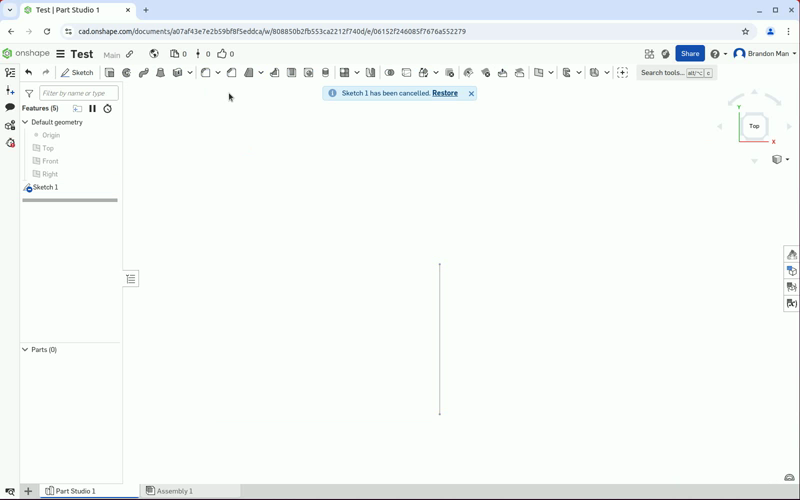
key(shift+h)
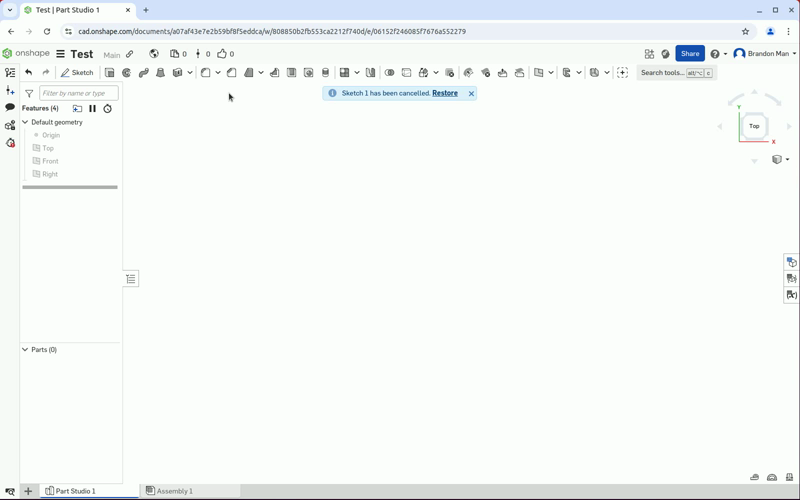
mouse_move(73, 352)
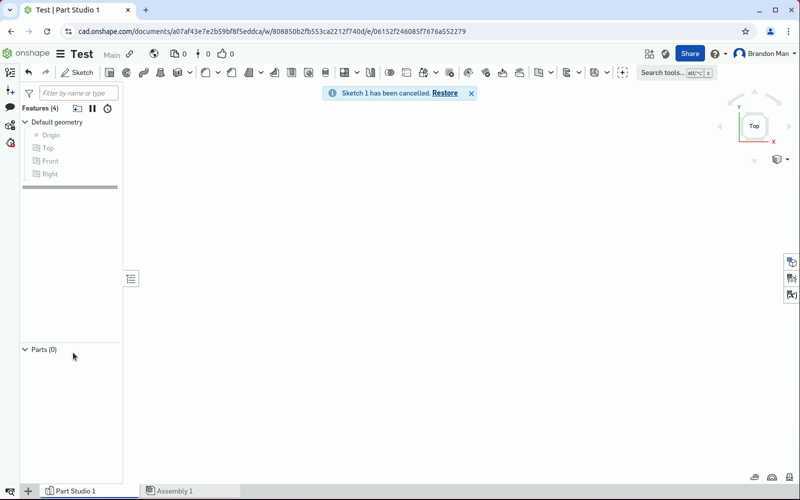
key(y)
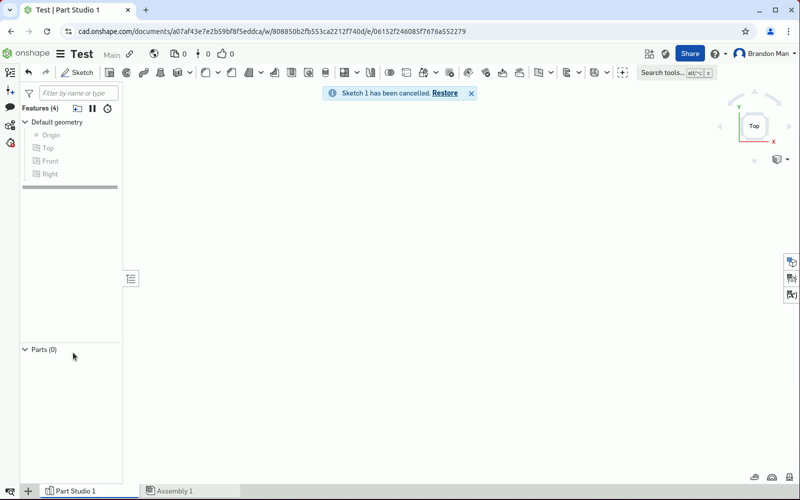
key(shift+p)
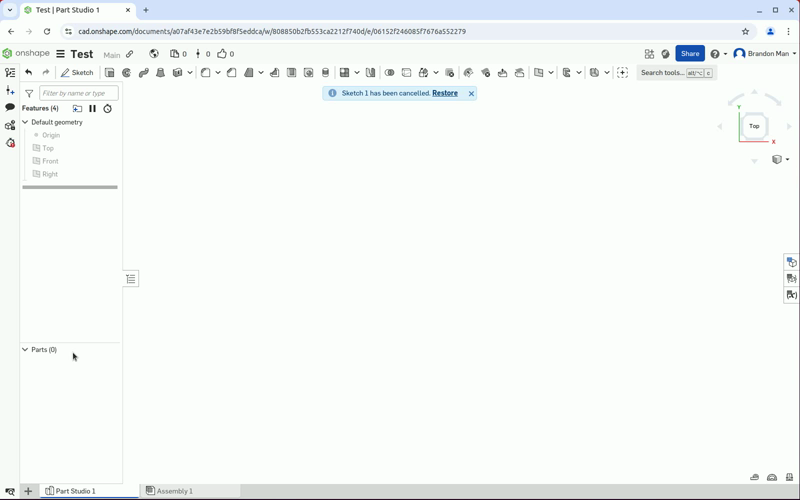
key(space)
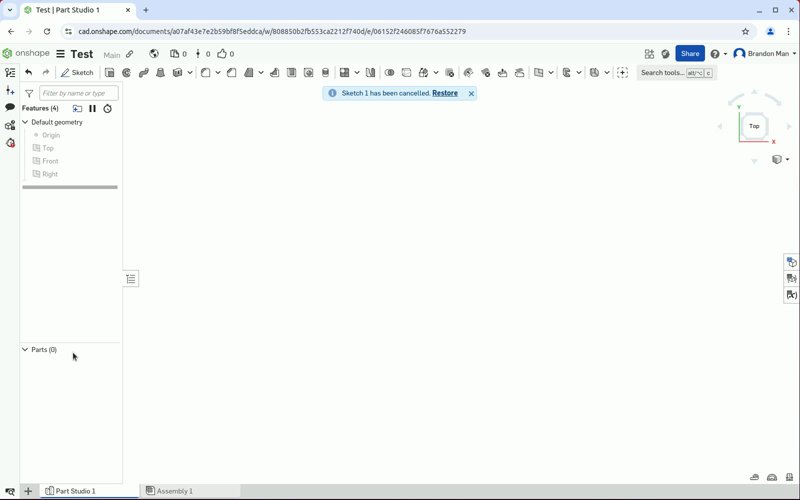
key_down(shift)
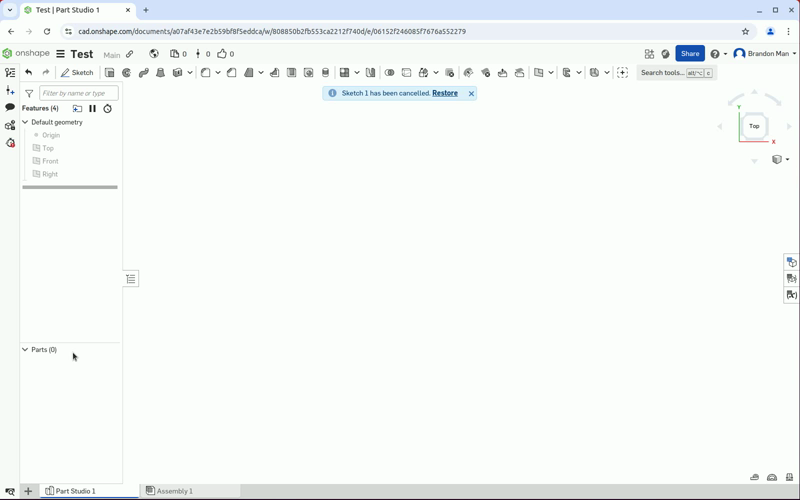
key(up)
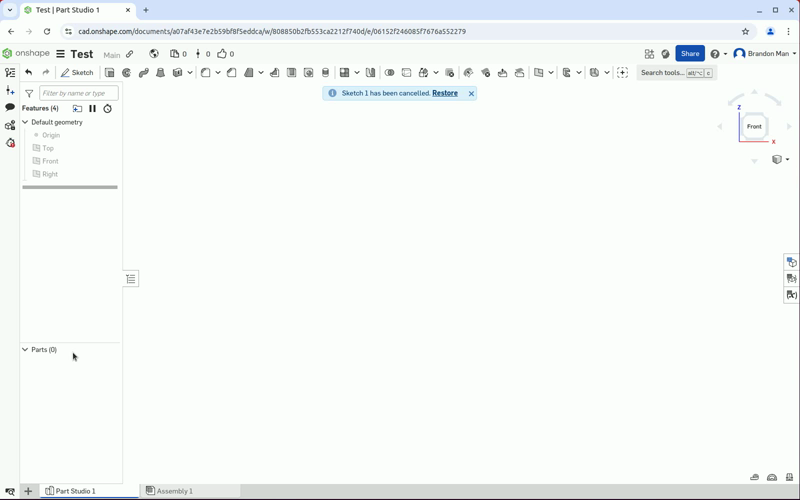
key_up(shift)
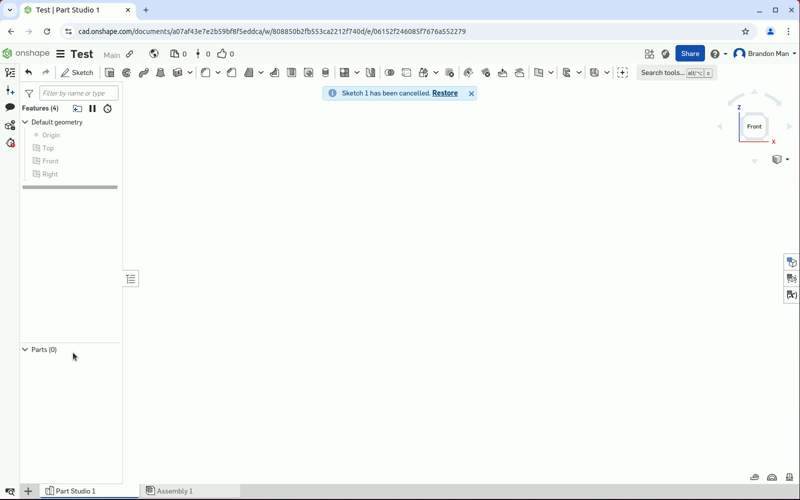
mouse_move(73, 352)
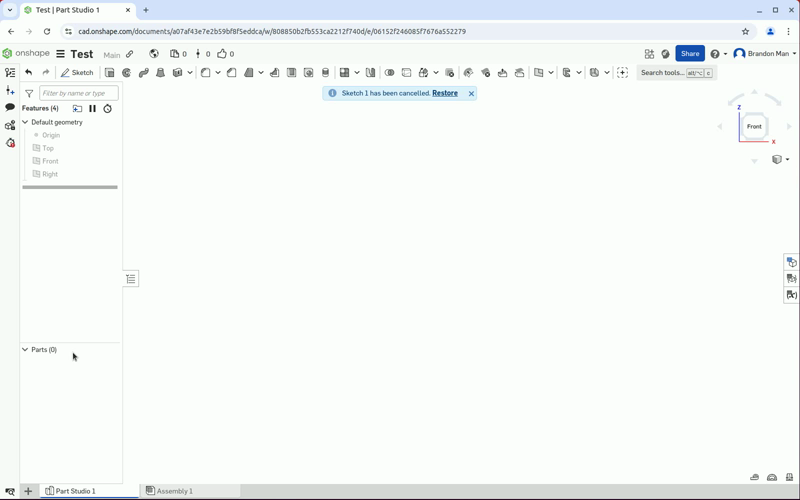
key(shift+y)
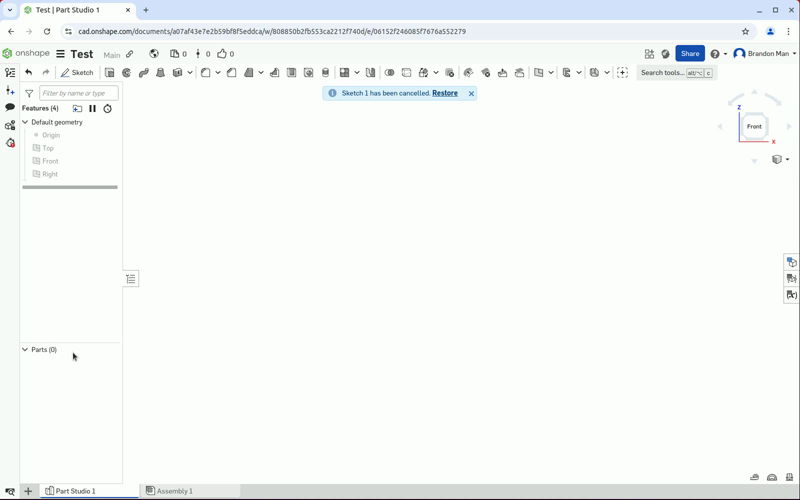
key(shift+s)
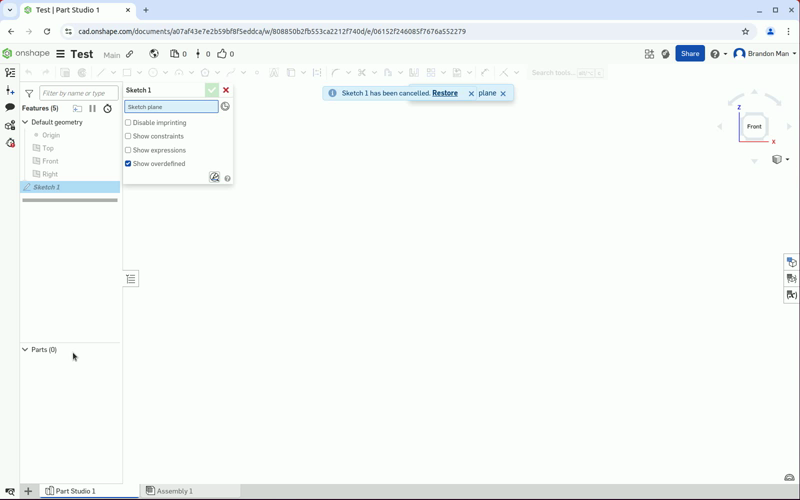
mouse_move(73, 163)
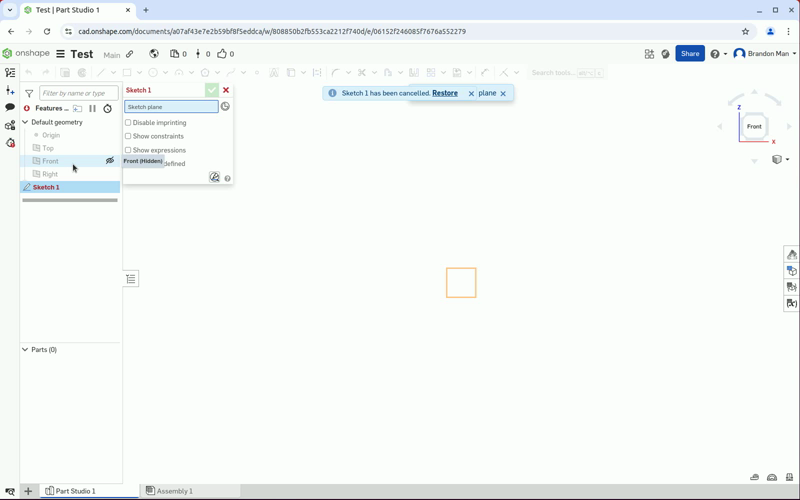
click(73, 163)
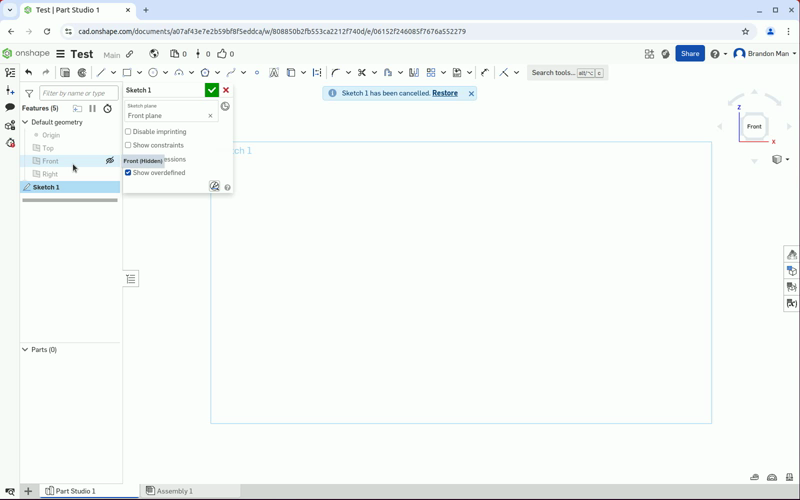
mouse_move(73, 352)
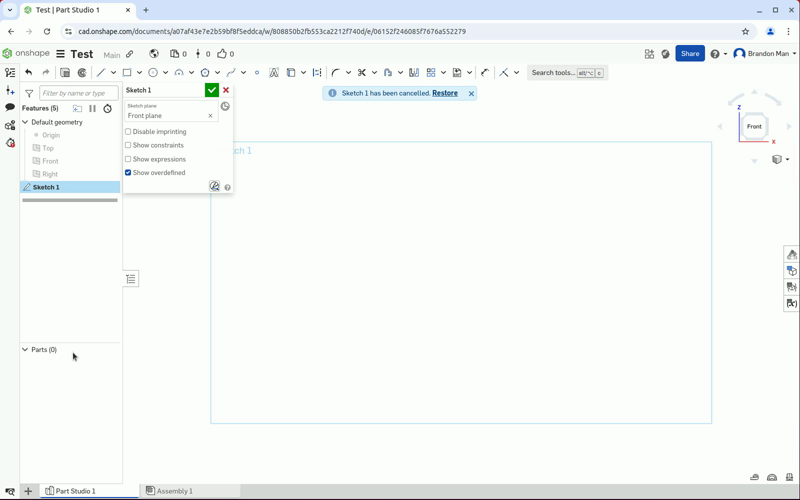
key(y)
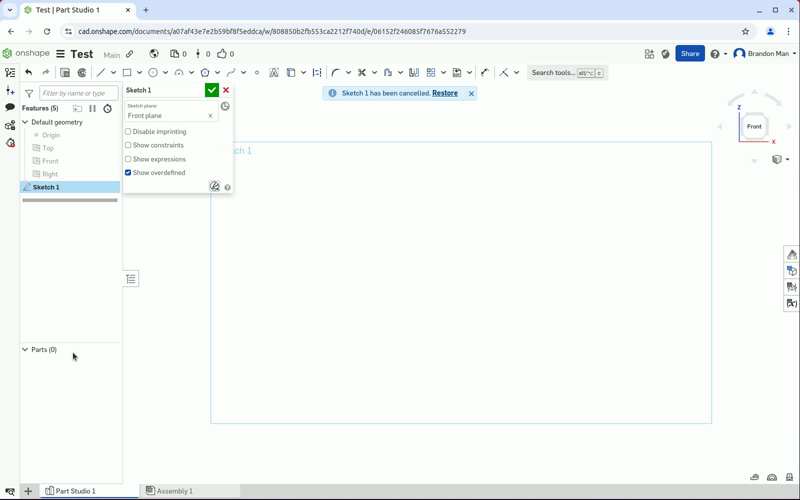
key(l)
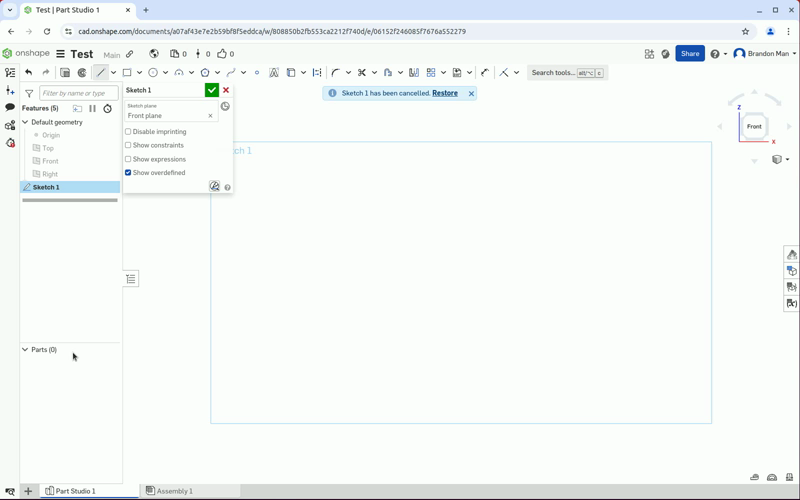
key_down(shift)
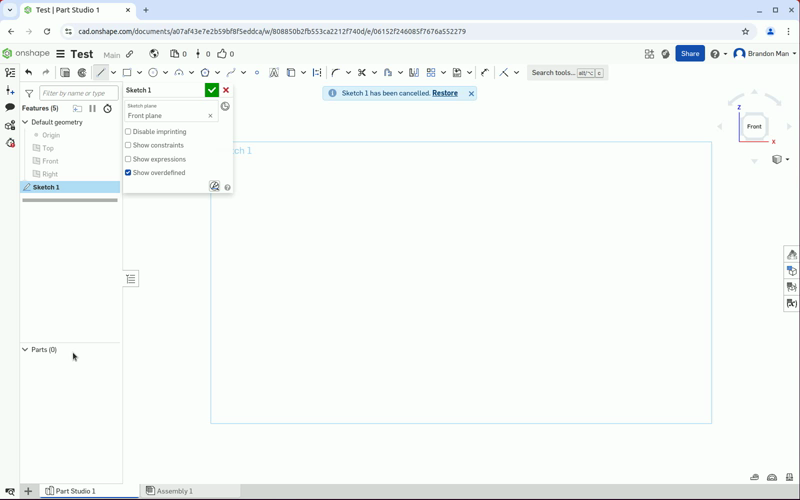
mouse_move(392, 373)
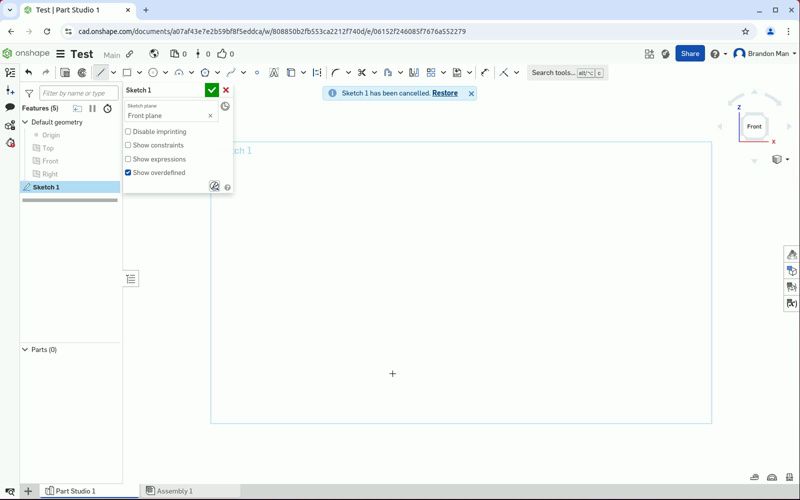
click(392, 373)
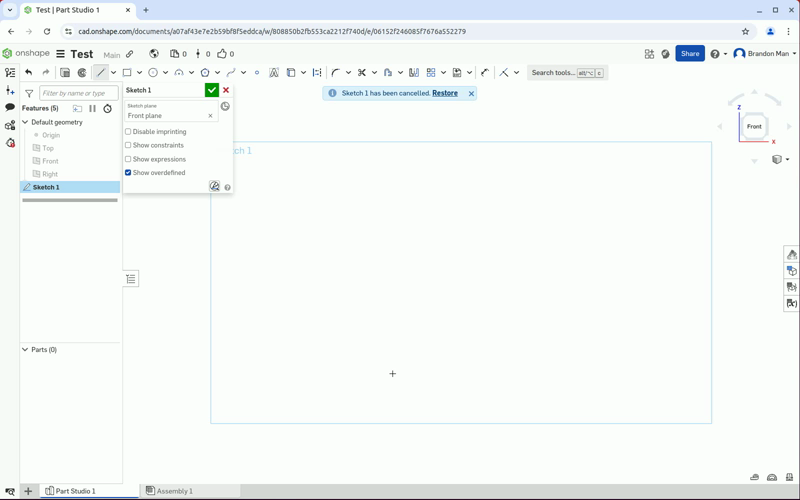
key_up(shift)
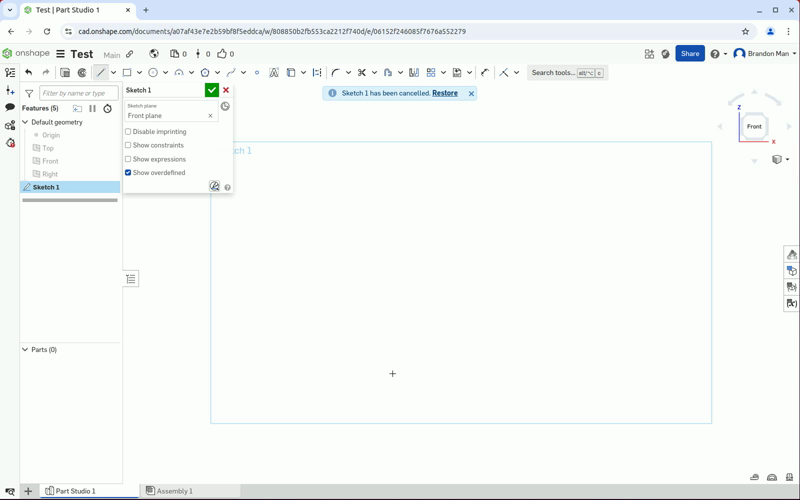
key_down(shift)
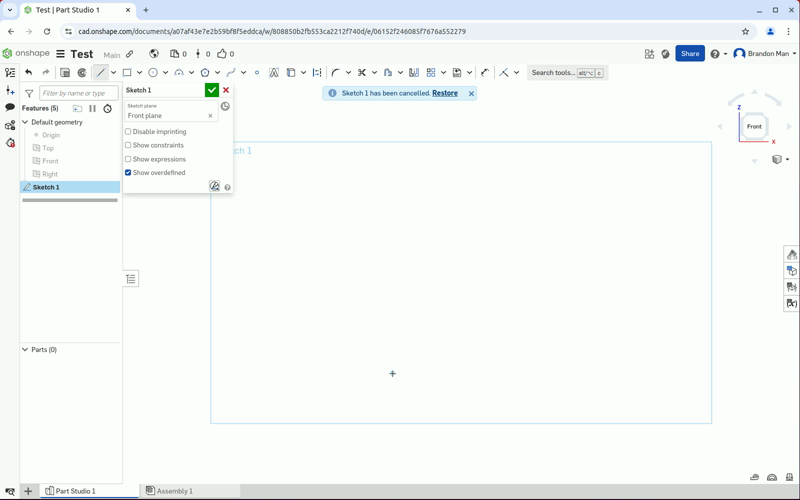
mouse_move(526, 373)
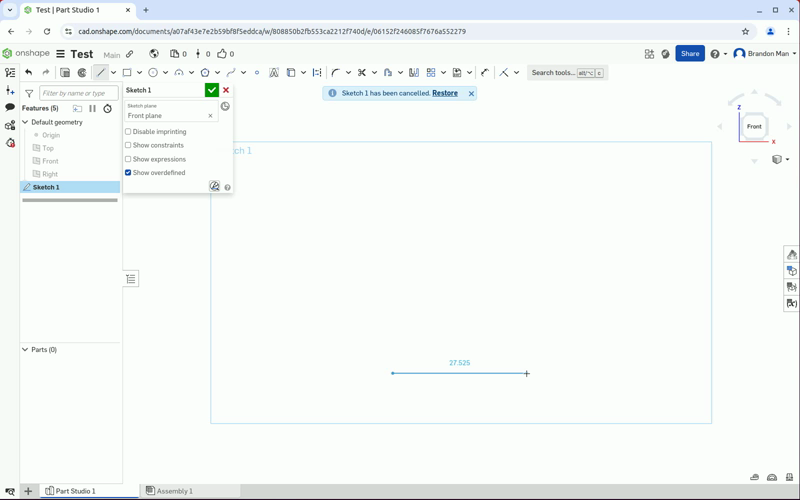
click(526, 373)
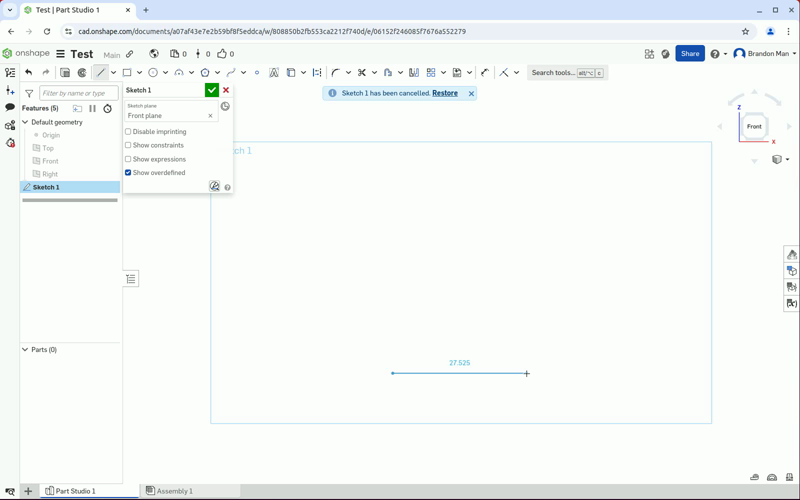
key_up(shift)
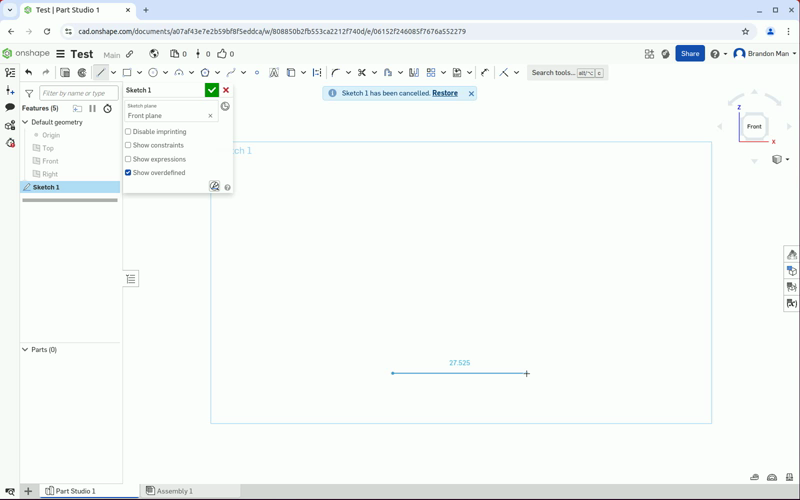
key_down(shift)
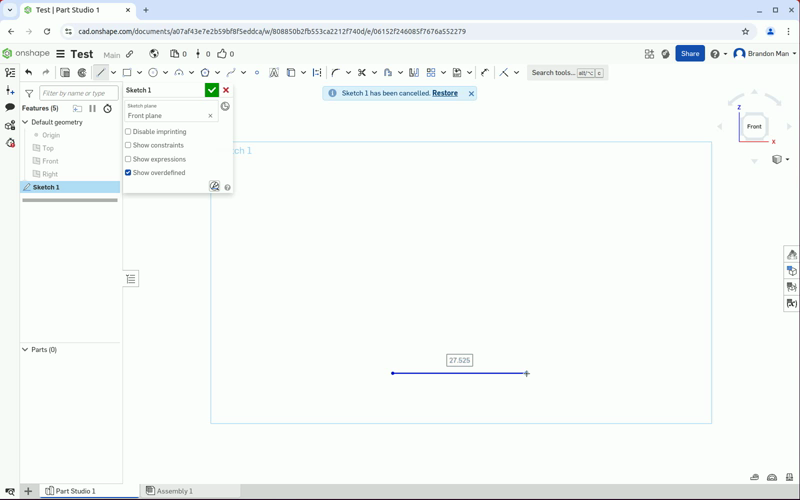
mouse_move(526, 171)
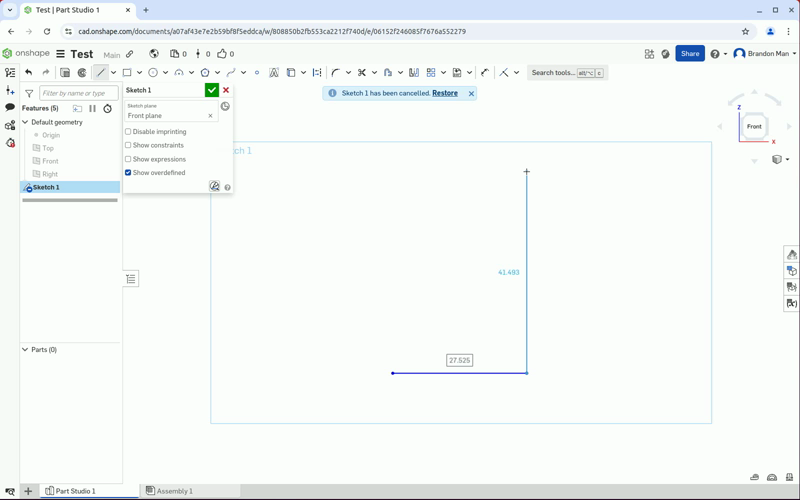
click(526, 171)
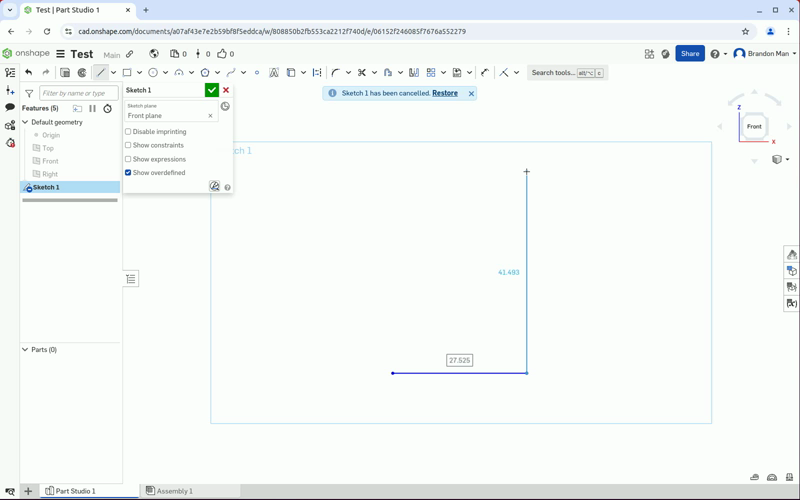
key_up(shift)
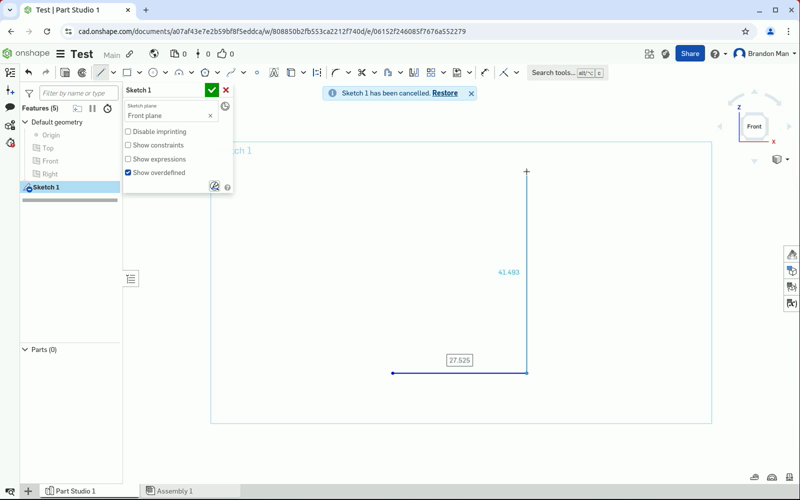
key_down(shift)
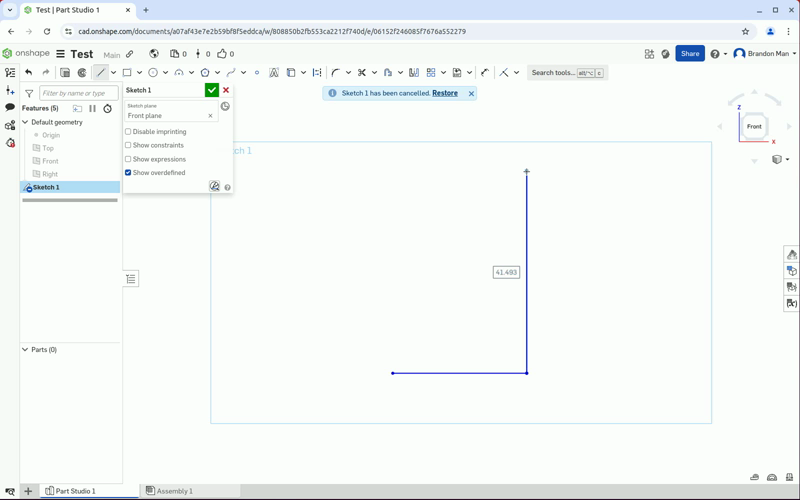
mouse_move(392, 171)
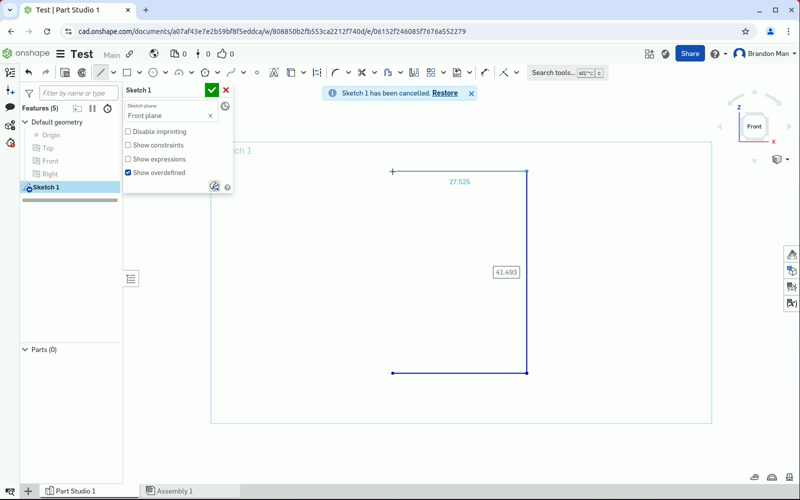
click(392, 171)
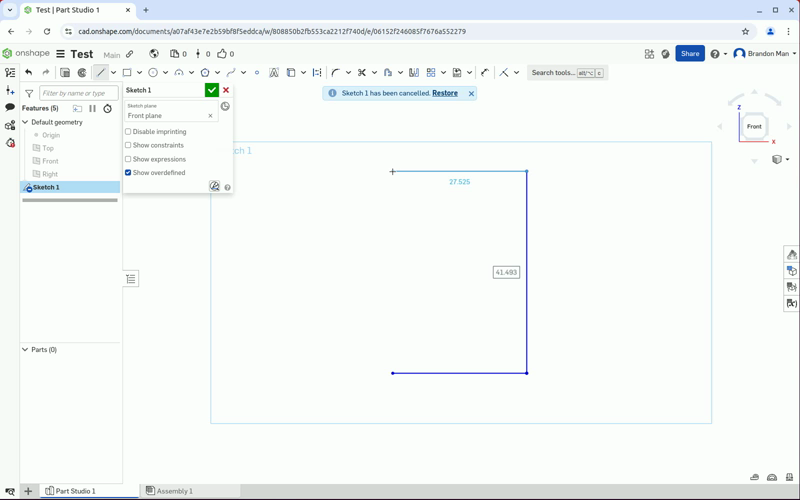
key_up(shift)
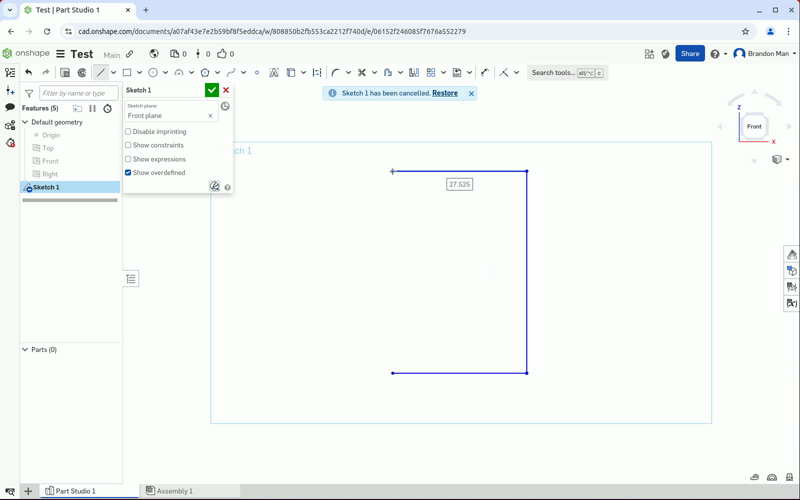
key_down(shift)
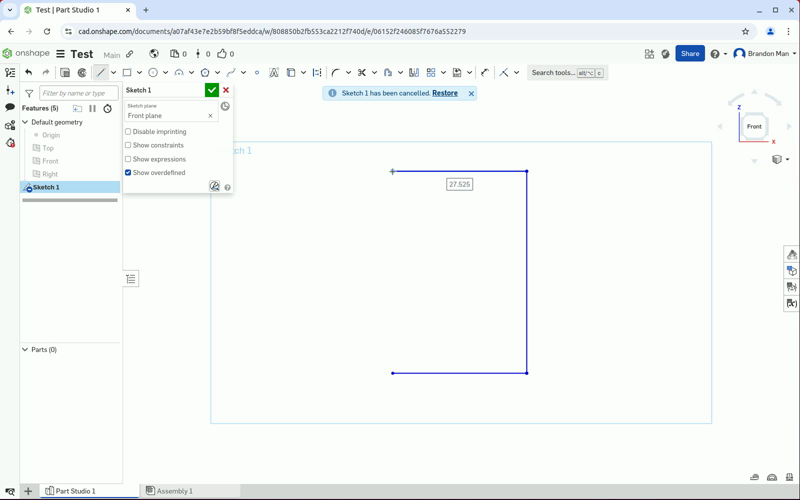
mouse_move(392, 373)
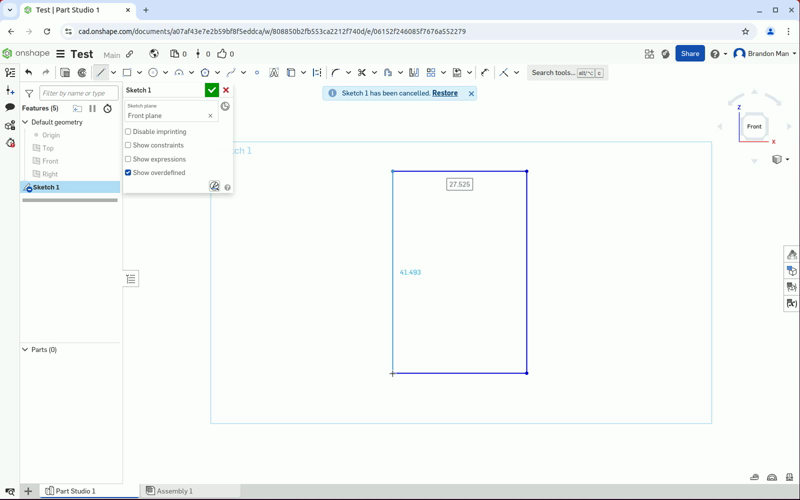
key_up(shift)
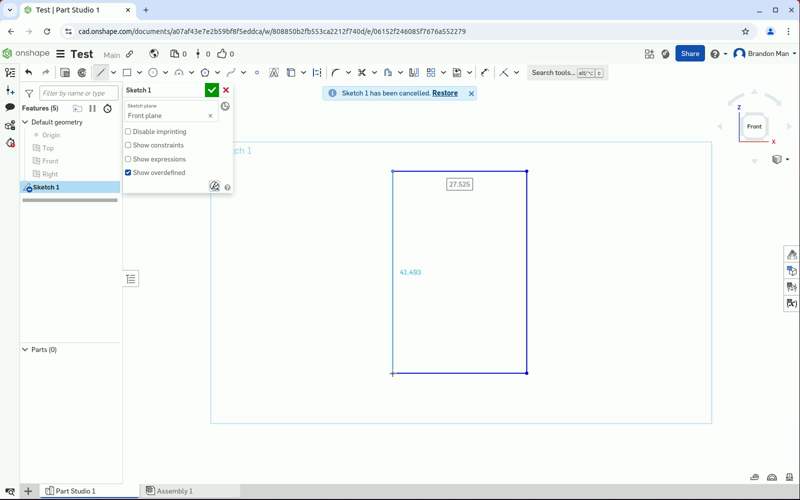
click(392, 373)
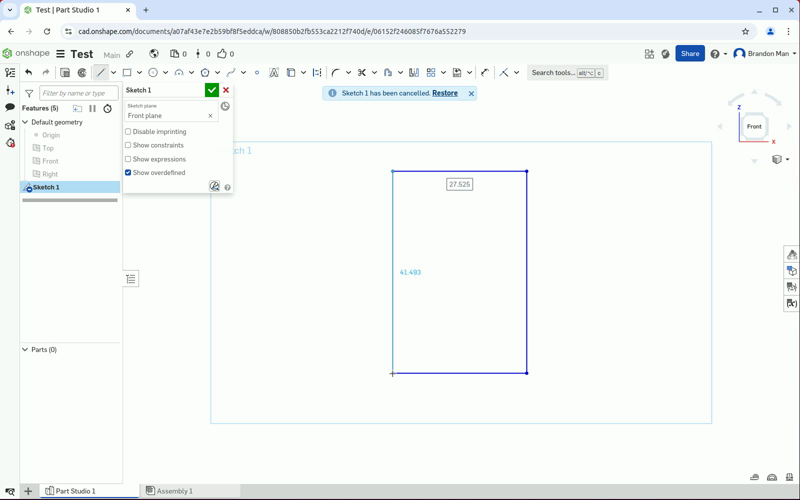
key(esc)
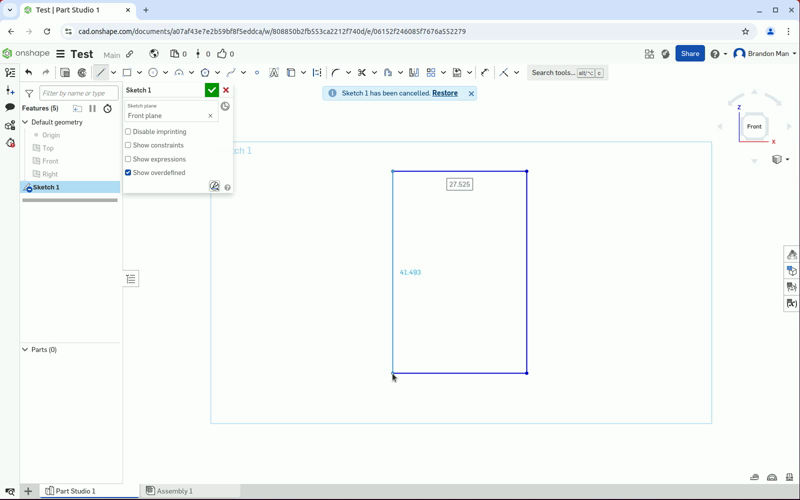
mouse_move(425, 223)
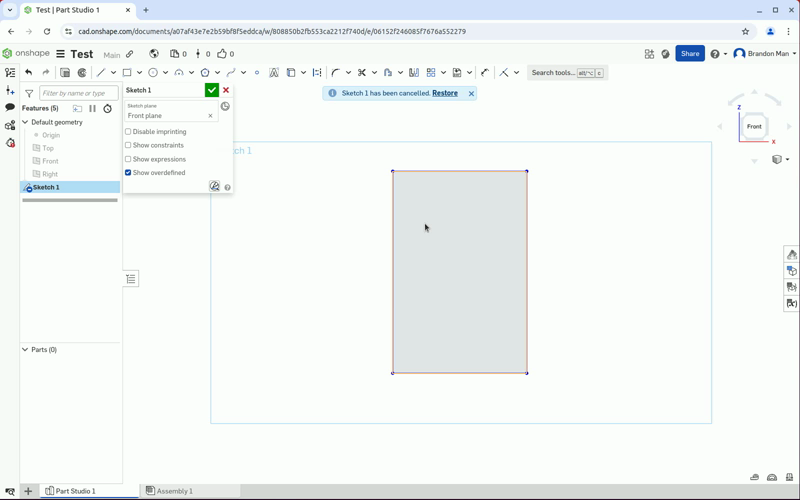
click(425, 223)
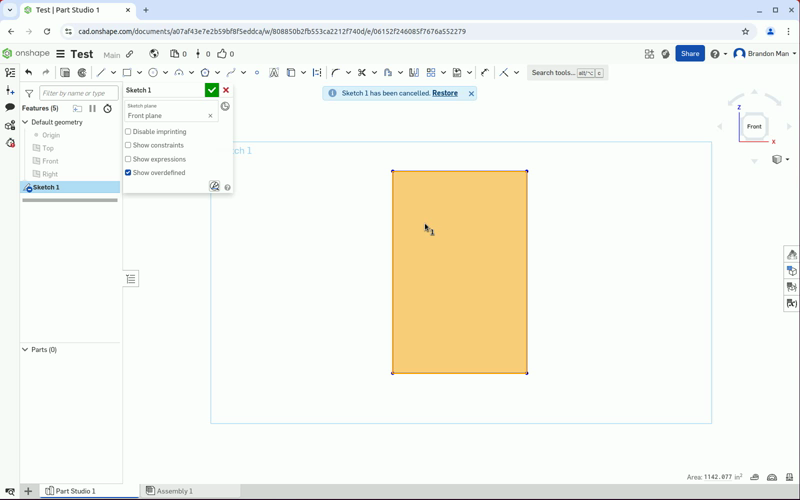
mouse_move(73, 352)
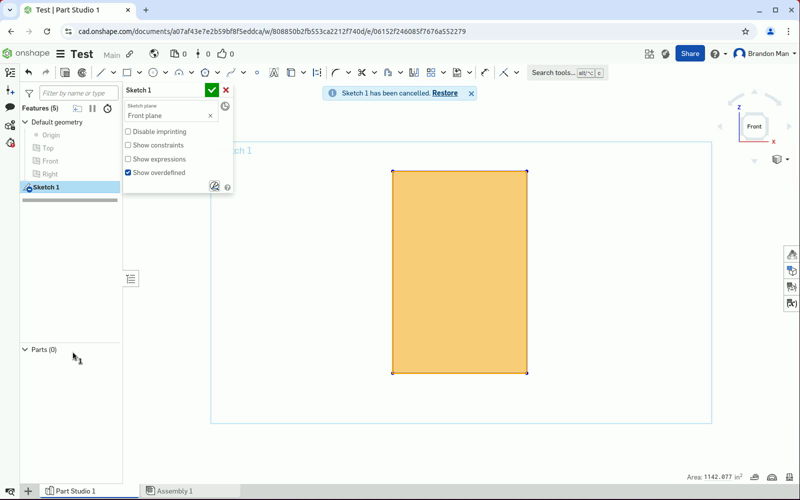
key(shift+y)
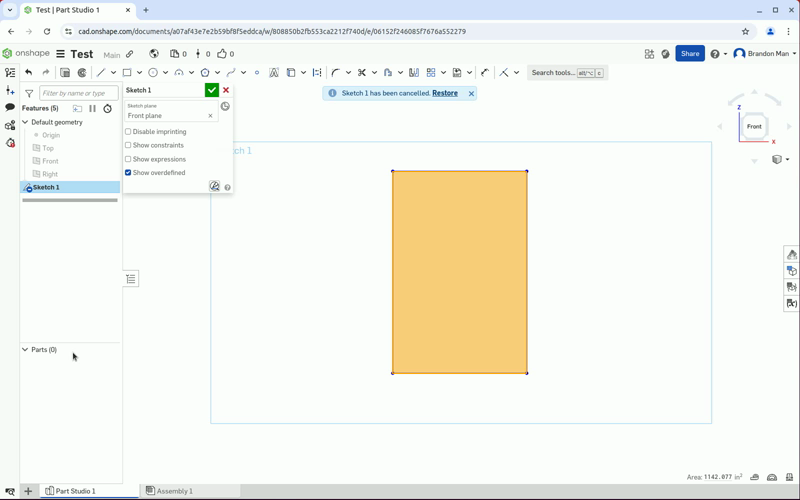
key(shift+e)
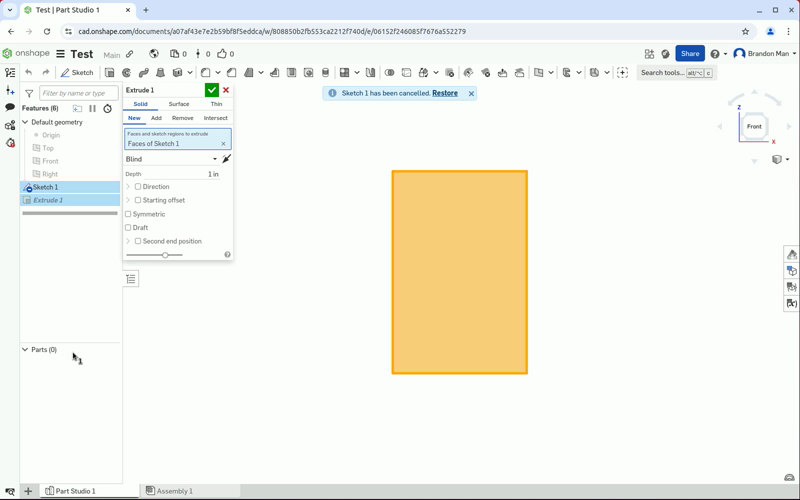
mouse_move(143, 106)
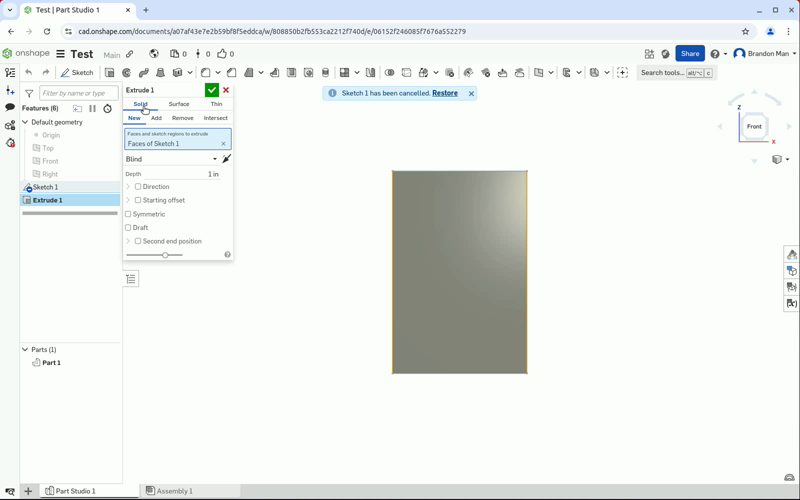
click(143, 106)
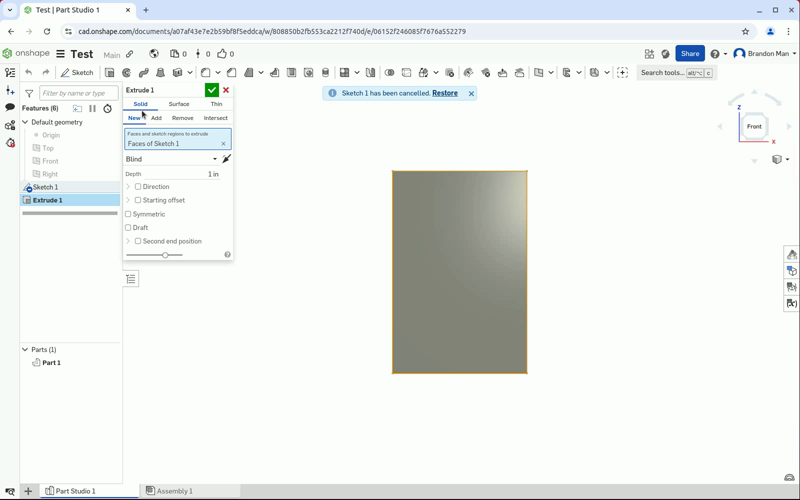
mouse_move(137, 120)
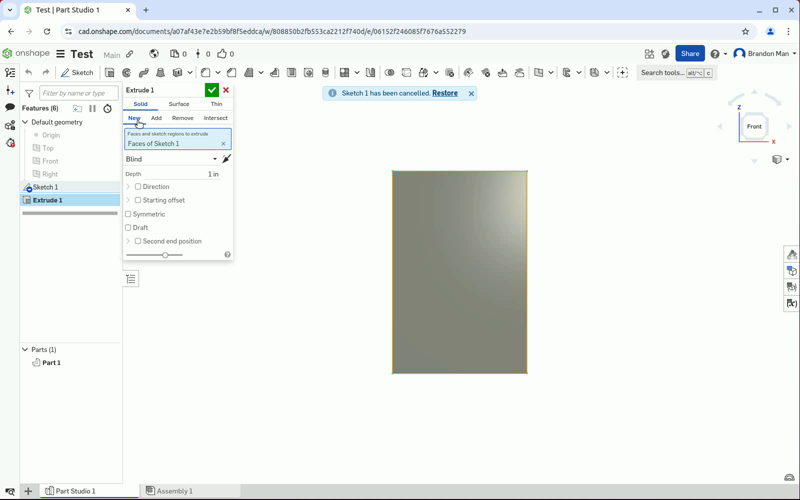
click(137, 120)
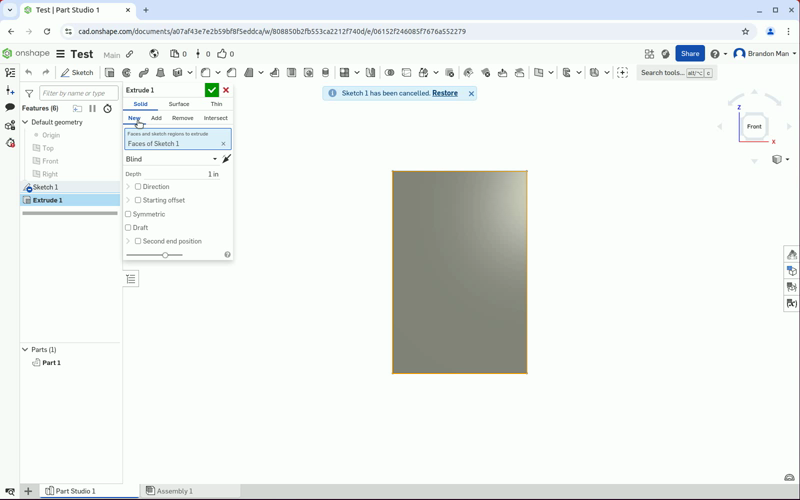
key(tab, 4)
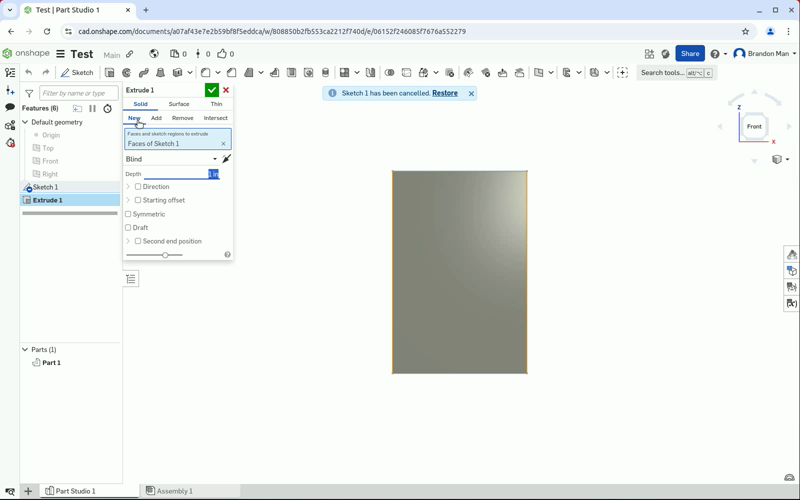
text(13.961)
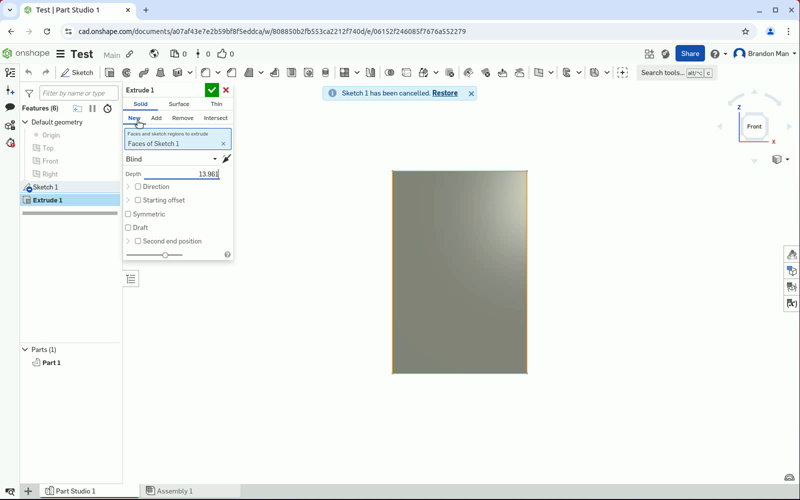
key(enter)
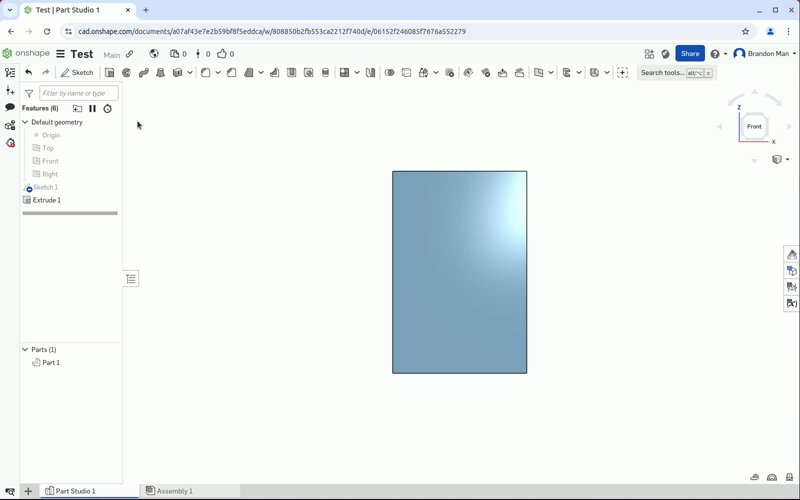
key(shift+h)
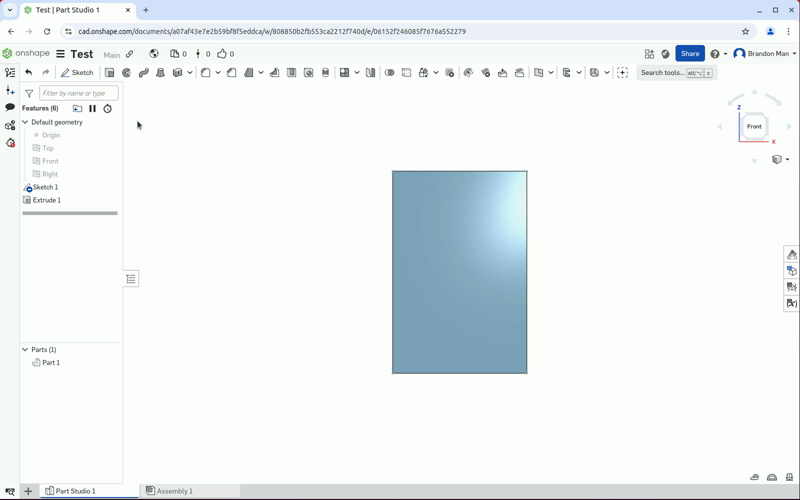
key(shift+h)
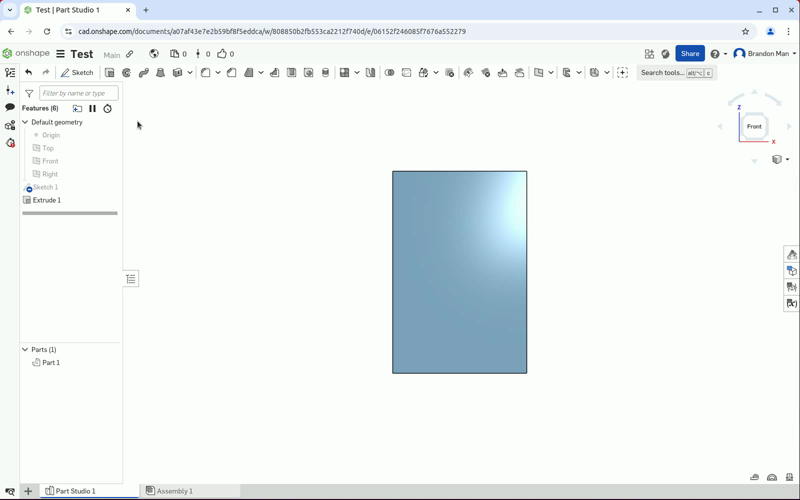
mouse_move(73, 189)
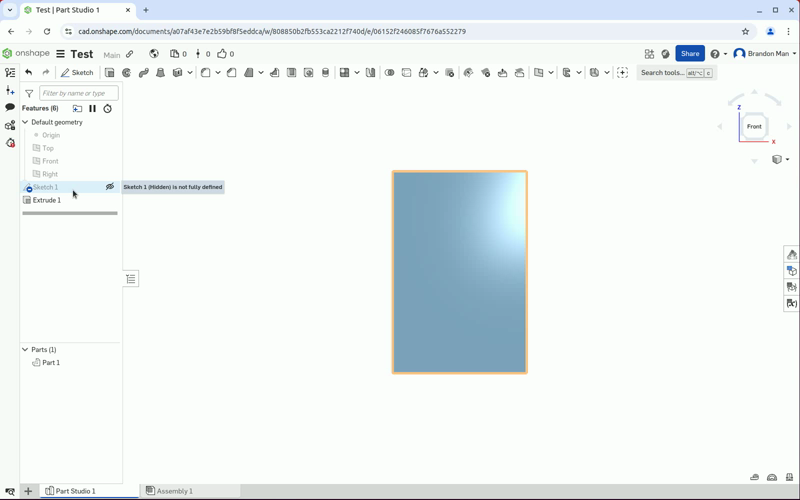
click(73, 189)
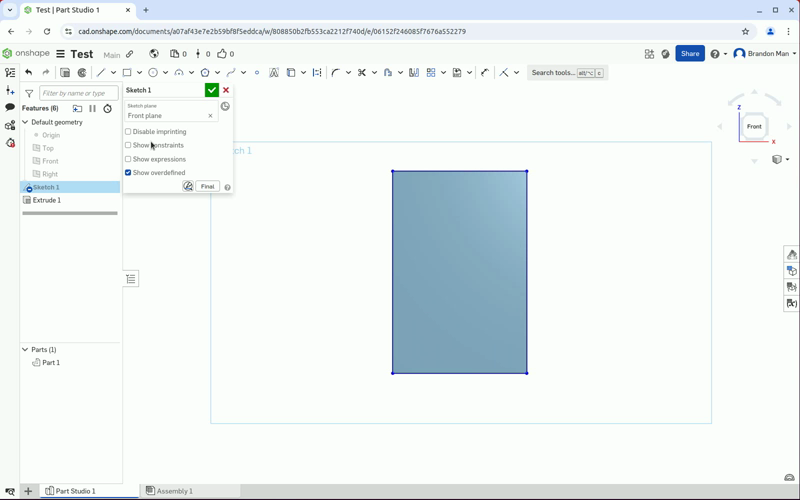
mouse_move(229, 92)
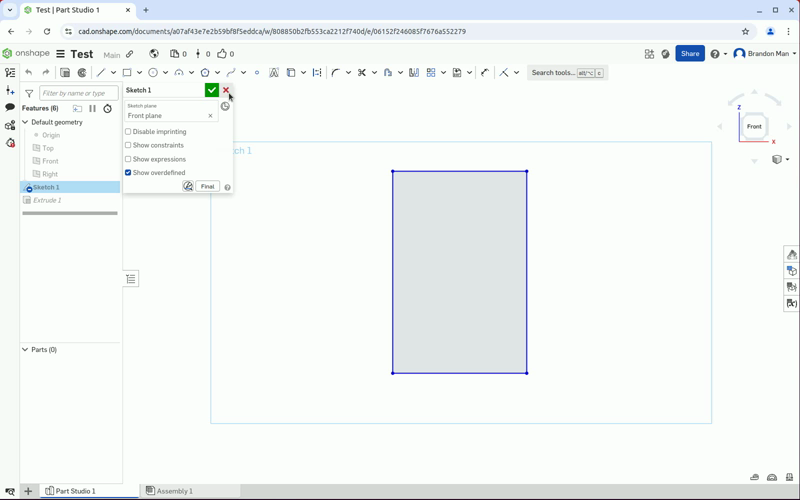
click(229, 92)
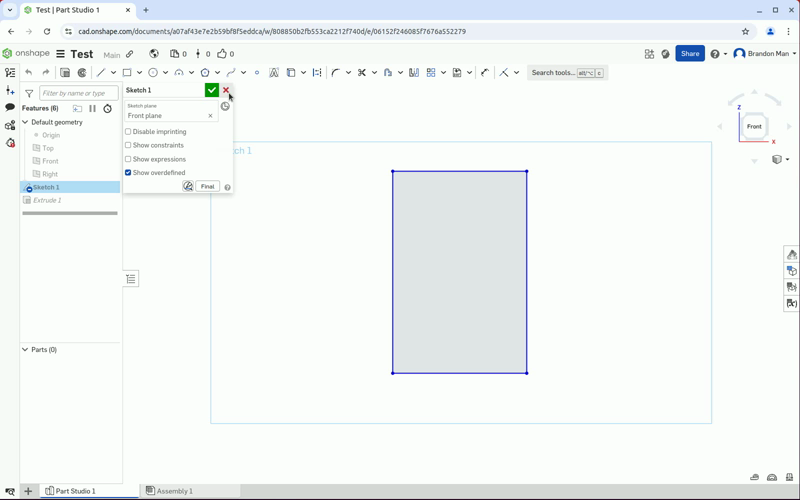
key(shift+s)
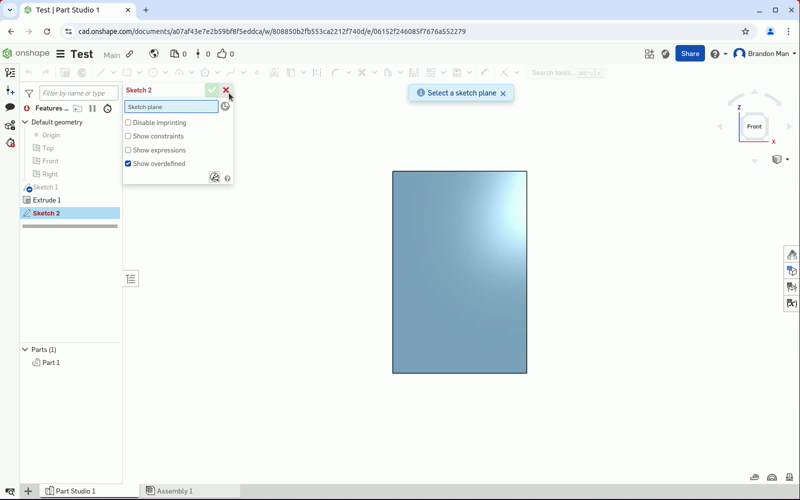
mouse_move(73, 163)
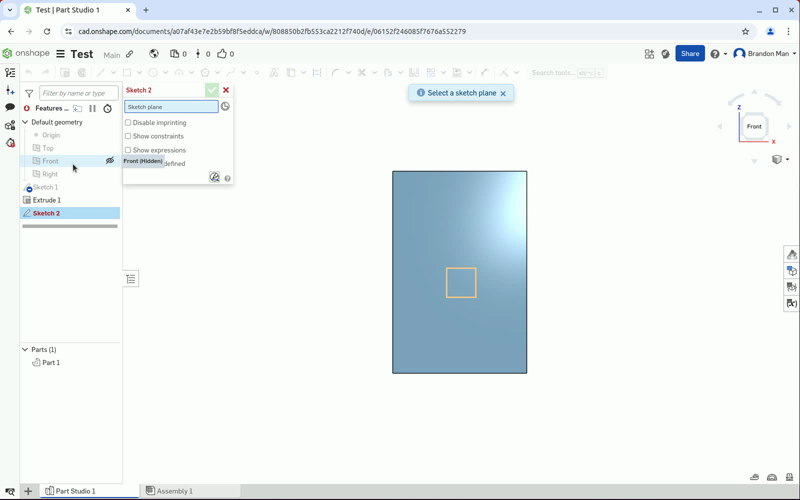
click(73, 163)
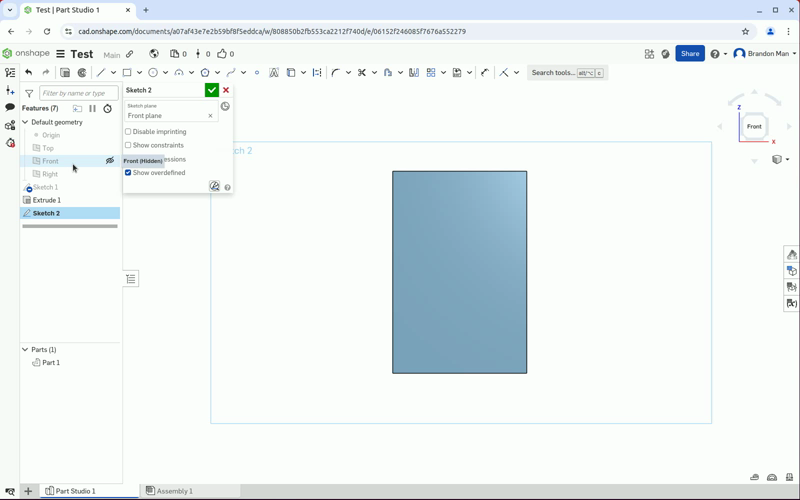
mouse_move(73, 352)
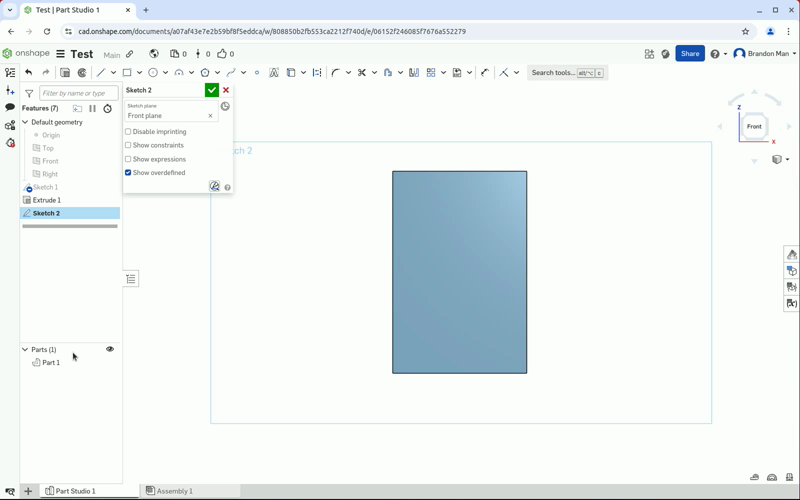
key(y)
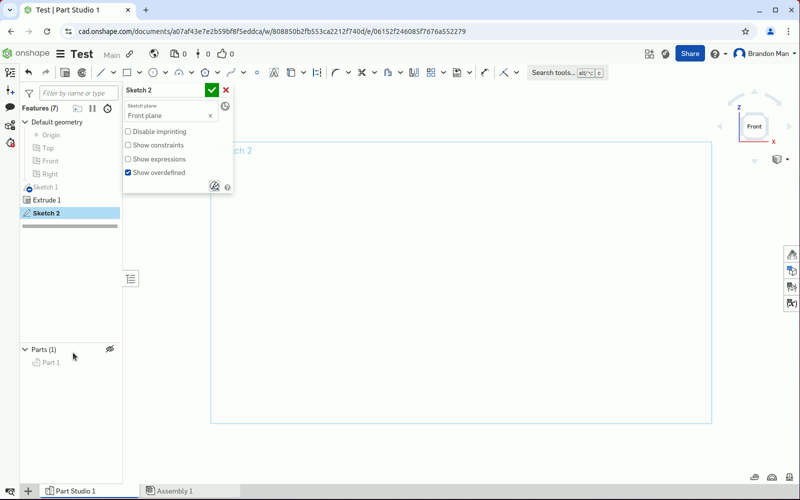
key(l)
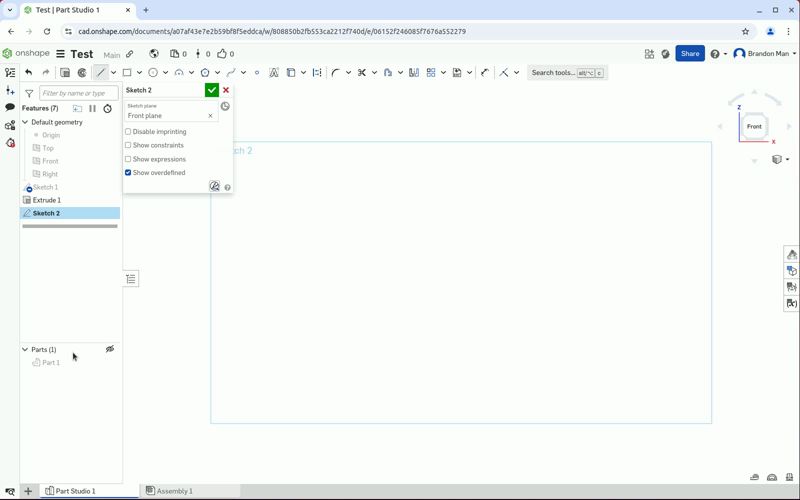
key_down(shift)
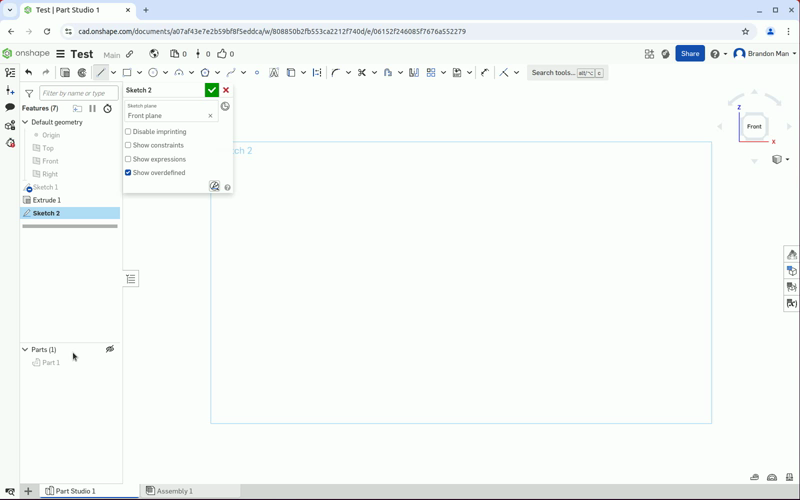
mouse_move(422, 315)
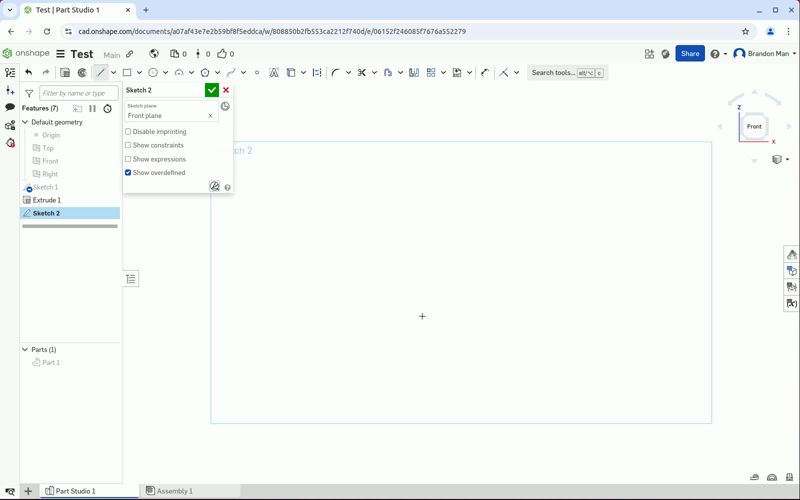
click(422, 315)
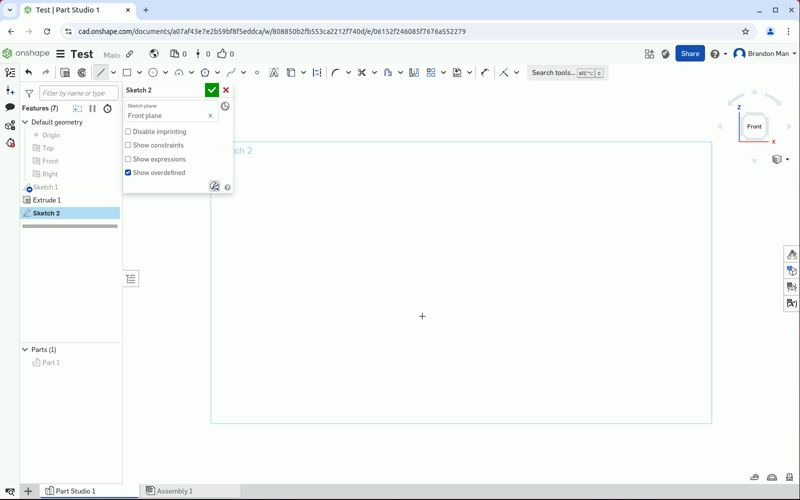
key_up(shift)
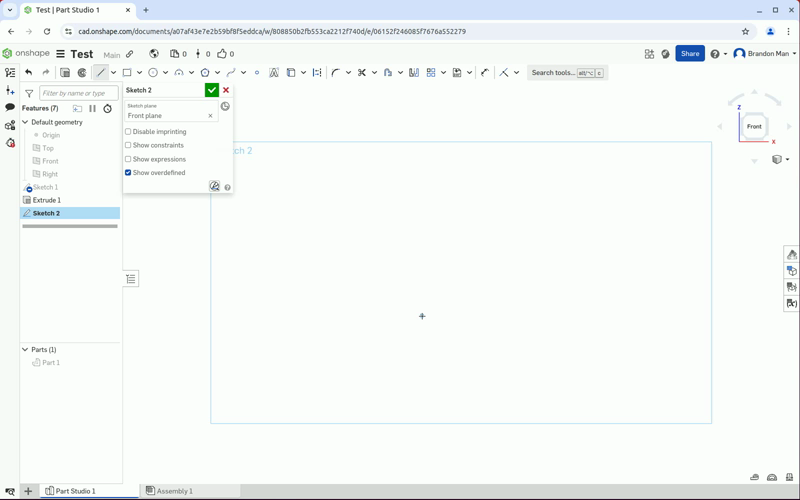
key_down(shift)
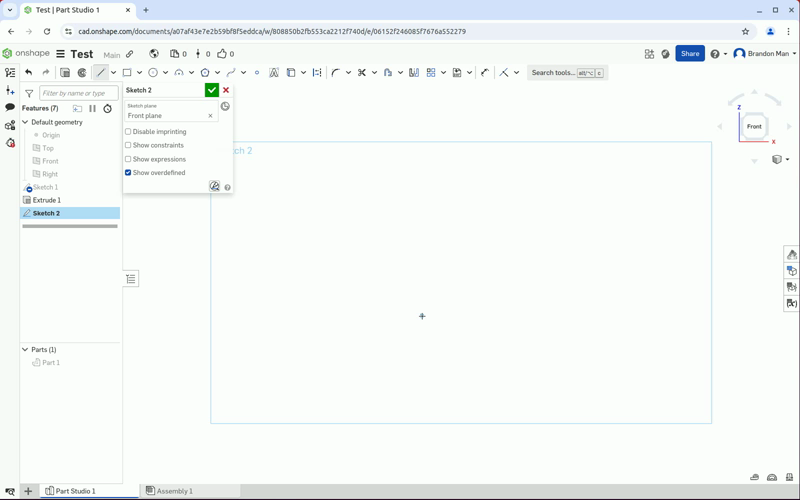
mouse_move(452, 315)
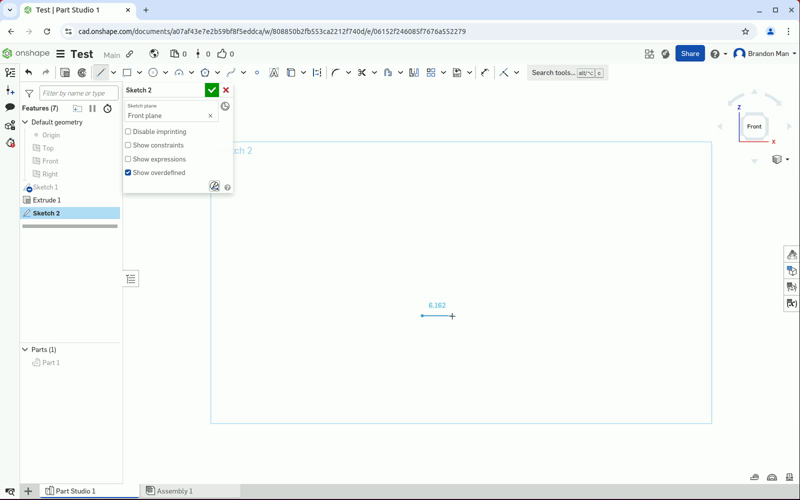
mouse_move(443, 315)
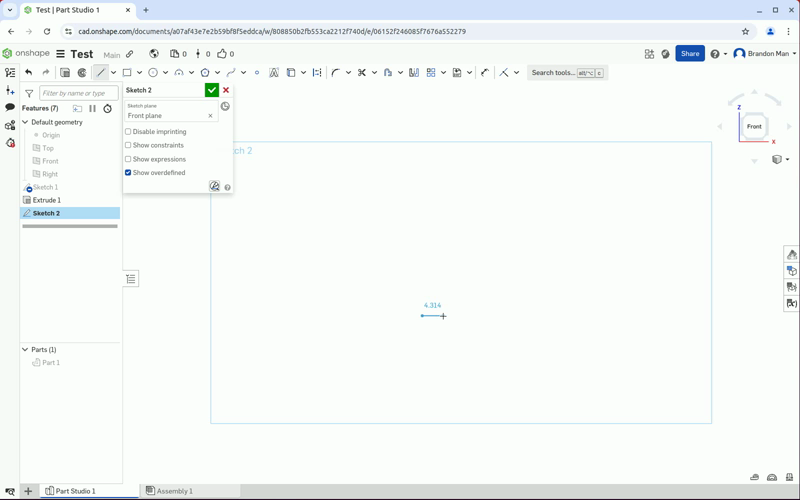
click(443, 315)
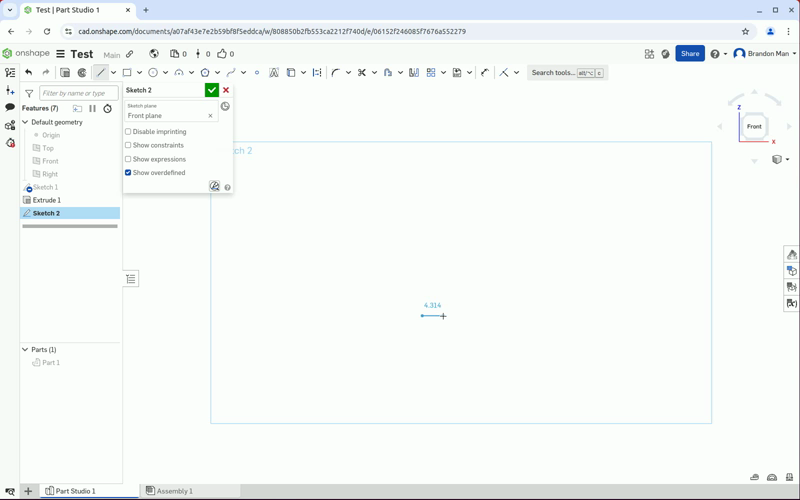
key_up(shift)
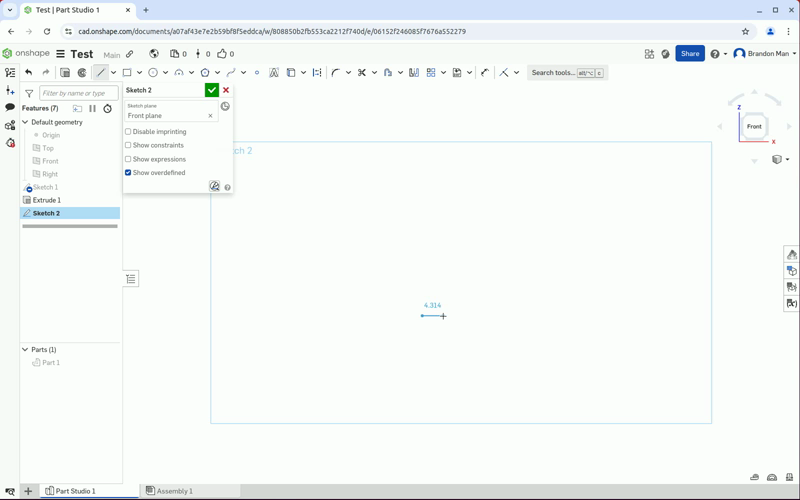
key_down(shift)
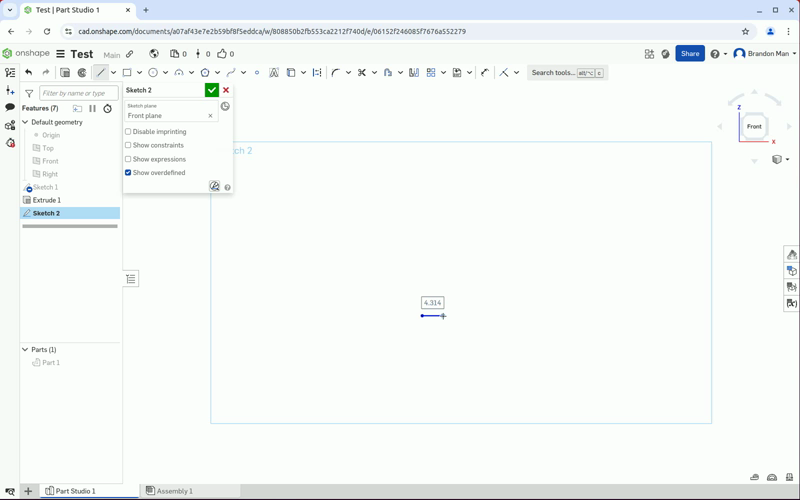
mouse_move(473, 315)
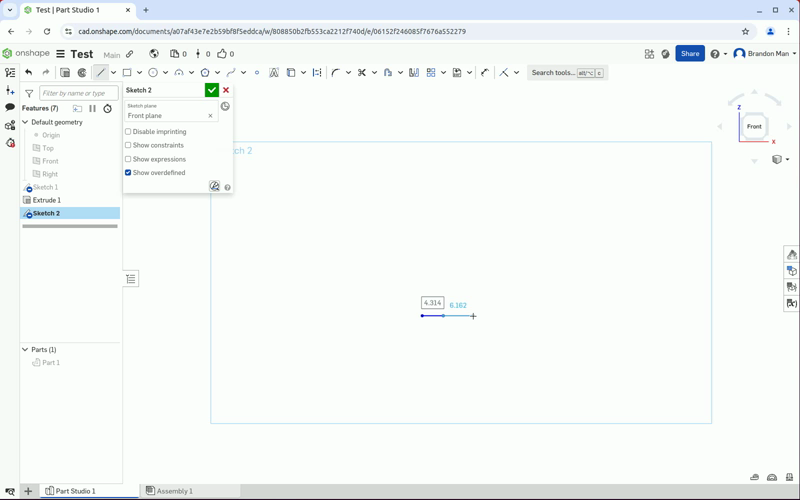
mouse_move(481, 315)
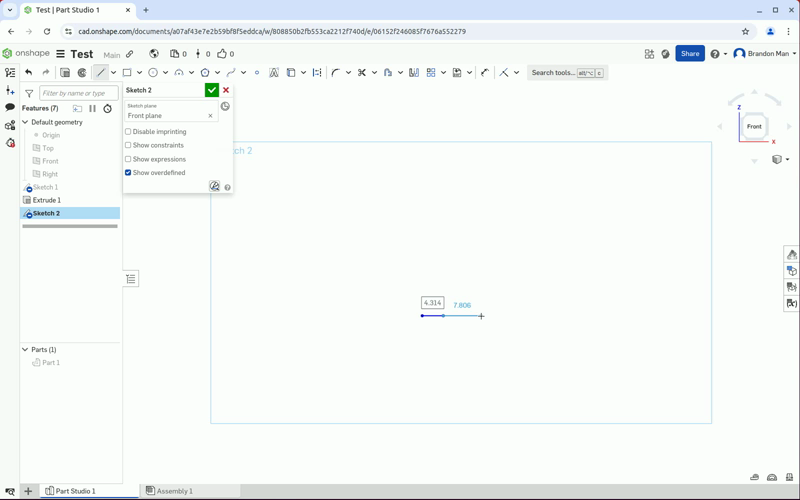
click(481, 315)
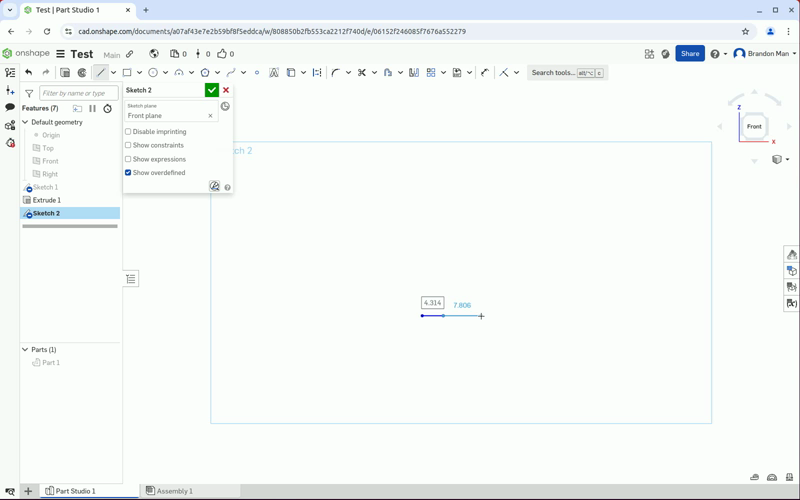
key_up(shift)
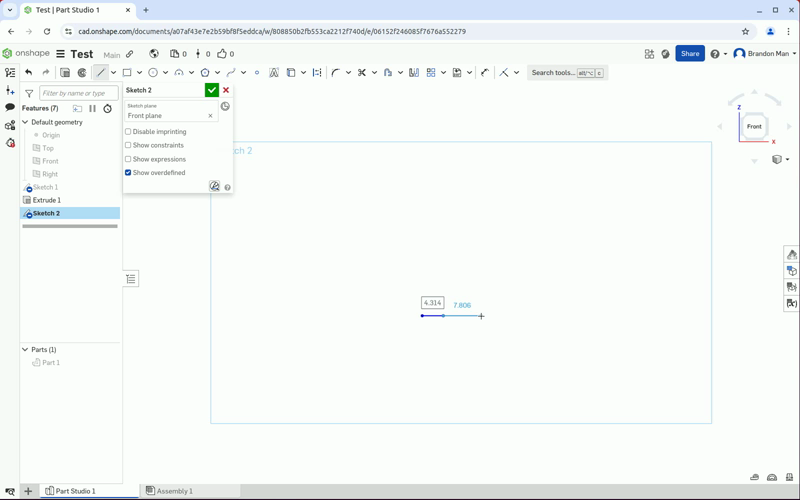
key_down(shift)
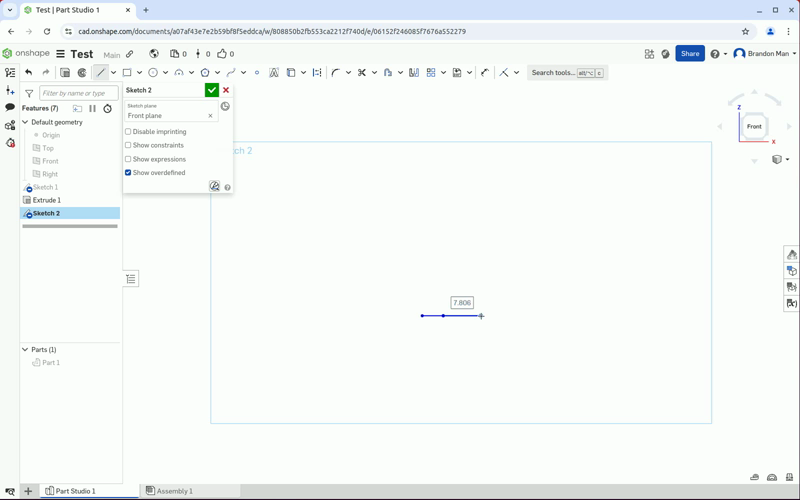
mouse_move(511, 315)
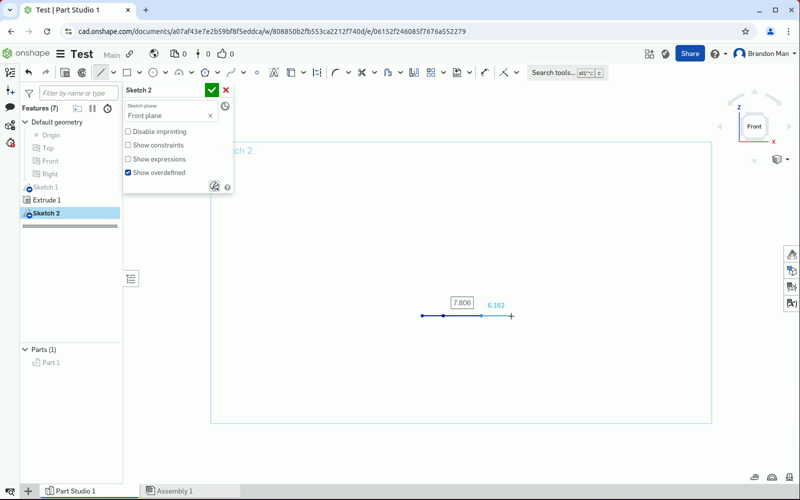
mouse_move(502, 315)
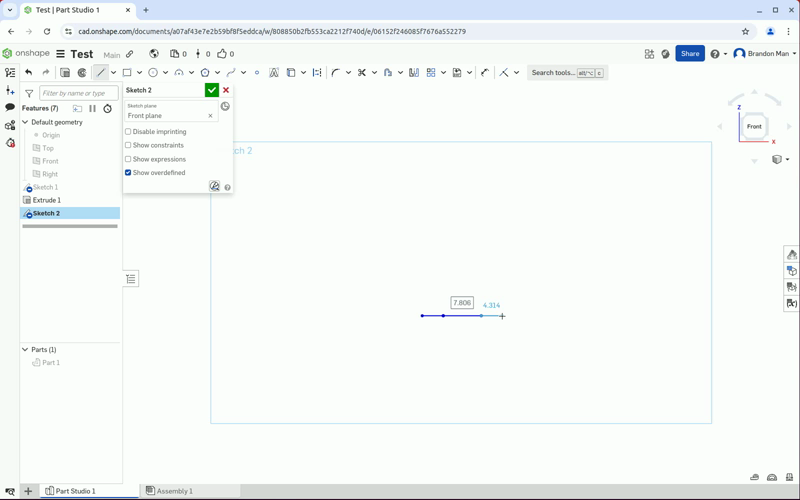
click(502, 315)
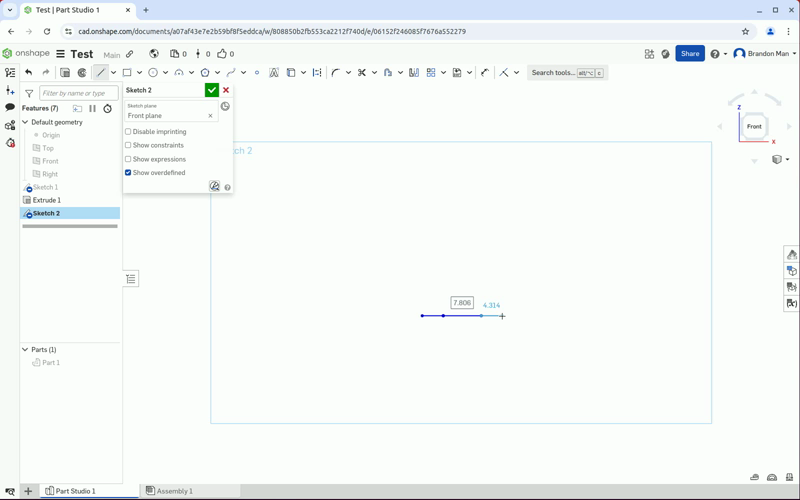
key_up(shift)
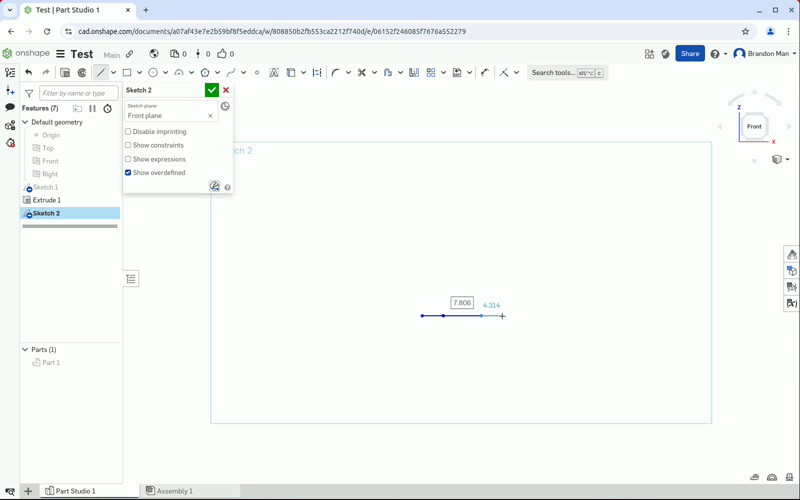
key_down(shift)
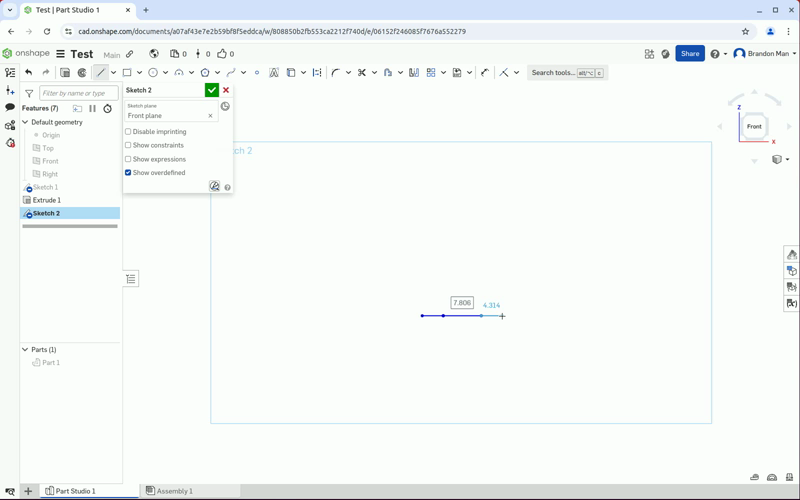
mouse_move(502, 252)
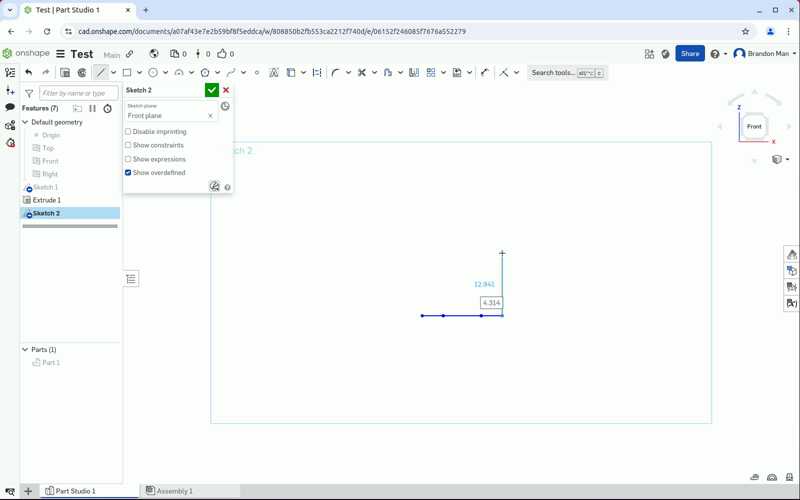
click(502, 252)
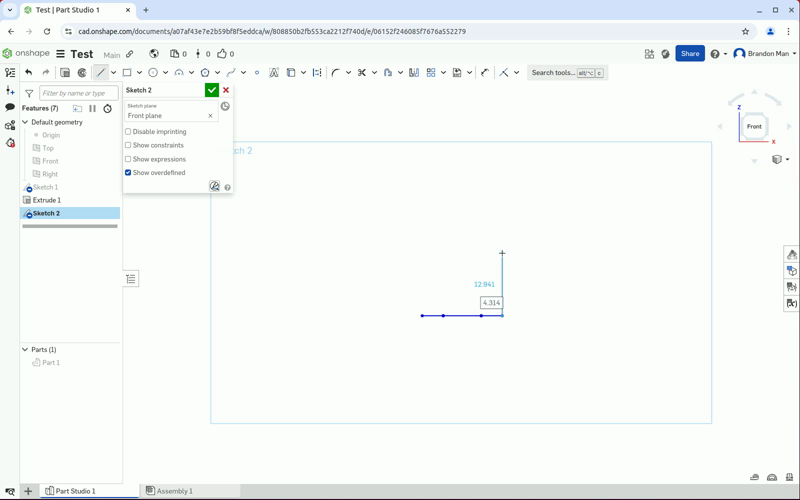
key_up(shift)
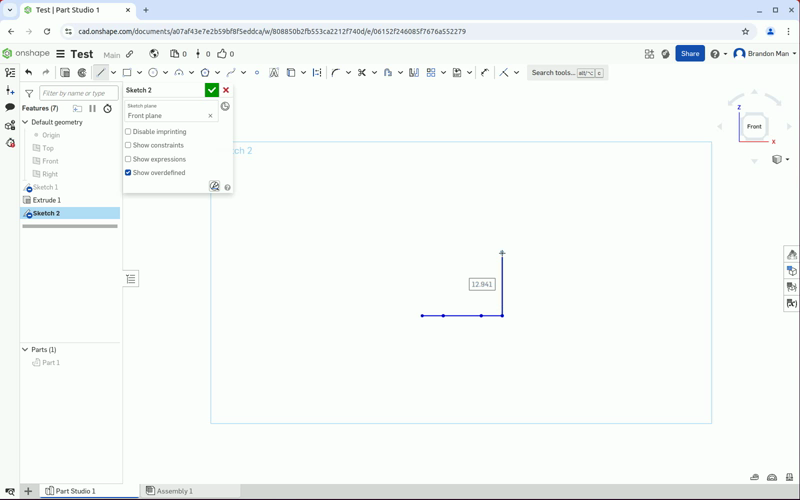
key_down(shift)
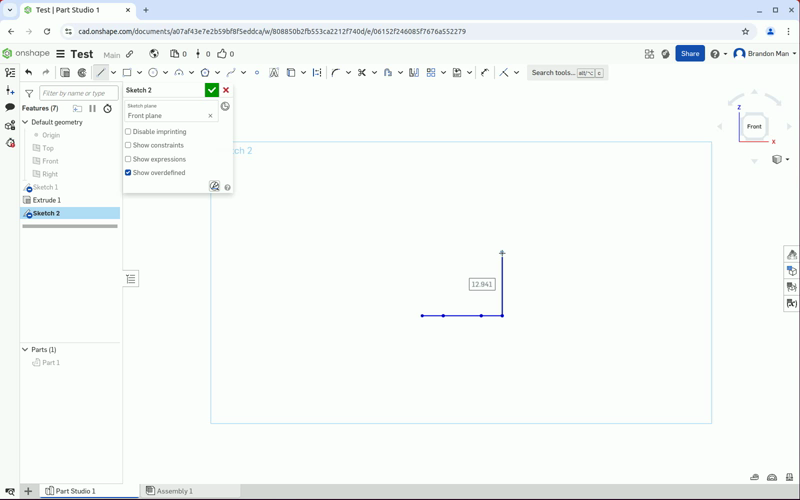
mouse_move(422, 252)
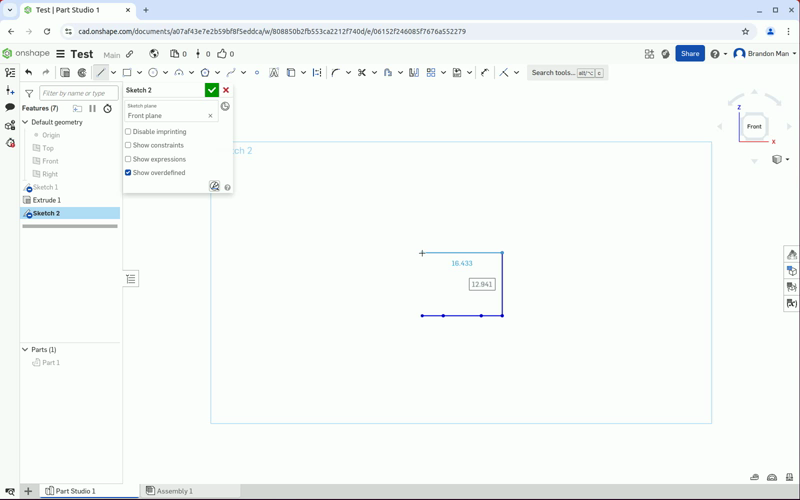
click(422, 252)
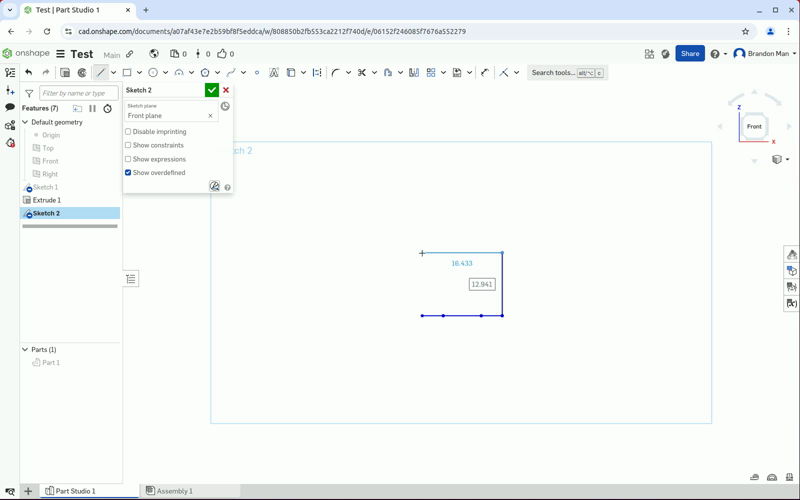
key_up(shift)
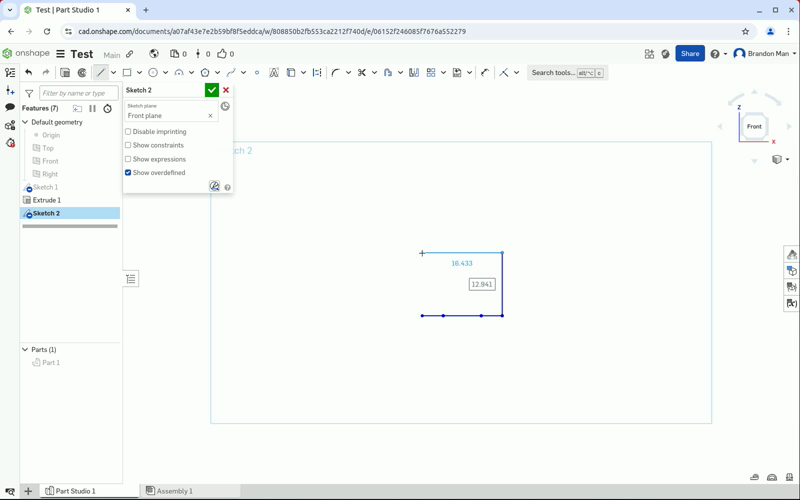
key_down(shift)
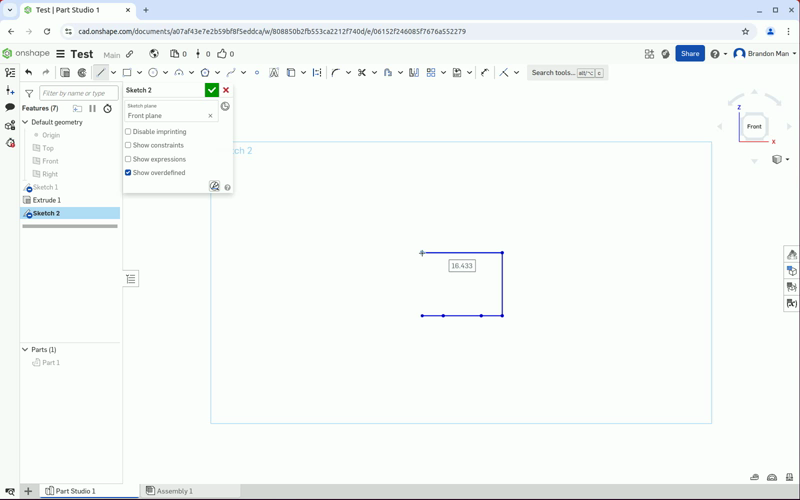
mouse_move(422, 315)
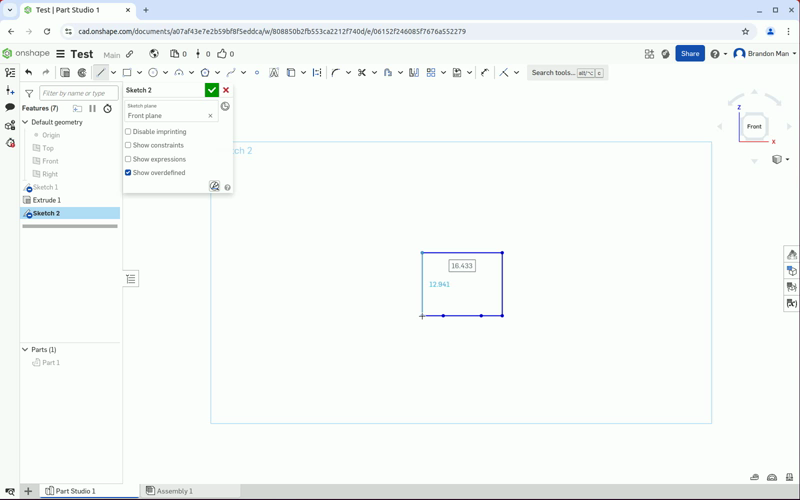
key_up(shift)
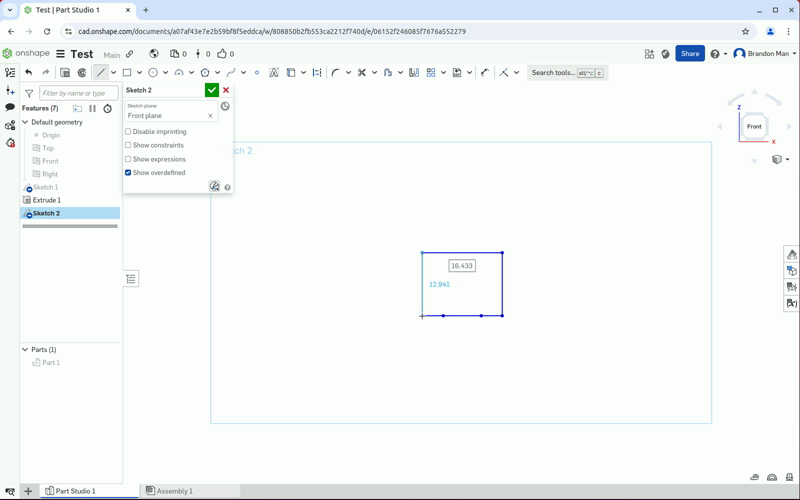
click(422, 315)
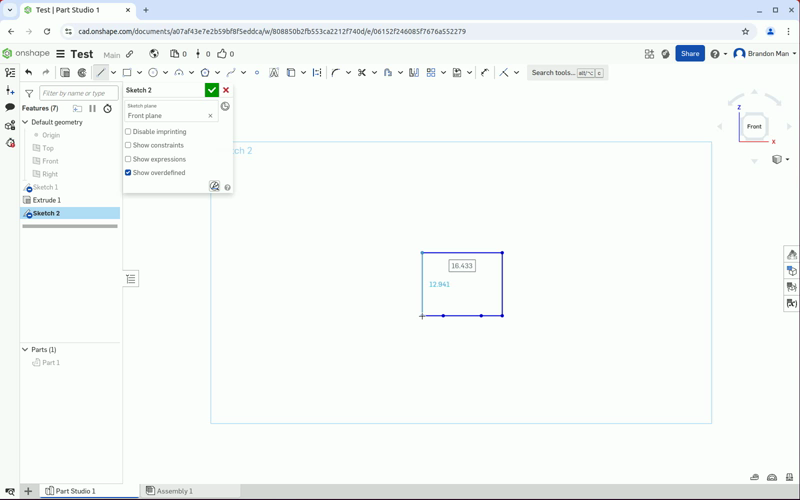
key(esc)
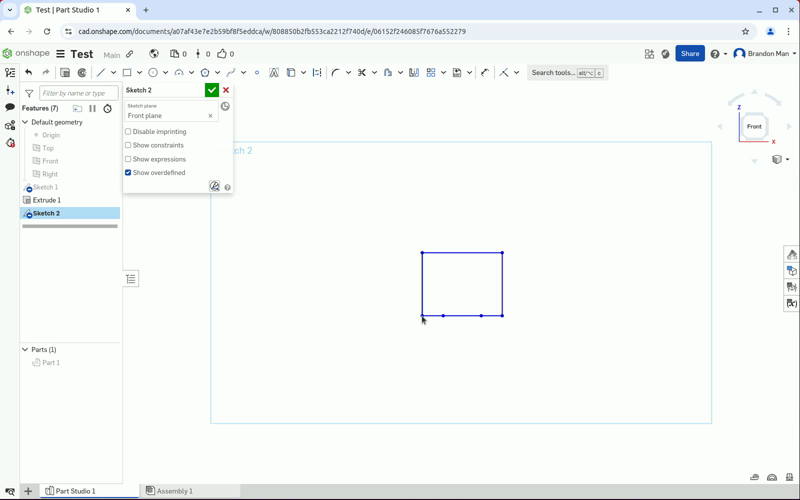
mouse_move(440, 294)
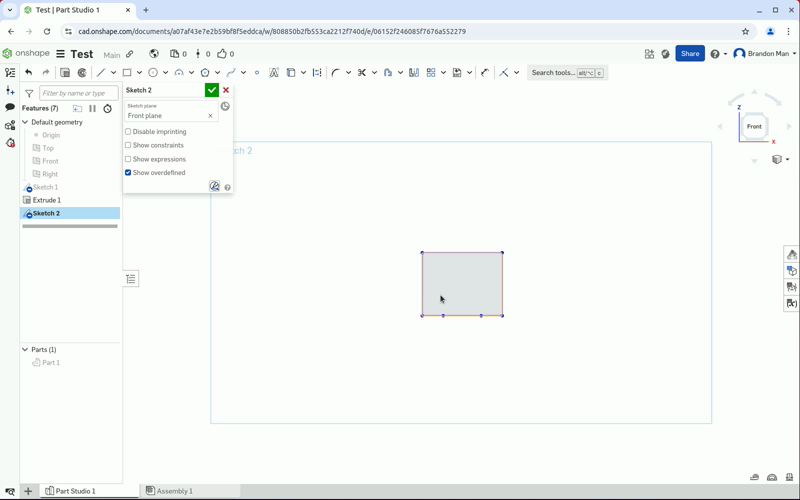
click(440, 294)
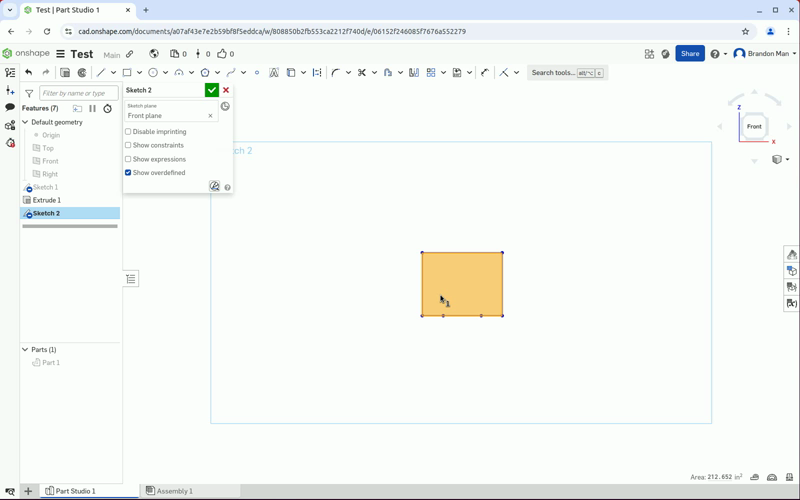
mouse_move(73, 352)
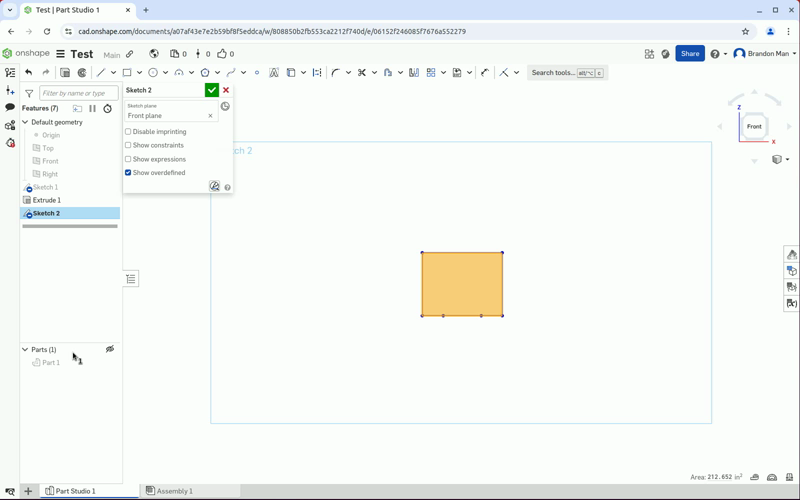
key(shift+y)
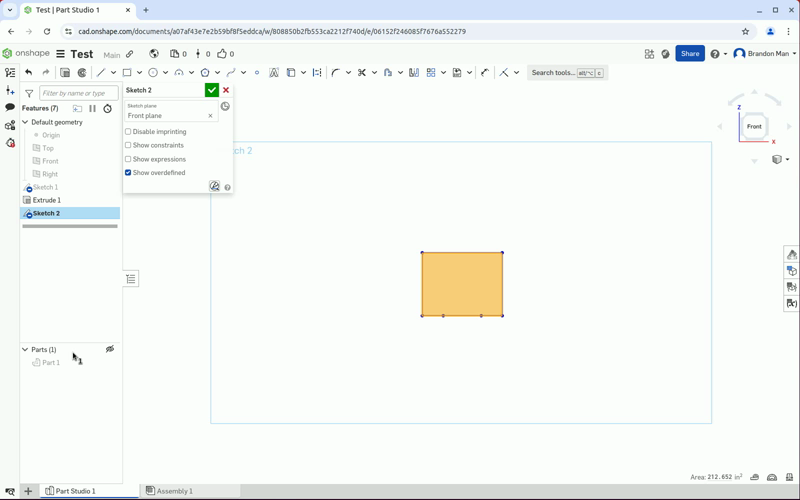
key(shift+e)
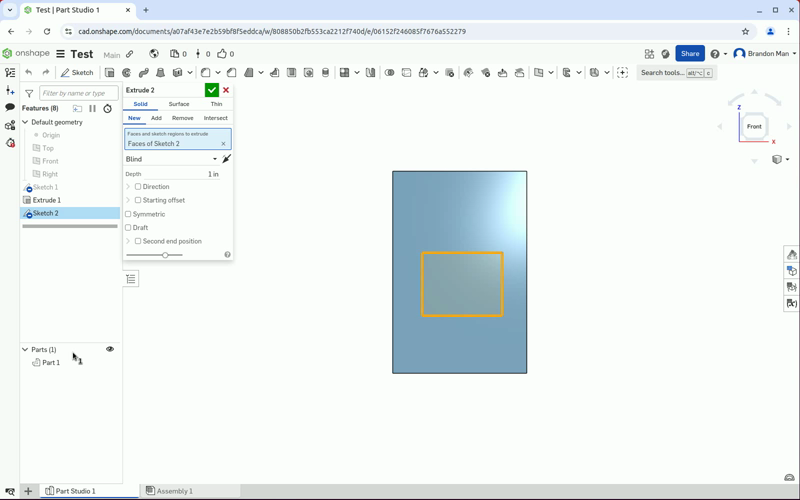
mouse_move(143, 106)
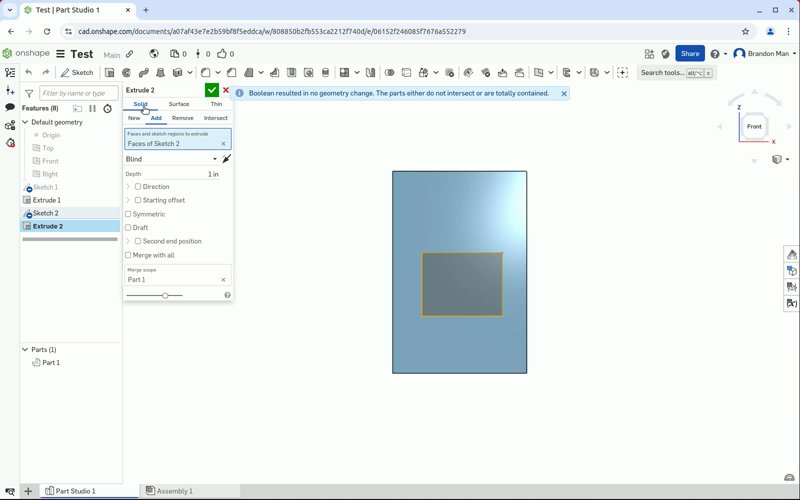
click(143, 106)
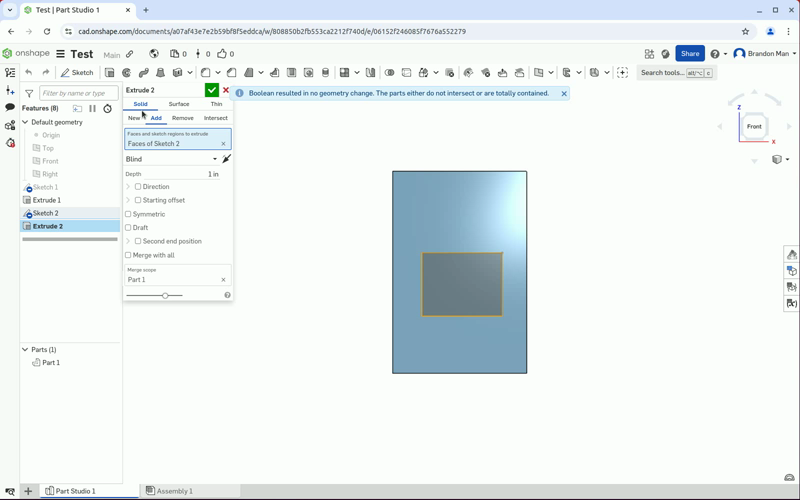
mouse_move(137, 120)
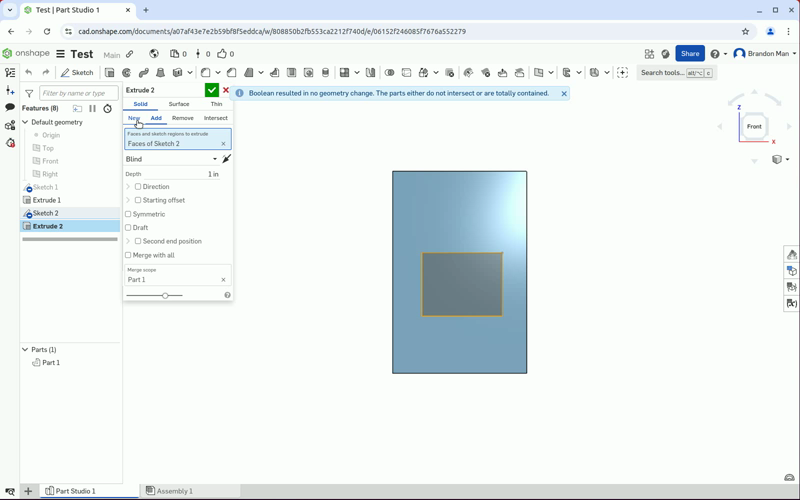
click(137, 120)
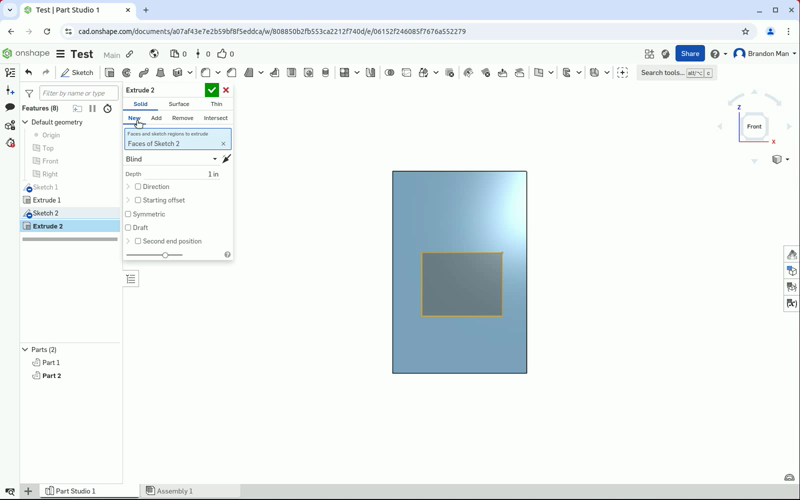
key(tab, 4)
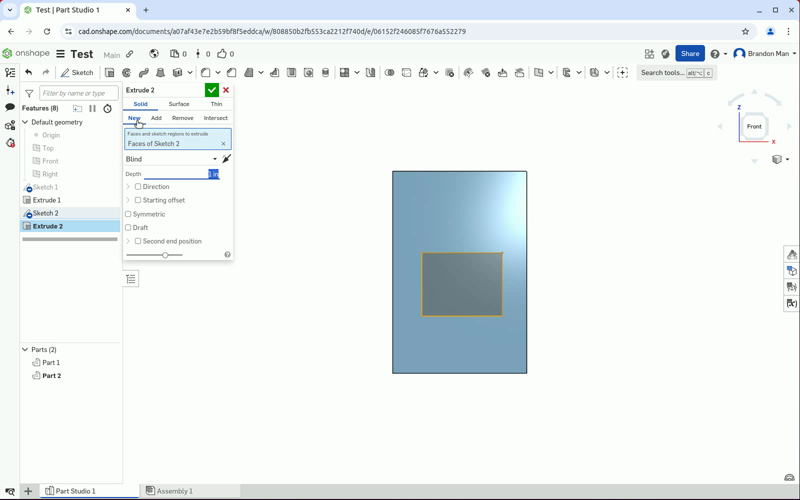
text(-6.981)
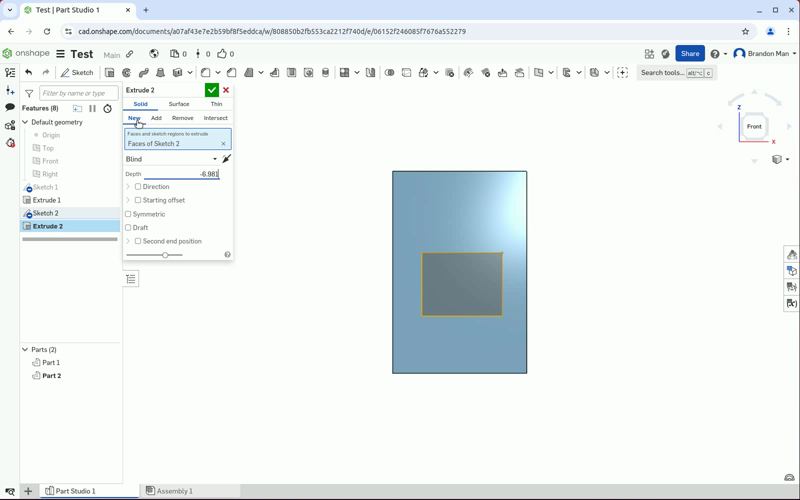
key(enter)
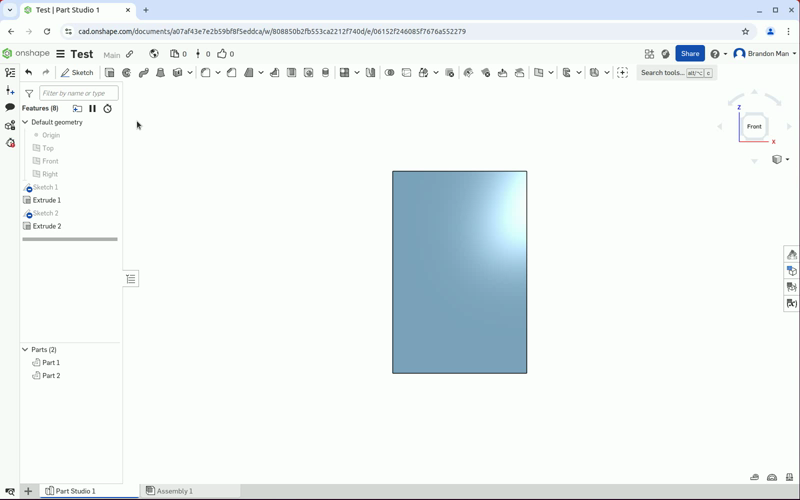
key(shift+h)
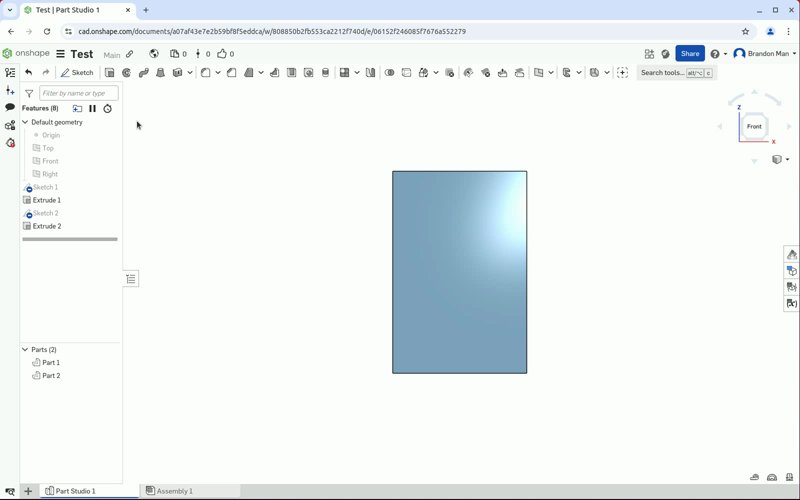
key(shift+h)
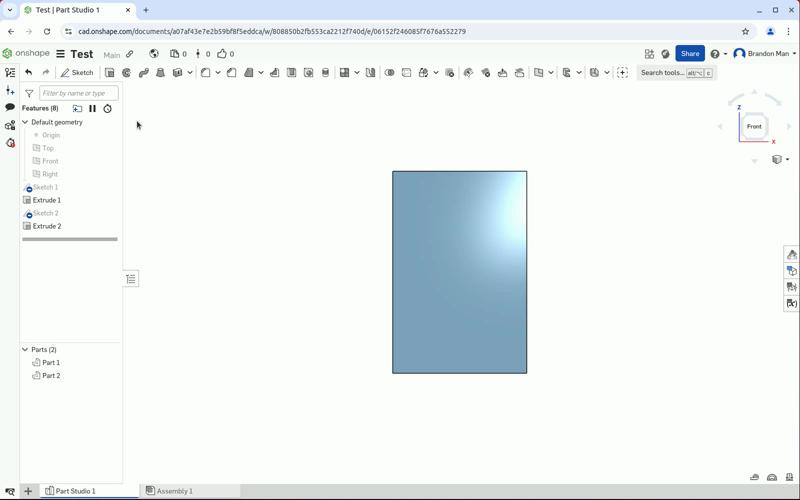
mouse_move(73, 189)
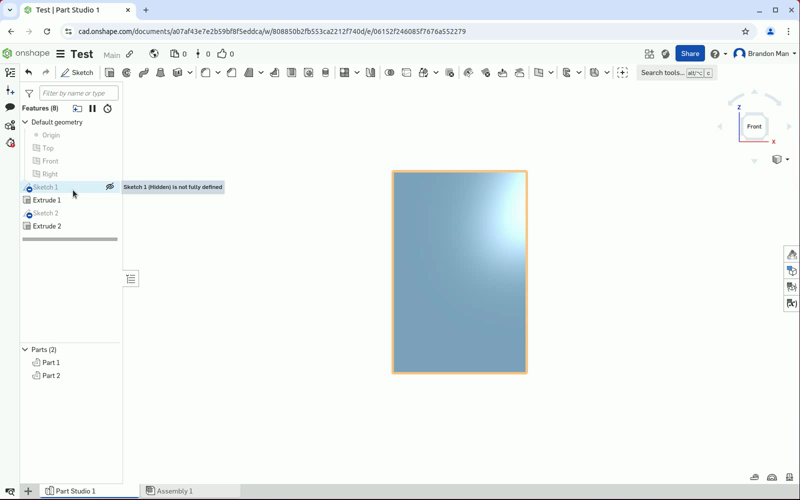
click(73, 189)
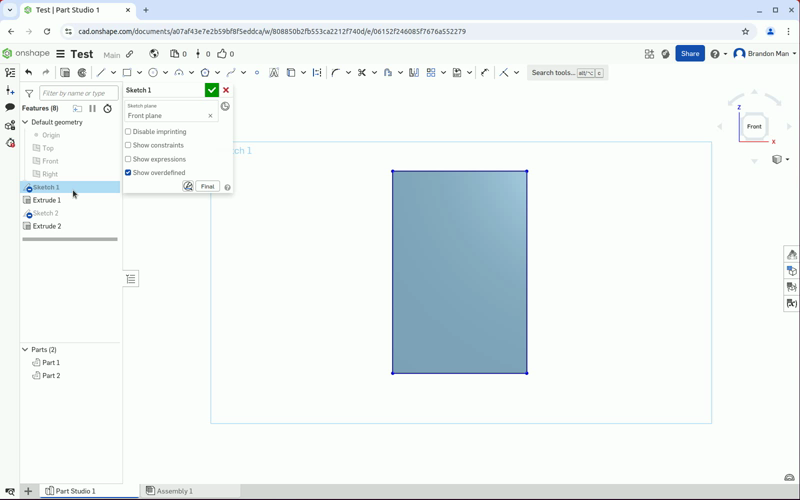
mouse_move(229, 92)
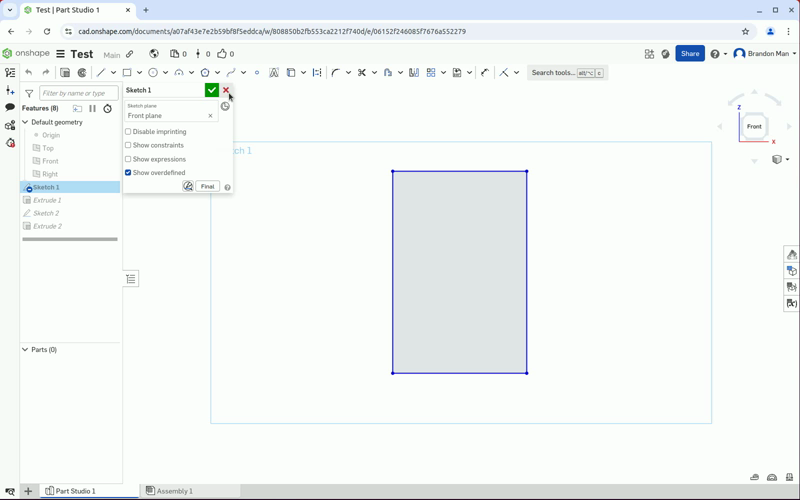
click(229, 92)
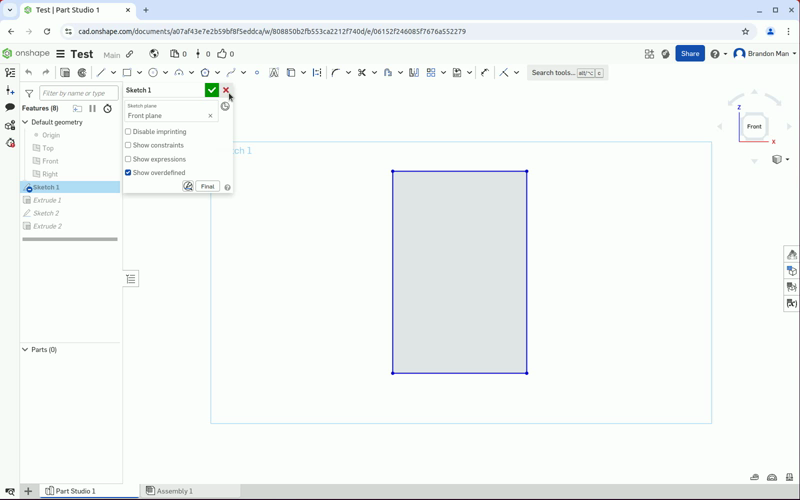
key(shift+s)
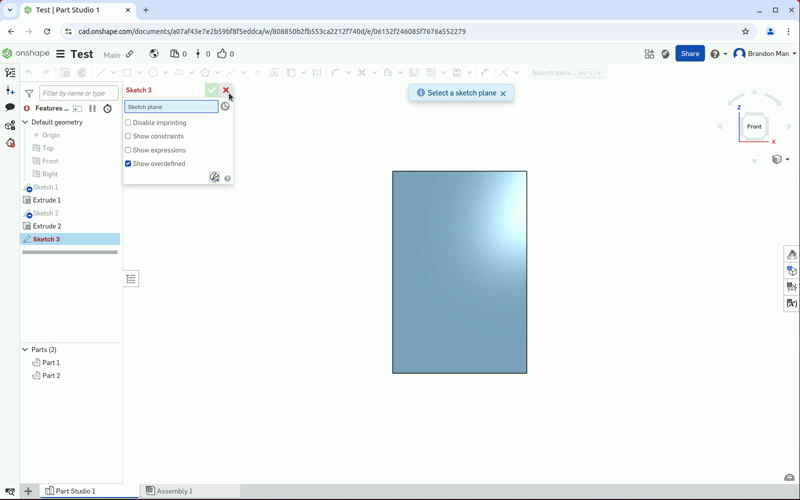
mouse_move(73, 163)
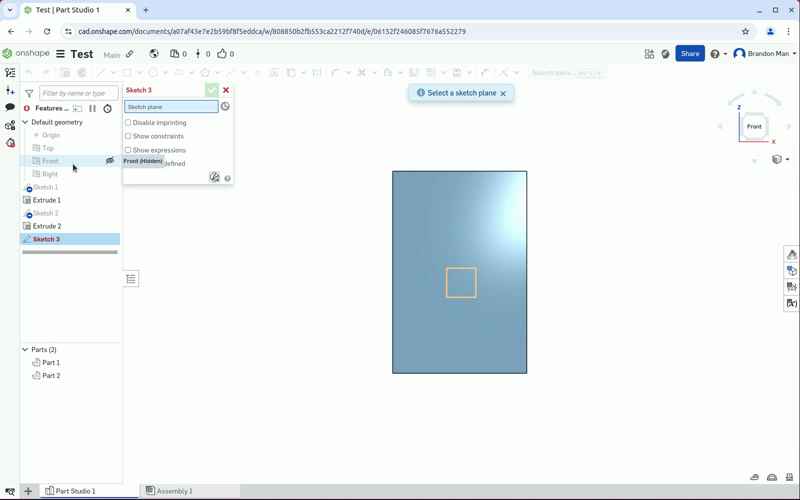
click(73, 163)
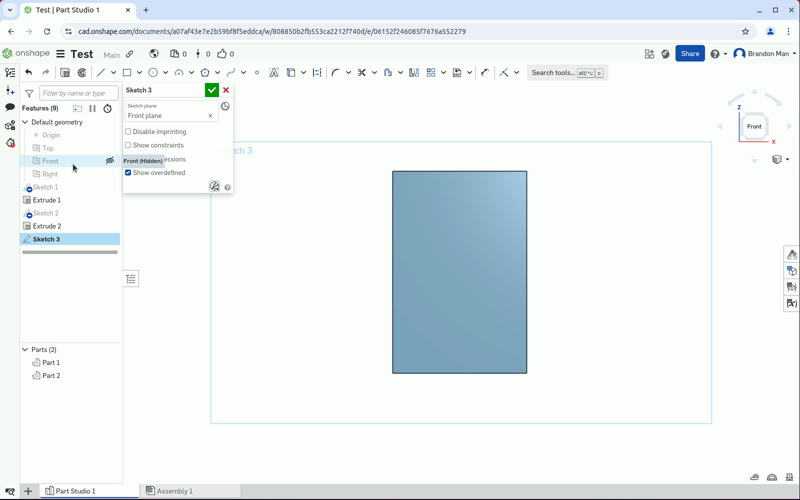
mouse_move(73, 352)
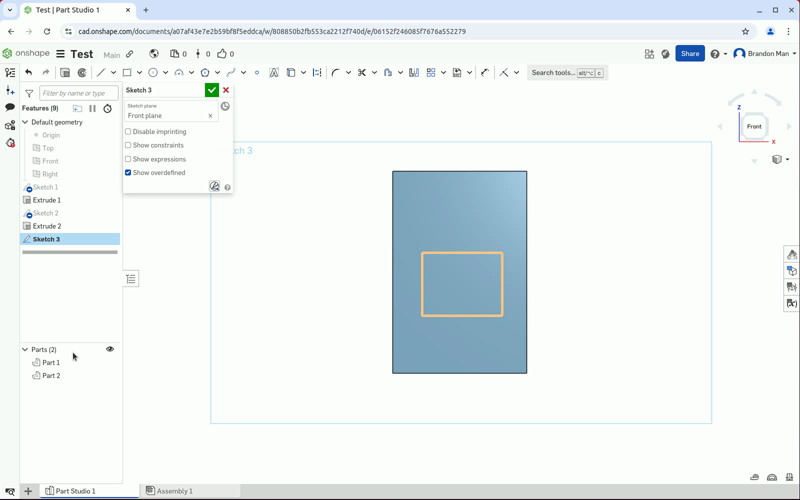
key(y)
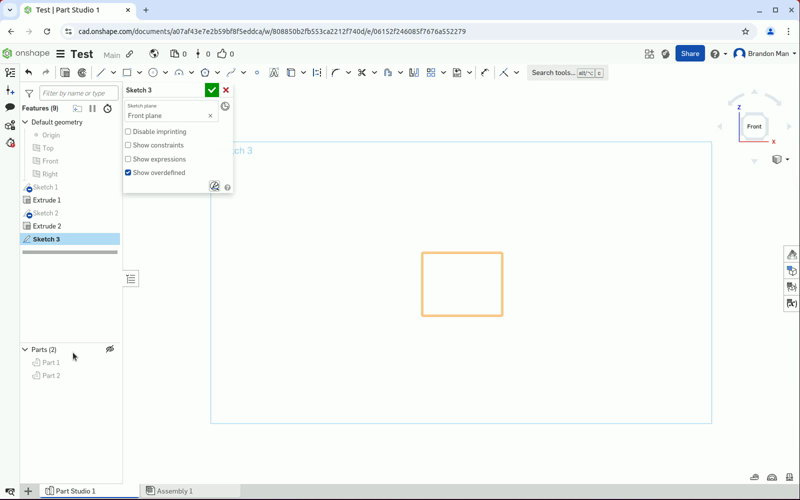
key(l)
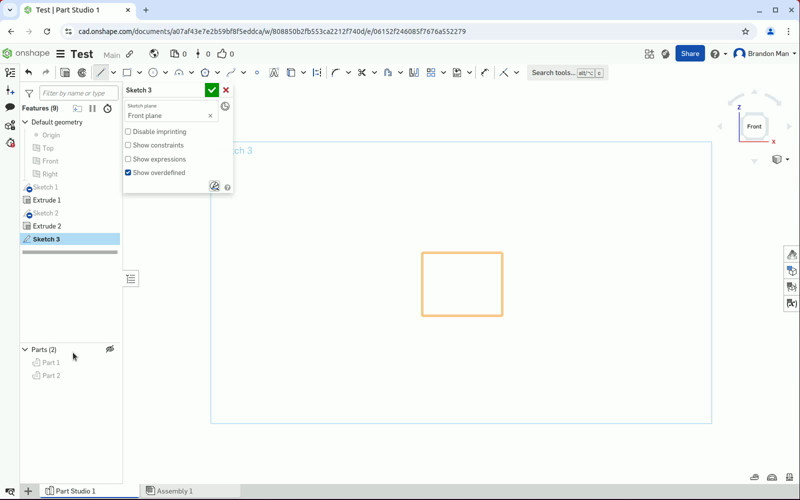
key_down(shift)
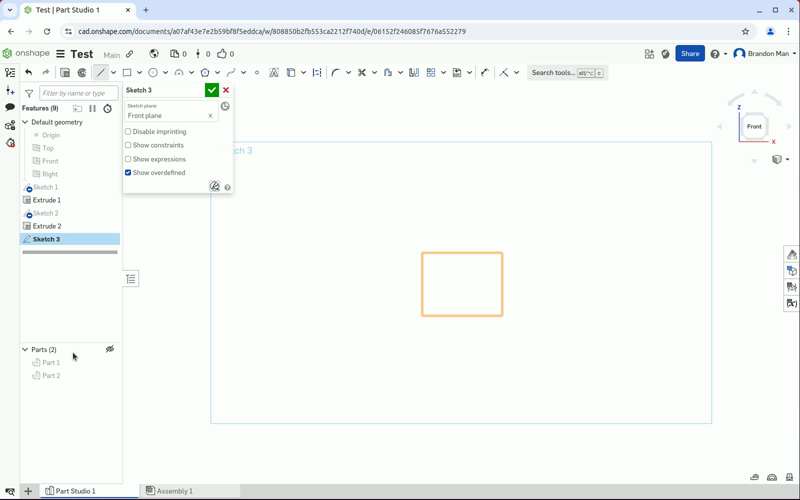
mouse_move(443, 349)
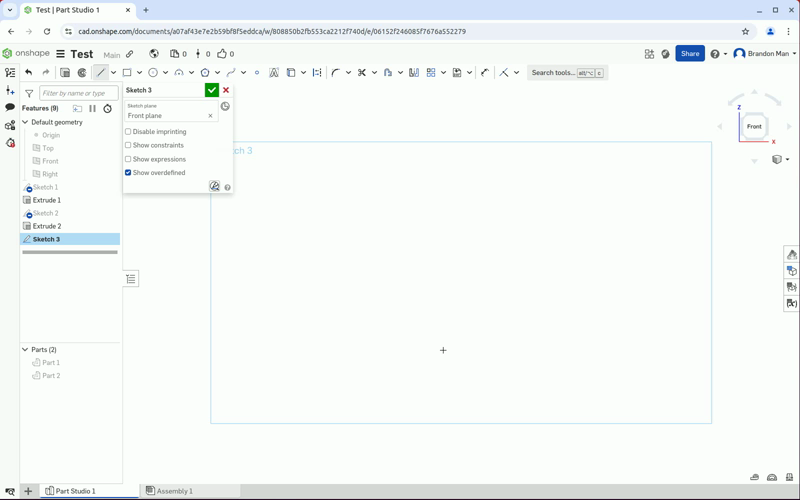
click(443, 349)
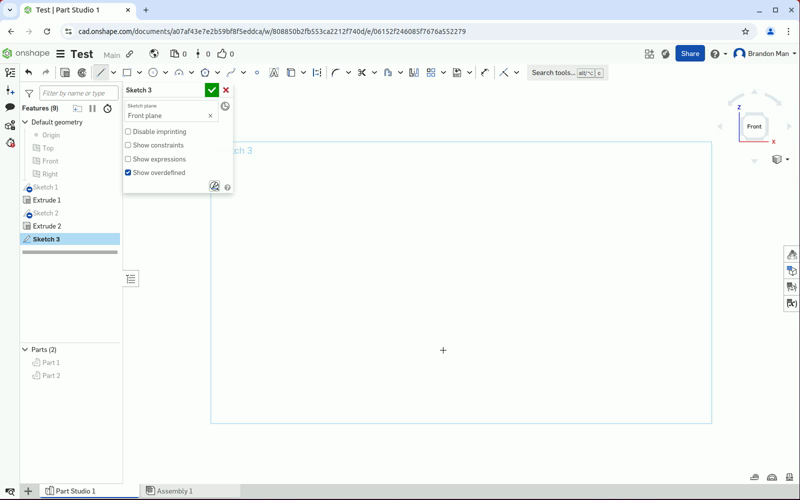
key_up(shift)
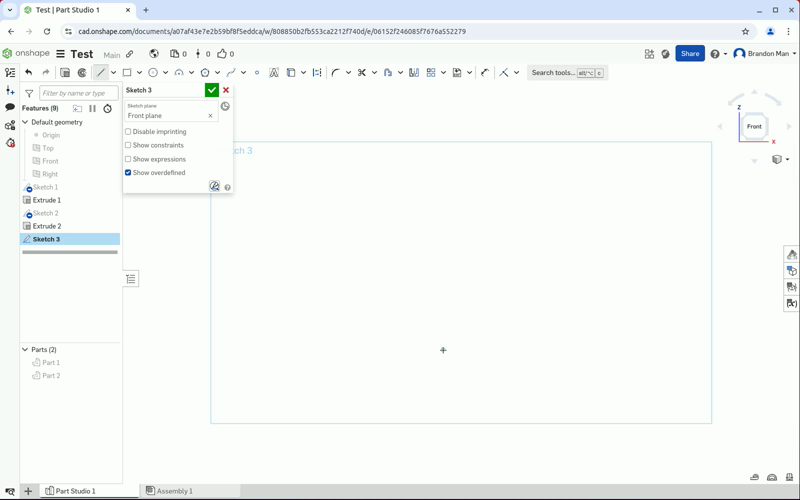
key_down(shift)
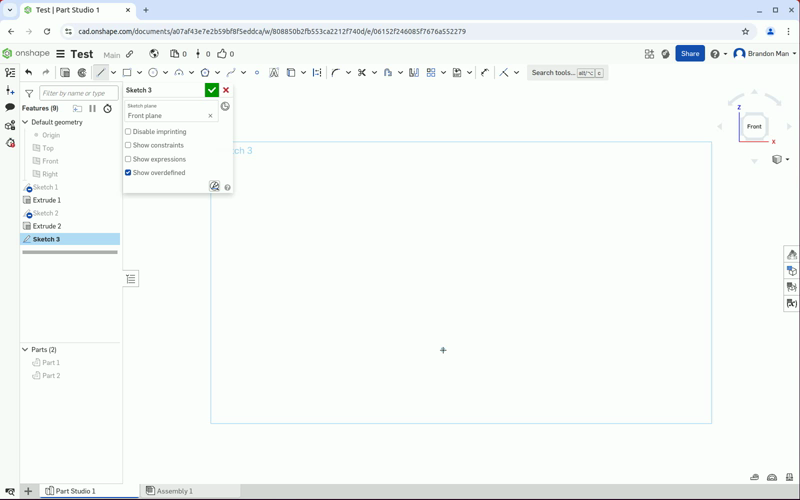
mouse_move(473, 349)
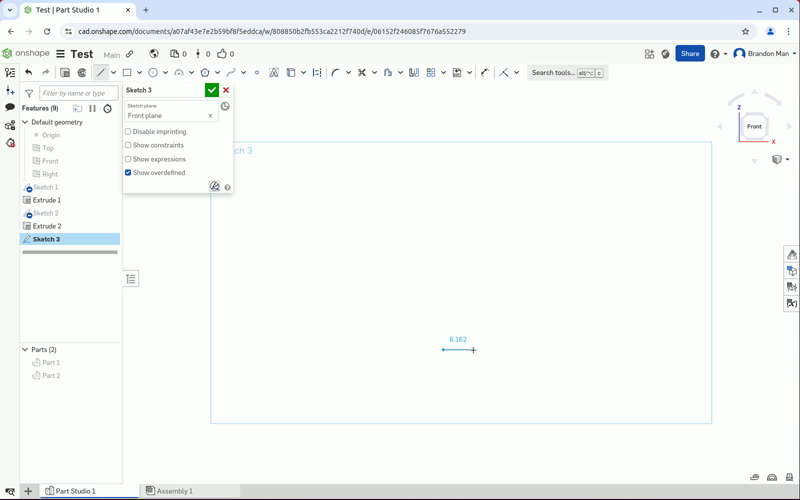
mouse_move(482, 349)
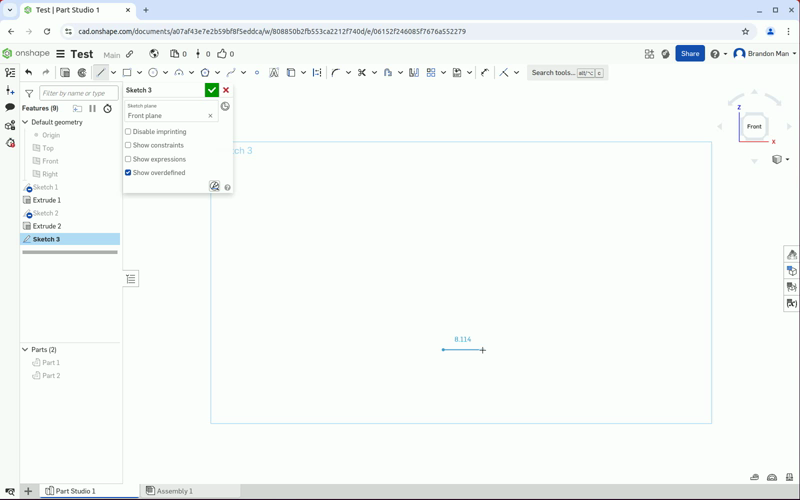
click(482, 349)
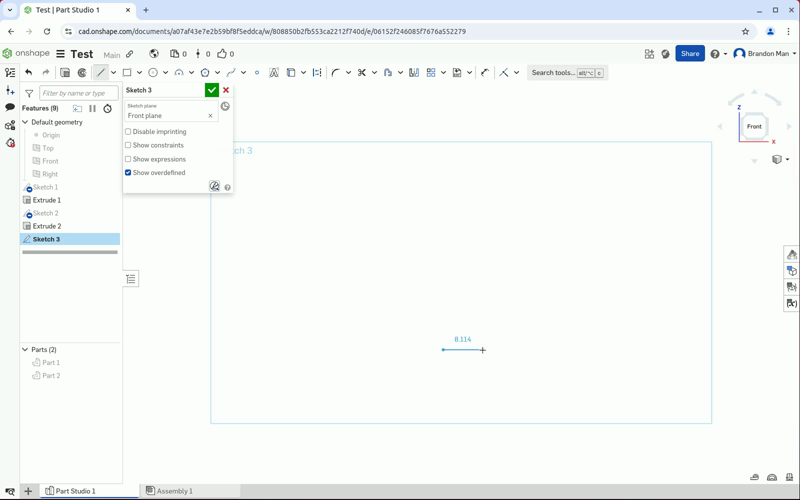
key_up(shift)
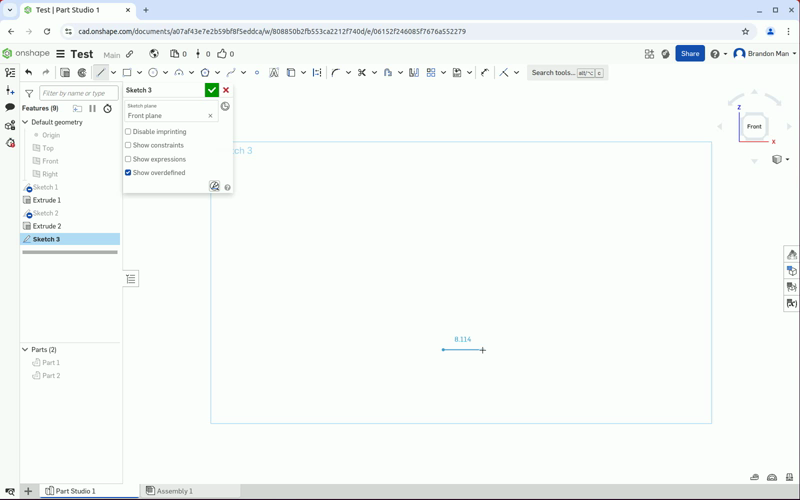
key_down(shift)
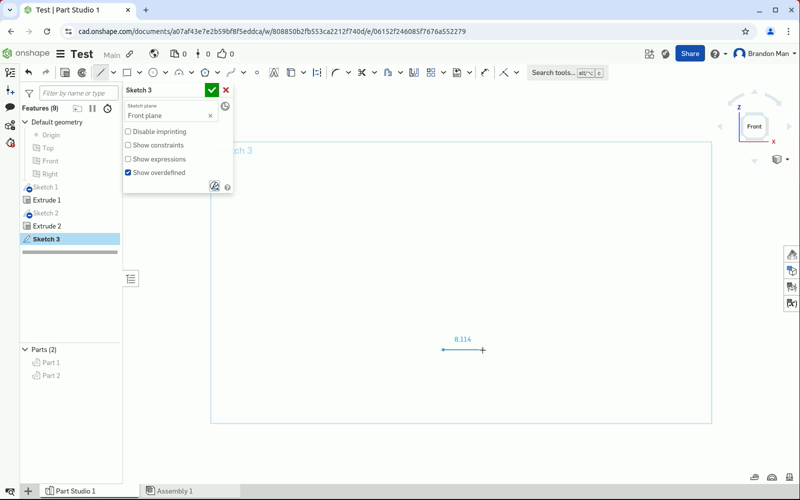
mouse_move(512, 349)
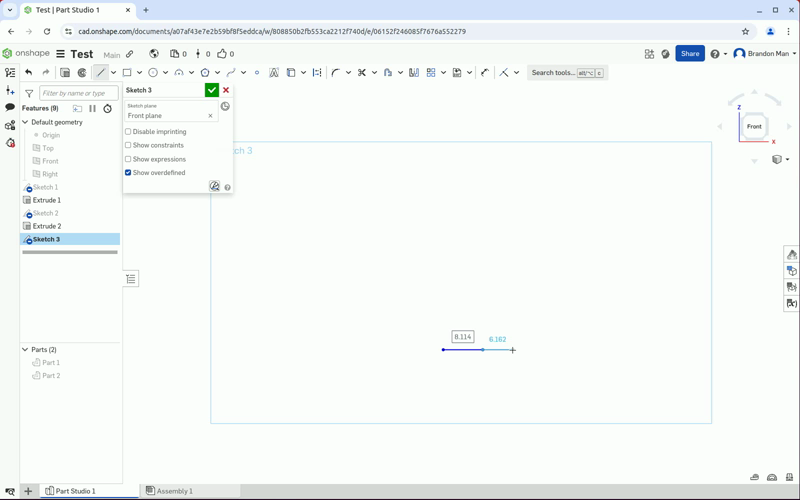
mouse_move(482, 314)
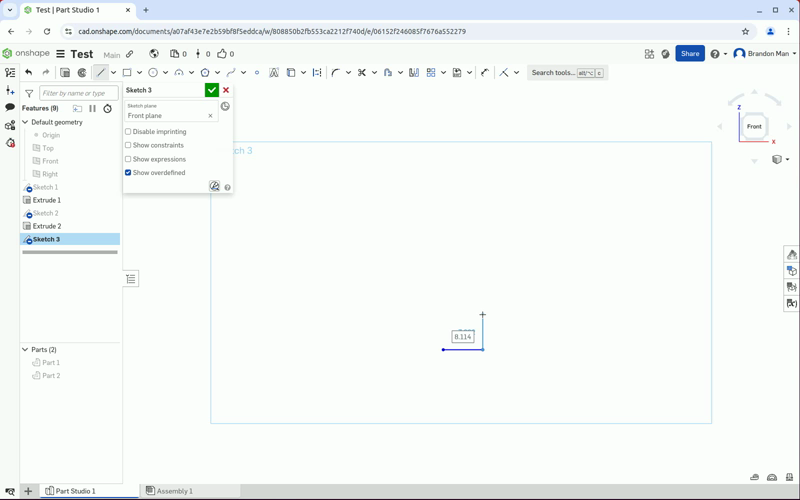
click(482, 314)
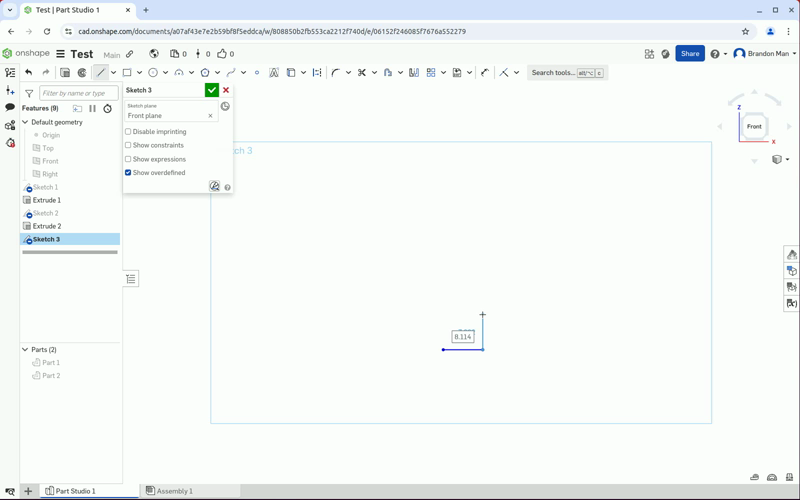
key_up(shift)
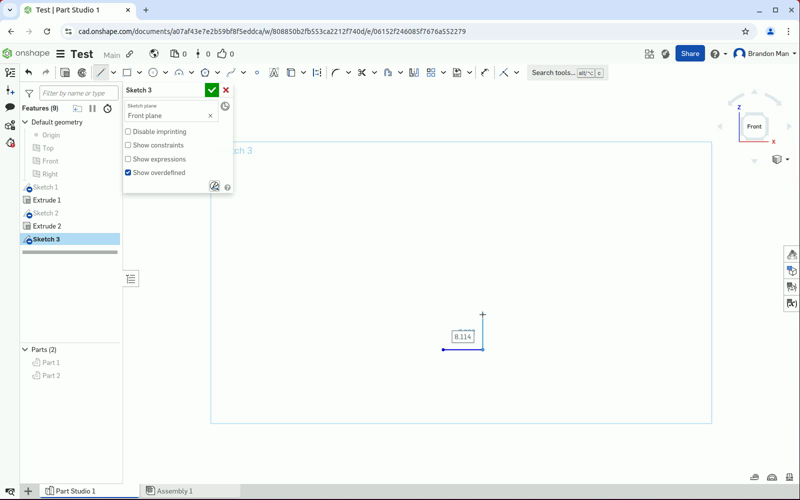
key_down(shift)
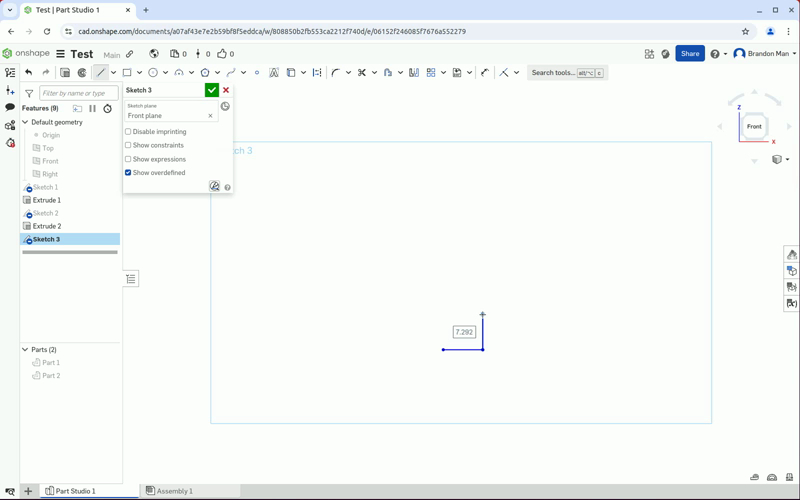
mouse_move(512, 314)
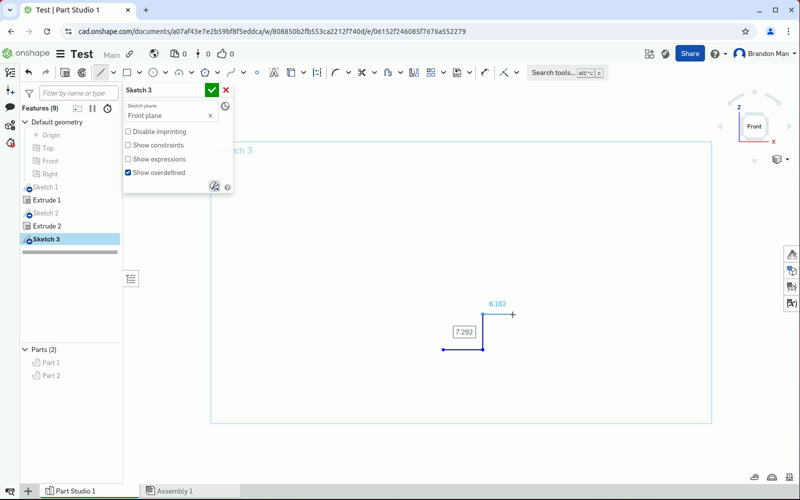
mouse_move(443, 314)
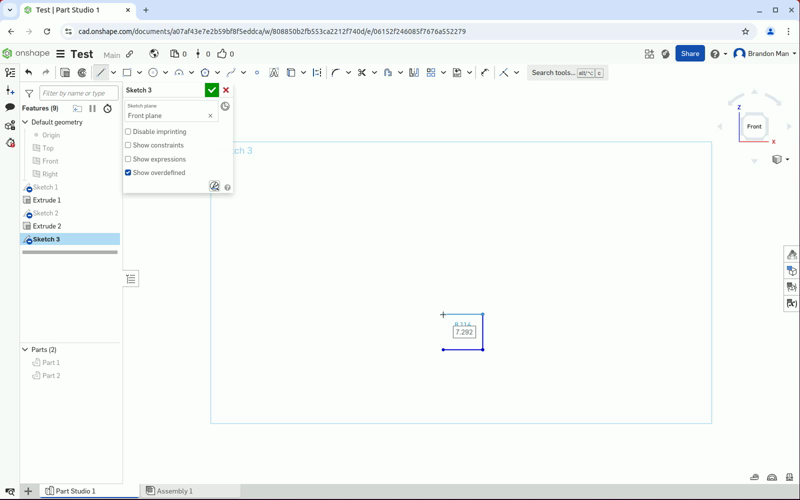
click(443, 314)
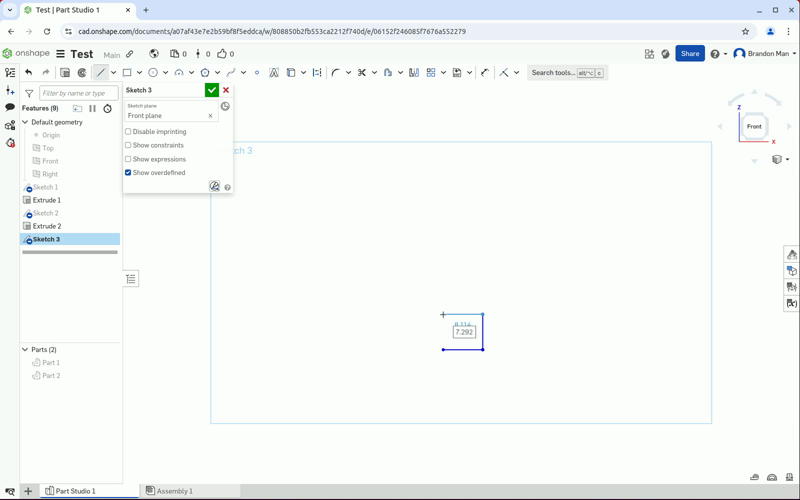
key_up(shift)
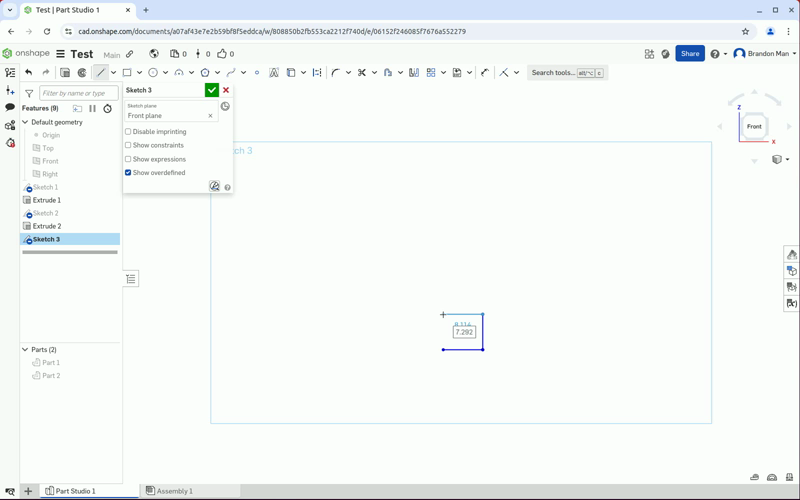
mouse_move(473, 314)
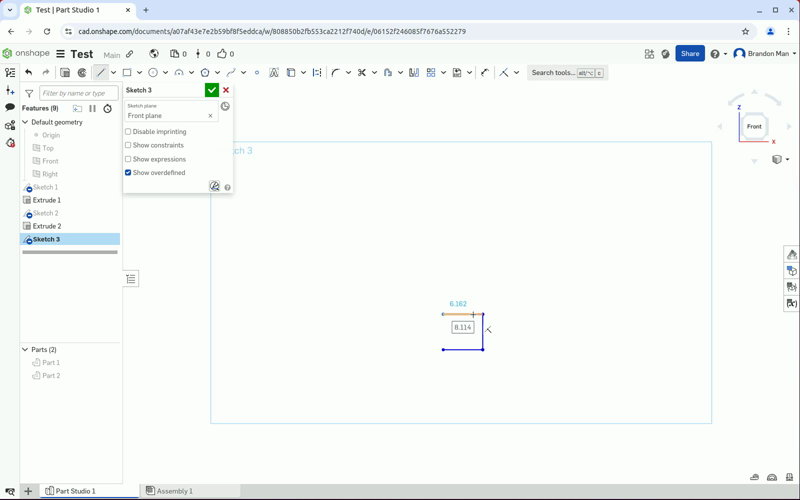
key_down(shift)
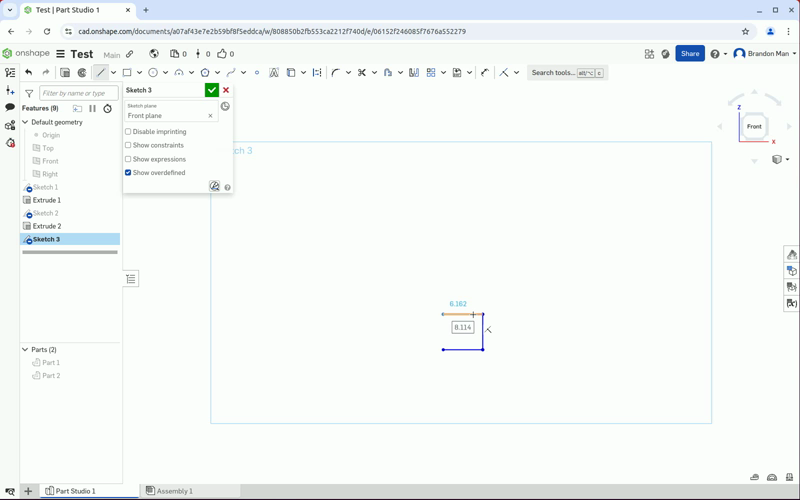
mouse_move(443, 349)
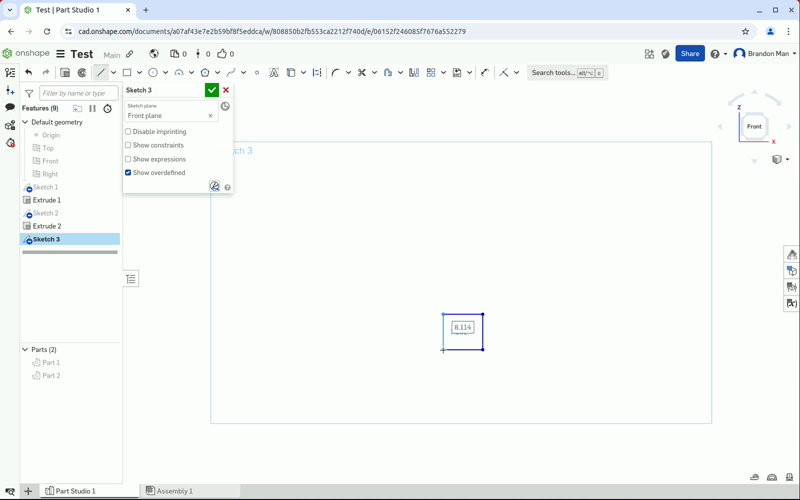
key_up(shift)
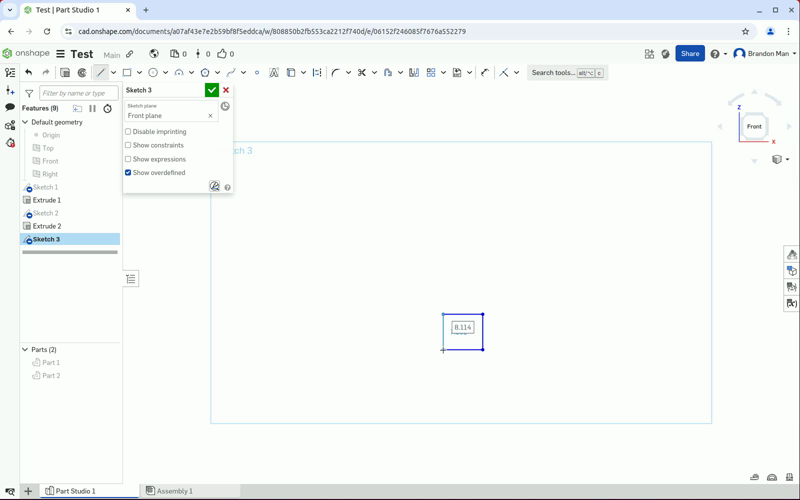
click(443, 349)
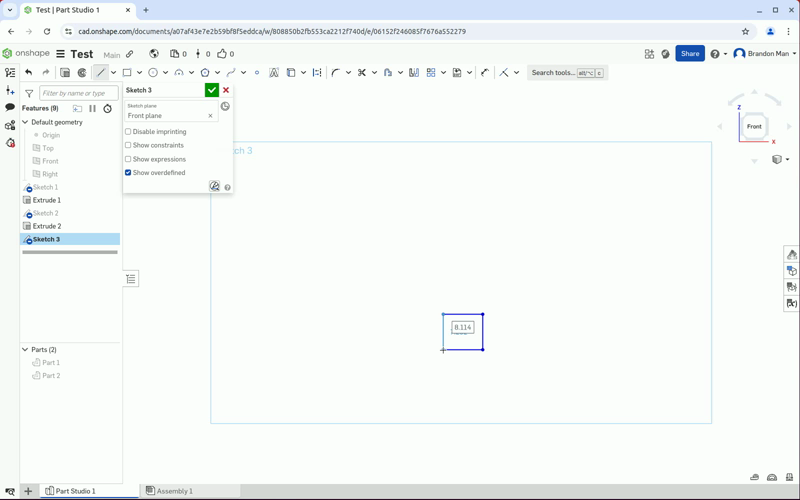
key(esc)
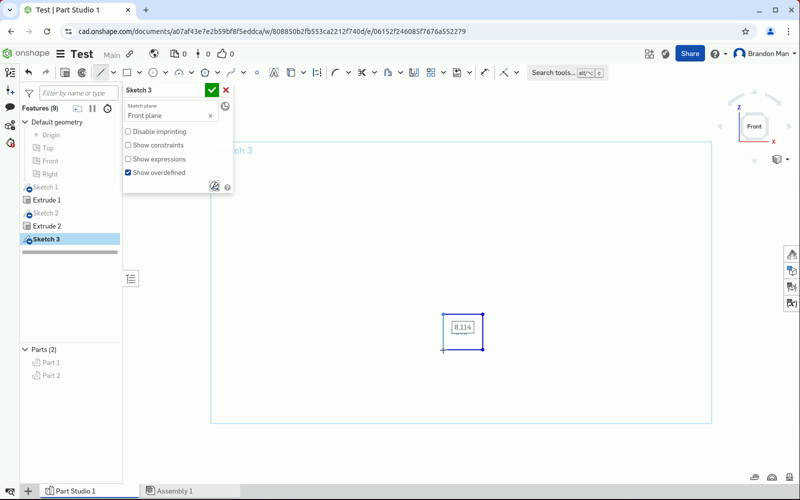
mouse_move(476, 319)
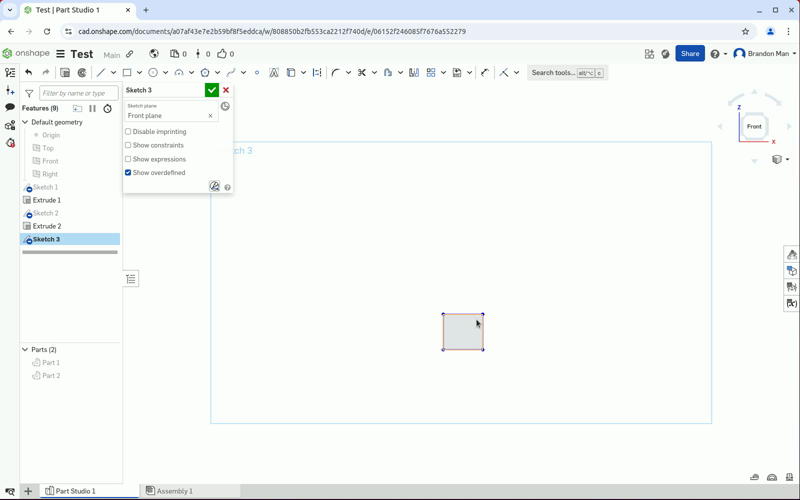
scroll(6)
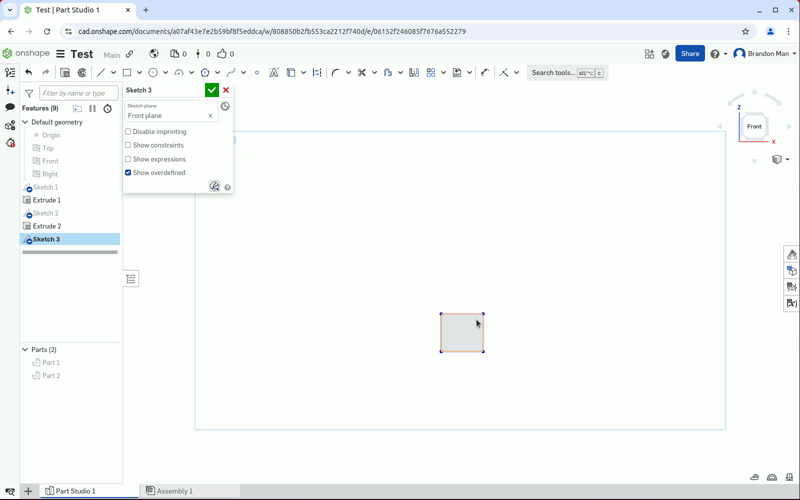
scroll(6)
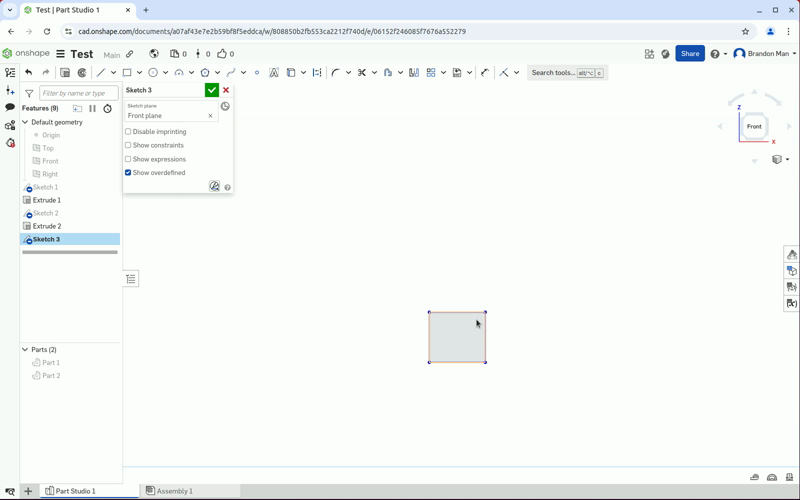
scroll(6)
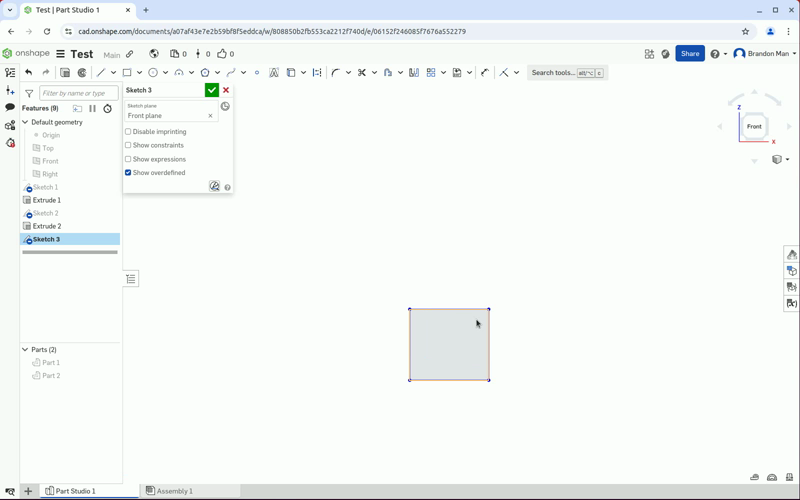
scroll(6)
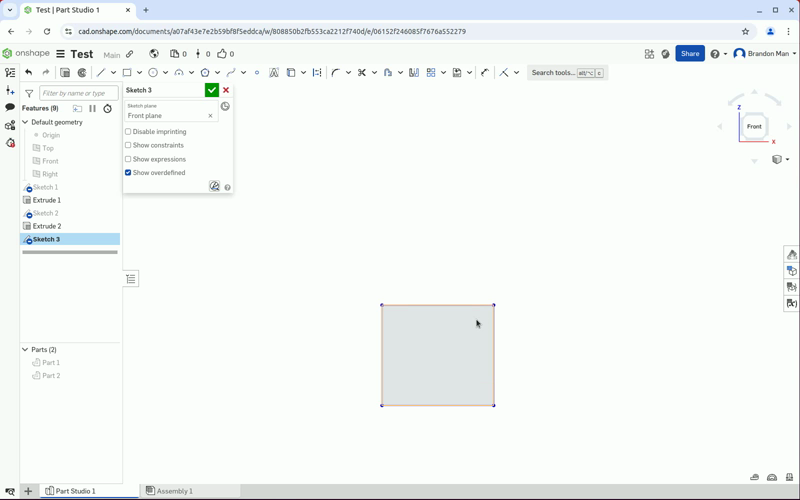
scroll(6)
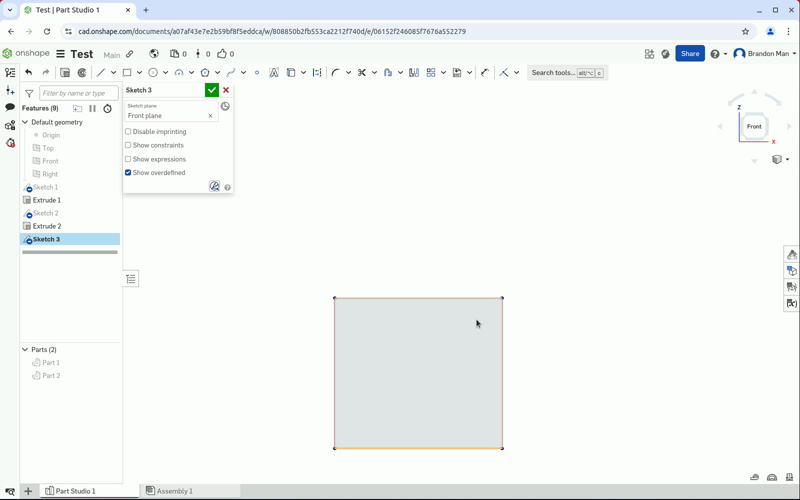
scroll(6)
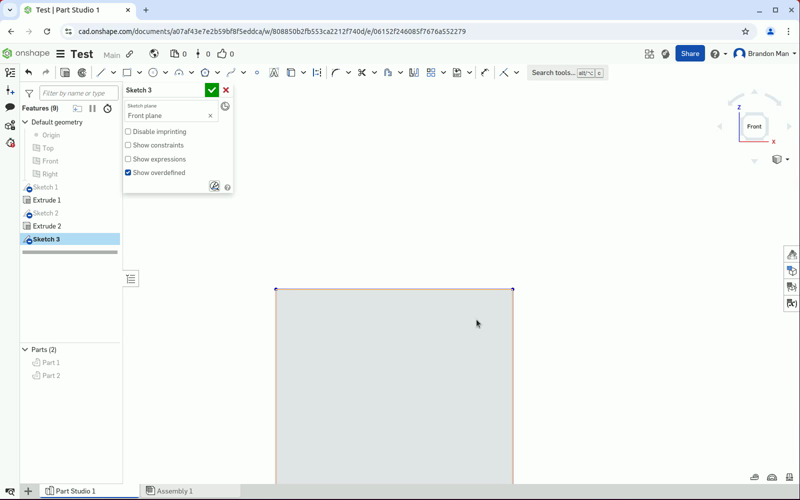
scroll(6)
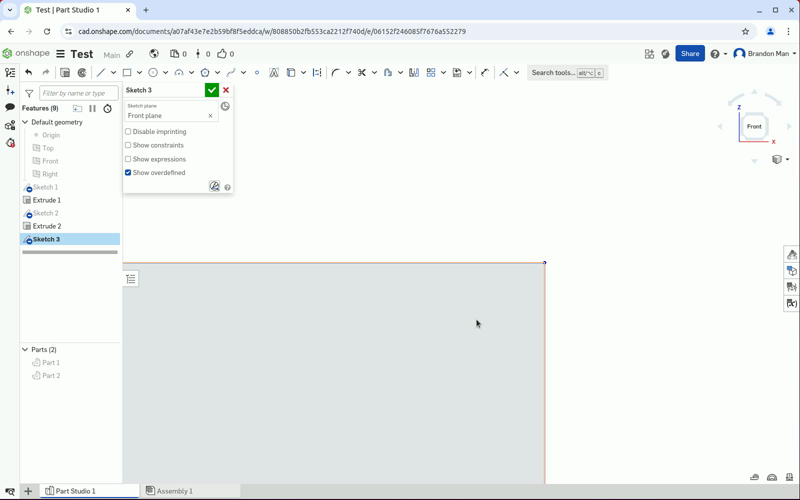
click(476, 319)
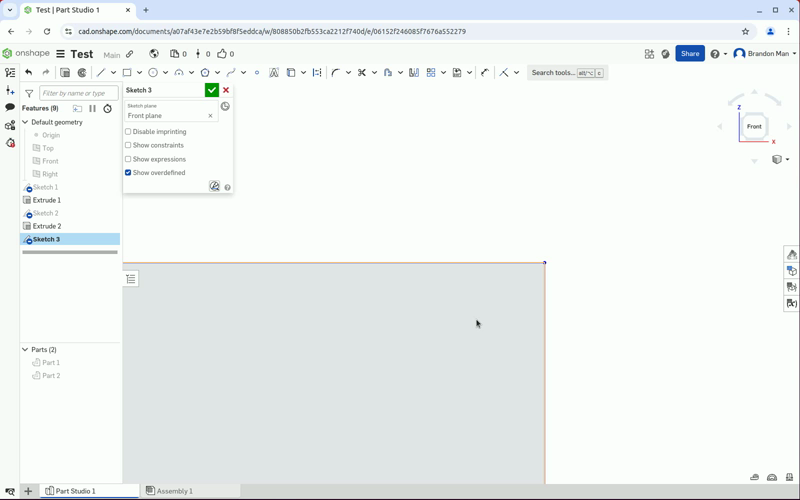
scroll(-6)
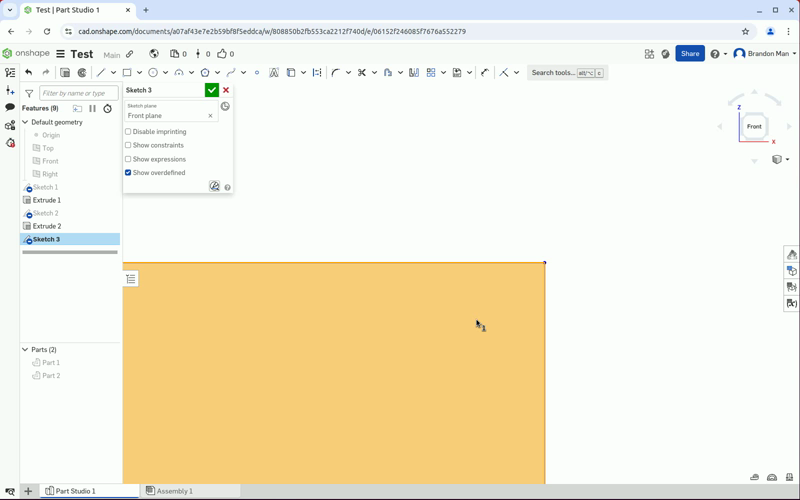
scroll(-6)
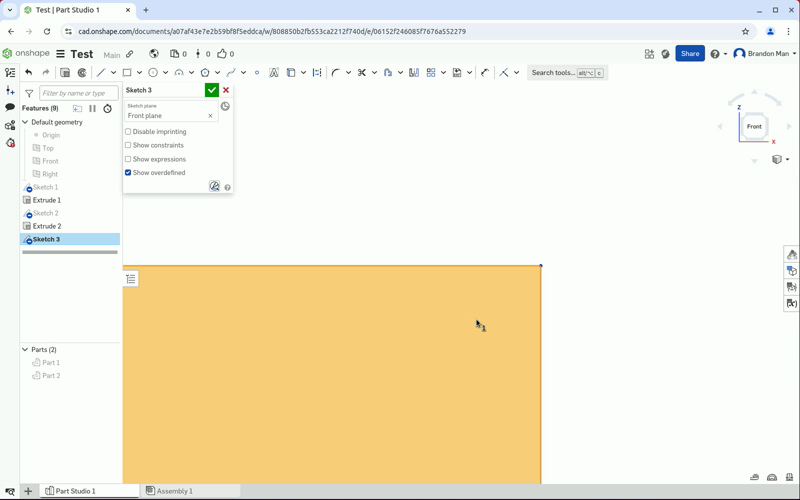
scroll(-6)
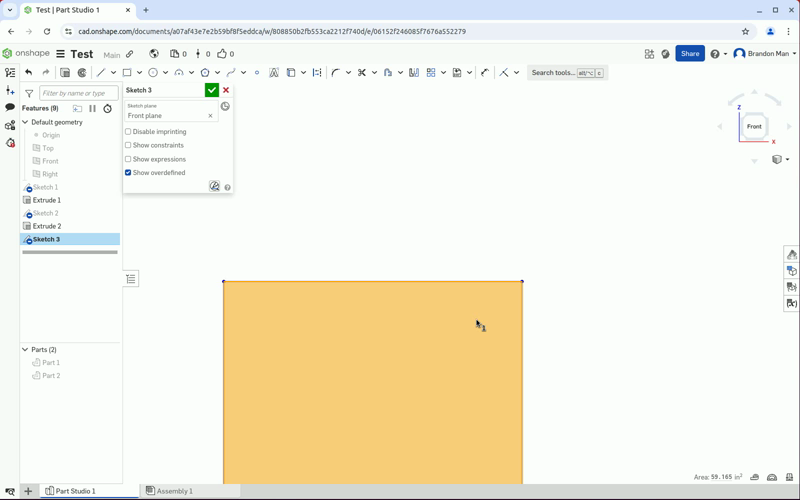
scroll(-6)
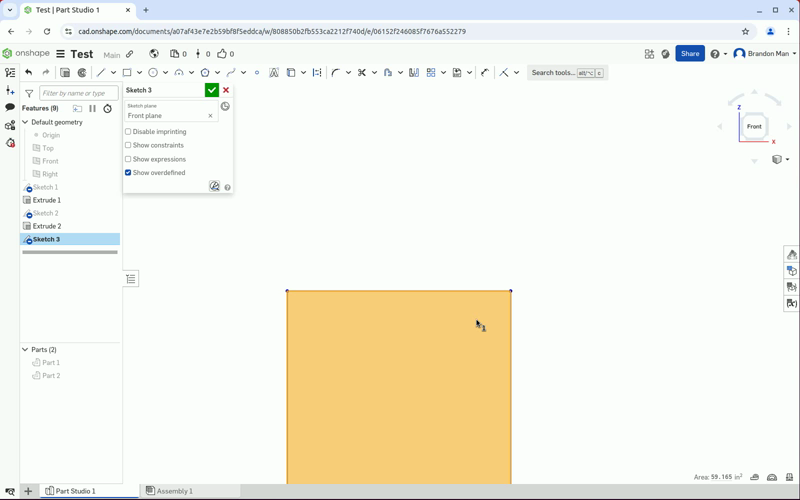
scroll(-6)
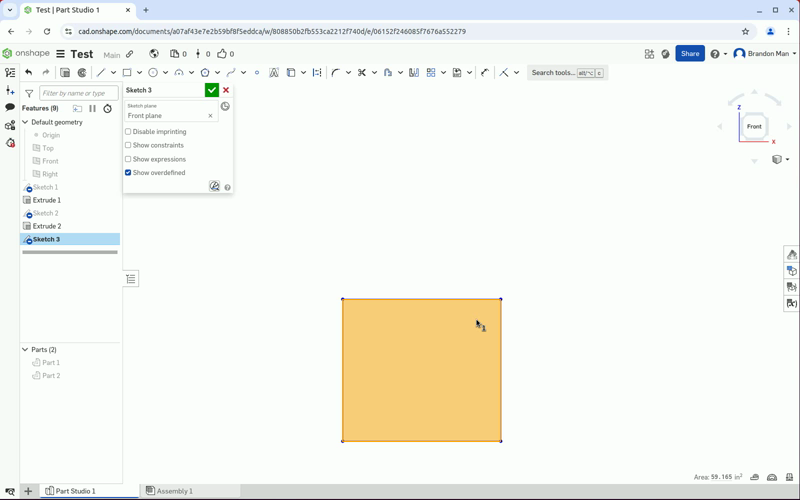
scroll(-6)
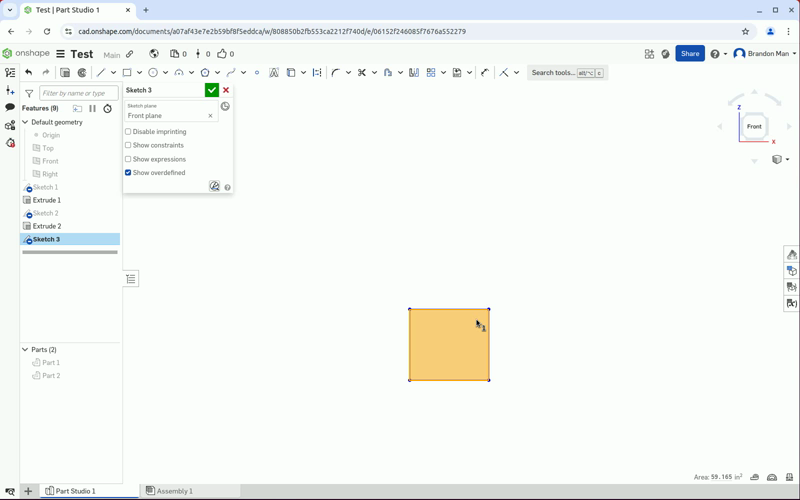
scroll(-6)
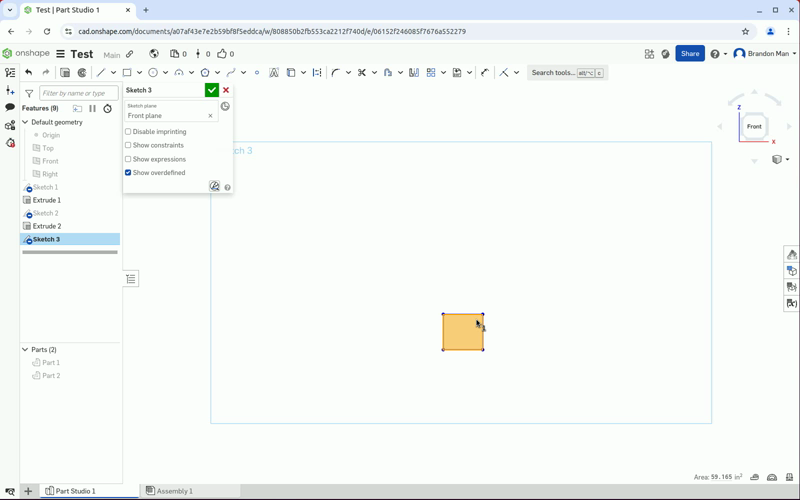
mouse_move(73, 352)
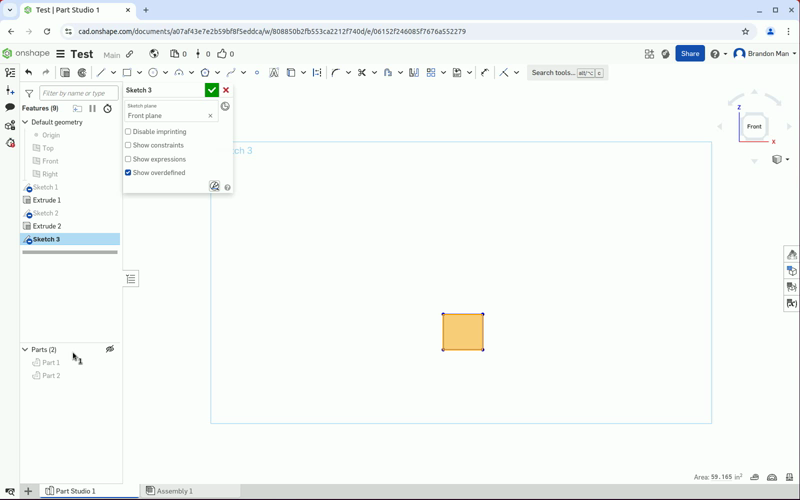
key(shift+y)
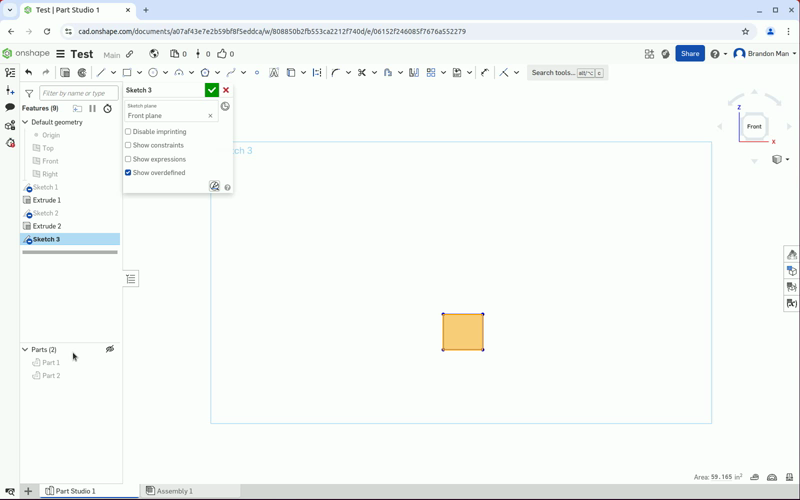
key(shift+e)
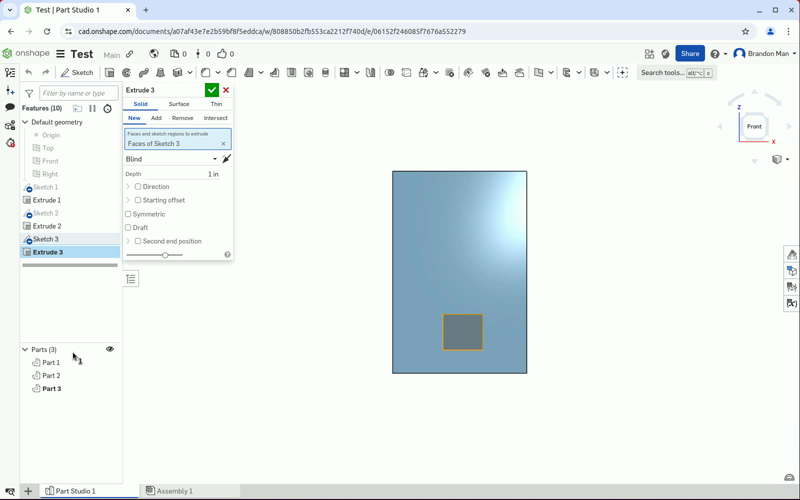
mouse_move(143, 106)
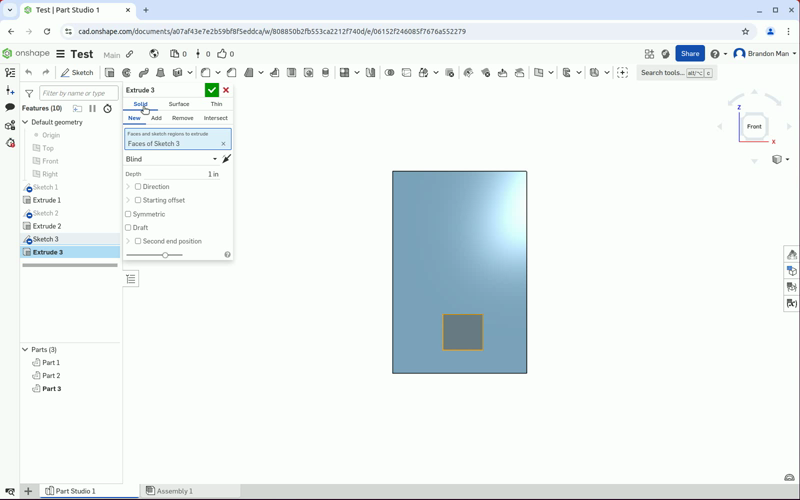
click(143, 106)
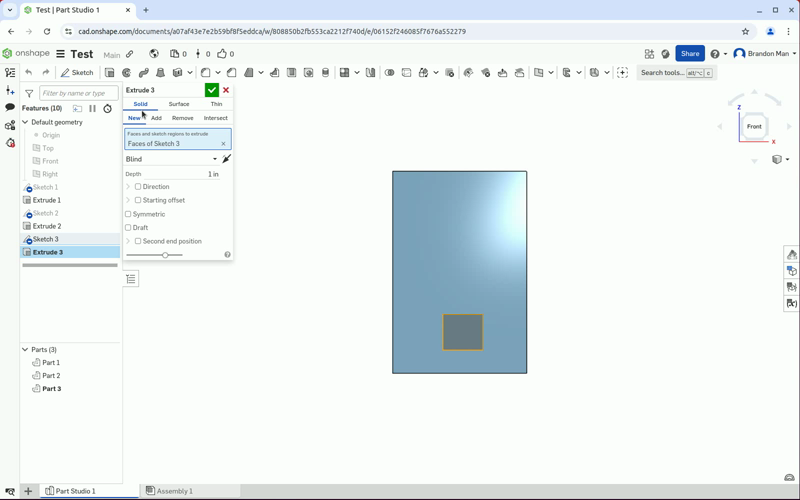
mouse_move(137, 120)
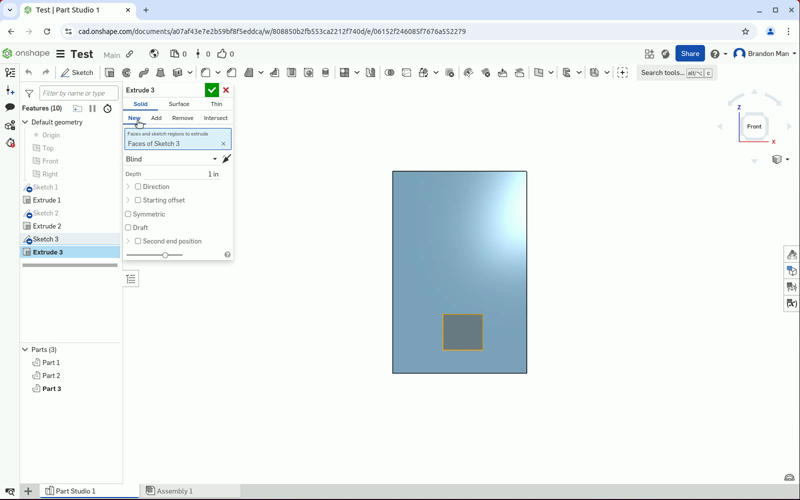
click(137, 120)
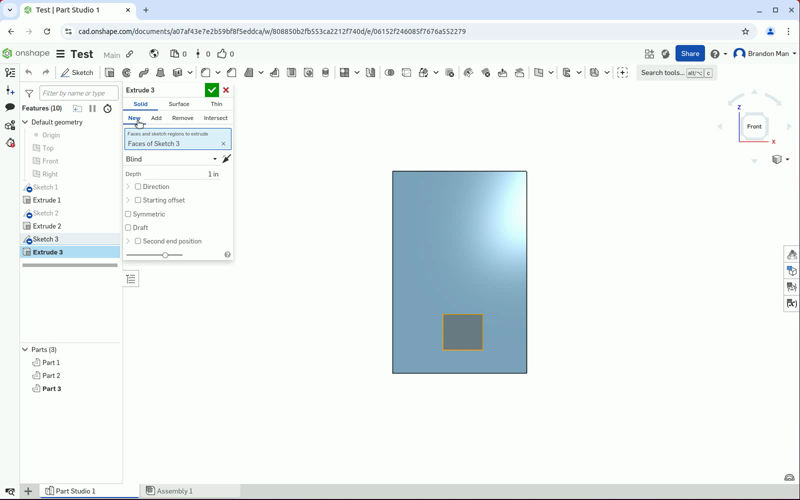
key(tab, 4)
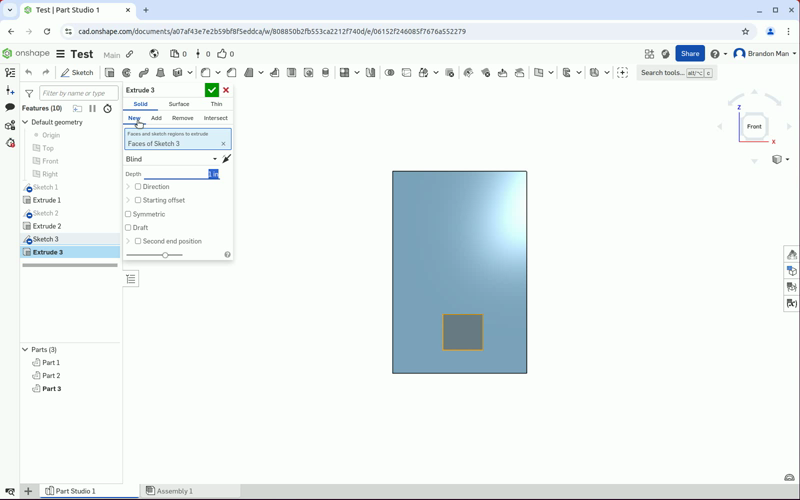
text(-6.981)
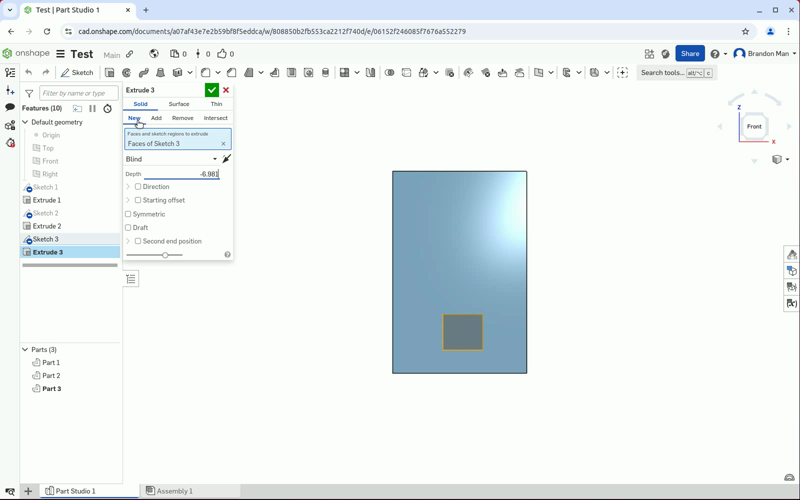
key(enter)
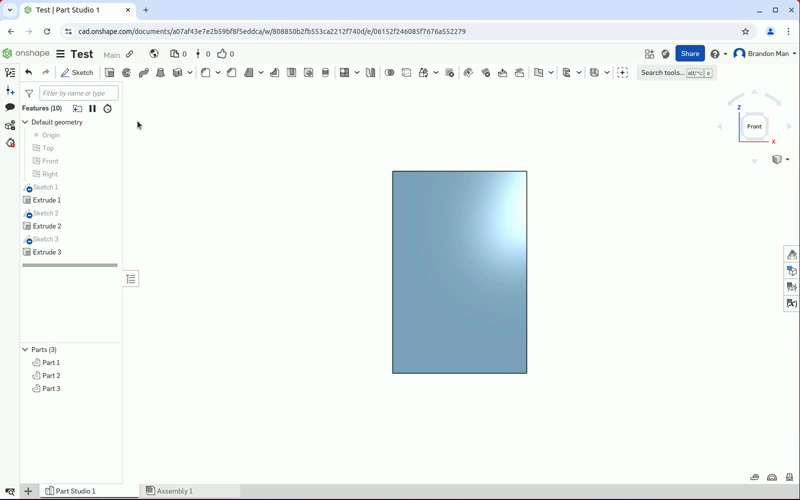
key(shift+h)
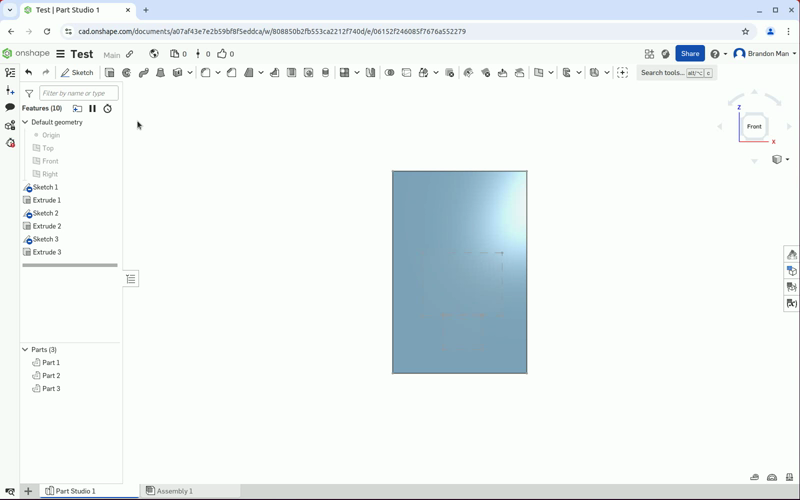
key(shift+h)
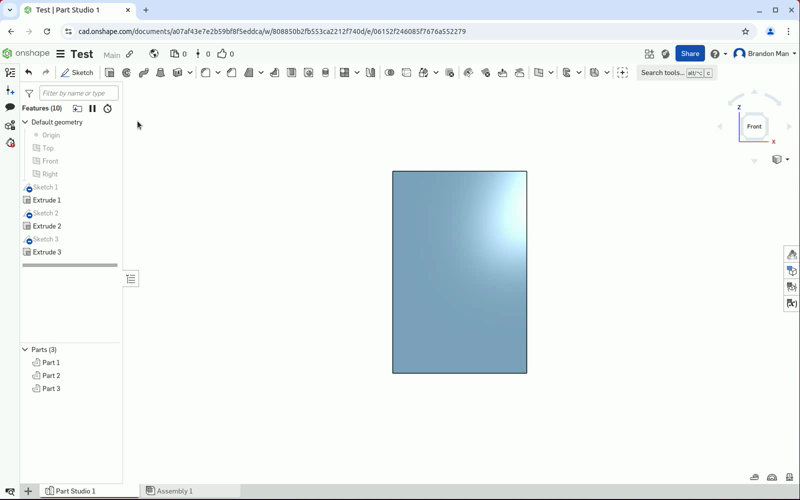
mouse_move(73, 189)
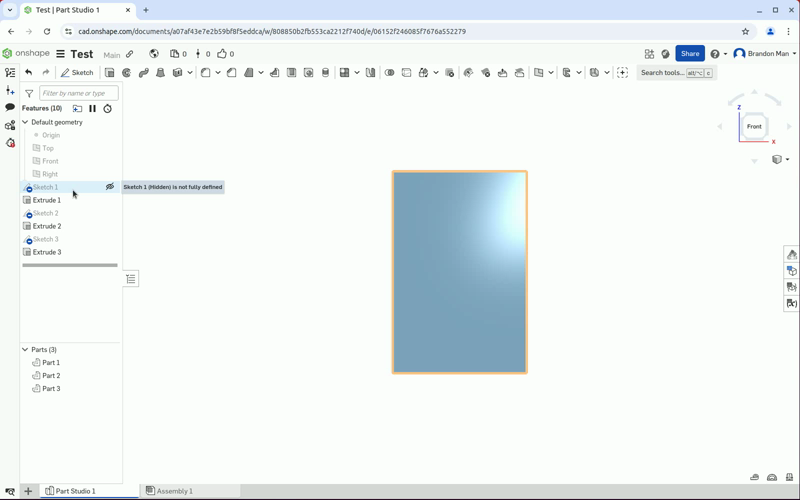
click(73, 189)
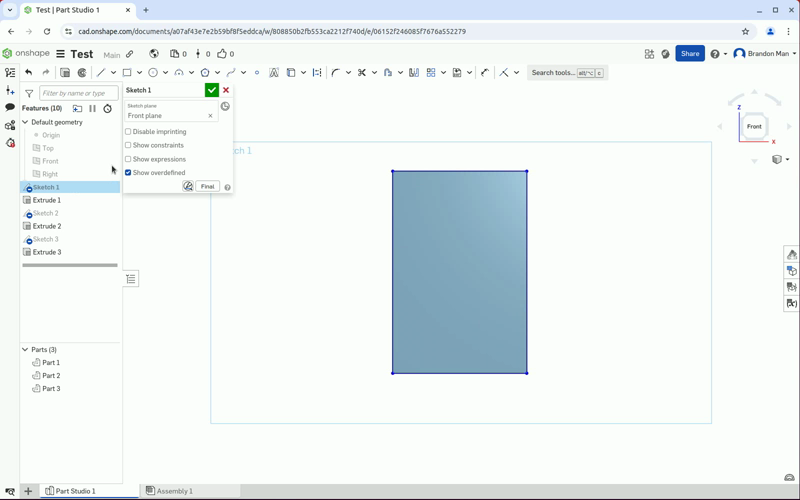
mouse_move(229, 92)
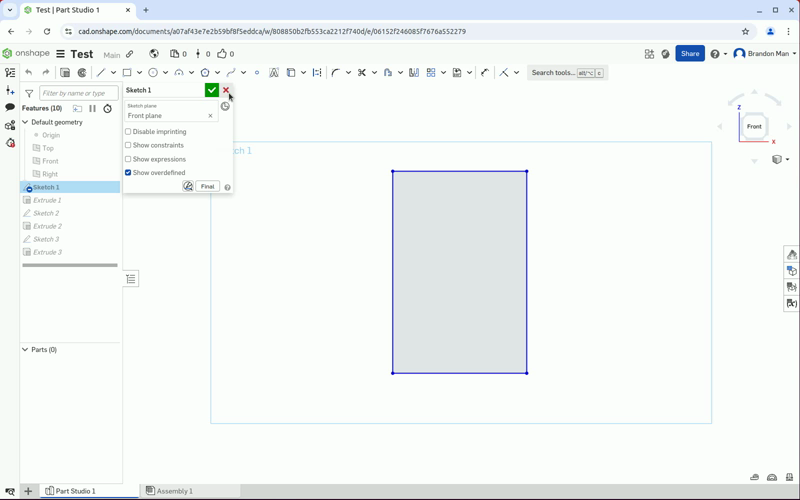
click(229, 92)
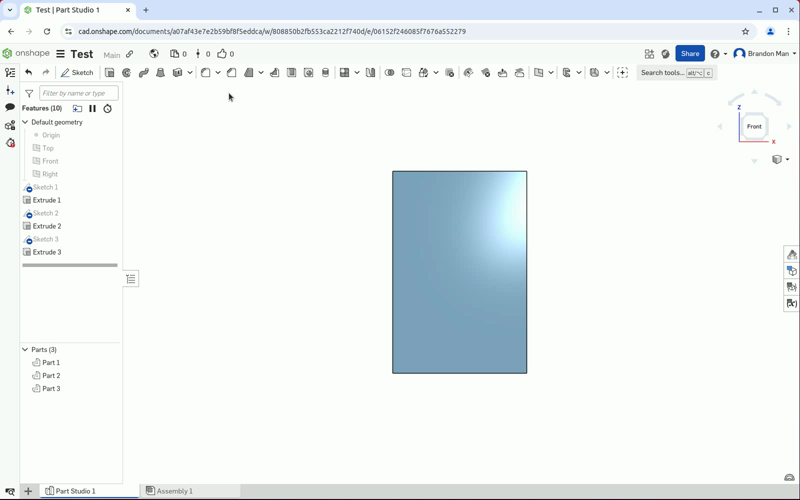
mouse_move(73, 352)
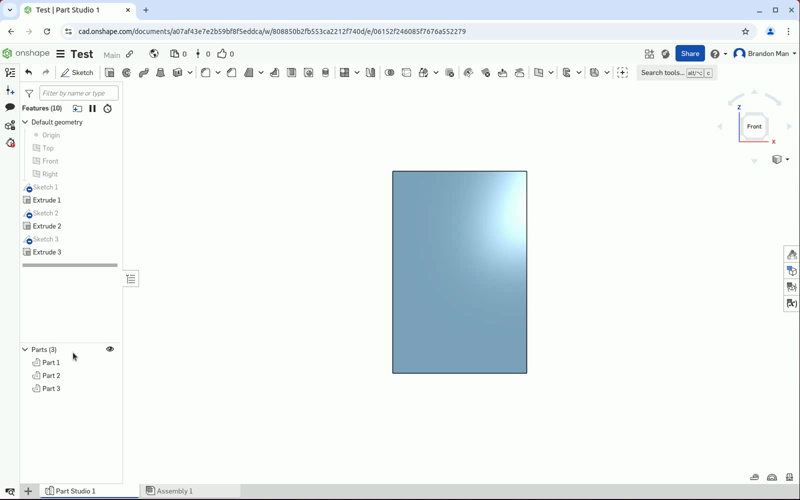
key(y)
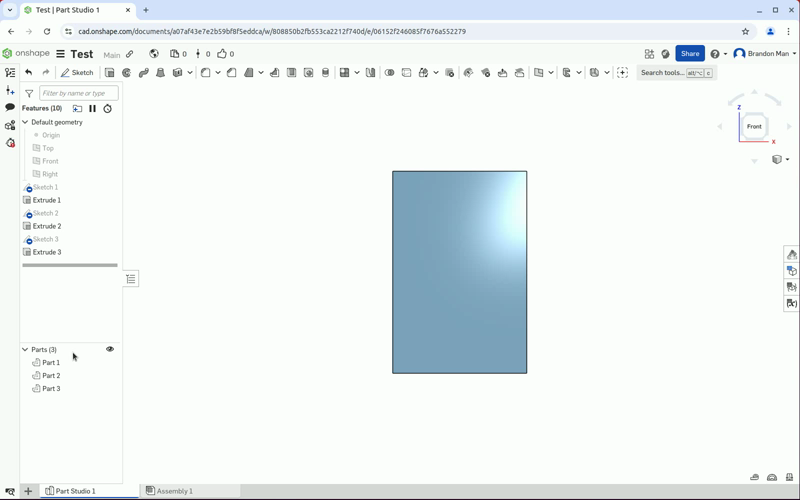
key(shift+p)
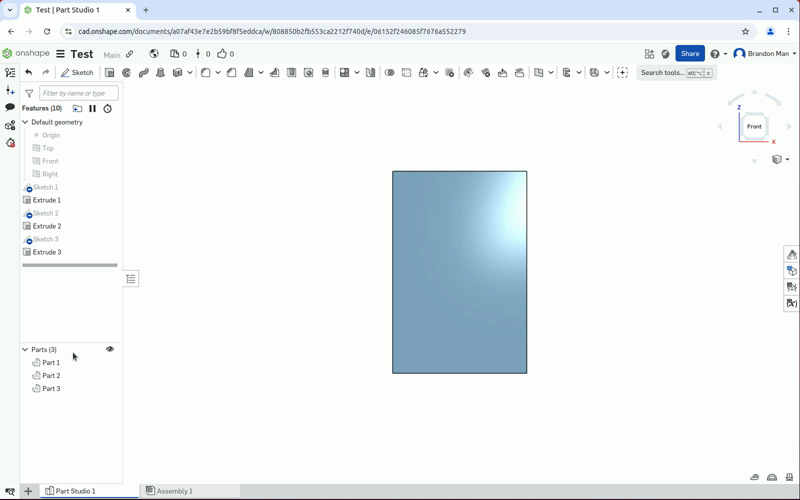
key(space)
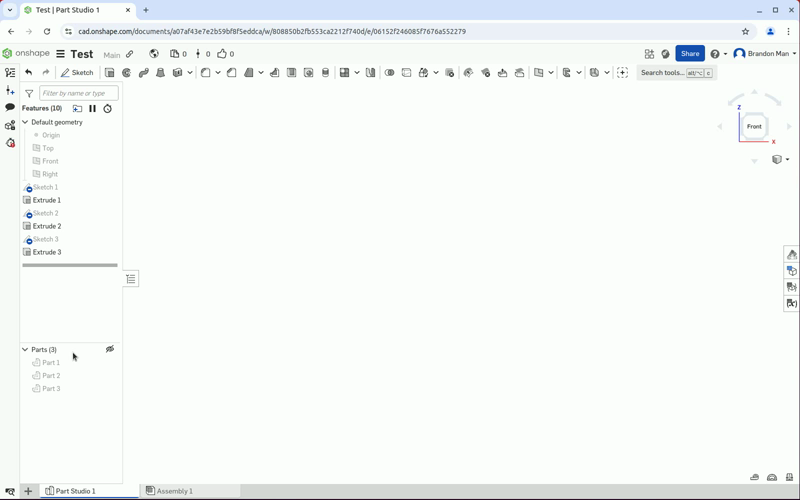
key_down(shift)
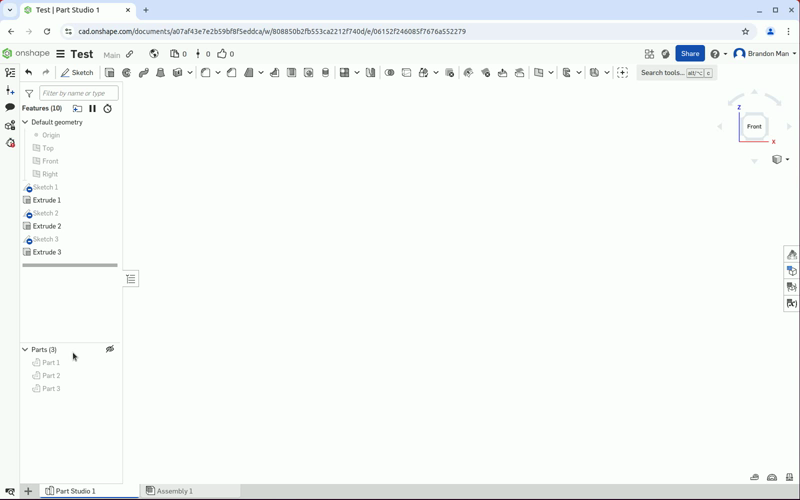
key(left)
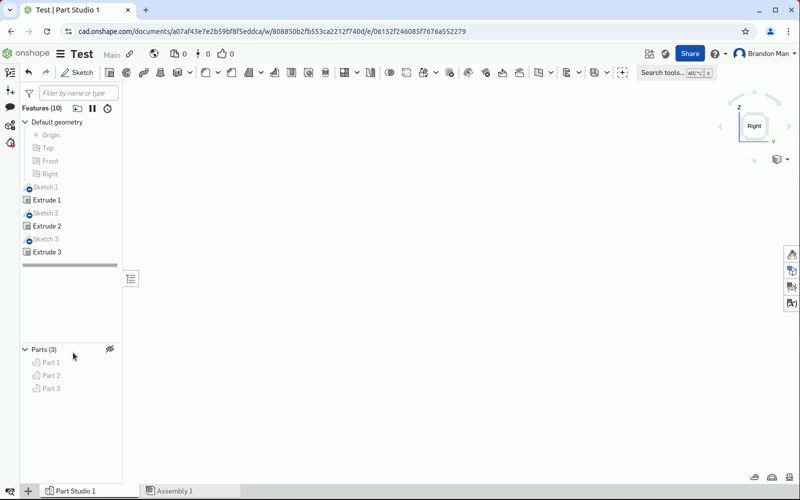
key_up(shift)
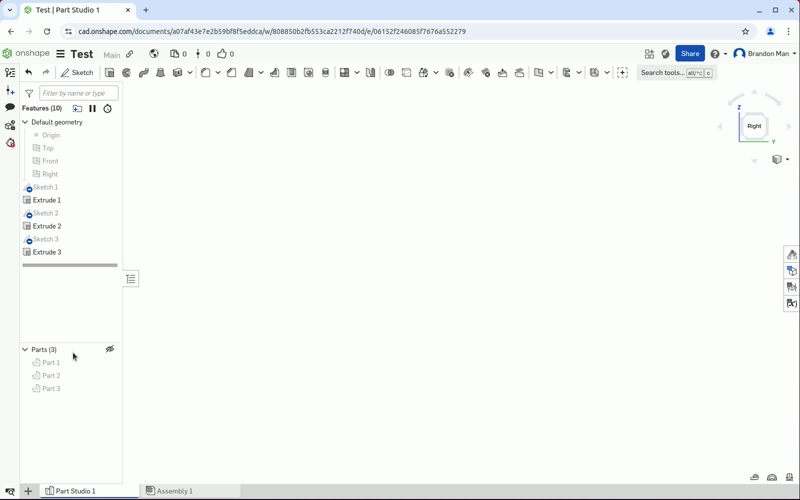
mouse_move(73, 352)
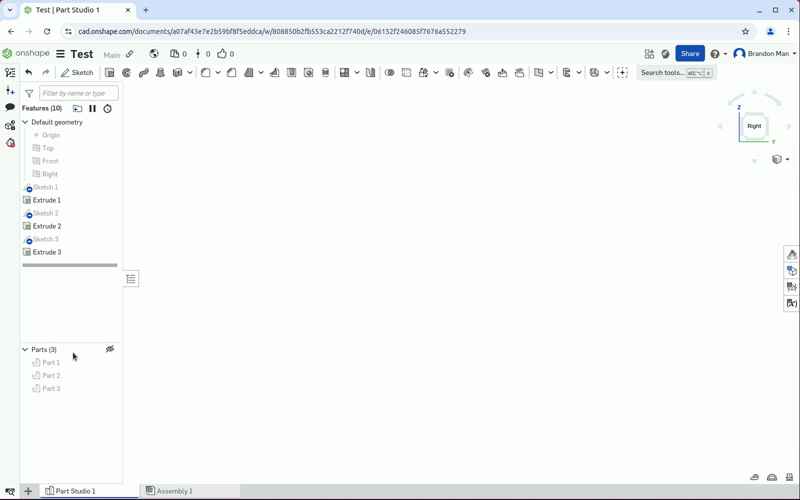
key(shift+y)
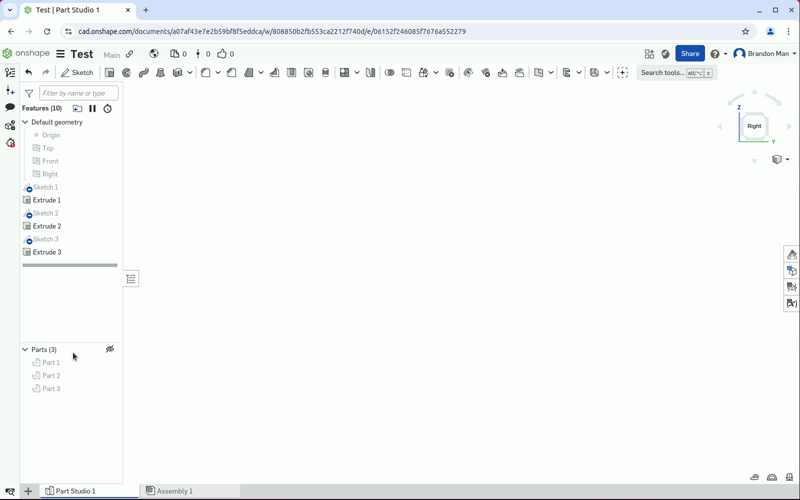
key(shift+s)
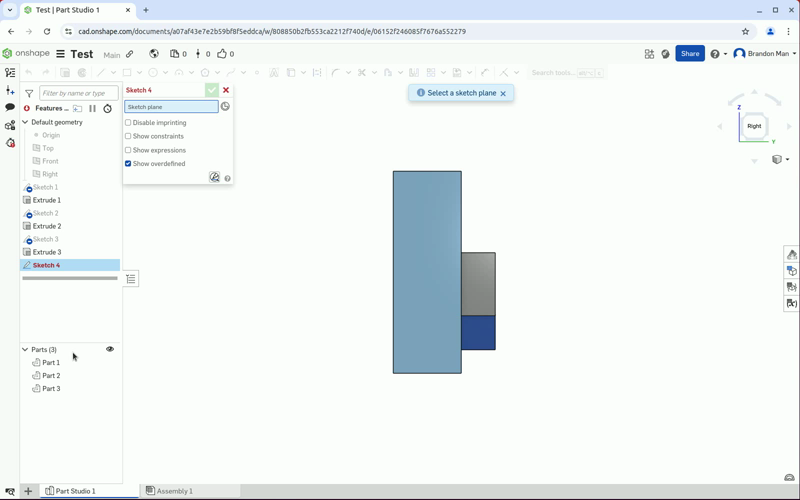
mouse_move(73, 176)
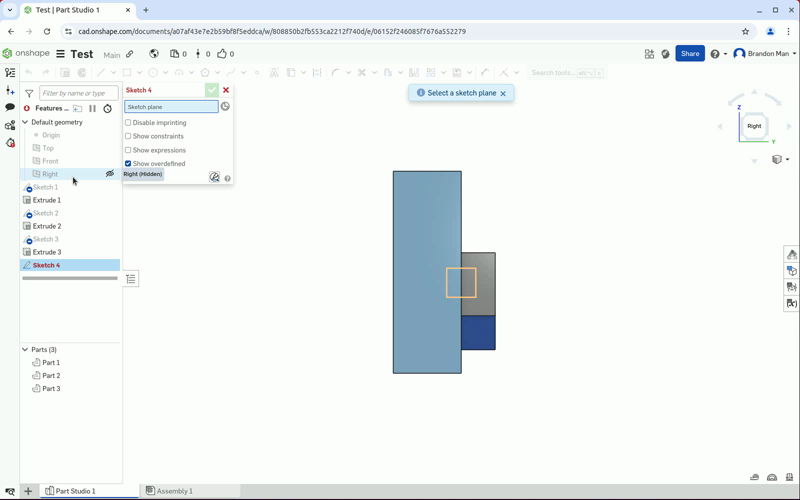
click(73, 176)
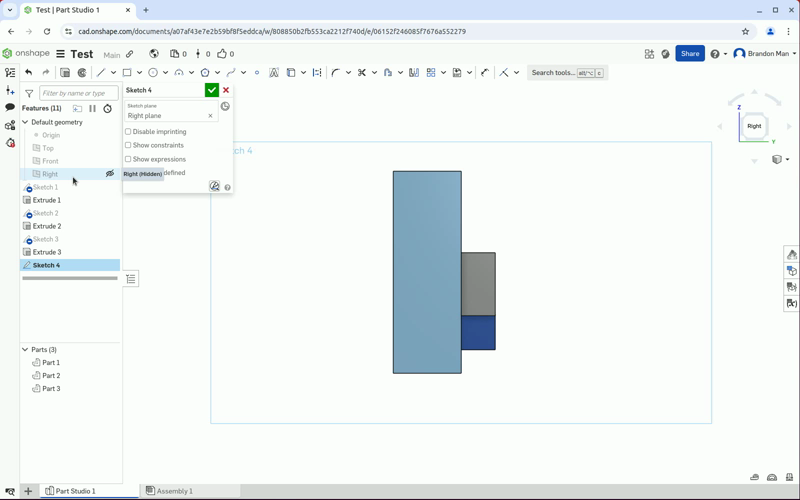
mouse_move(73, 352)
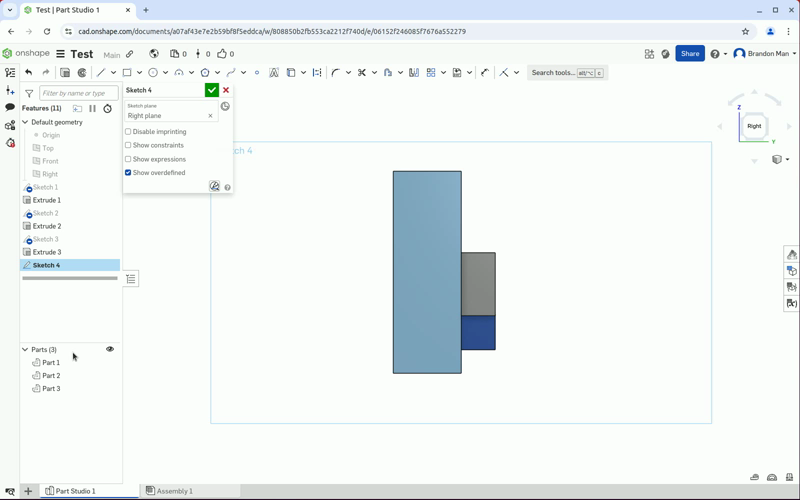
key(y)
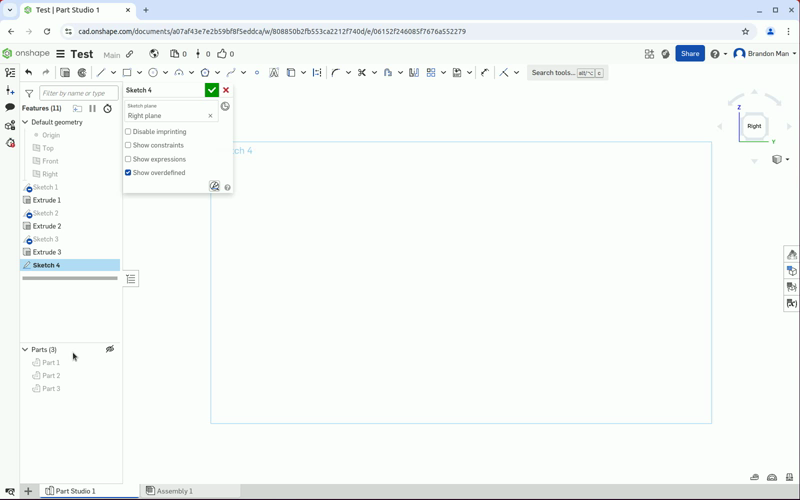
key(l)
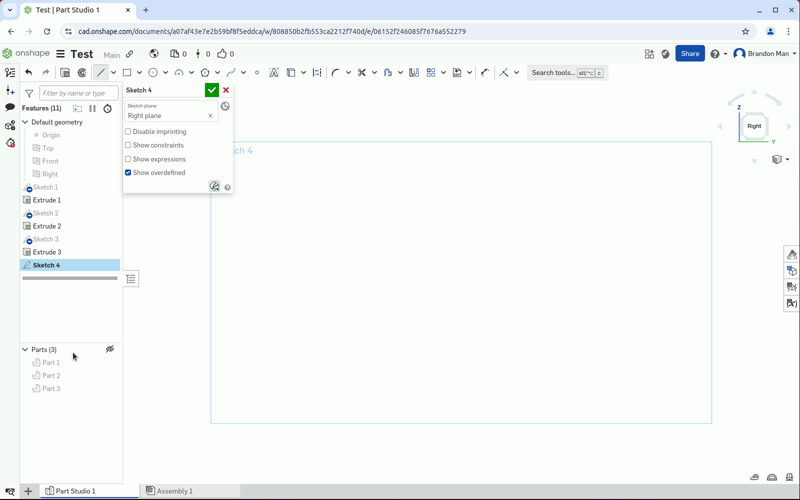
key_down(shift)
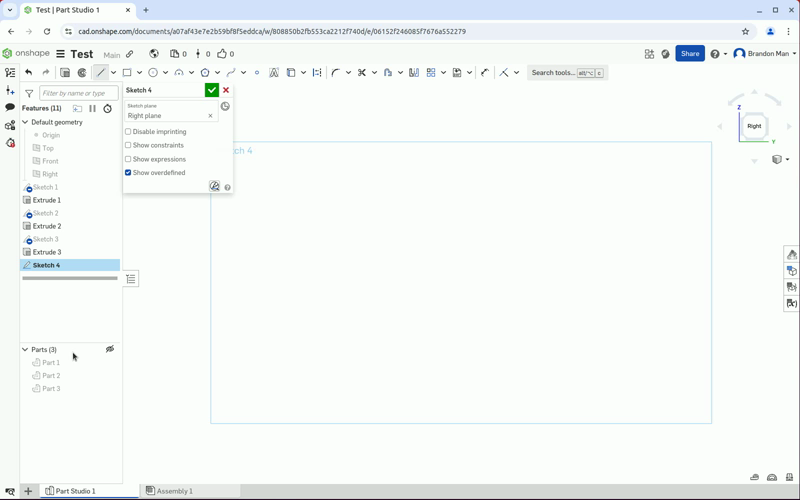
mouse_move(418, 391)
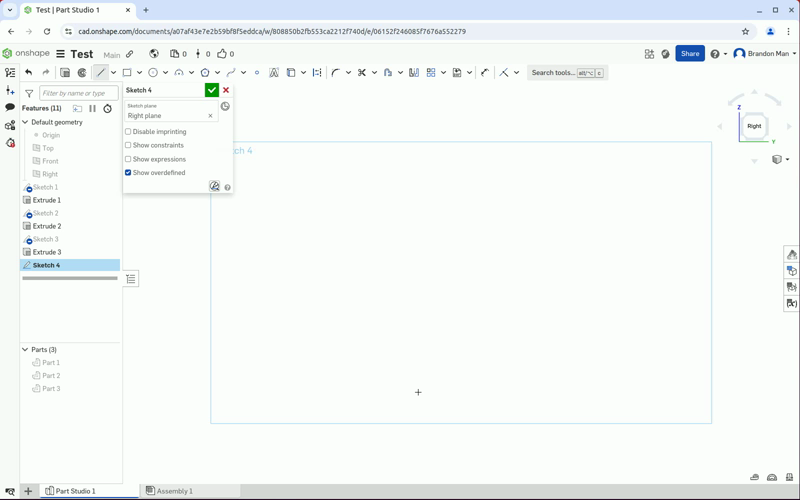
click(418, 391)
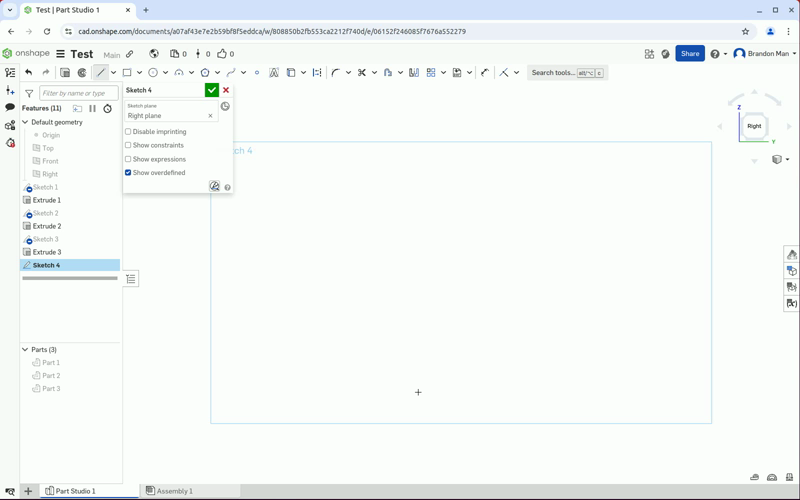
key_up(shift)
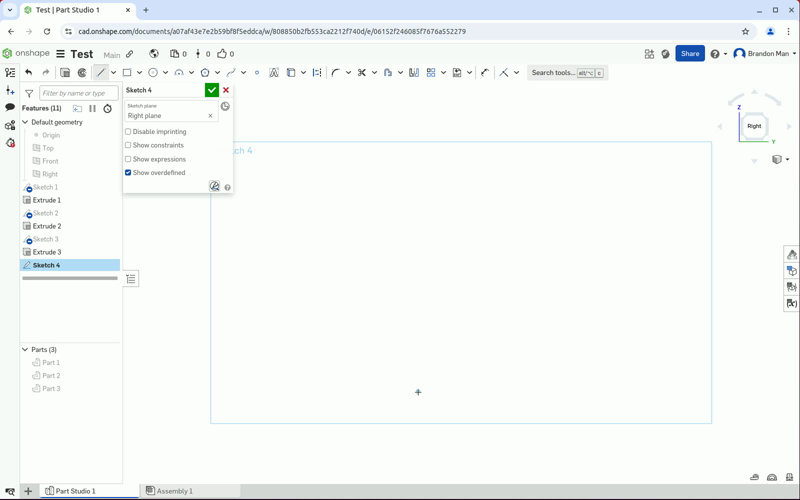
key_down(shift)
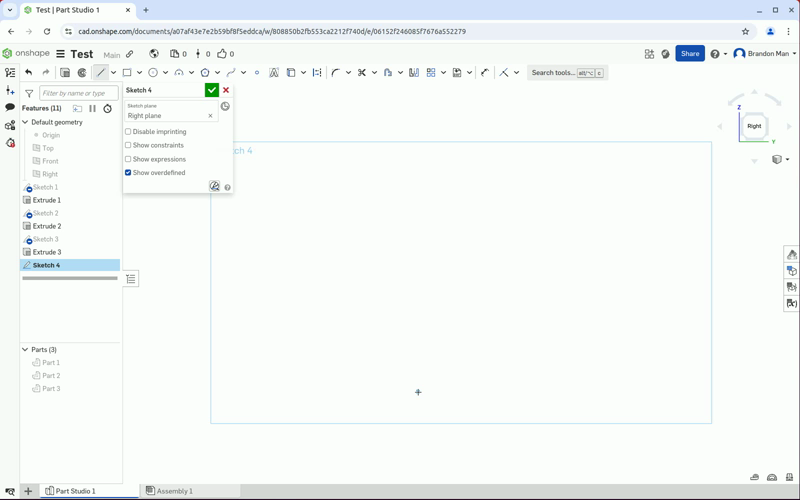
mouse_move(448, 391)
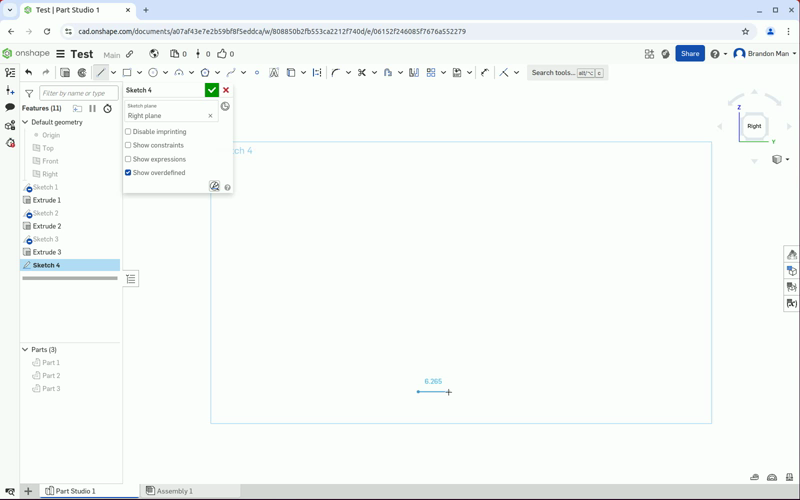
mouse_move(440, 391)
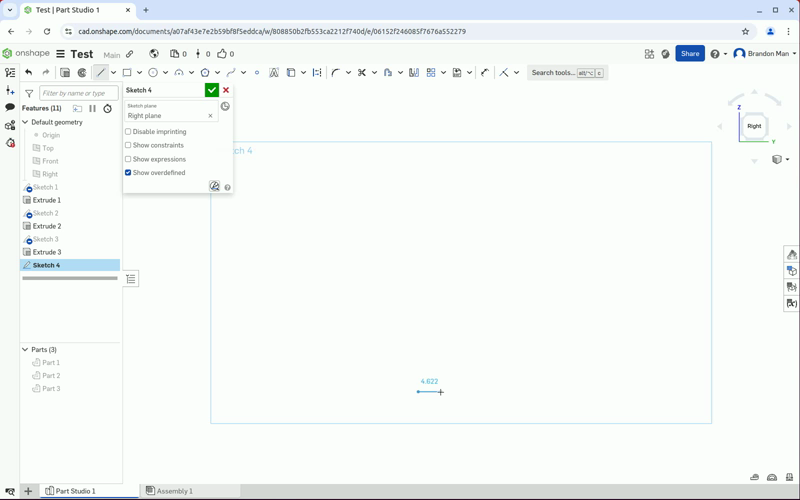
click(440, 391)
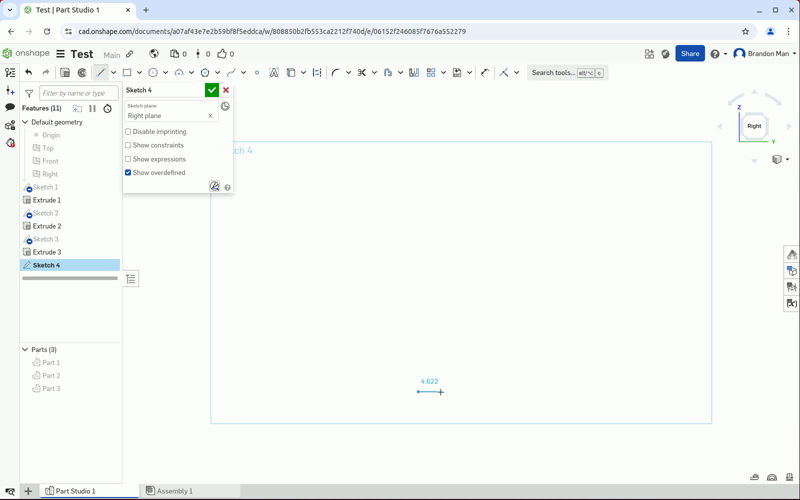
key_up(shift)
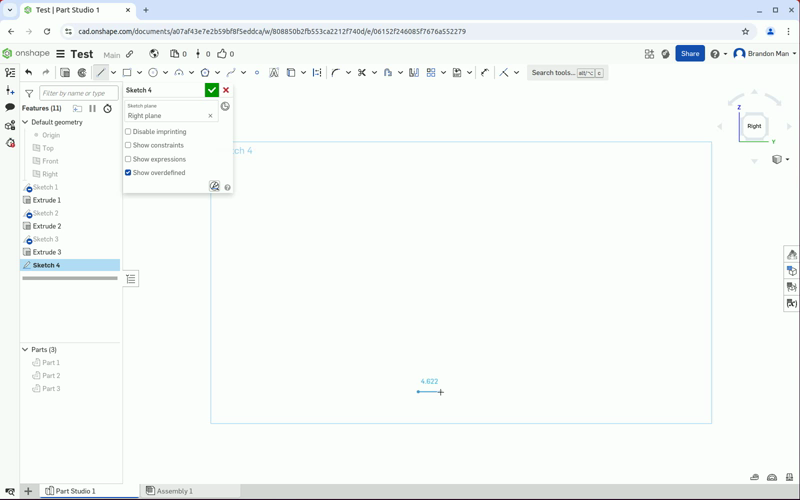
key_down(shift)
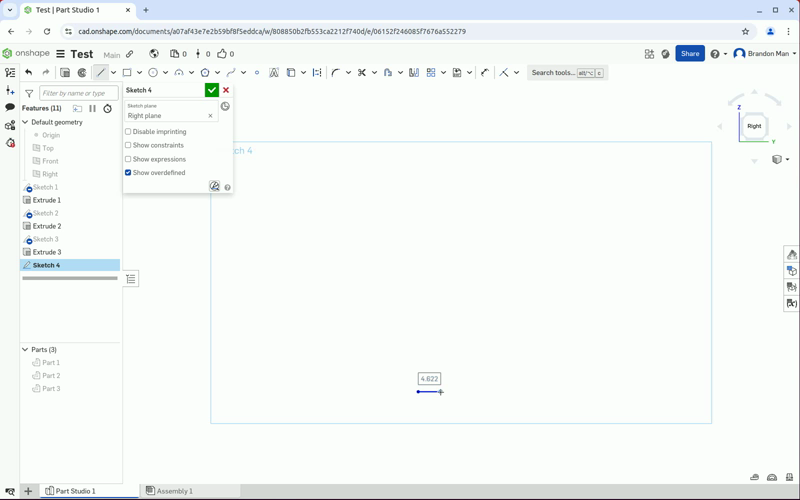
mouse_move(470, 391)
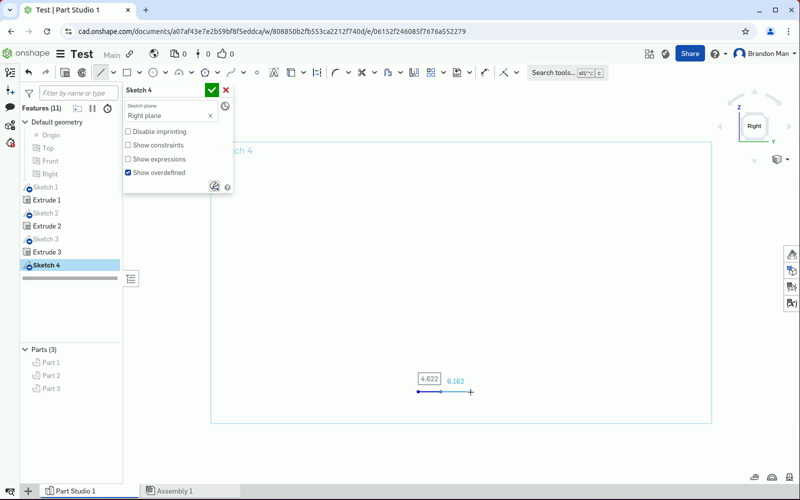
mouse_move(440, 382)
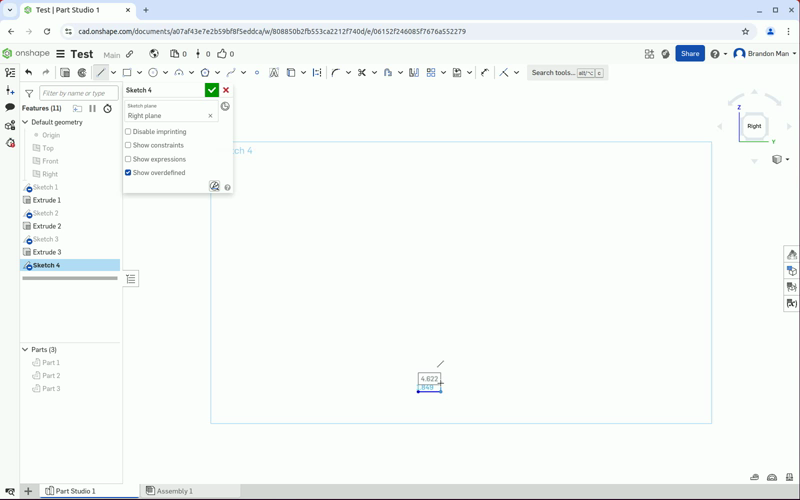
click(440, 382)
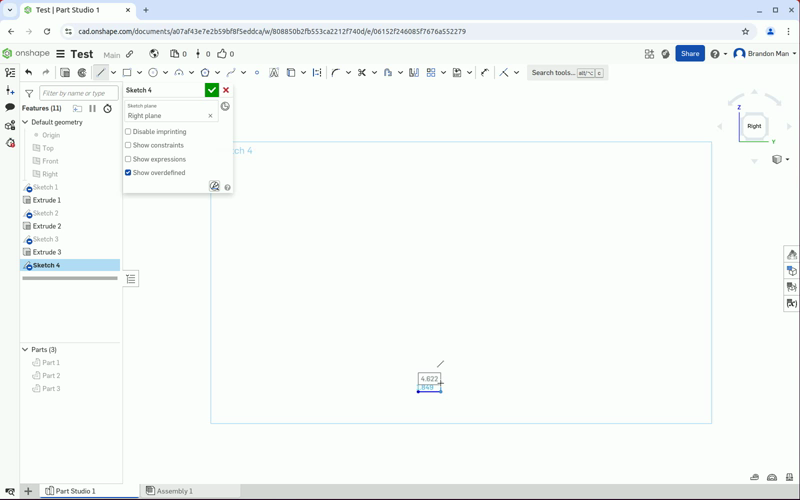
key_up(shift)
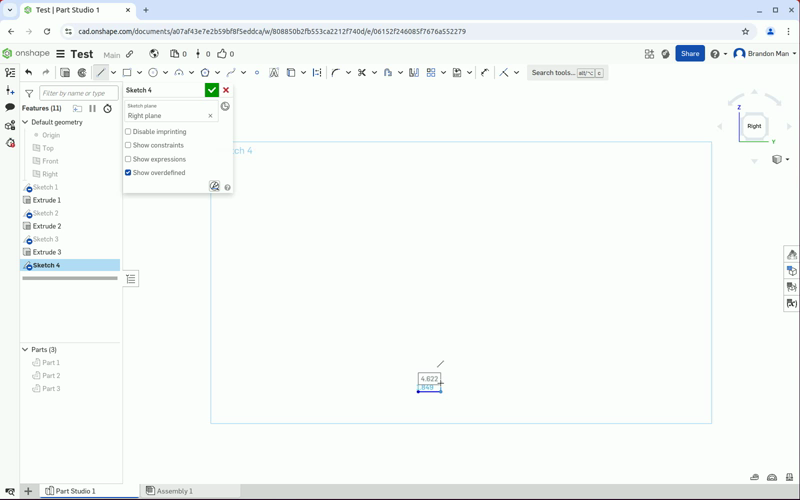
key_down(shift)
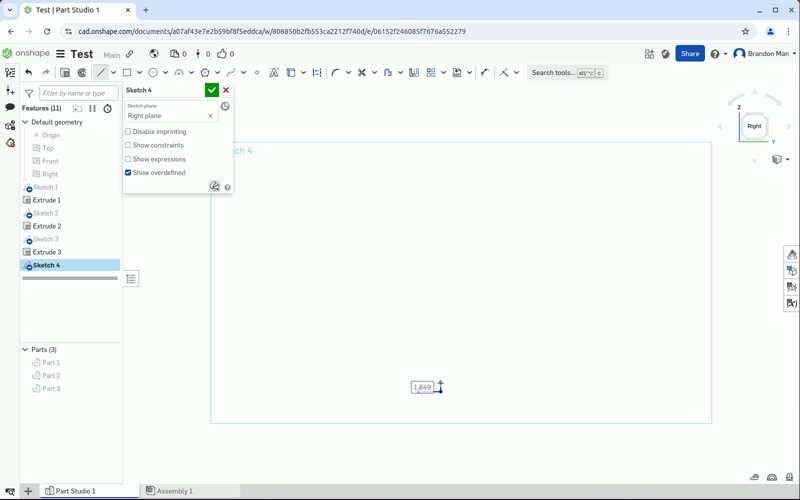
mouse_move(440, 214)
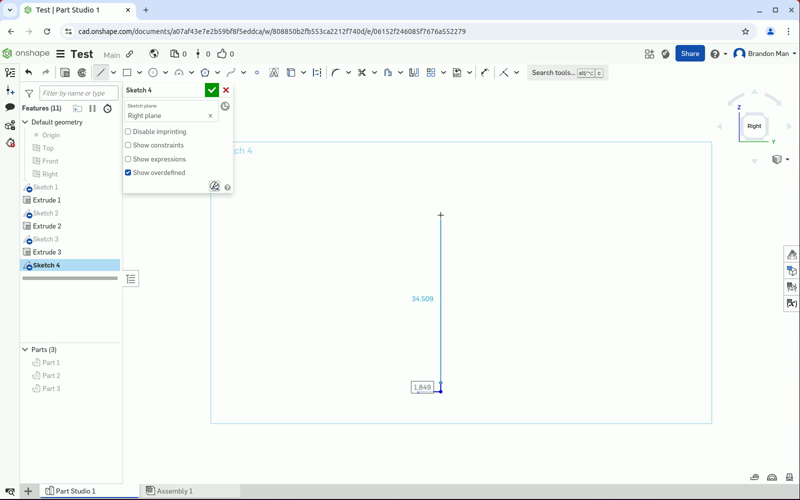
click(440, 214)
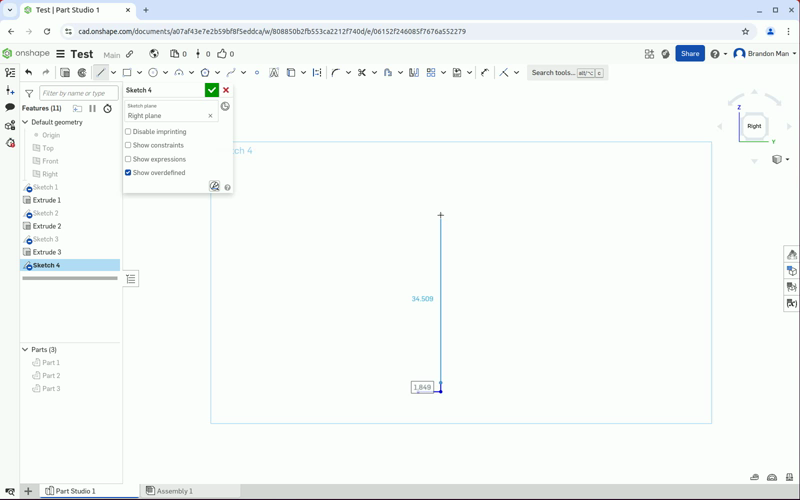
key_up(shift)
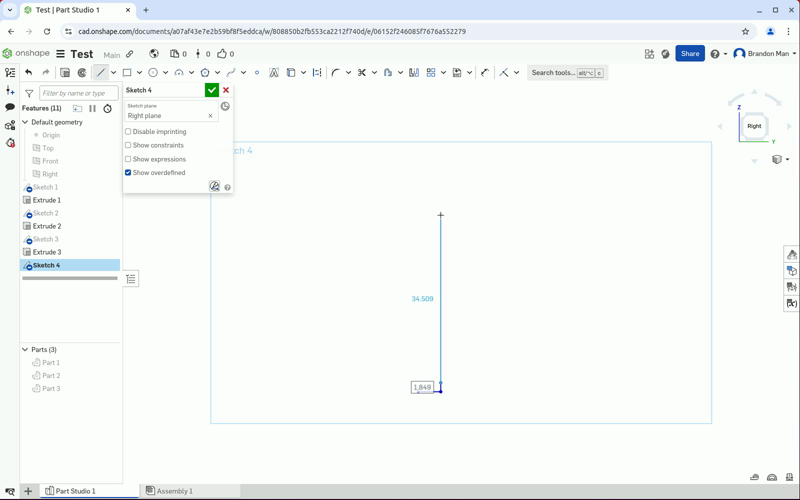
key_down(shift)
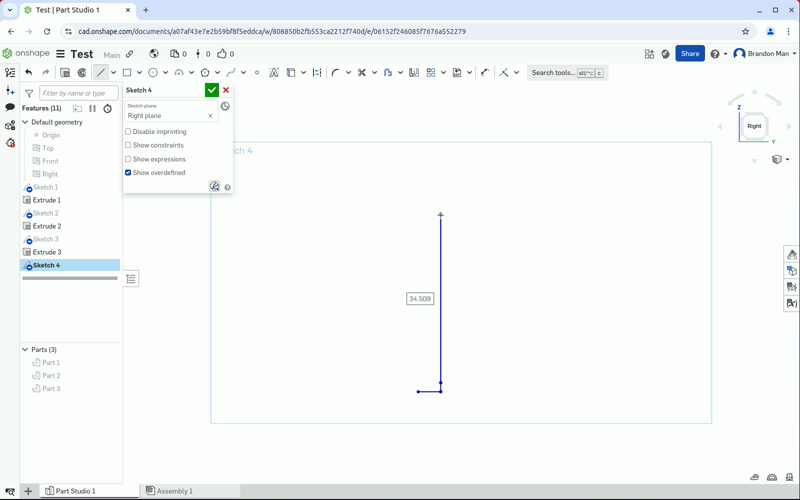
mouse_move(470, 214)
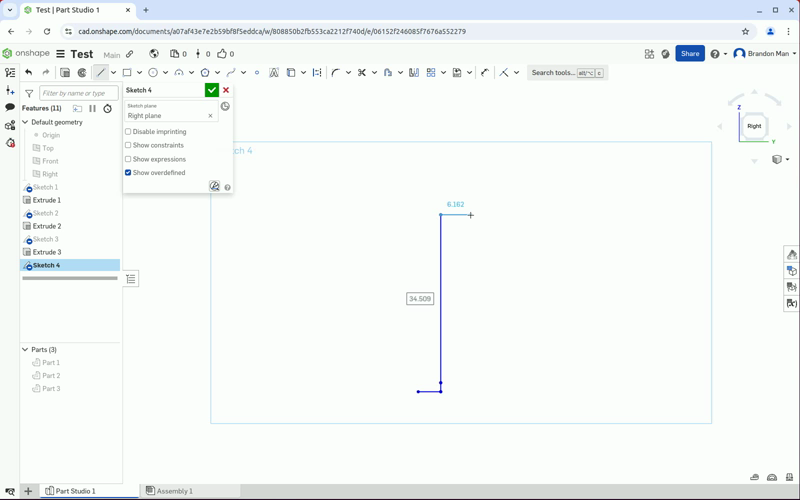
mouse_move(418, 214)
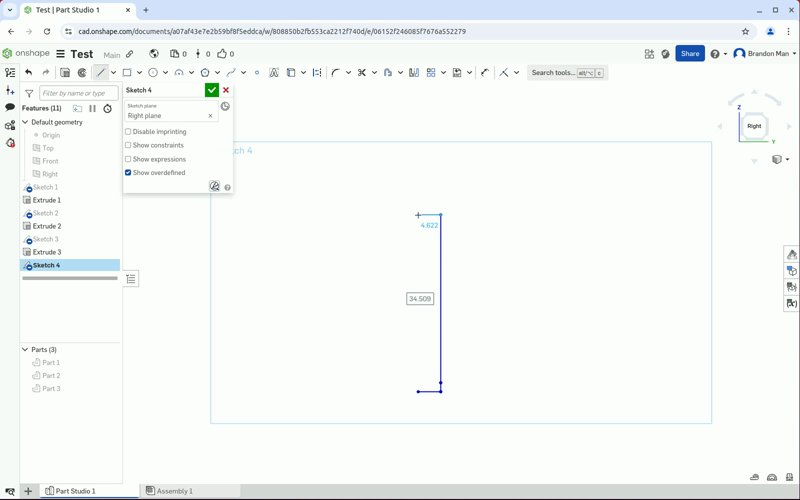
click(418, 214)
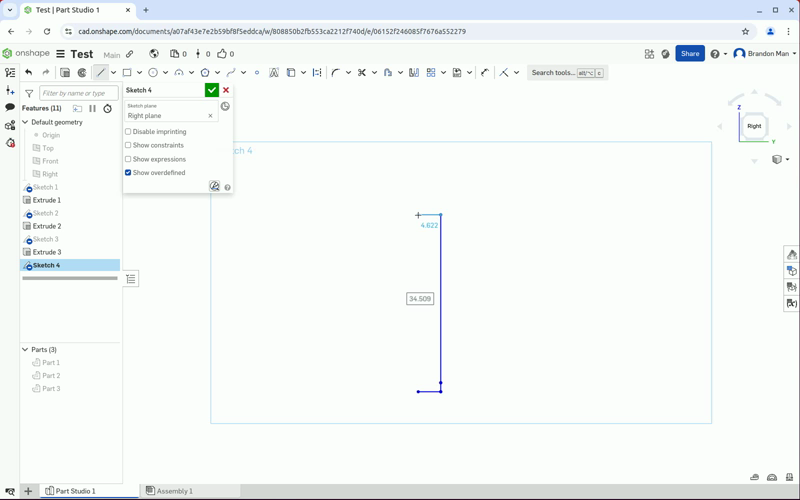
key_up(shift)
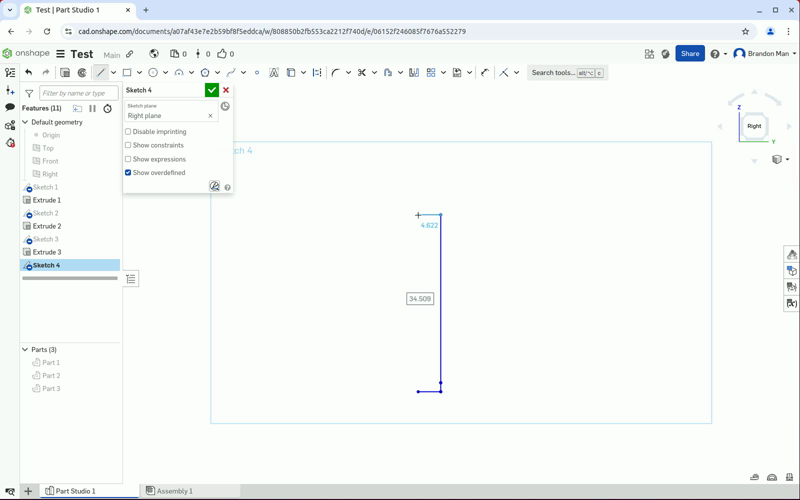
key_down(shift)
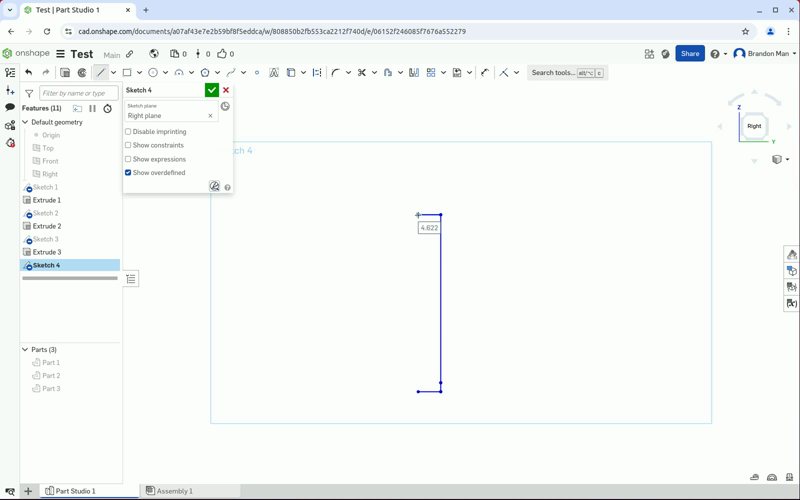
mouse_move(418, 391)
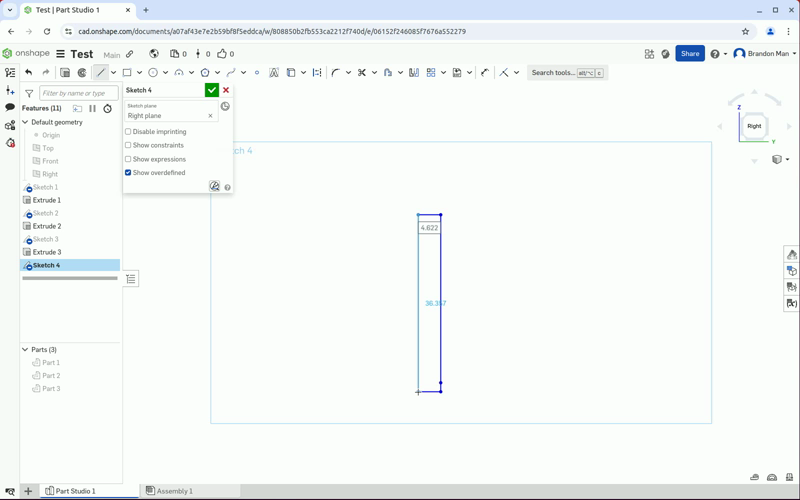
key_up(shift)
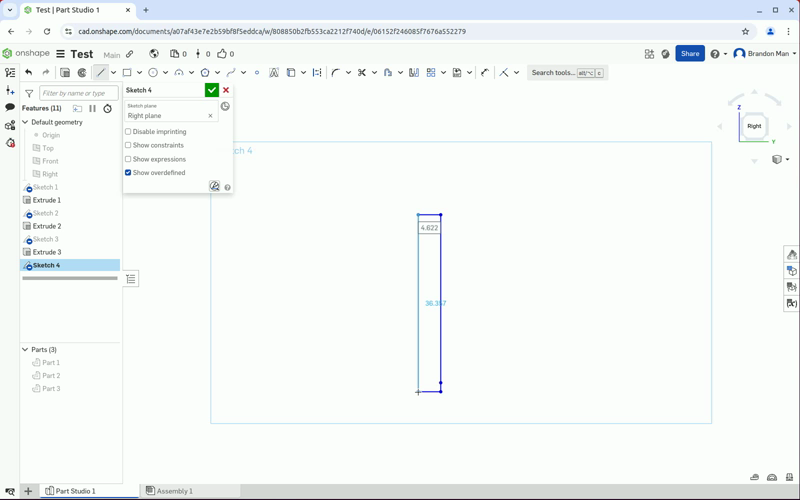
click(418, 391)
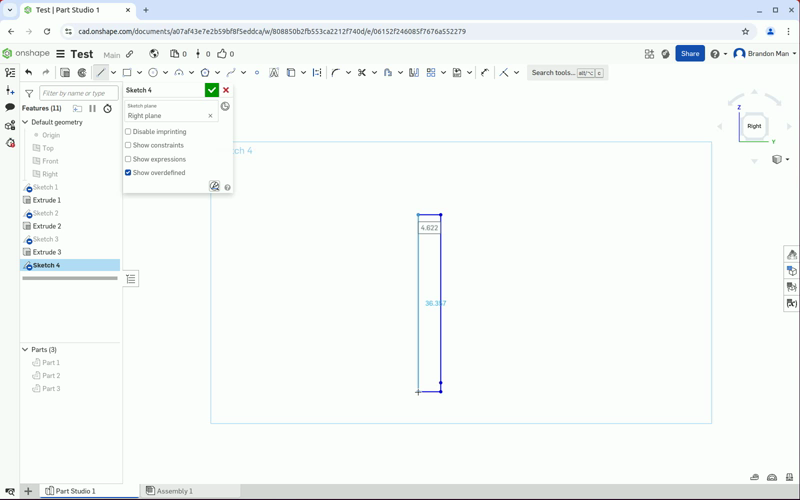
key(esc)
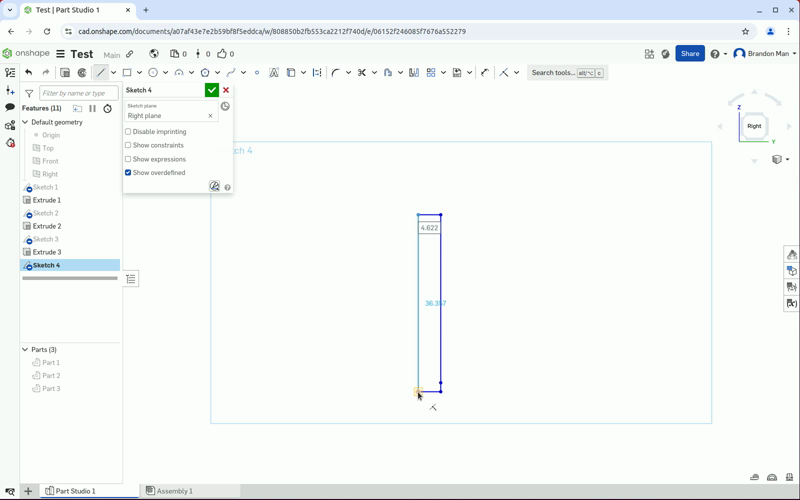
mouse_move(422, 315)
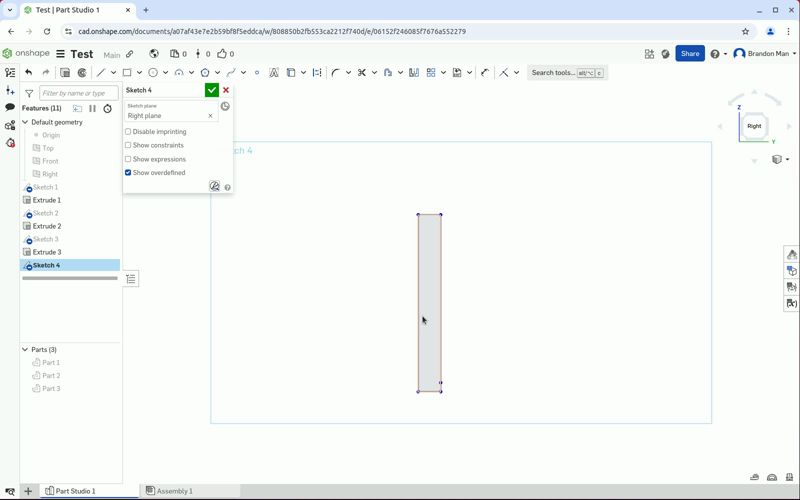
click(422, 315)
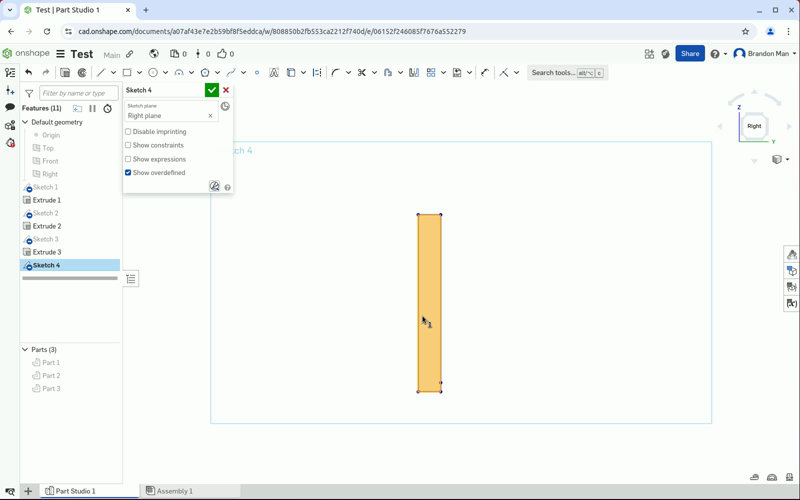
mouse_move(73, 352)
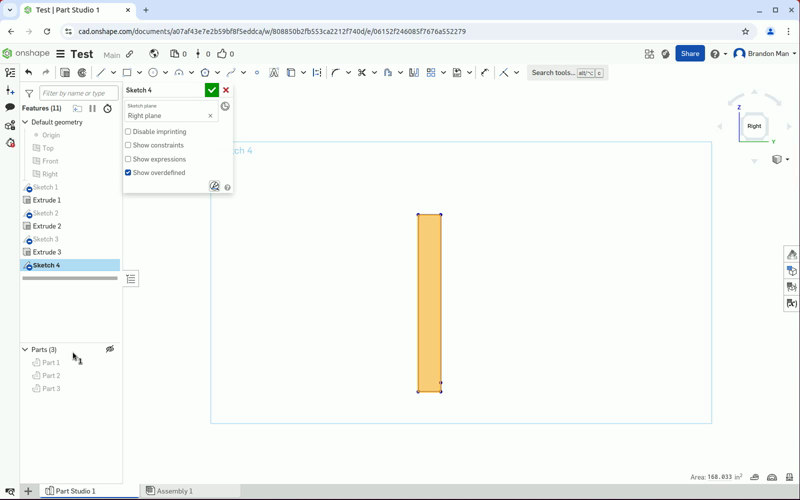
key(shift+y)
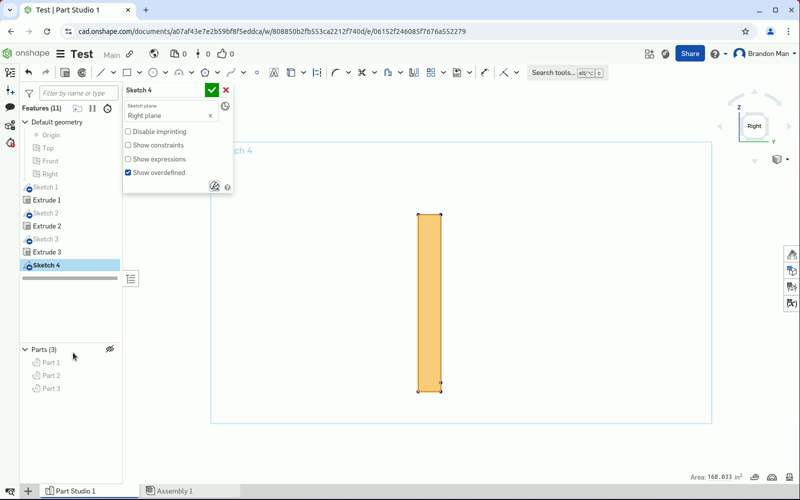
key(shift+e)
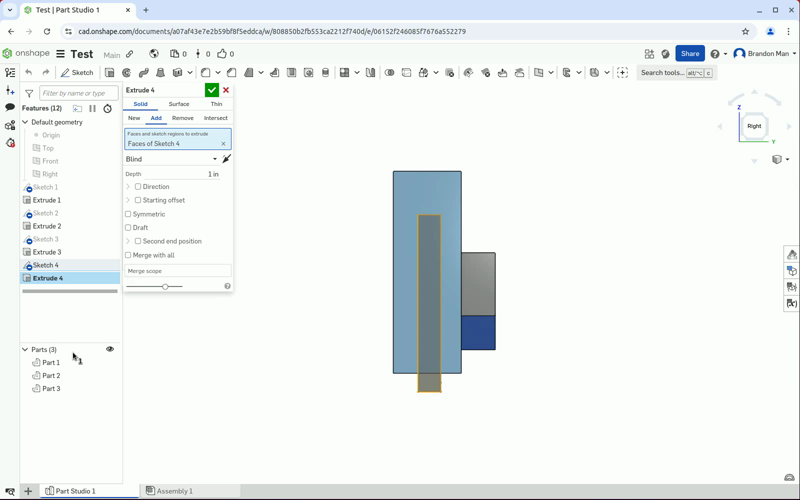
mouse_move(143, 106)
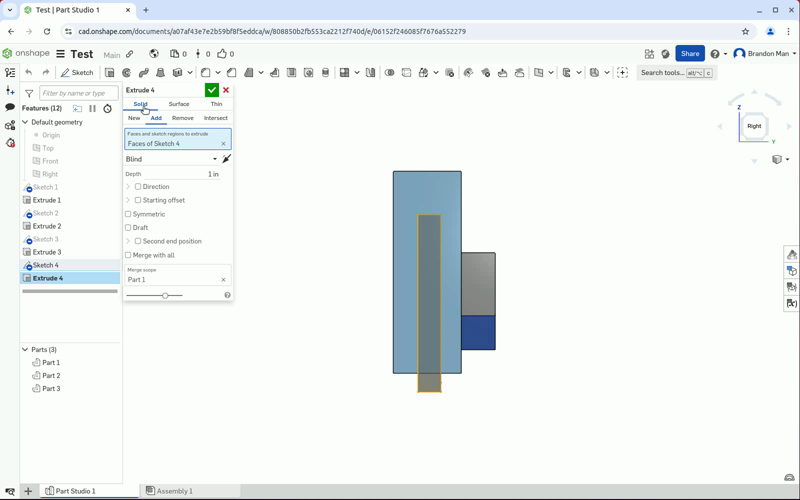
click(143, 106)
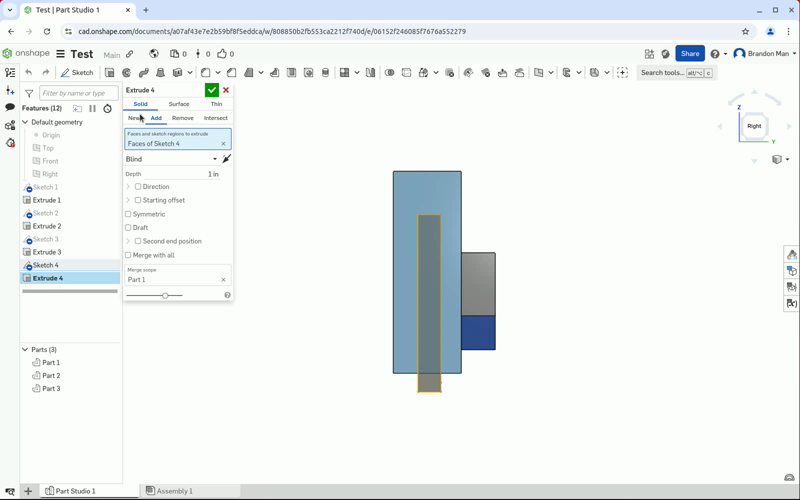
mouse_move(137, 120)
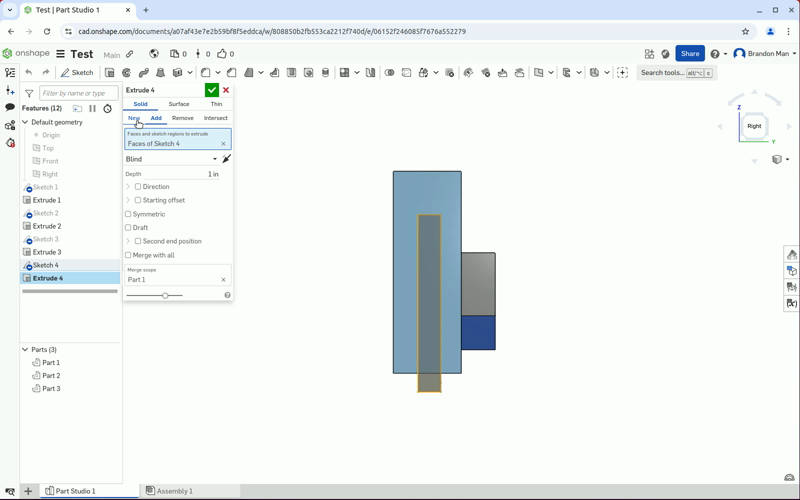
click(137, 120)
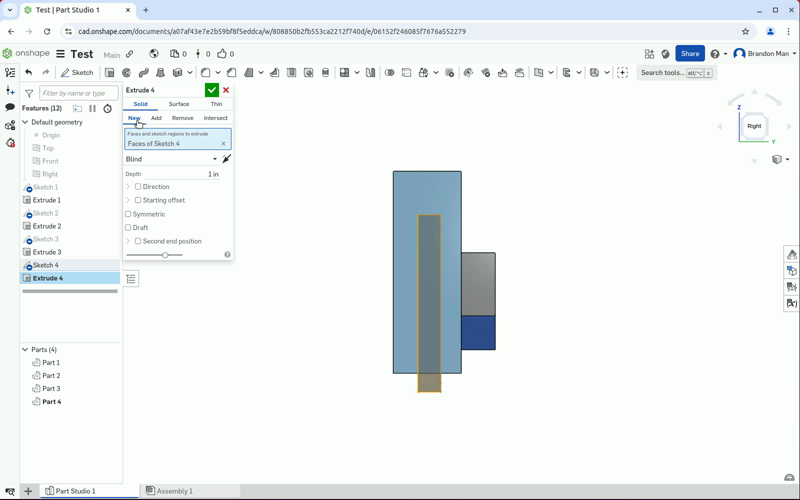
key(tab, 4)
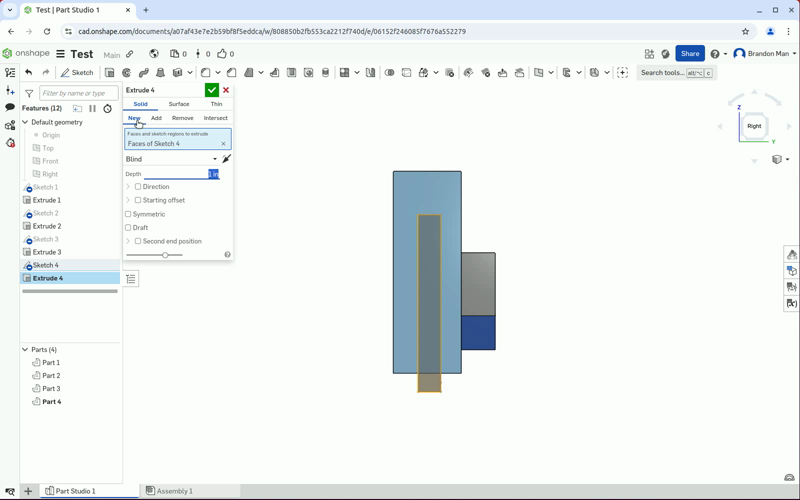
text(1.444)
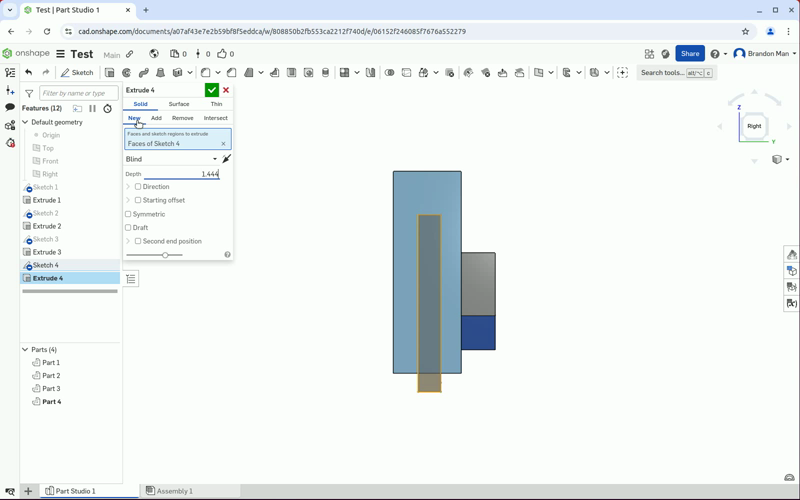
key(enter)
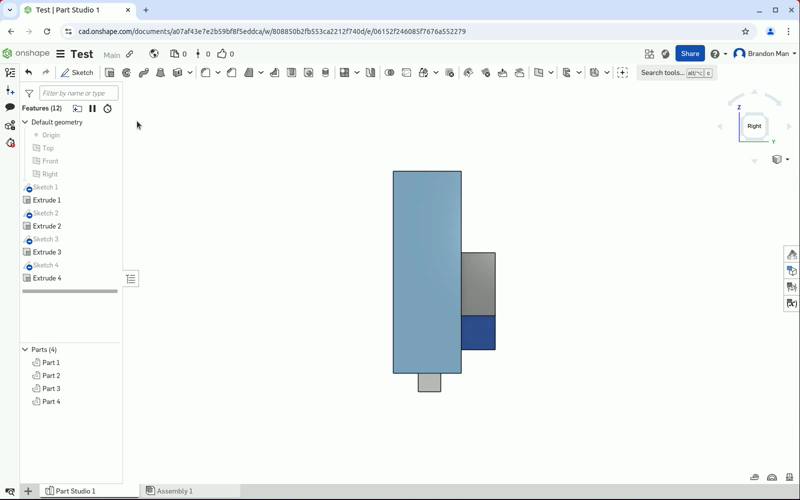
key(shift+h)
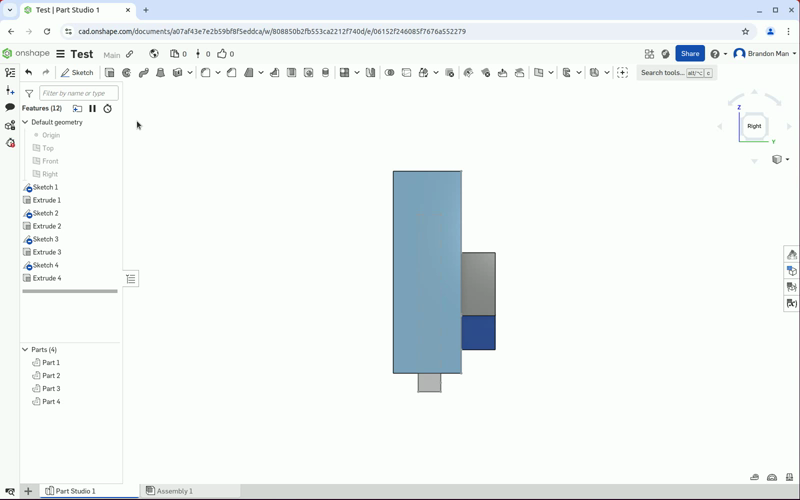
key(shift+h)
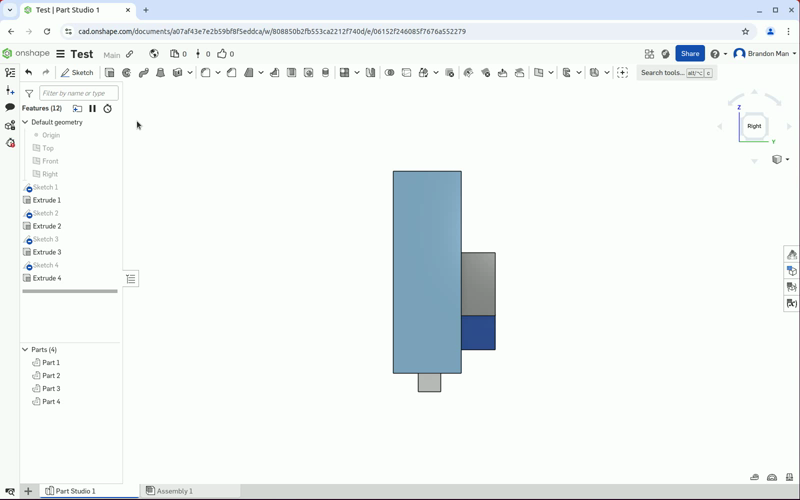
mouse_move(73, 189)
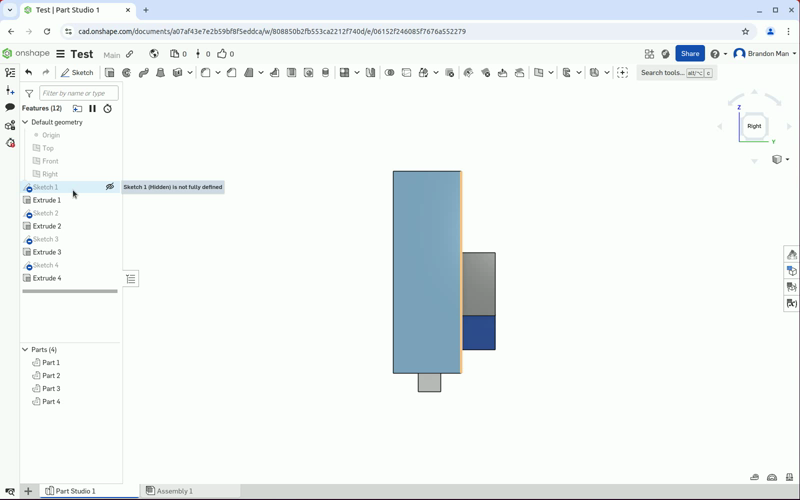
click(73, 189)
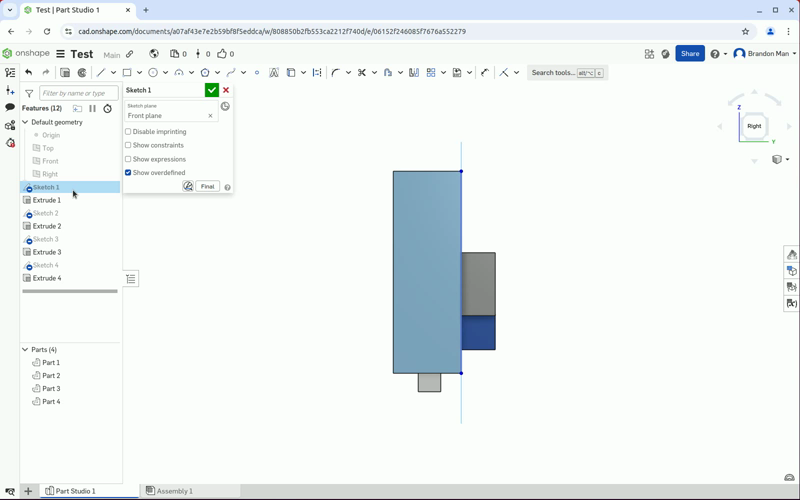
mouse_move(229, 92)
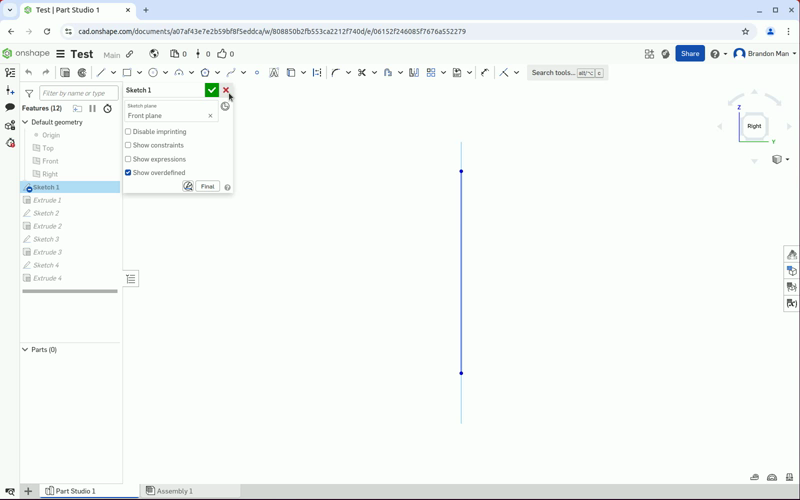
click(229, 92)
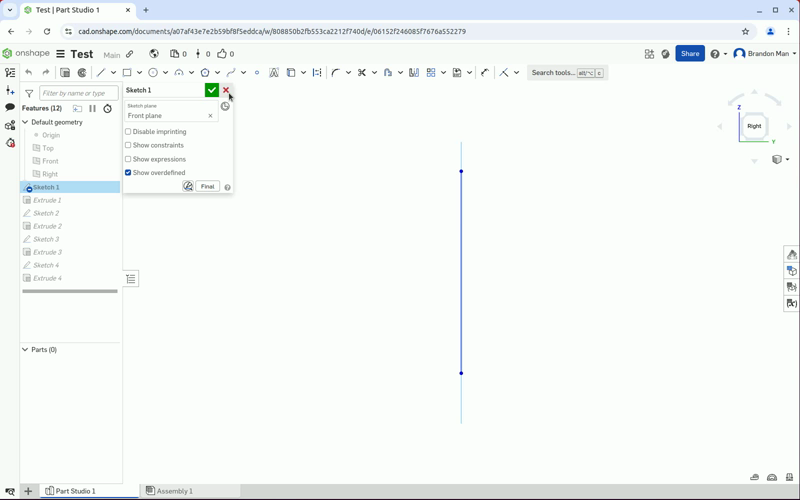
key(shift+s)
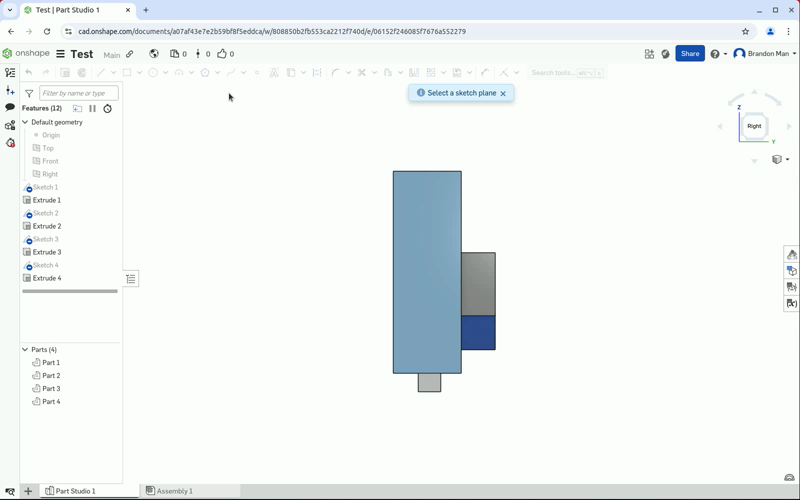
mouse_move(73, 176)
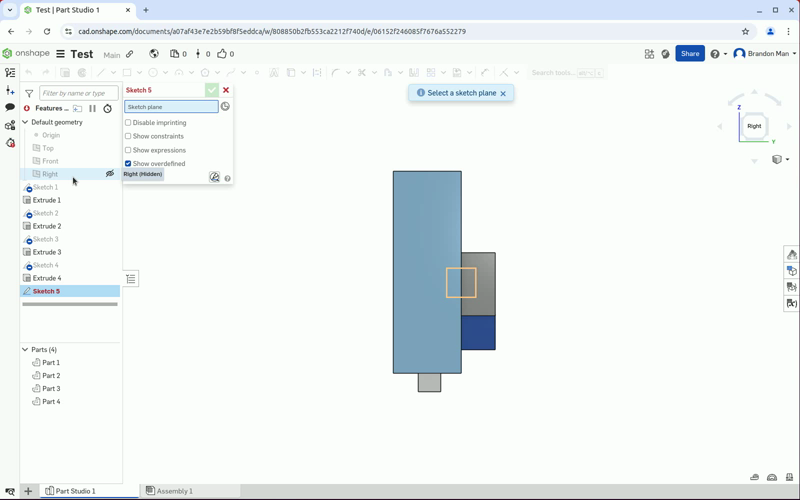
click(73, 176)
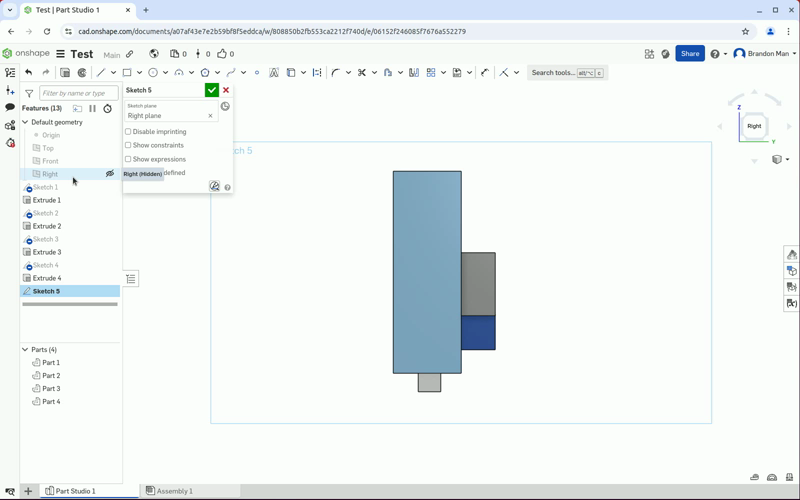
mouse_move(73, 352)
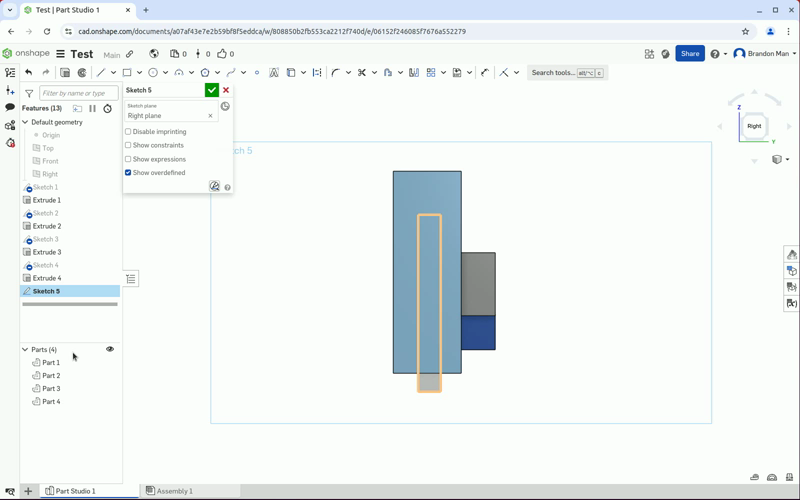
key(y)
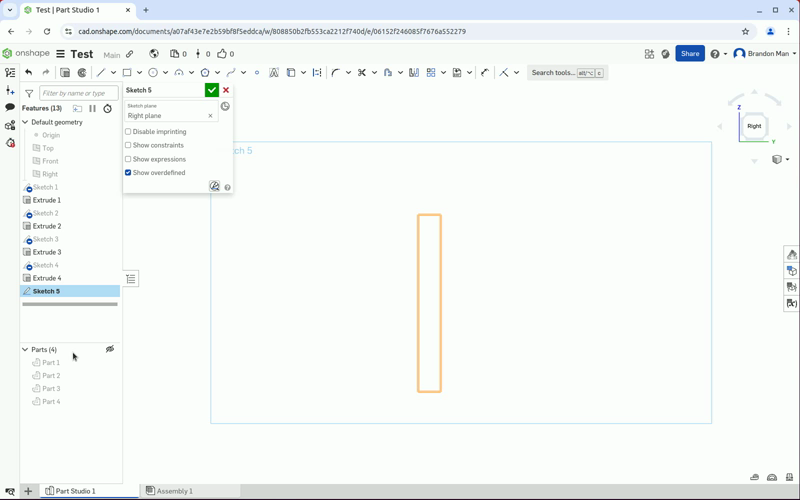
key(l)
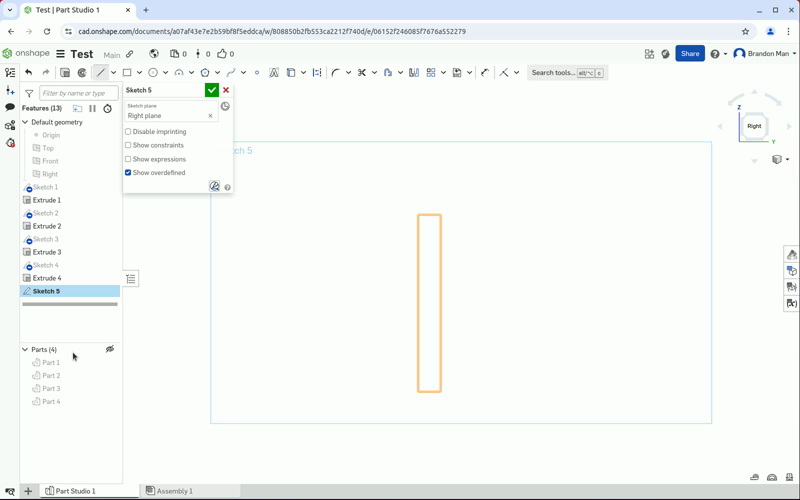
key_down(shift)
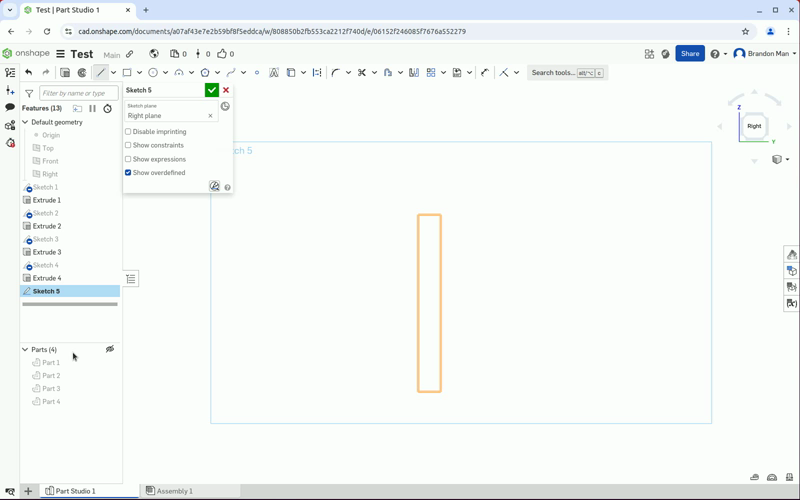
mouse_move(441, 391)
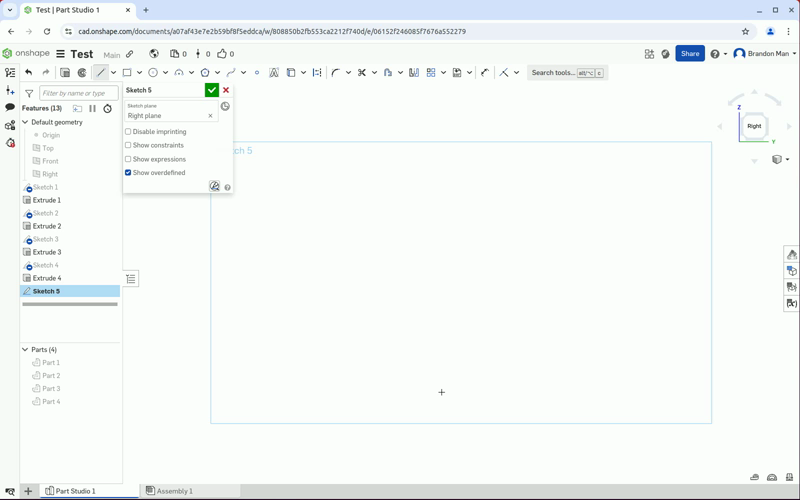
click(441, 391)
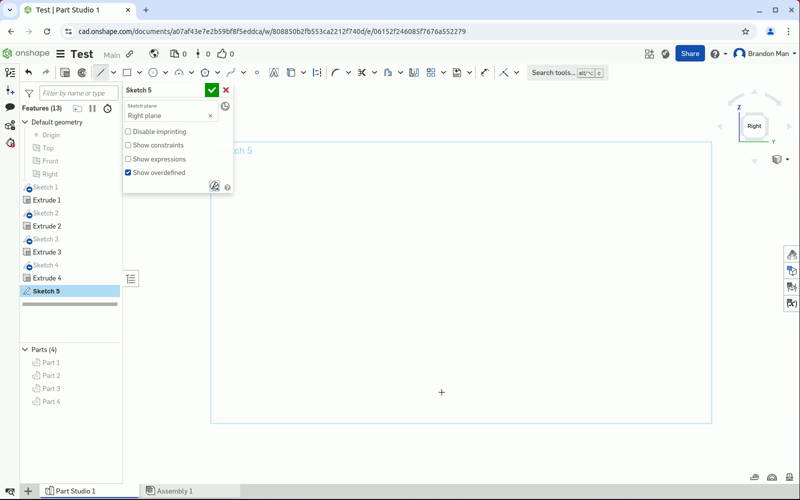
key_up(shift)
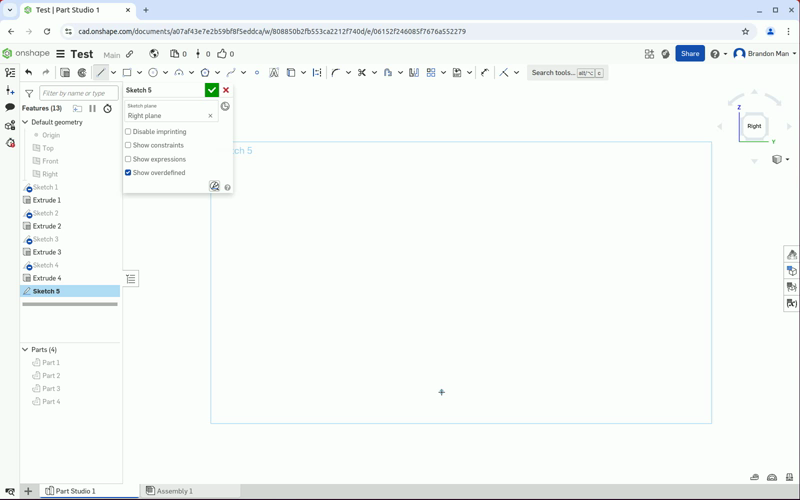
key_down(shift)
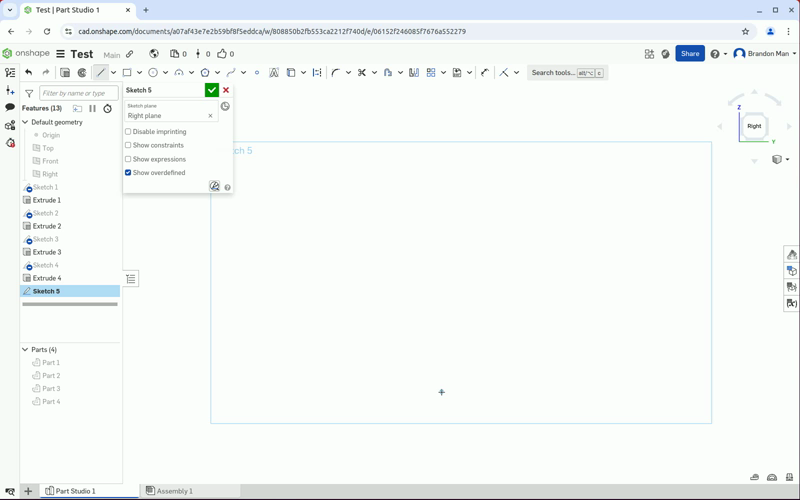
mouse_move(471, 391)
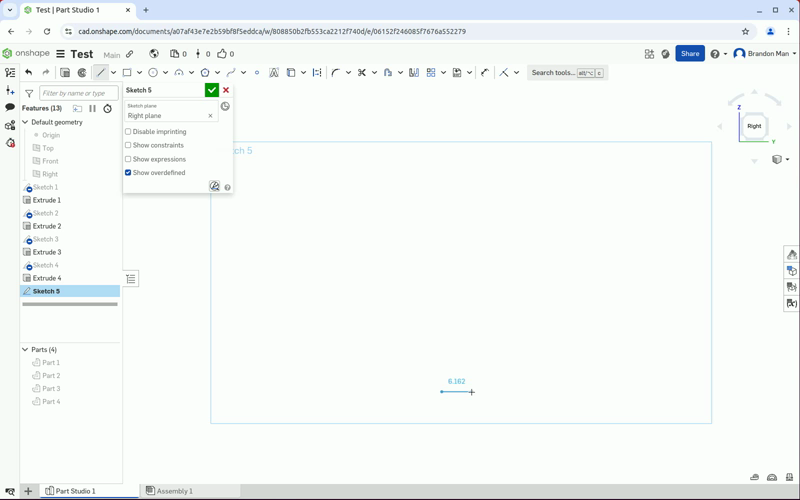
mouse_move(483, 391)
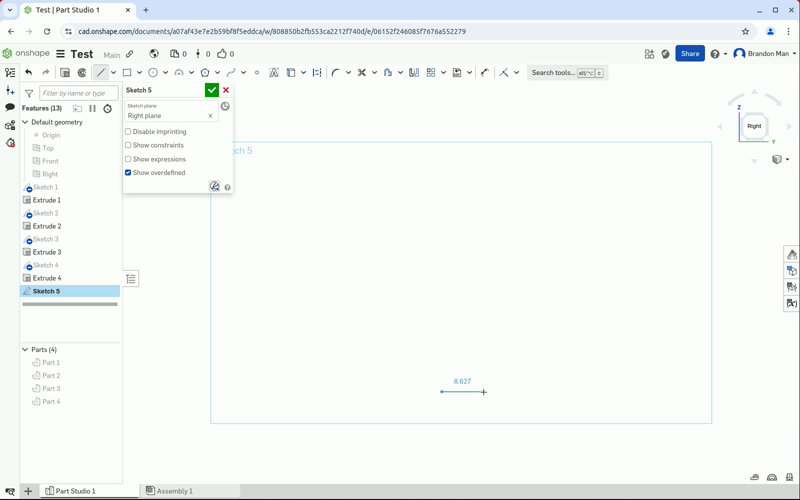
click(483, 391)
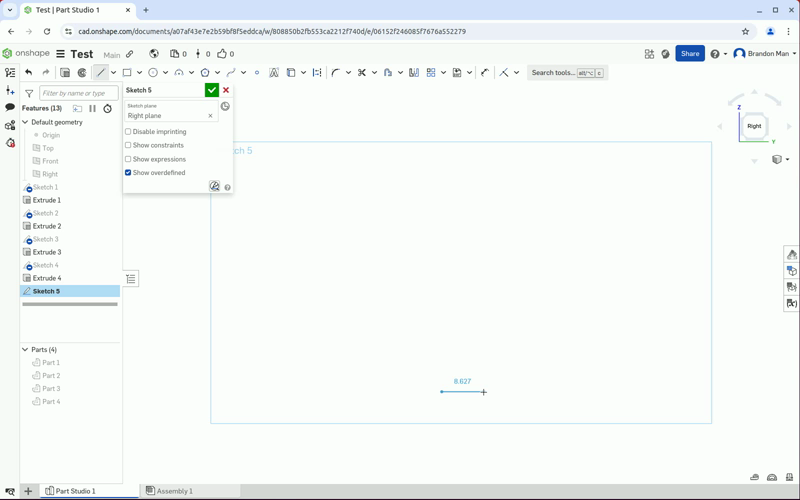
key_up(shift)
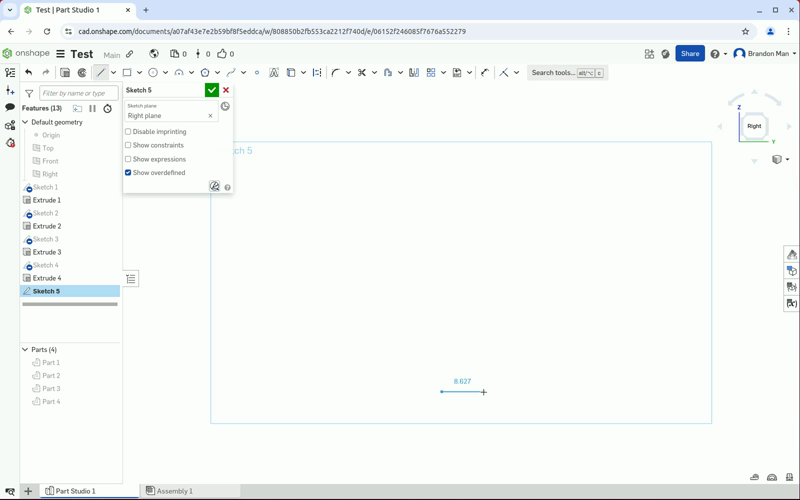
key_down(shift)
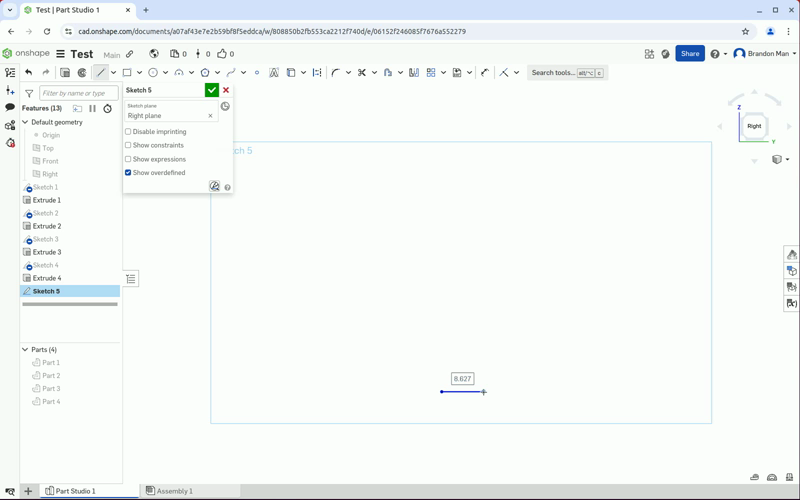
mouse_move(513, 391)
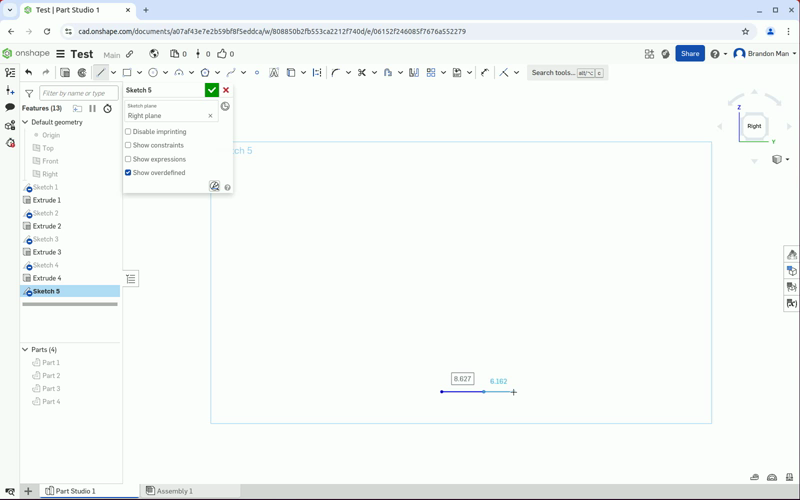
mouse_move(483, 383)
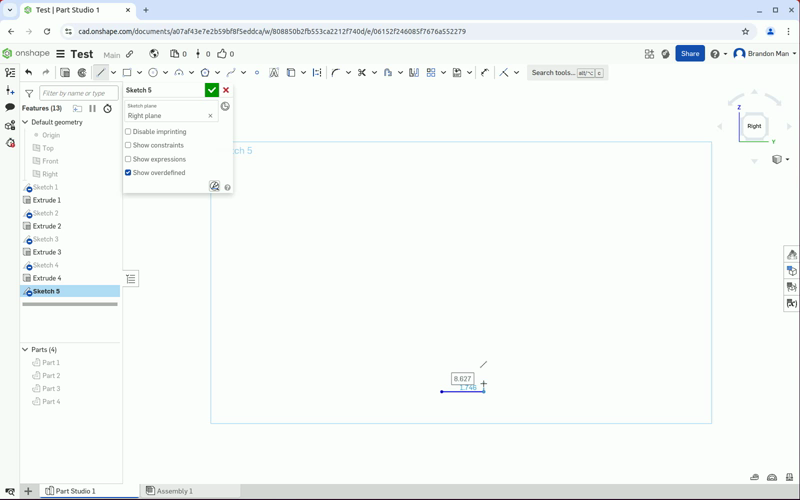
click(483, 383)
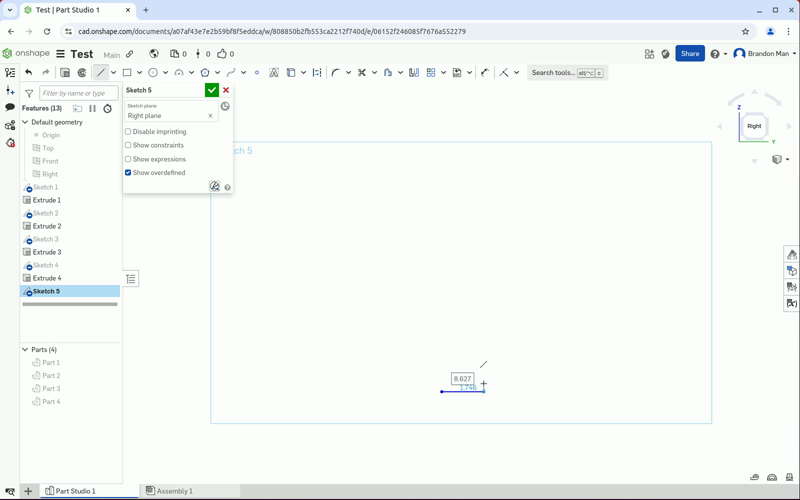
key_up(shift)
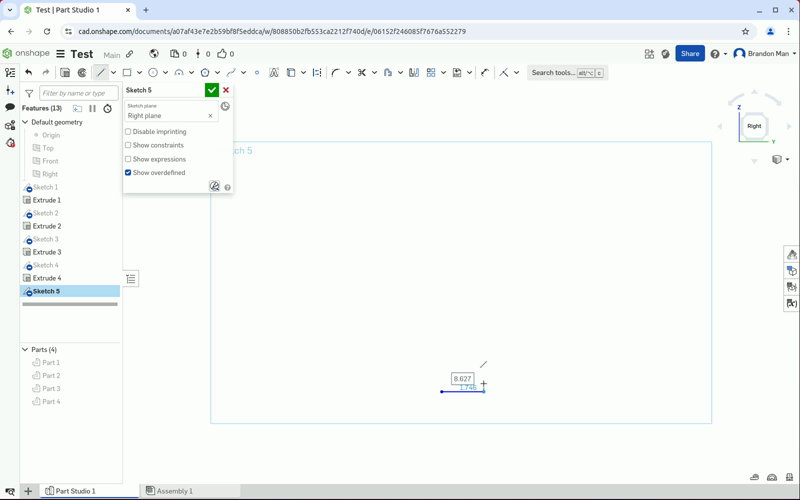
key_down(shift)
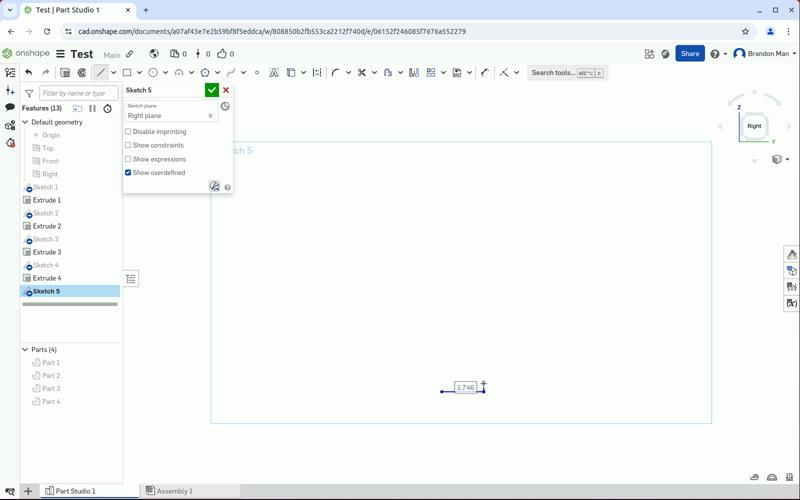
mouse_move(513, 383)
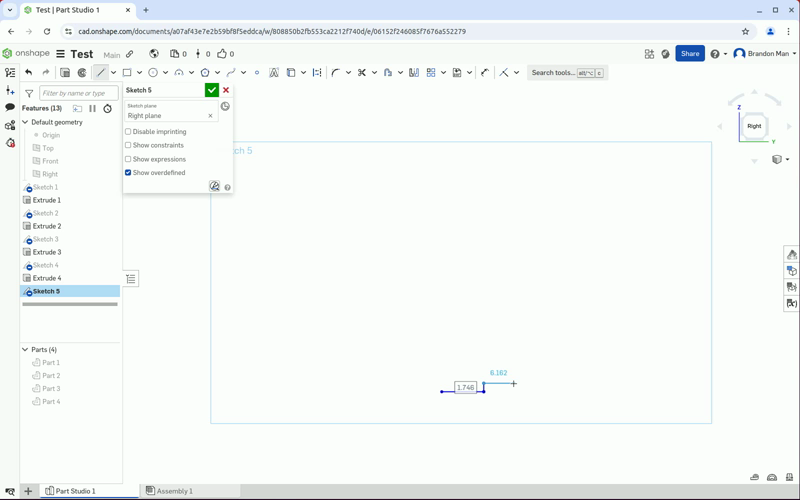
mouse_move(441, 383)
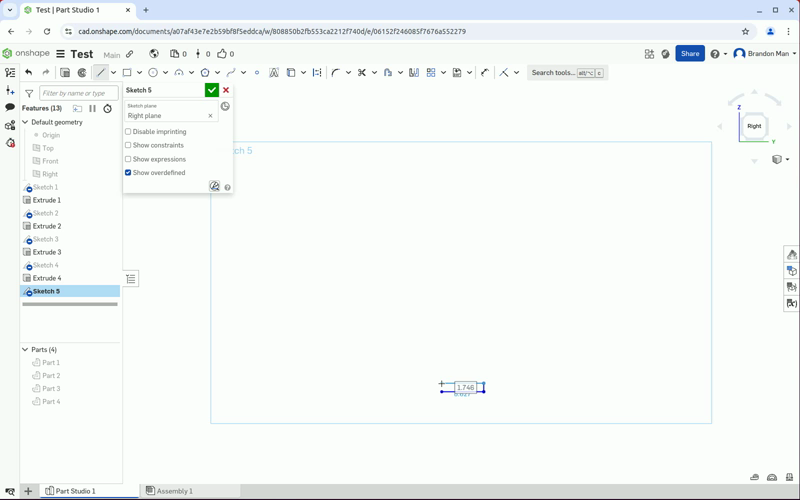
click(441, 383)
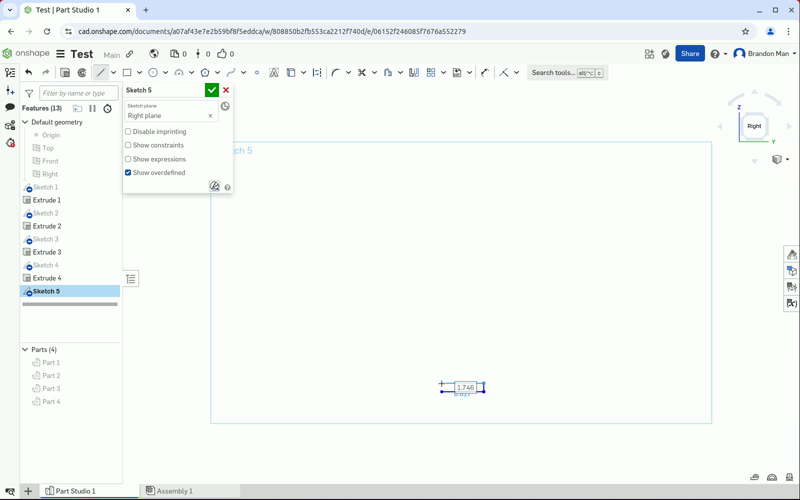
key_up(shift)
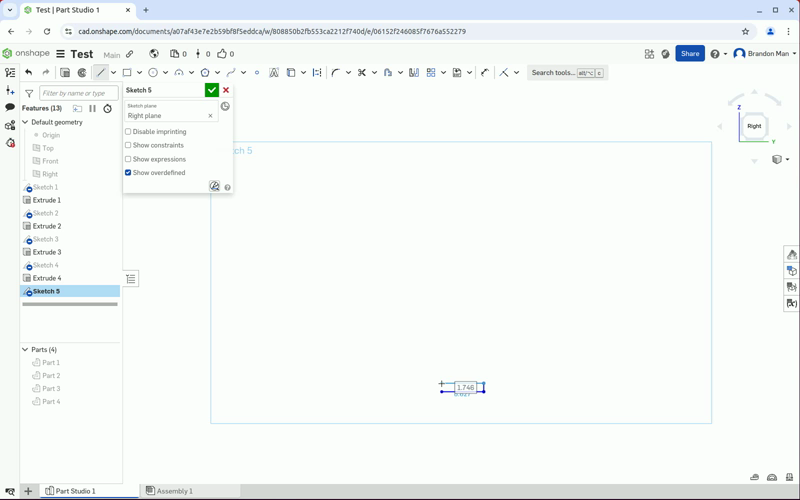
mouse_move(471, 383)
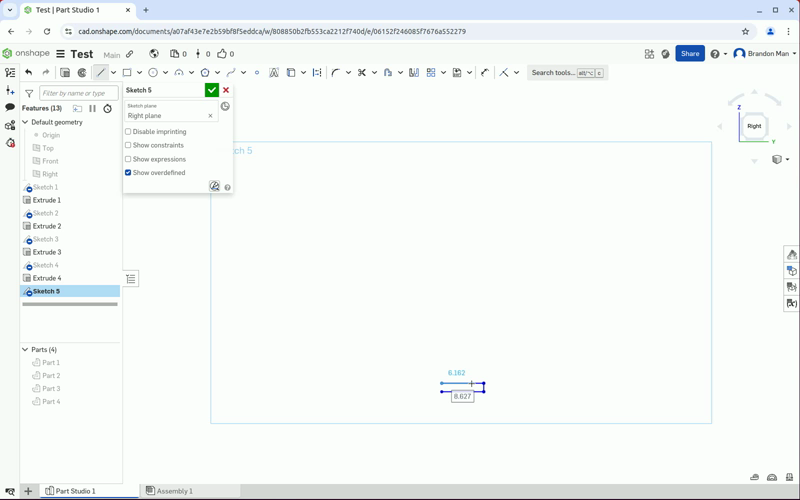
key_down(shift)
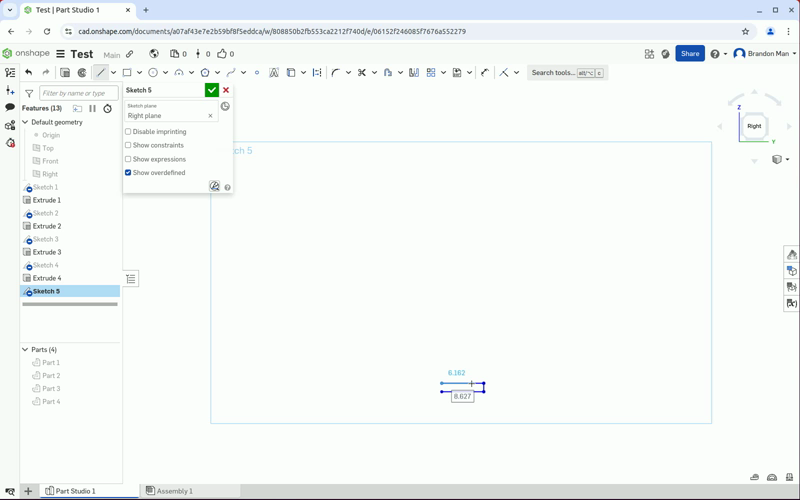
mouse_move(441, 391)
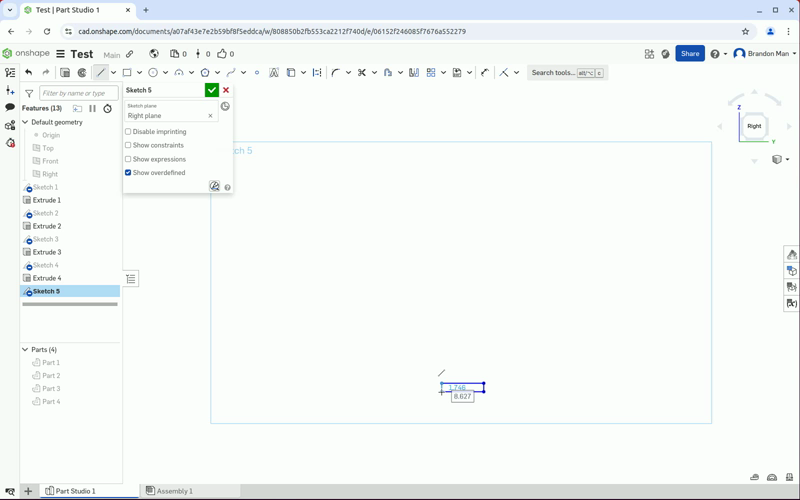
key_up(shift)
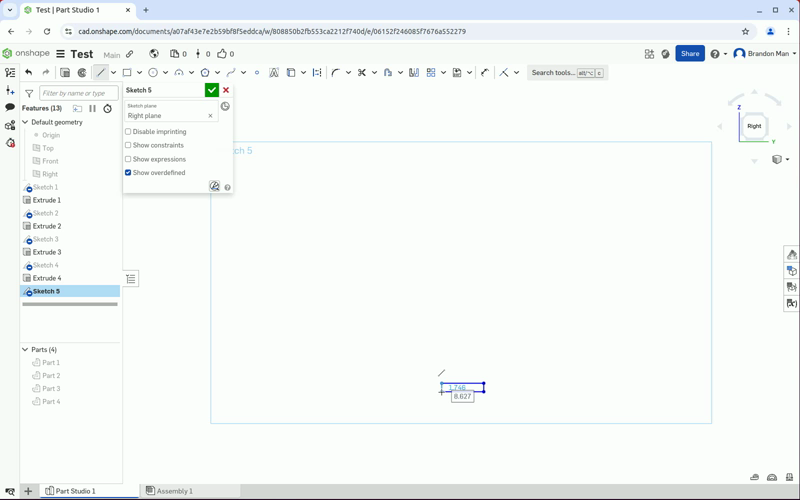
click(441, 391)
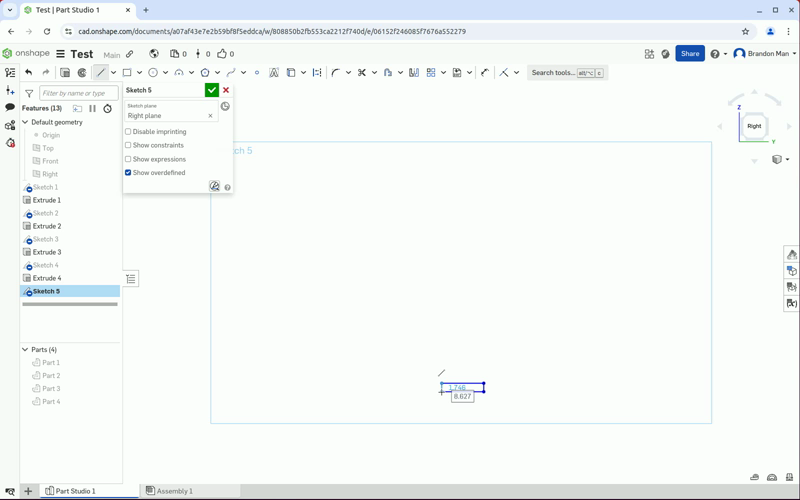
key(esc)
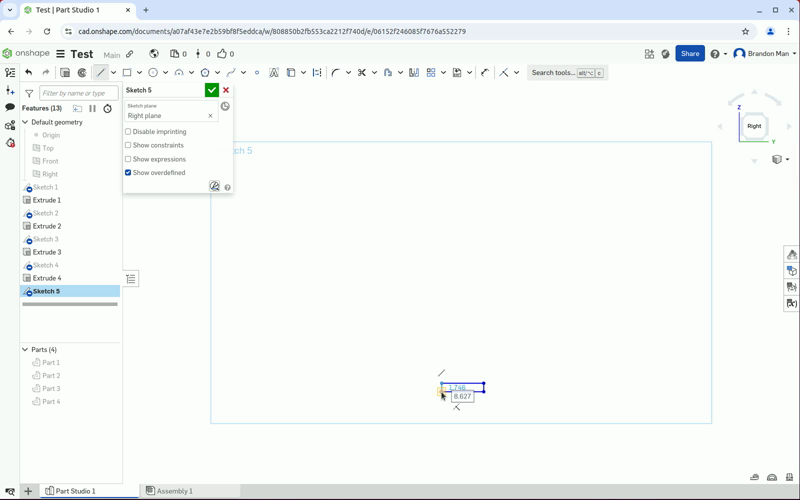
mouse_move(460, 386)
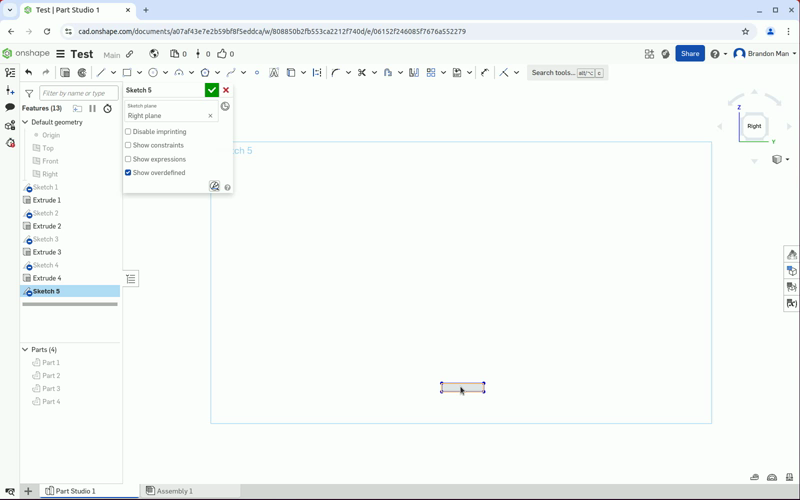
scroll(6)
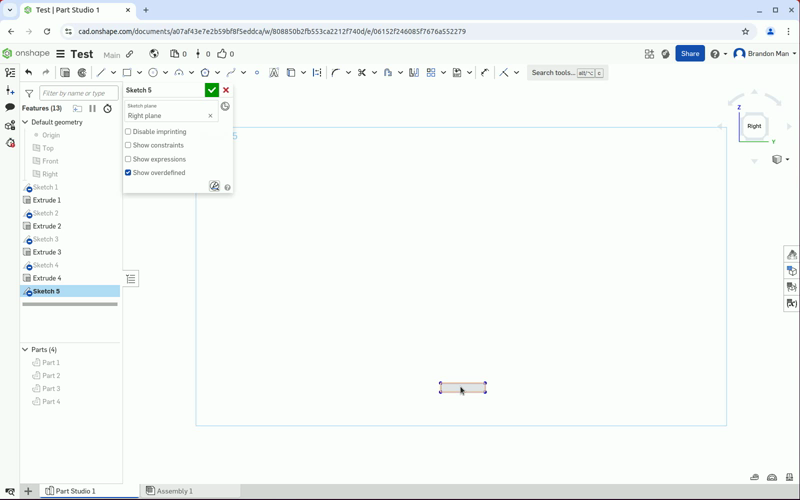
scroll(6)
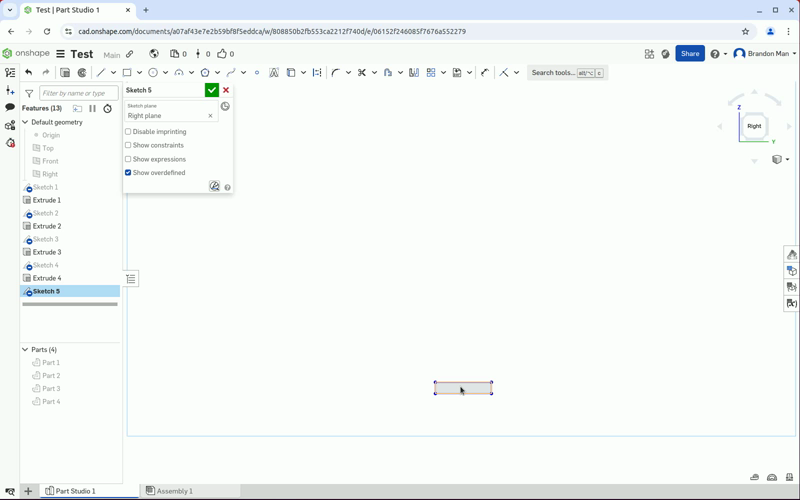
scroll(6)
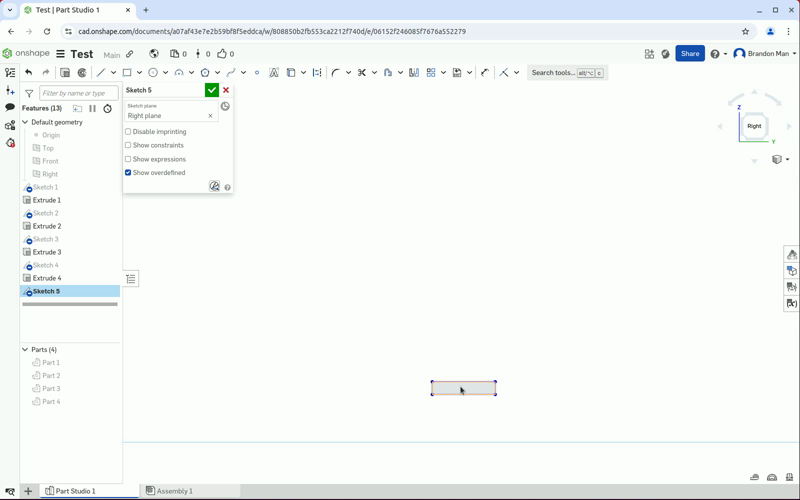
scroll(6)
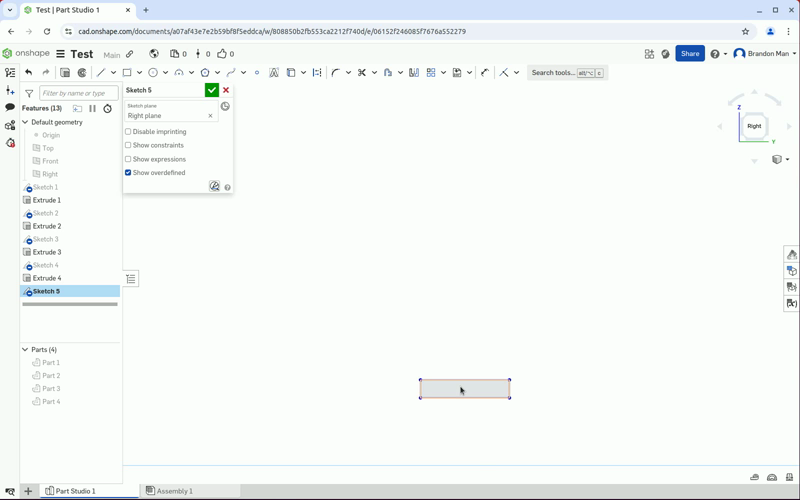
scroll(6)
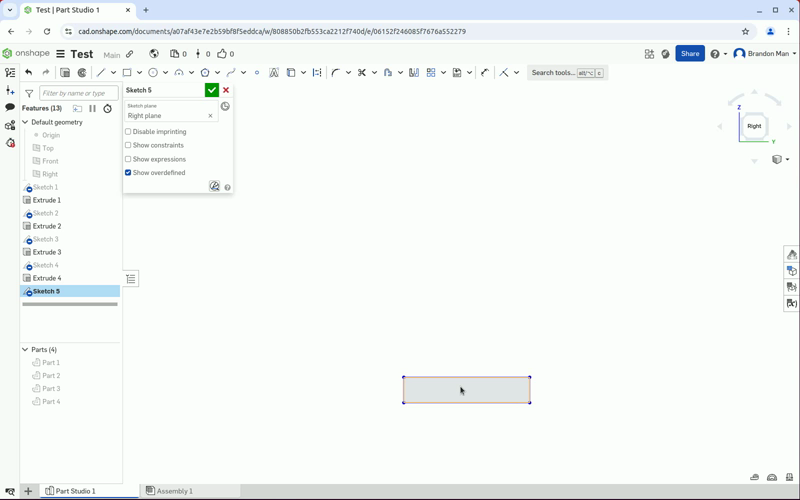
scroll(6)
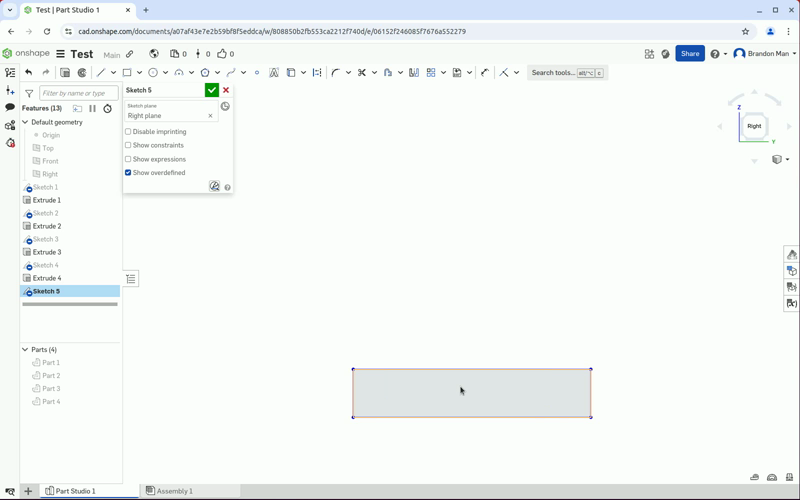
scroll(6)
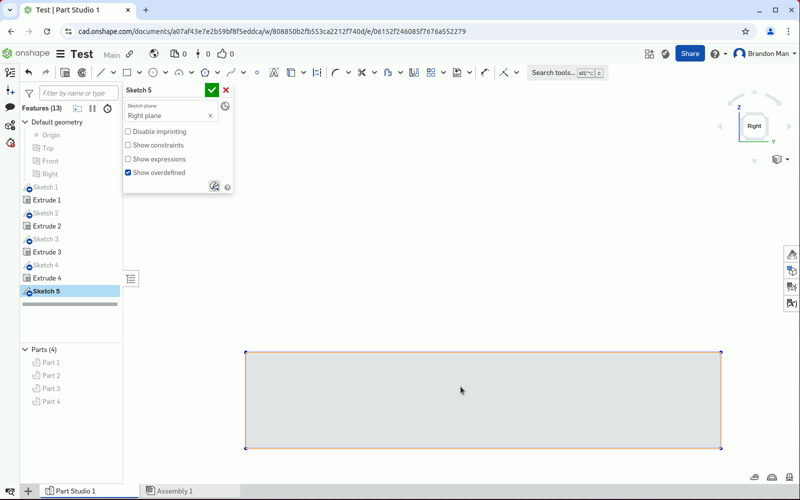
click(460, 386)
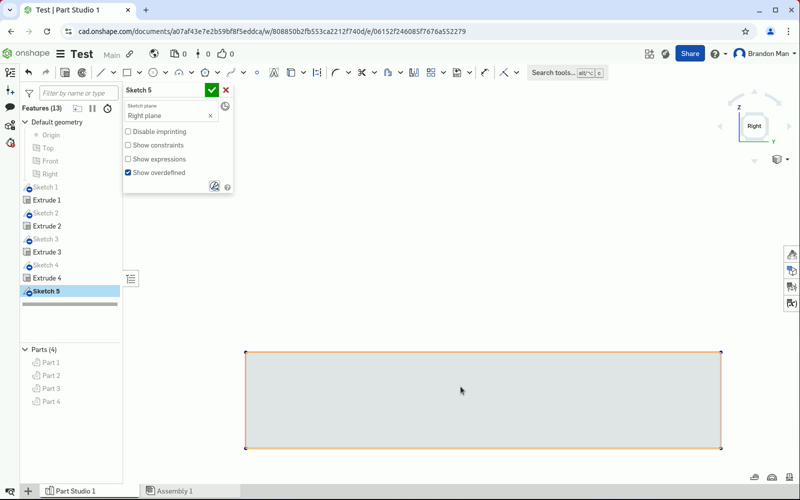
scroll(-6)
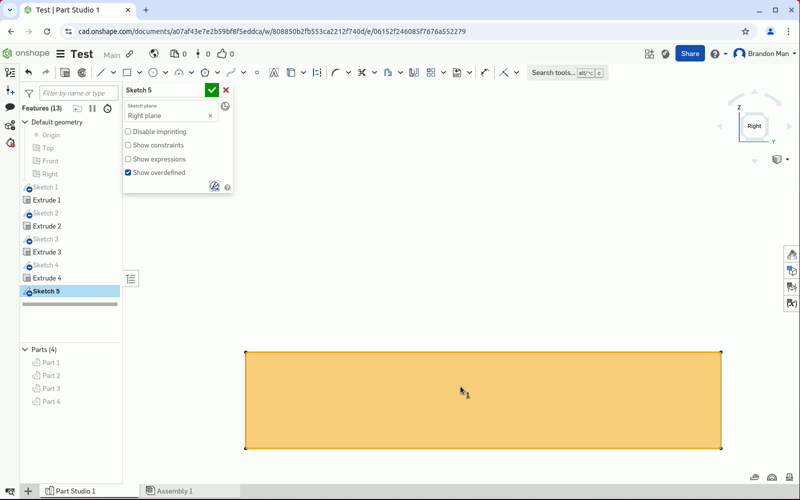
scroll(-6)
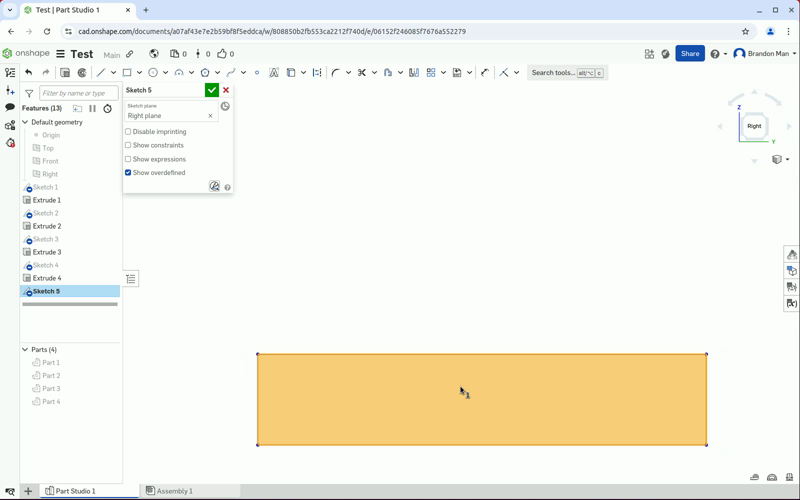
scroll(-6)
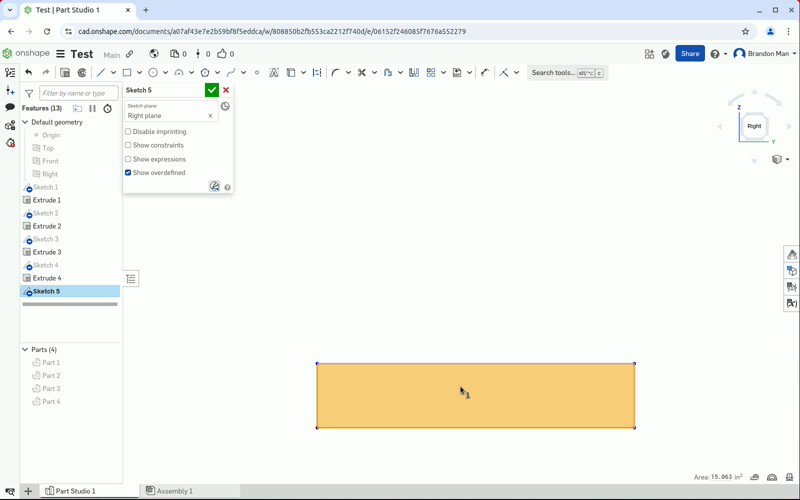
scroll(-6)
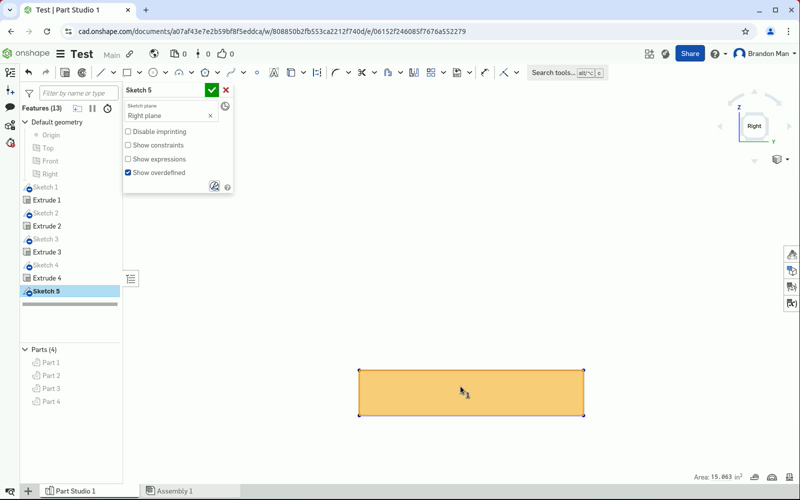
scroll(-6)
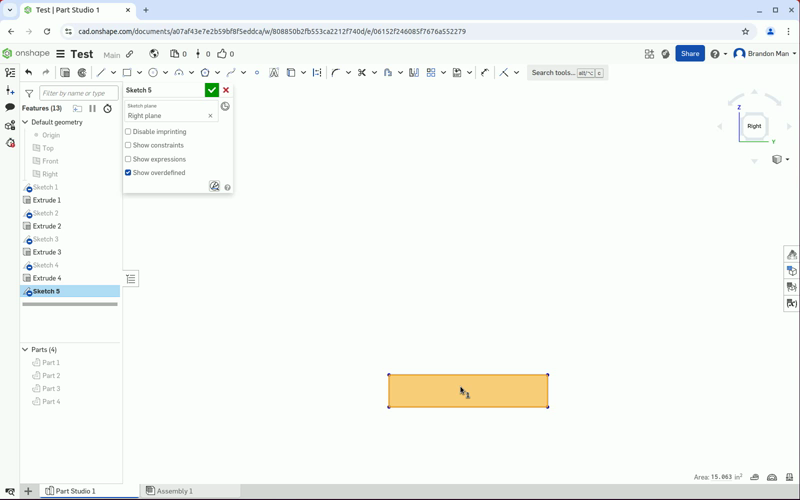
scroll(-6)
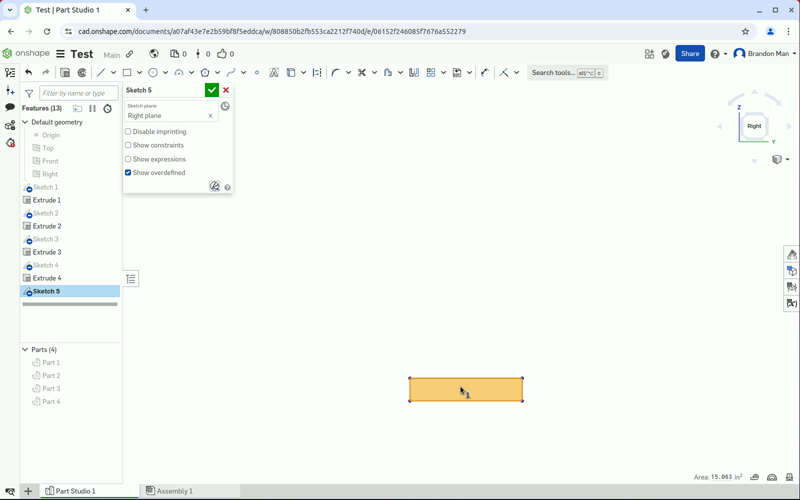
scroll(-6)
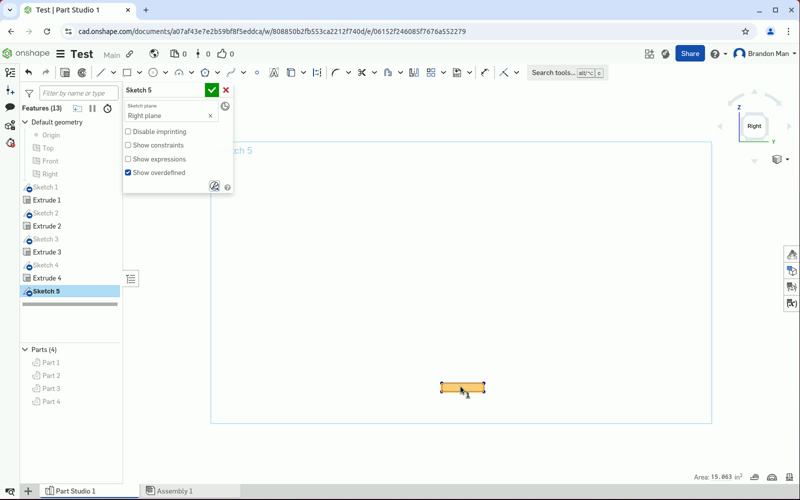
mouse_move(73, 352)
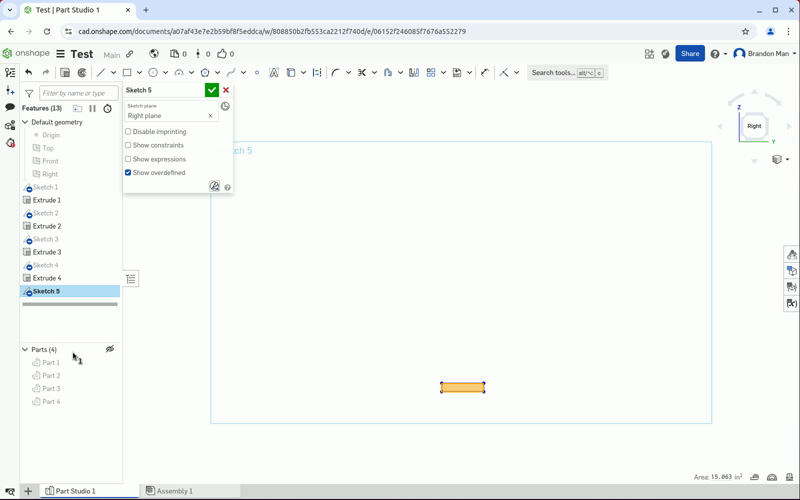
key(shift+y)
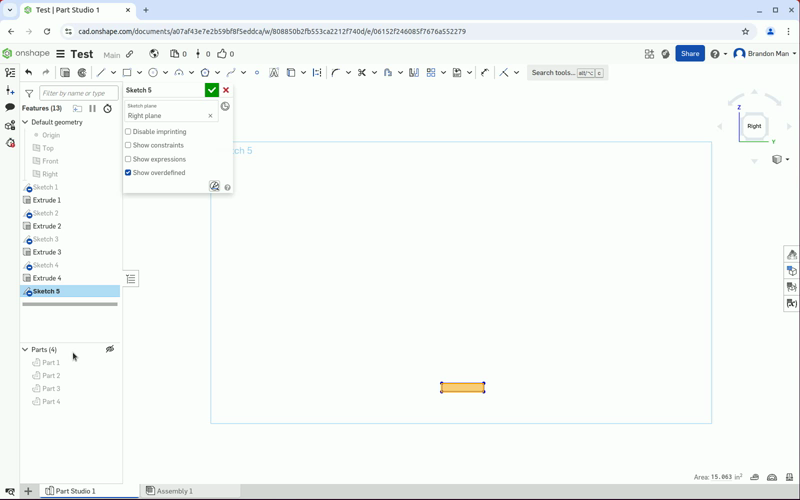
key(shift+e)
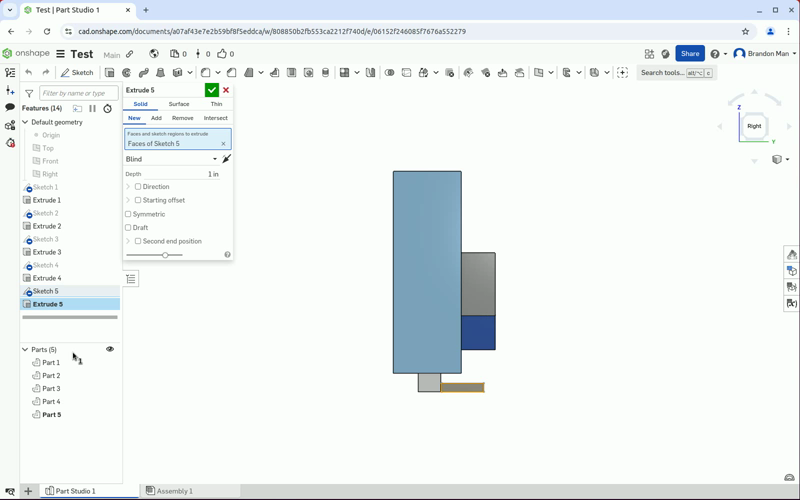
mouse_move(143, 106)
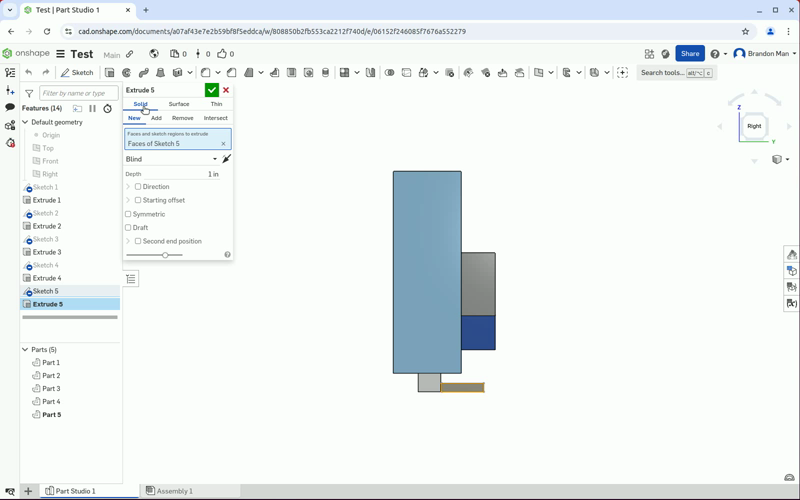
click(143, 106)
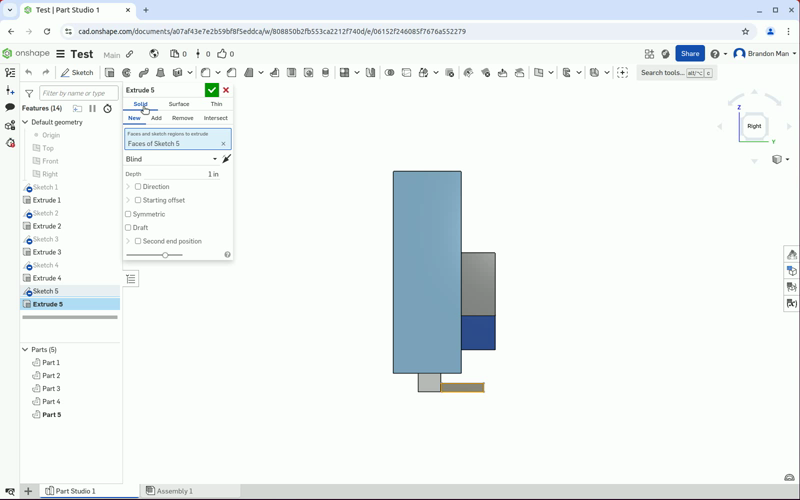
mouse_move(137, 120)
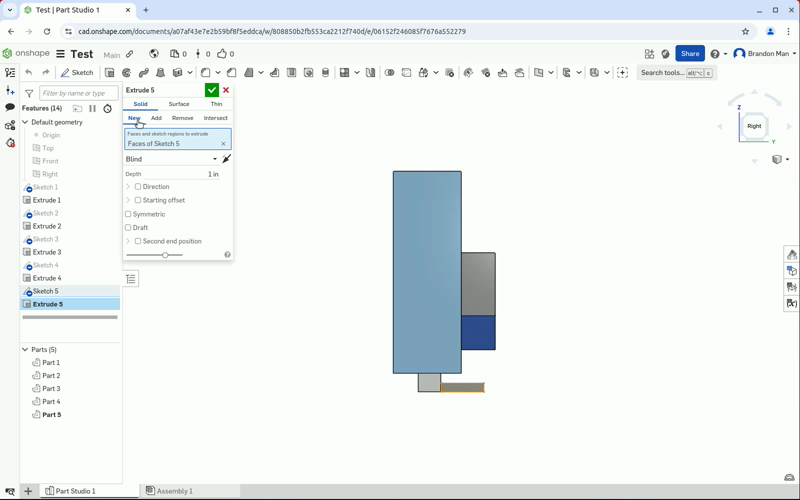
click(137, 120)
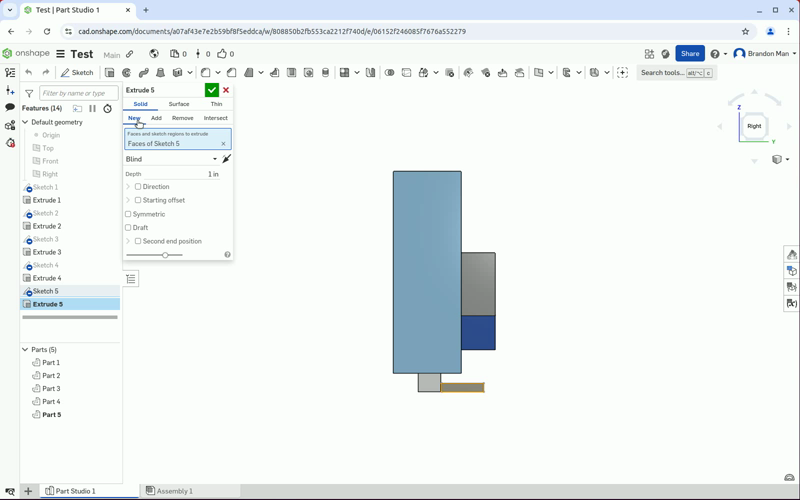
key(tab, 4)
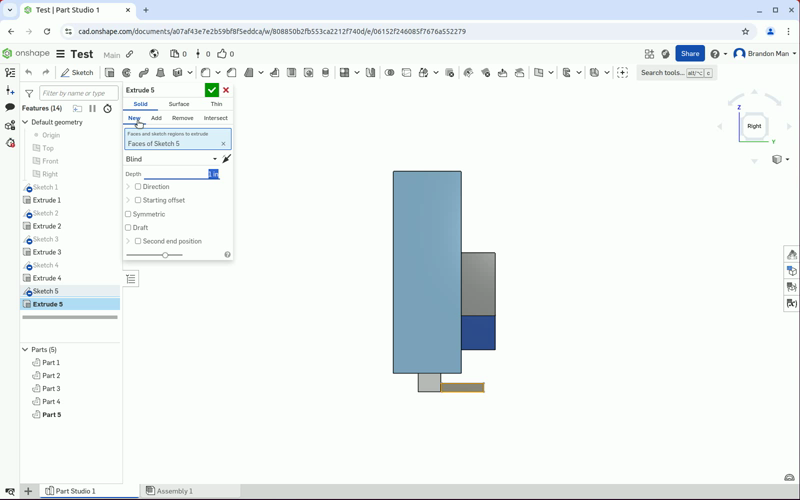
text(1.444)
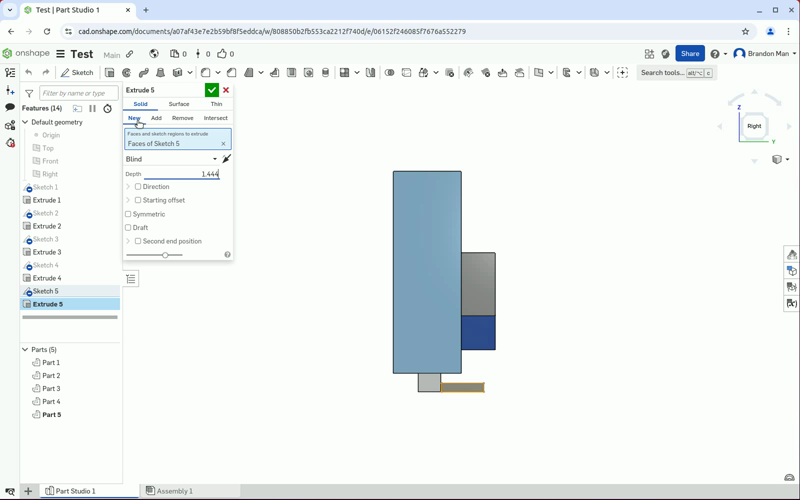
key(enter)
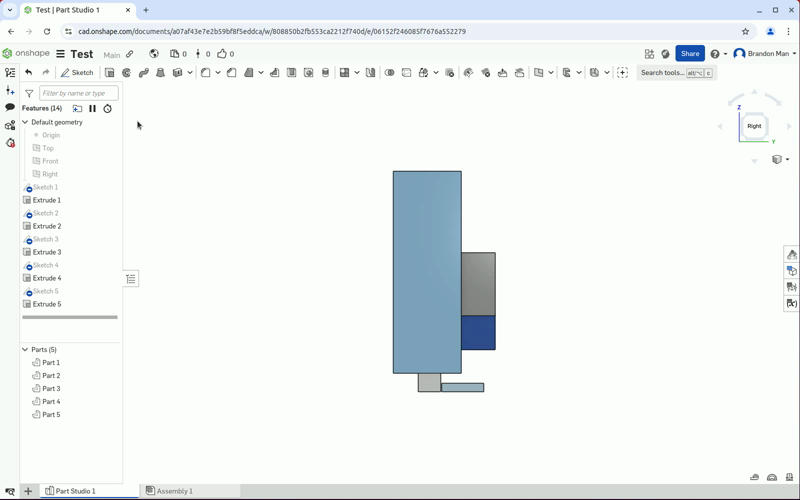
key(shift+h)
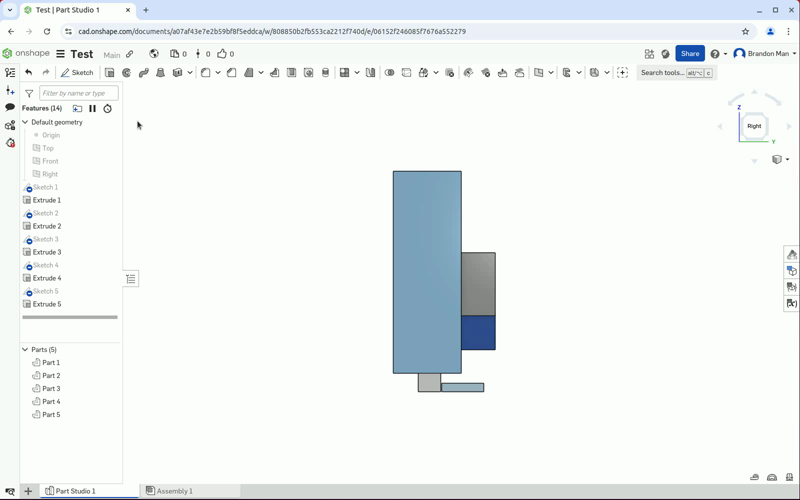
key(shift+h)
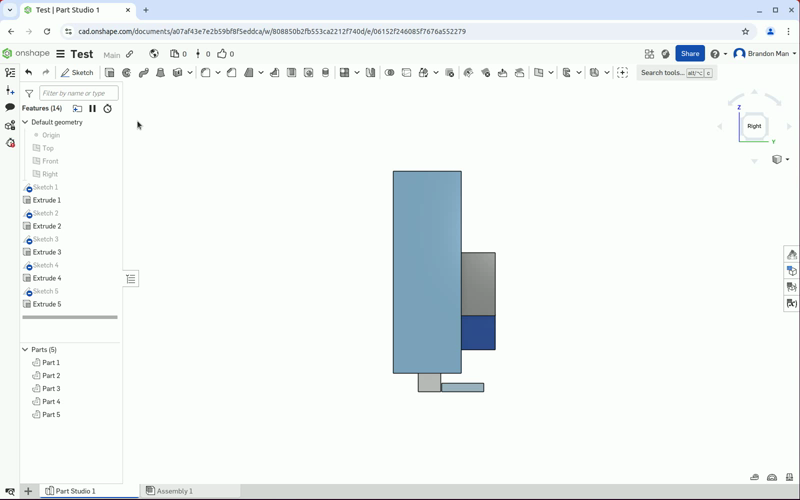
mouse_move(73, 189)
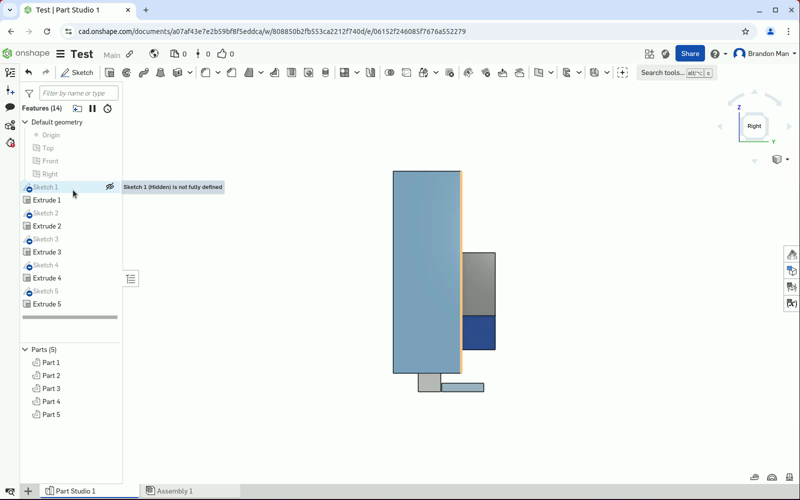
click(73, 189)
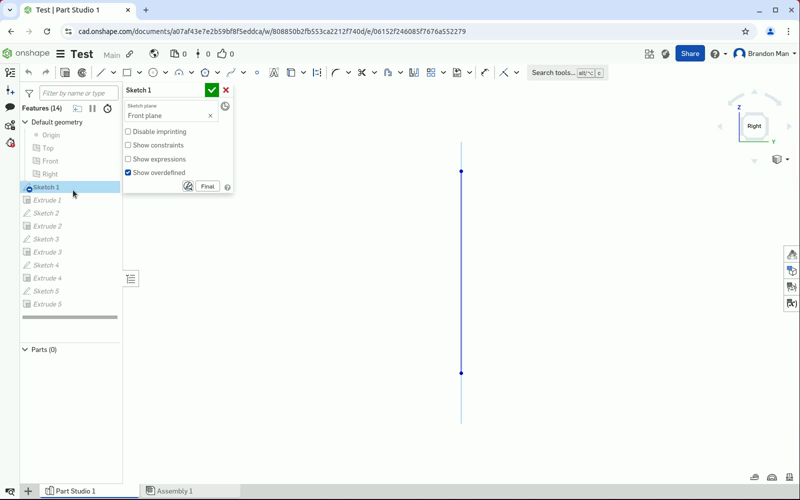
mouse_move(229, 92)
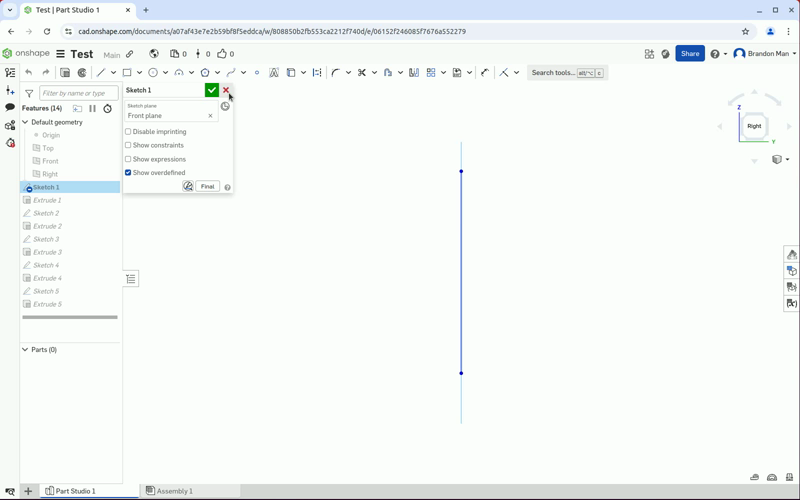
click(229, 92)
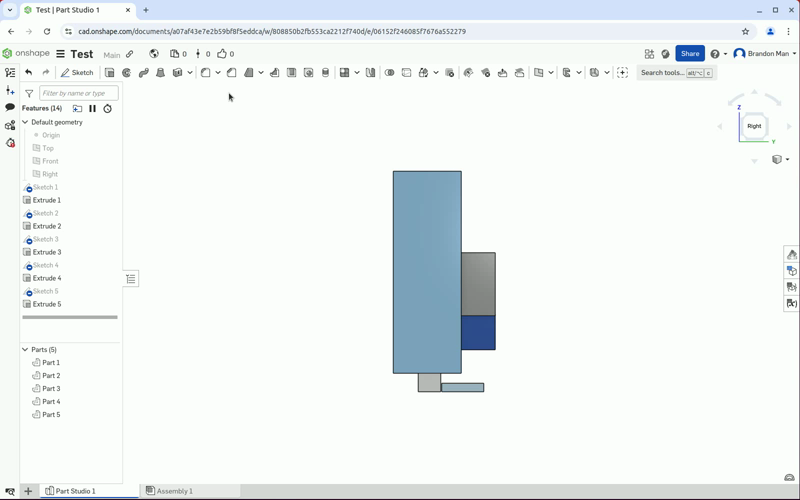
mouse_move(73, 352)
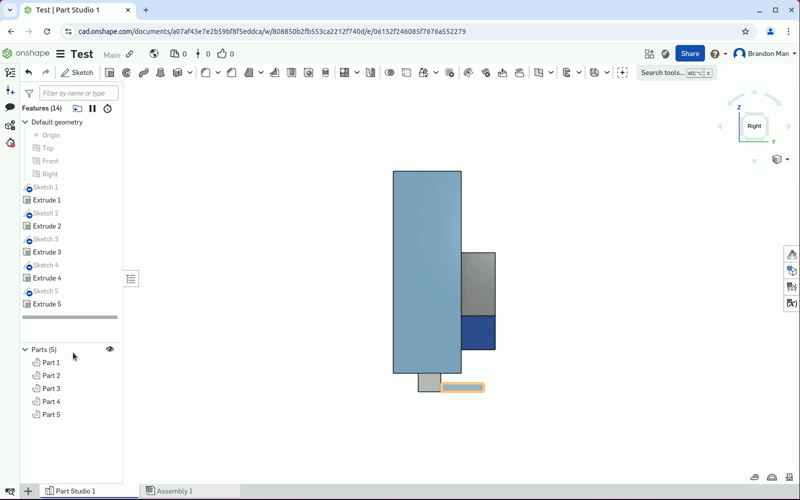
key(y)
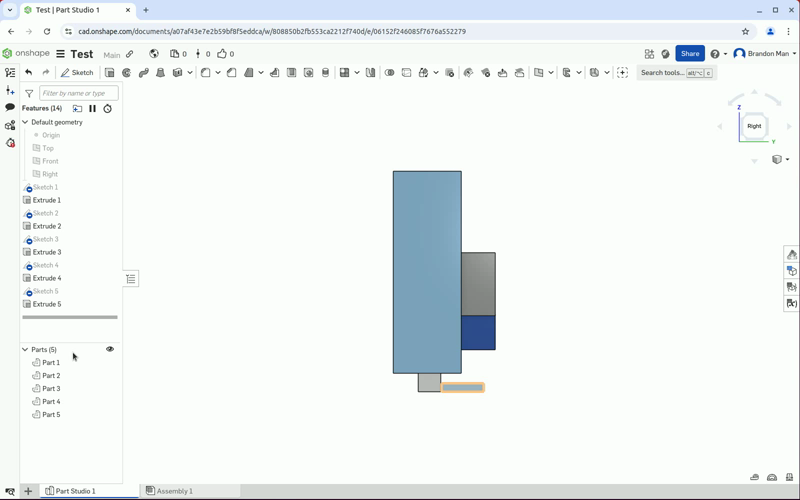
key(shift+p)
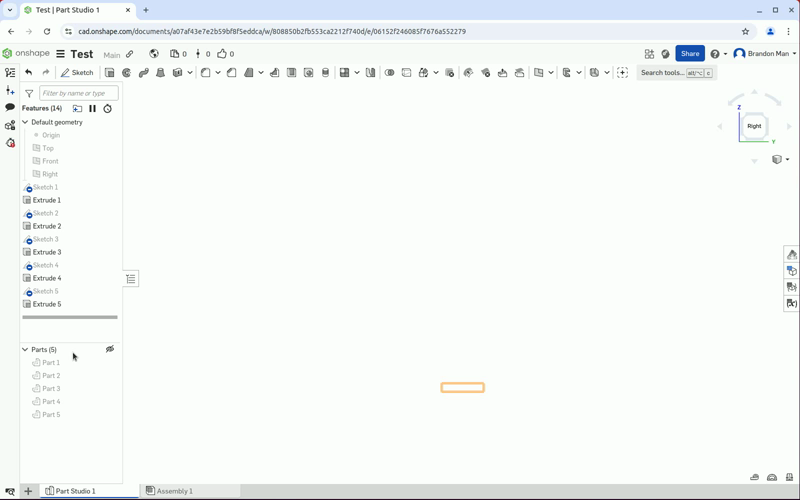
key(space)
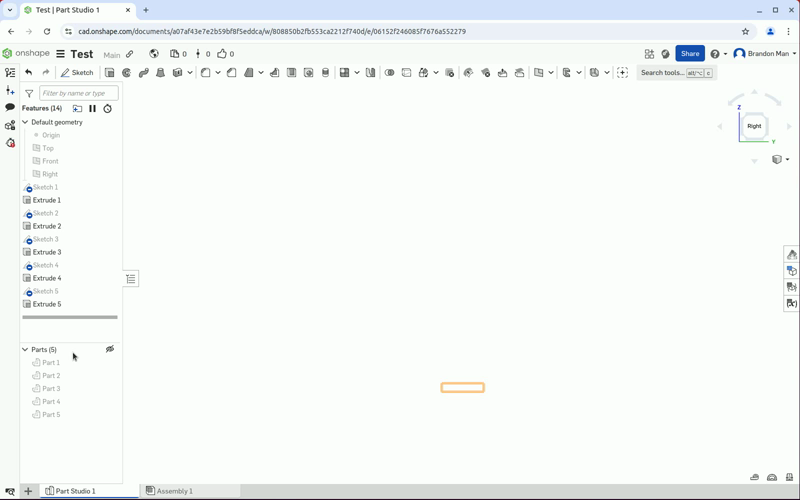
key_down(shift)
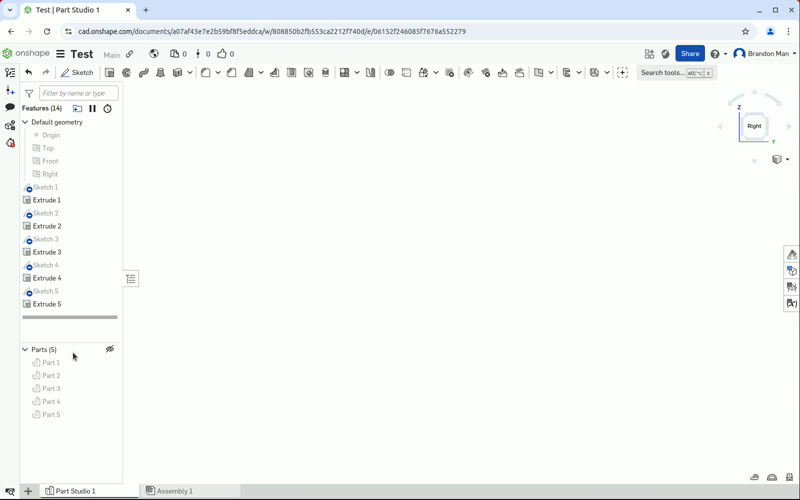
key(right)
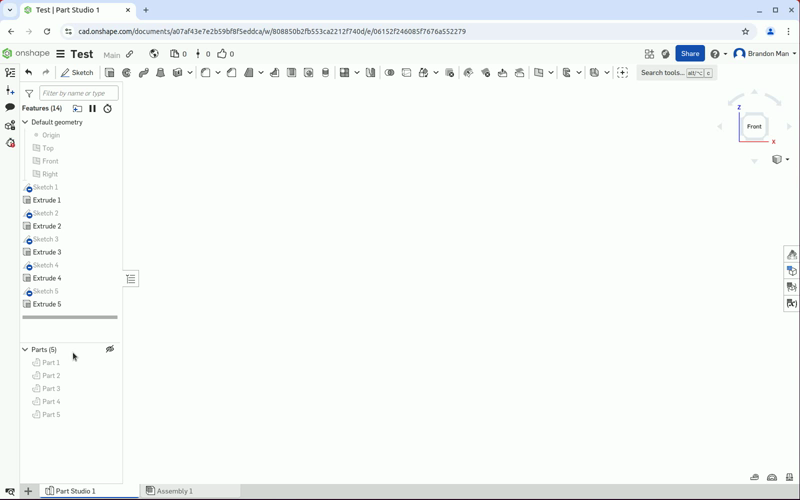
key_up(shift)
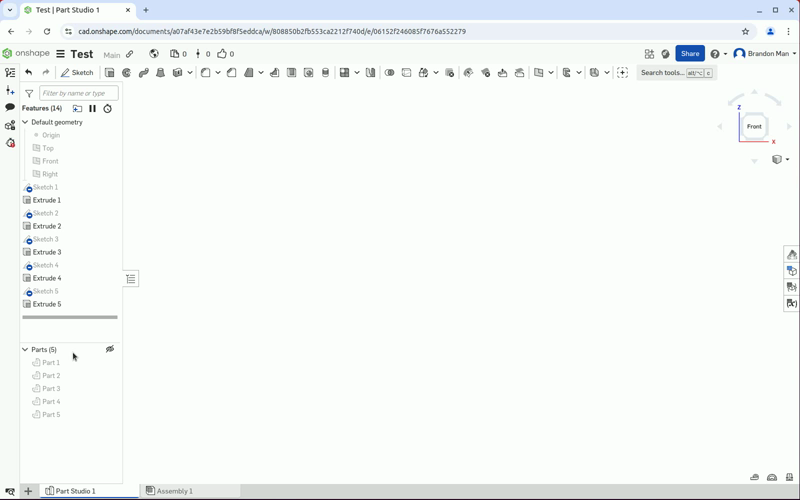
key(space)
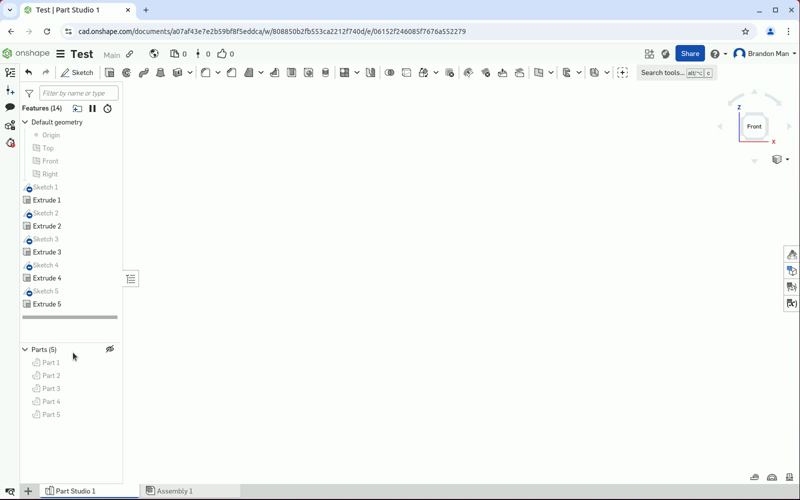
key_down(shift)
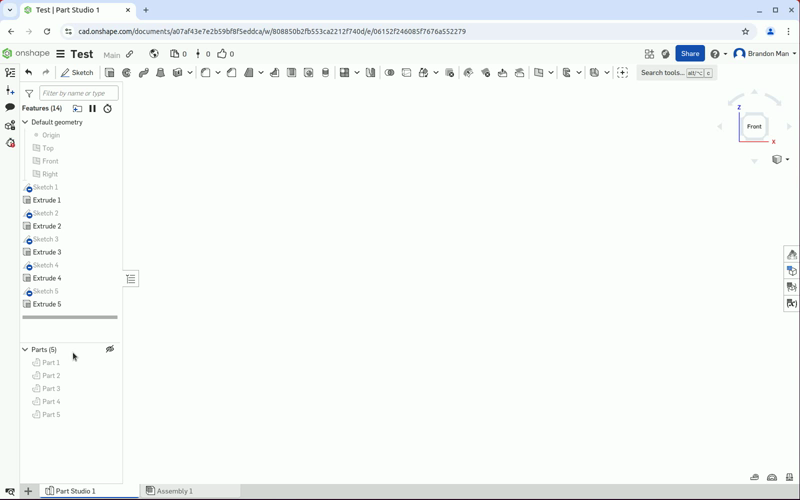
key(down)
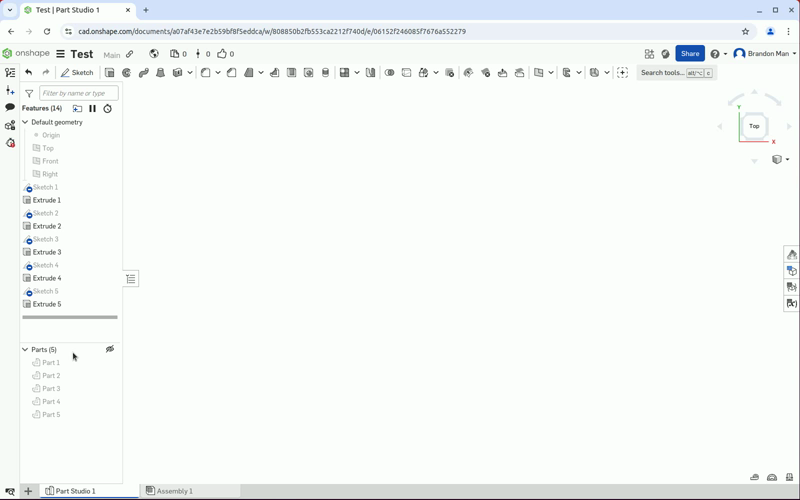
key_up(shift)
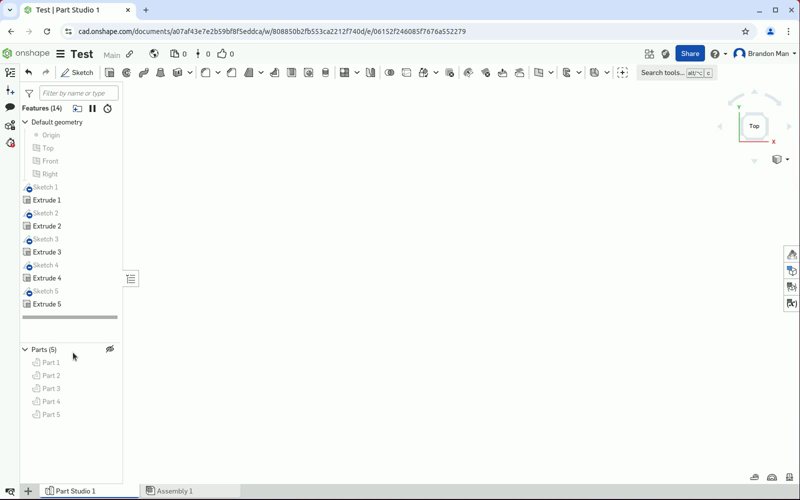
mouse_move(73, 352)
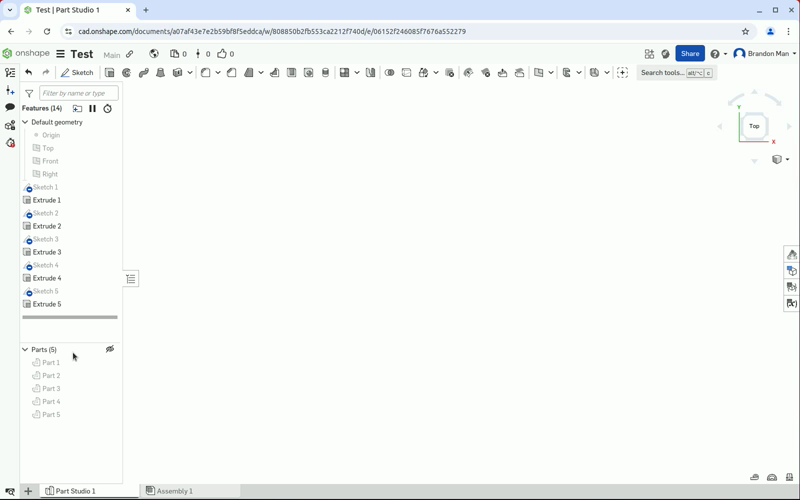
key(shift+y)
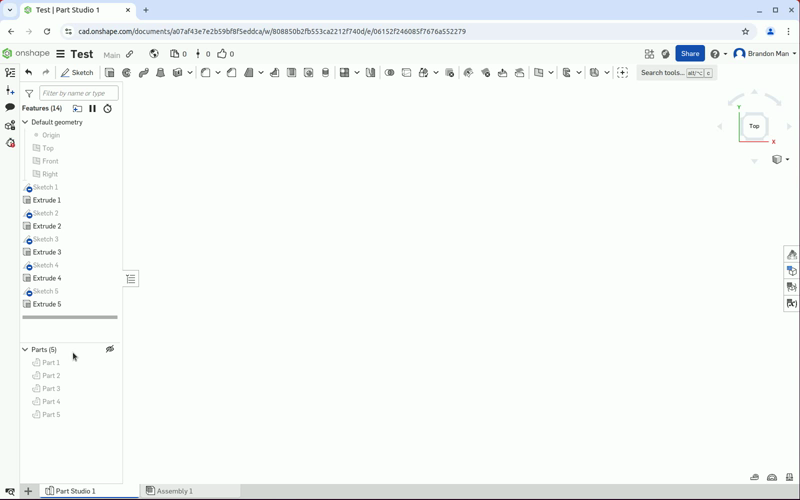
key(shift+s)
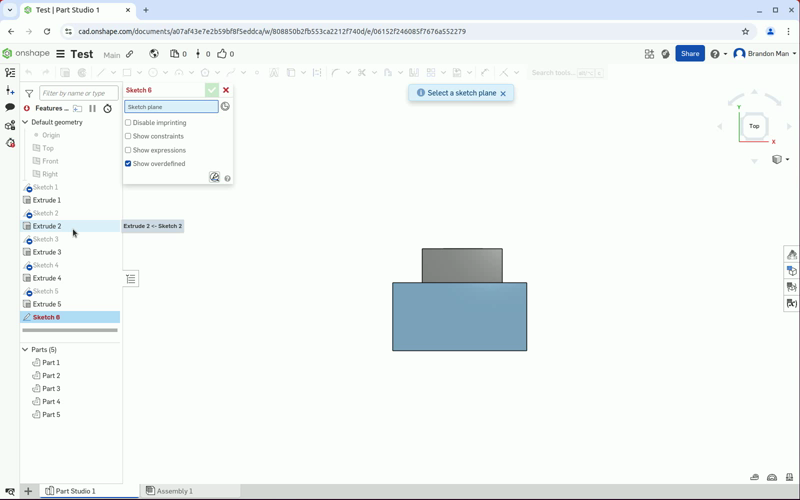
scroll(3)
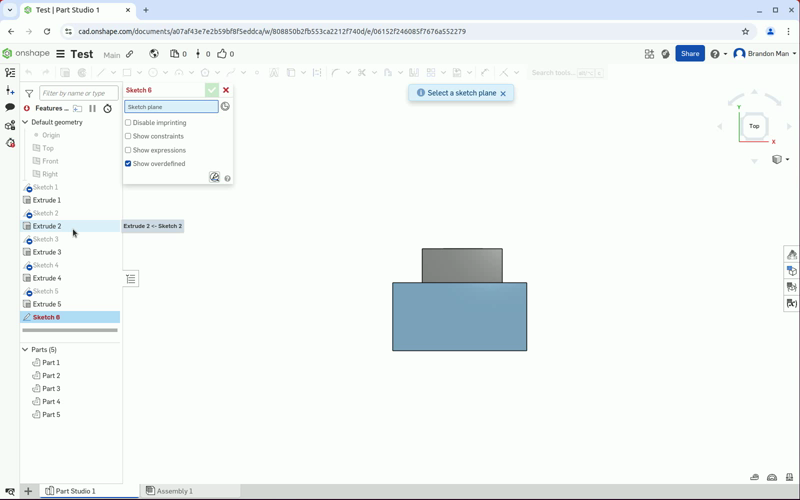
mouse_move(73, 150)
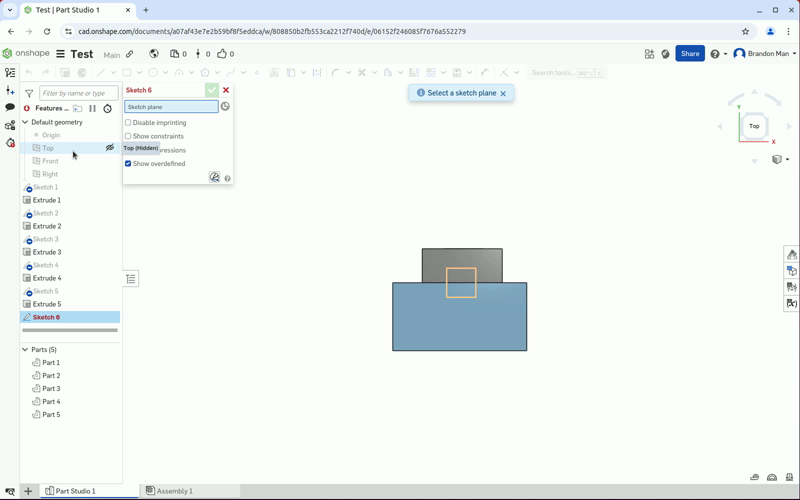
click(73, 150)
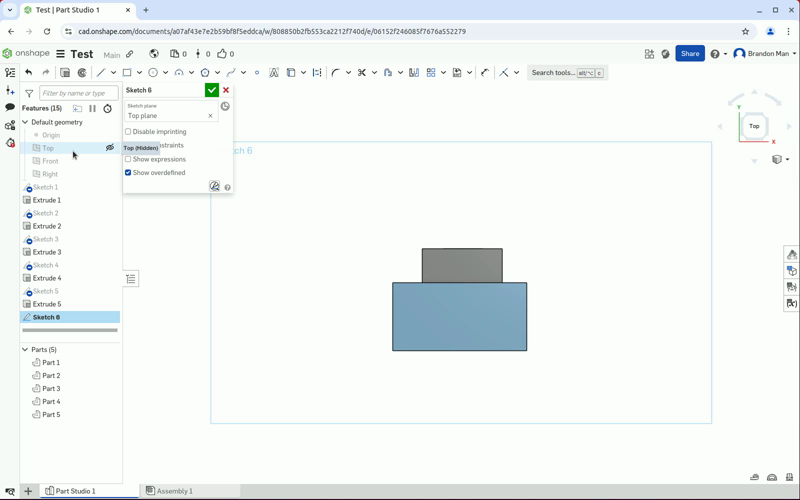
mouse_move(73, 352)
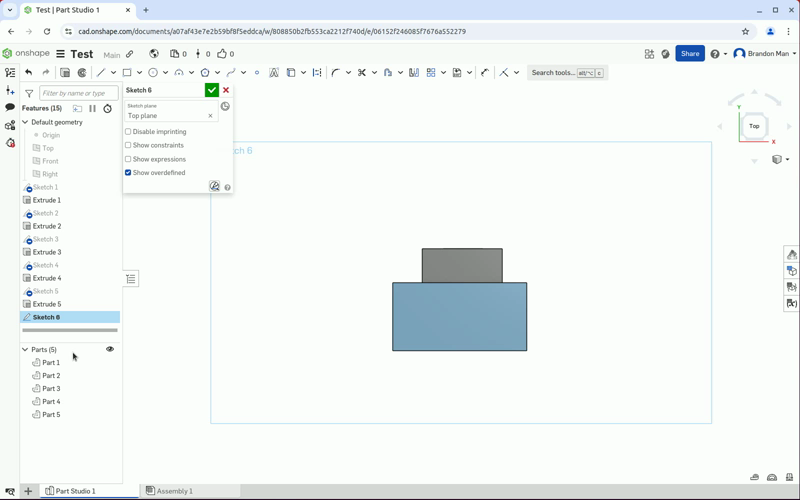
key(y)
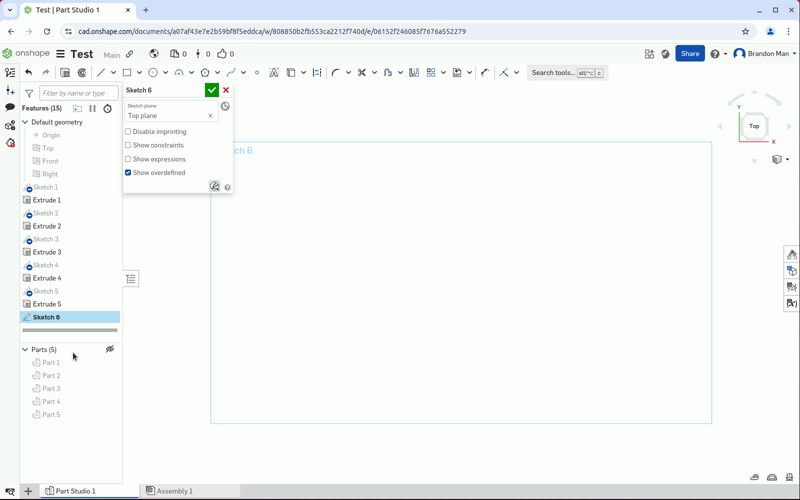
key(l)
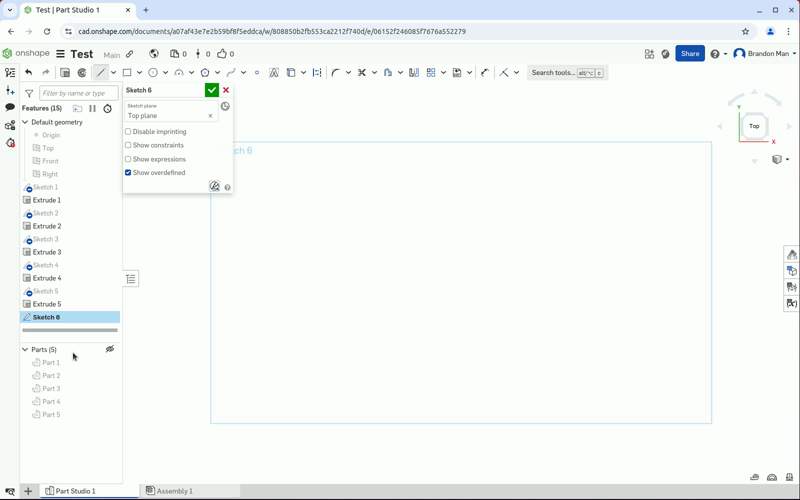
key_down(shift)
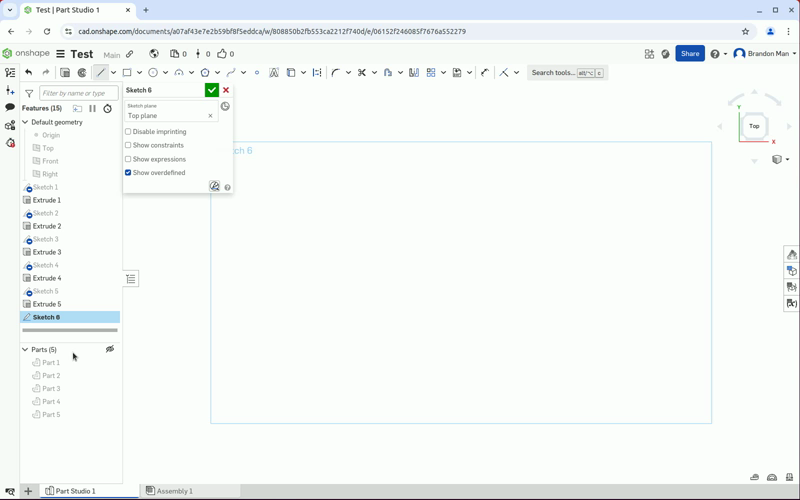
mouse_move(405, 327)
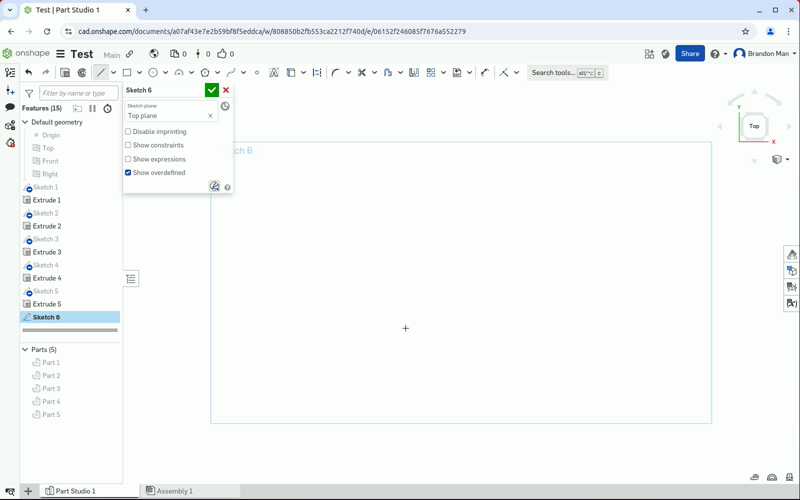
click(405, 327)
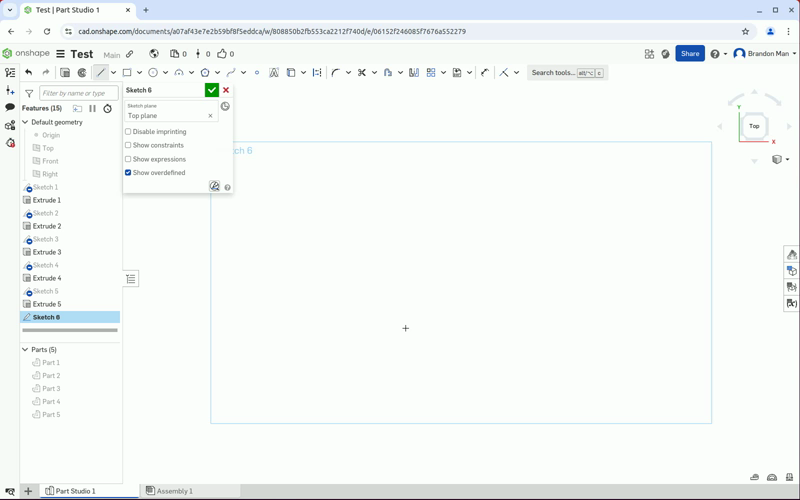
key_up(shift)
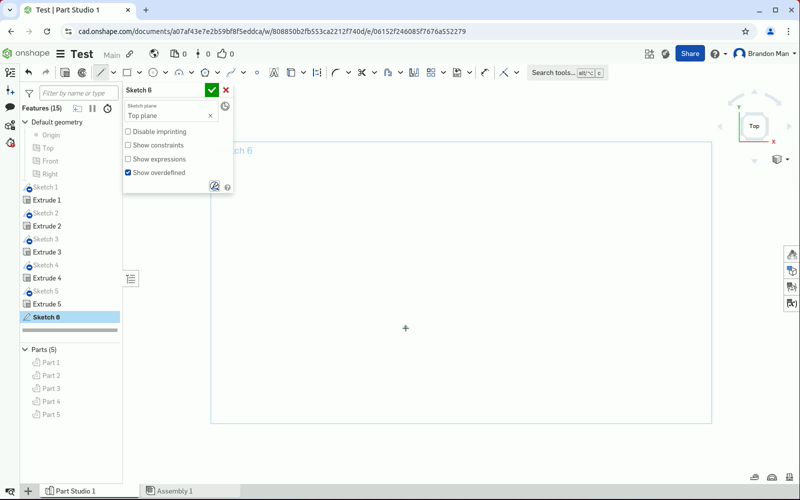
key_down(shift)
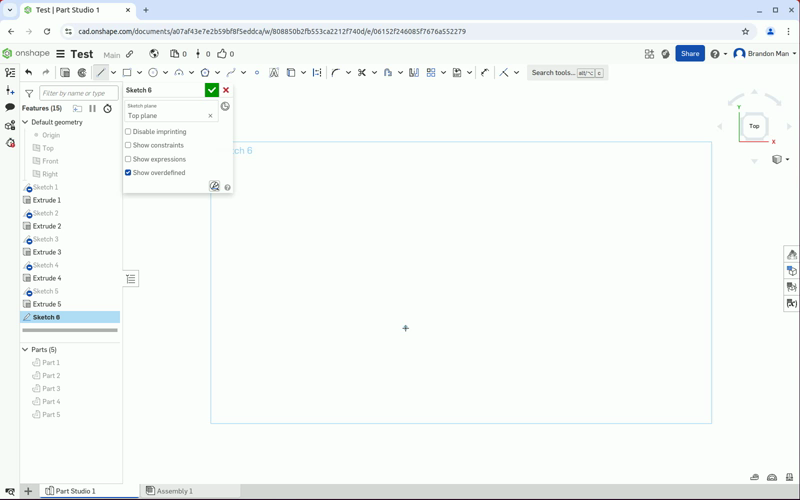
mouse_move(435, 327)
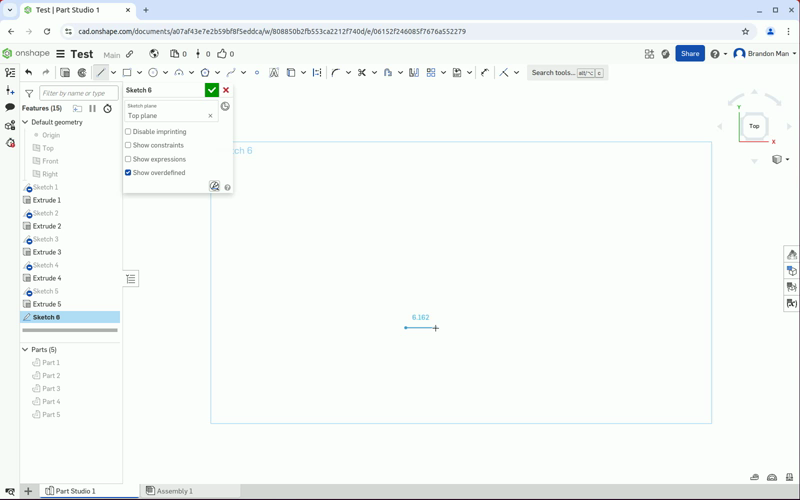
mouse_move(420, 327)
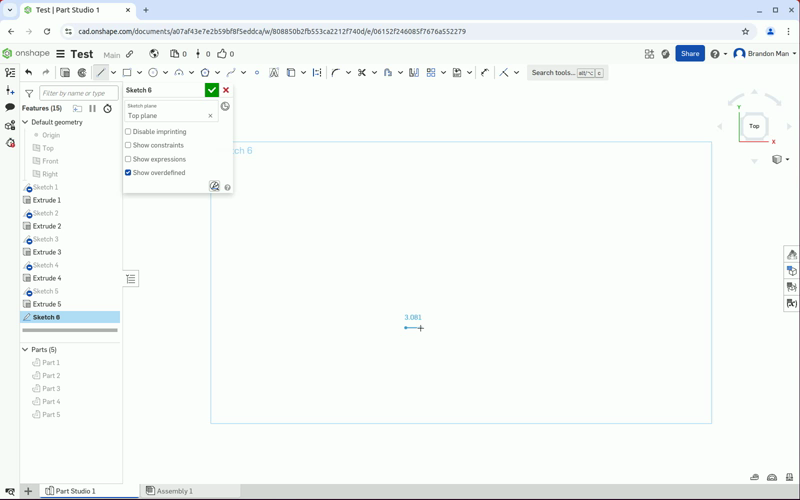
click(420, 327)
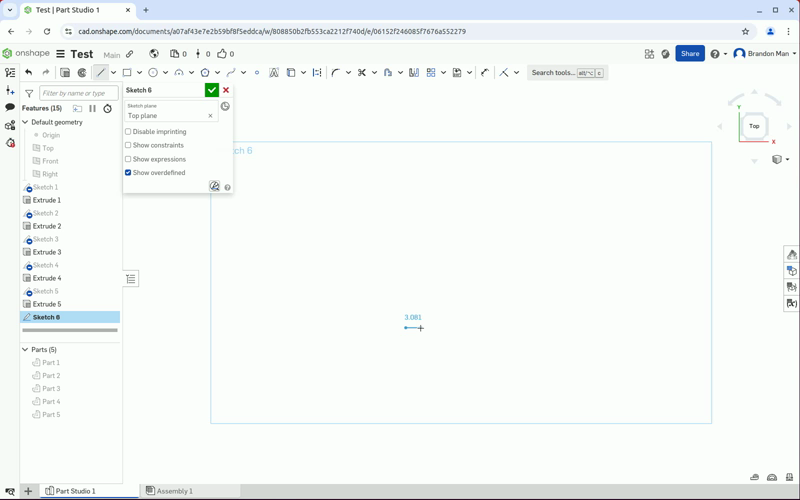
key_up(shift)
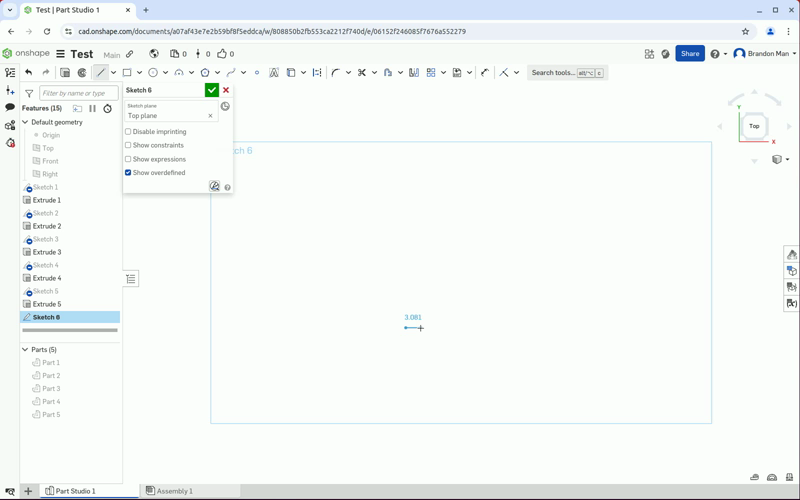
key_down(shift)
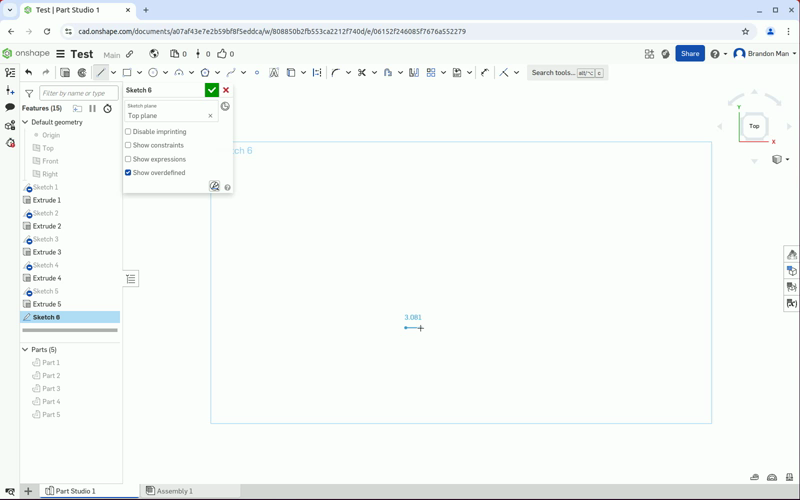
mouse_move(450, 327)
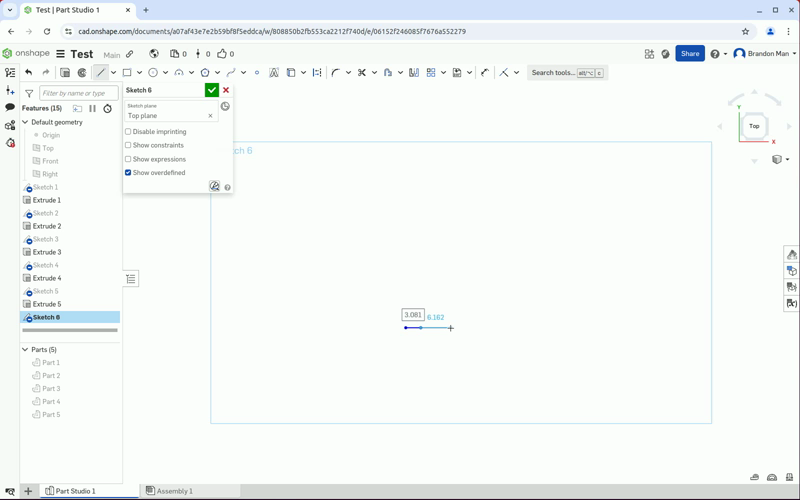
mouse_move(420, 312)
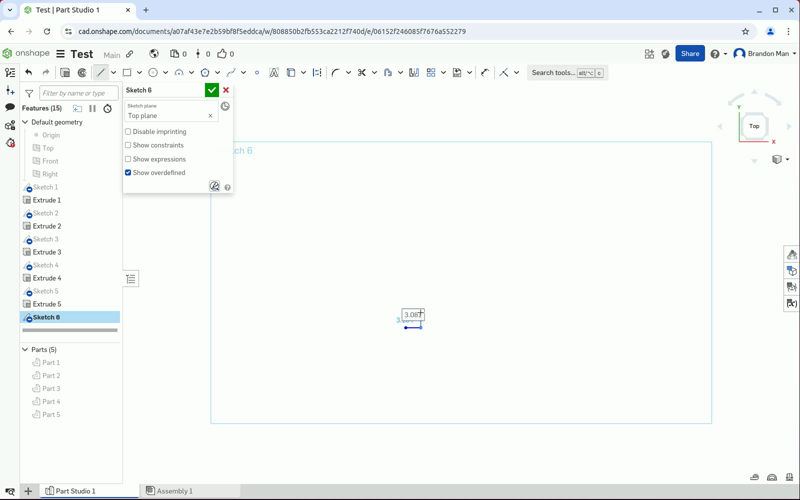
click(420, 312)
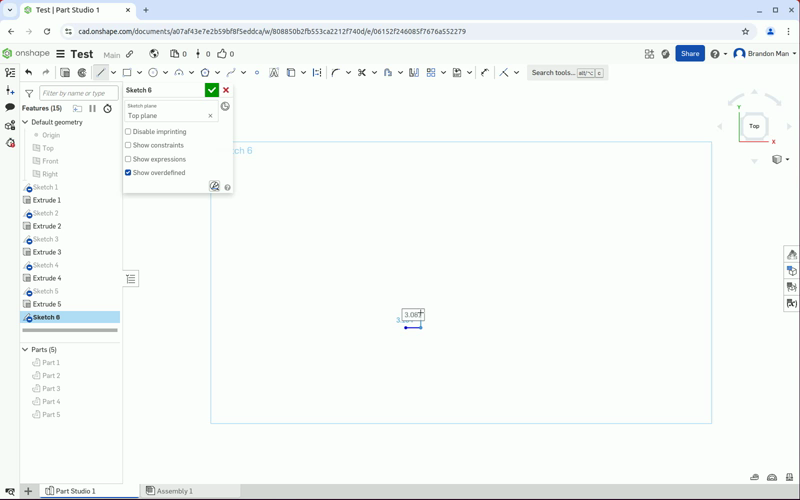
key_up(shift)
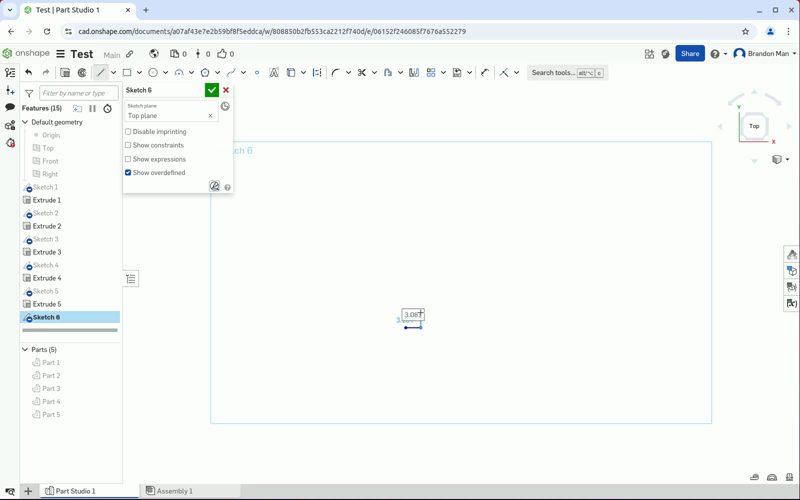
key_down(shift)
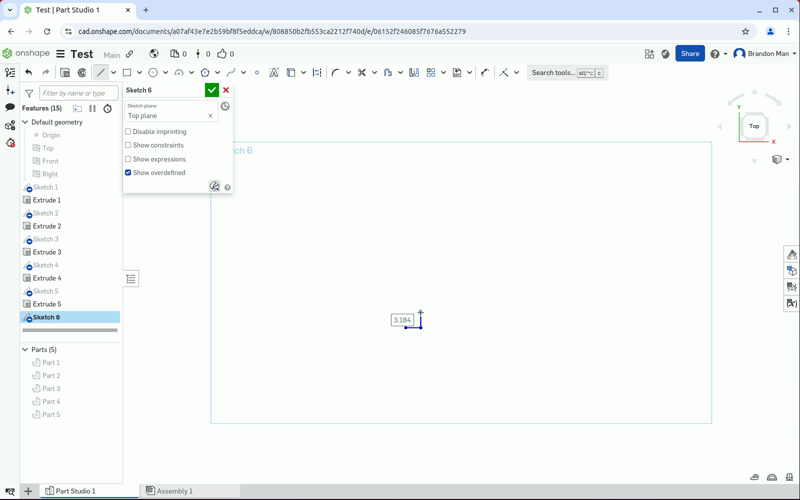
mouse_move(450, 312)
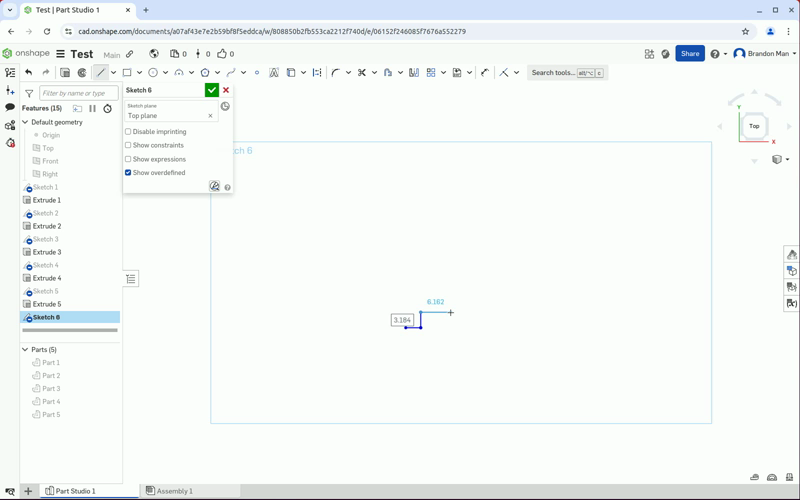
mouse_move(405, 312)
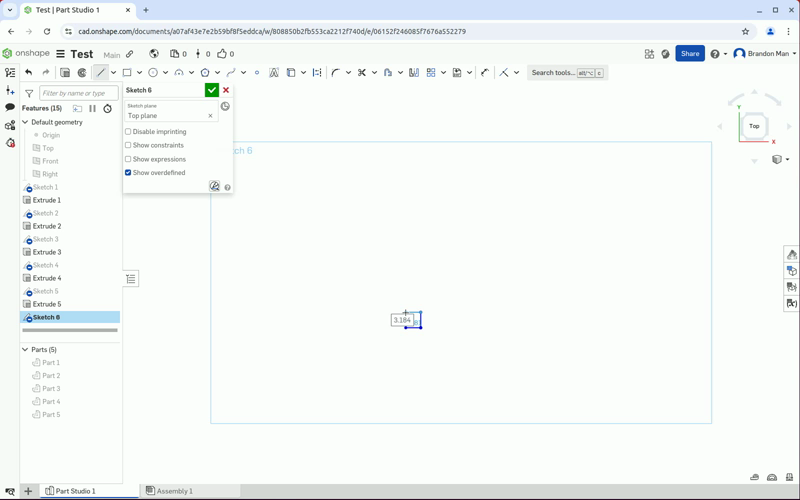
click(405, 312)
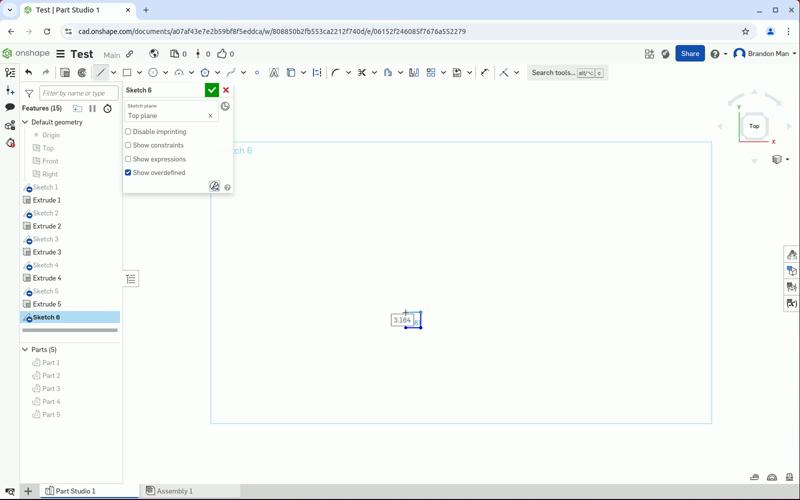
key_up(shift)
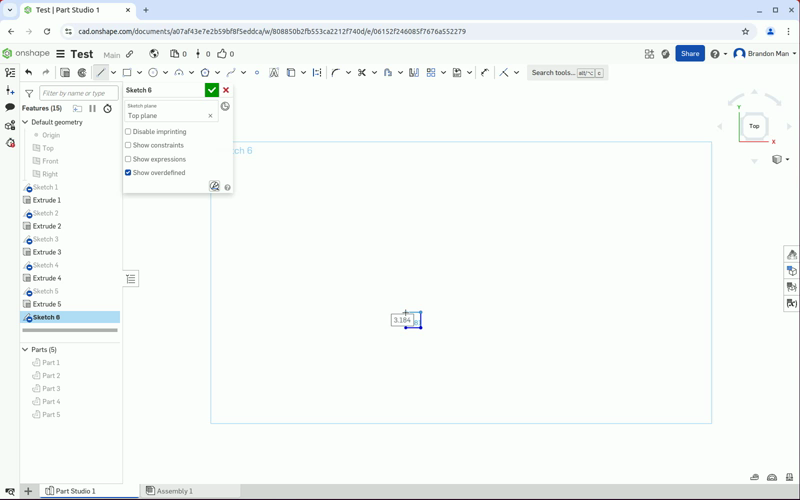
mouse_move(435, 312)
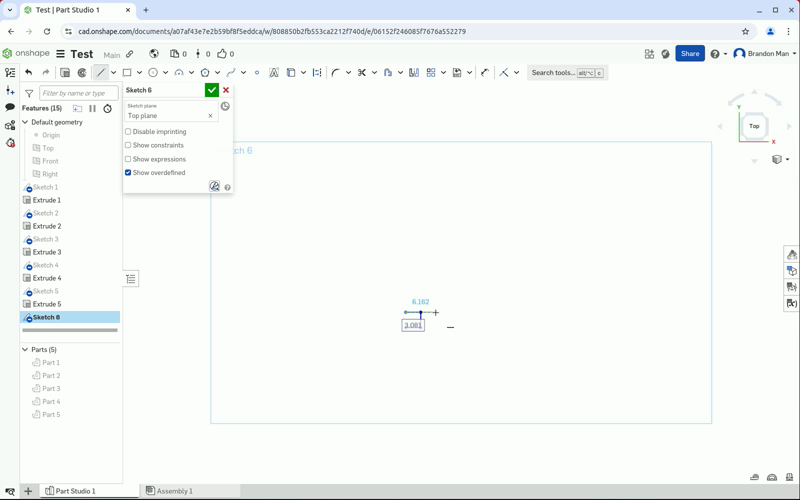
key_down(shift)
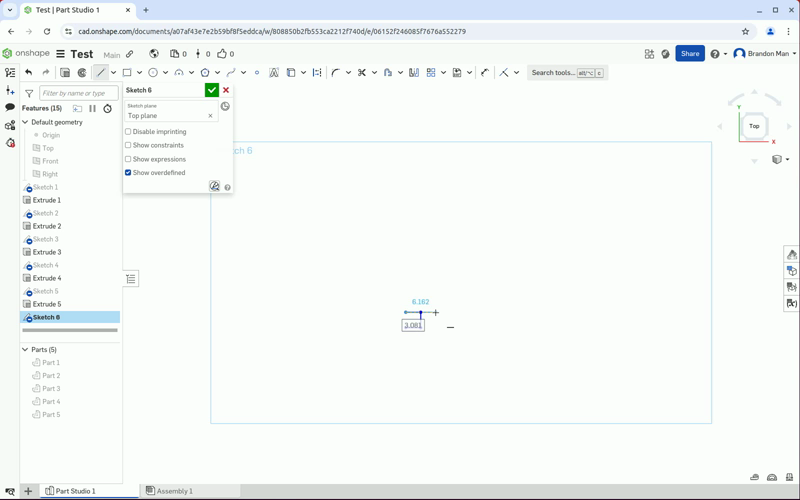
mouse_move(405, 327)
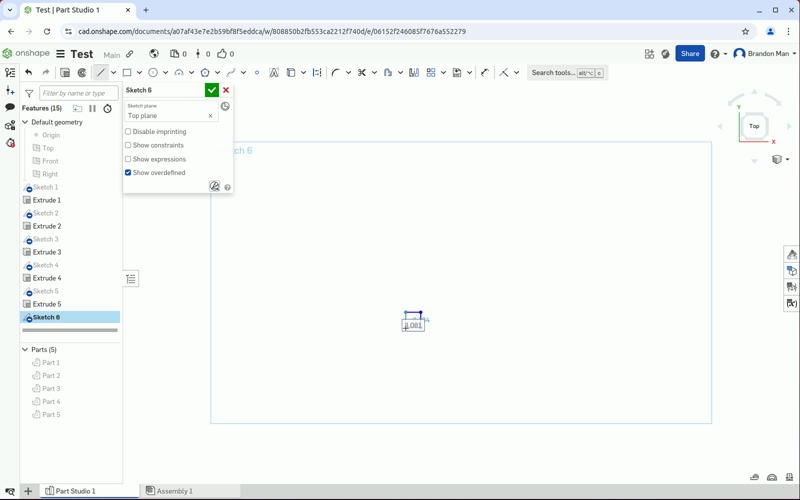
key_up(shift)
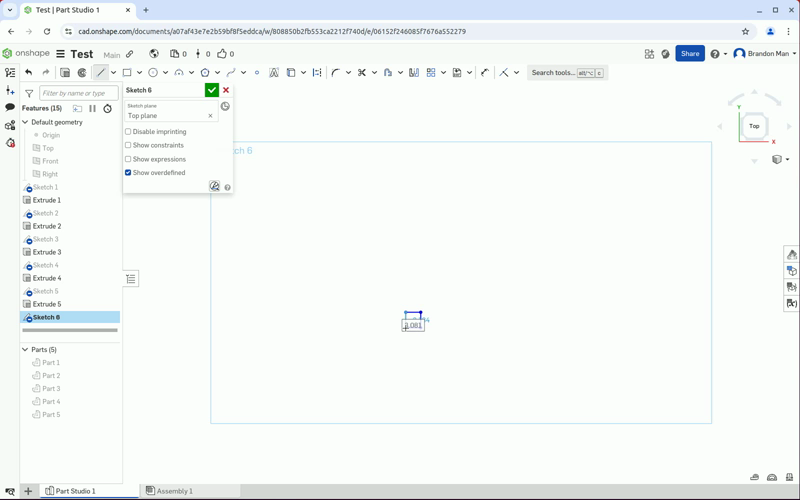
click(405, 327)
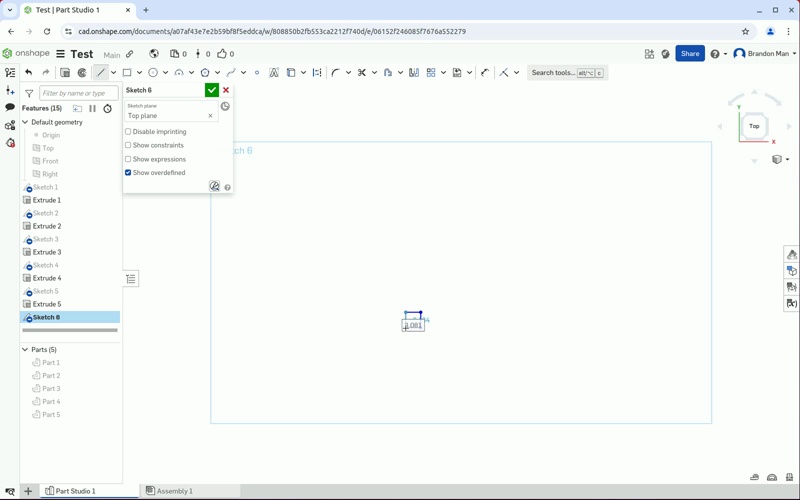
key(esc)
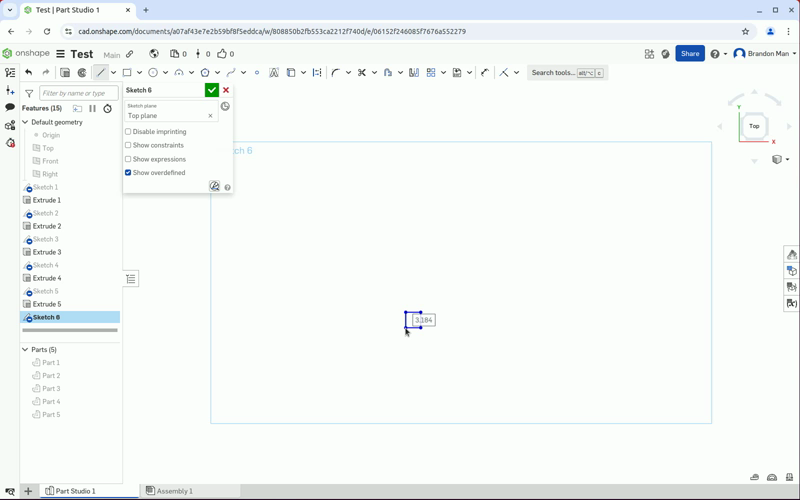
mouse_move(418, 318)
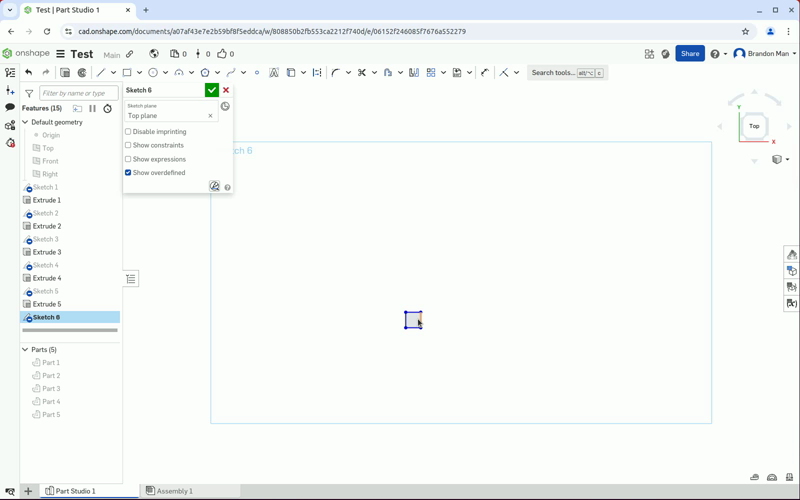
scroll(6)
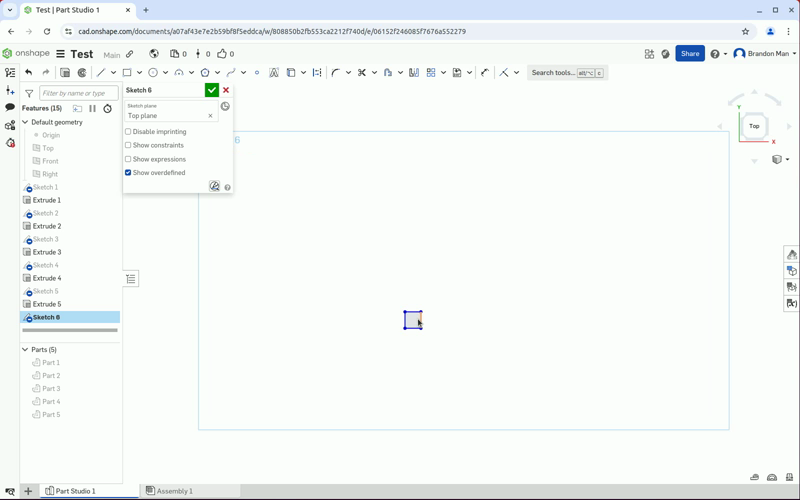
scroll(6)
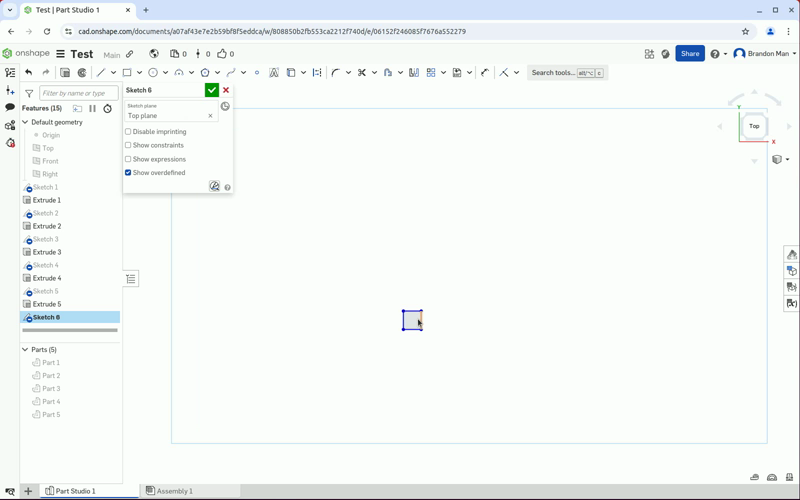
scroll(6)
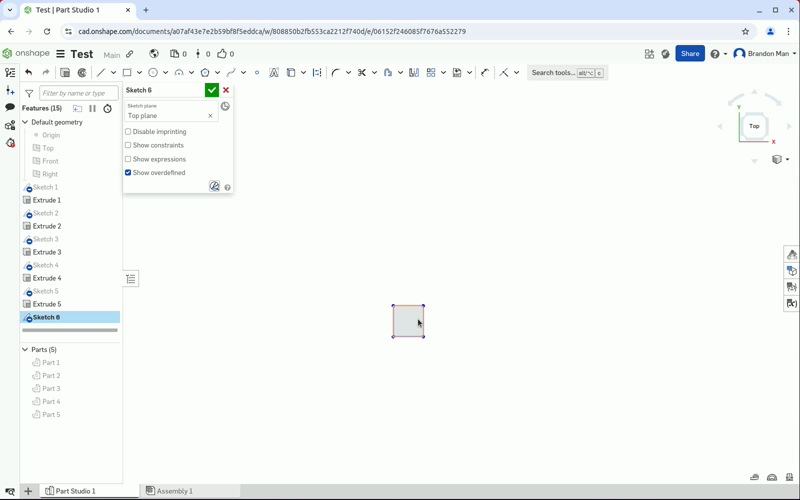
scroll(6)
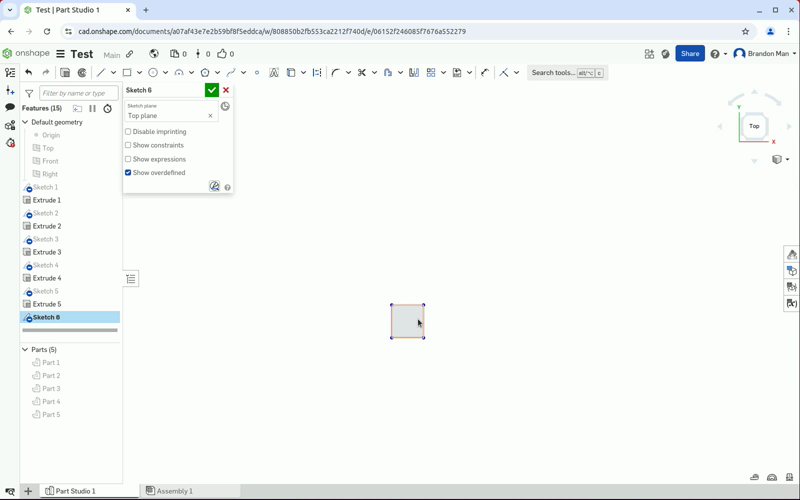
scroll(6)
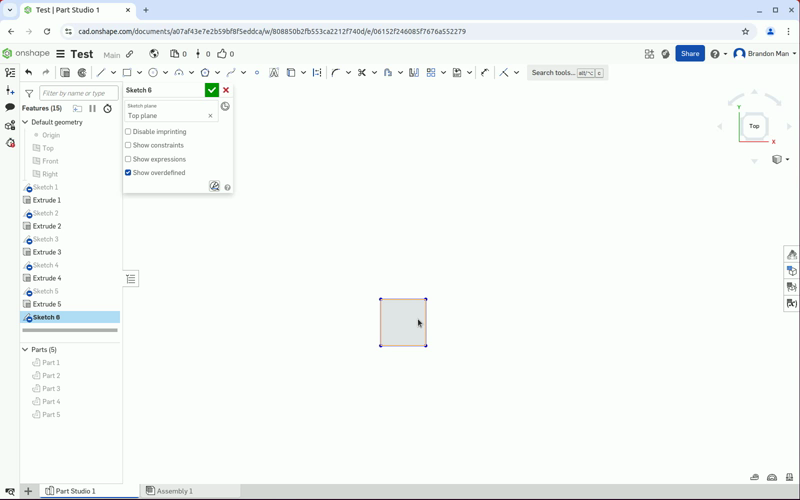
scroll(6)
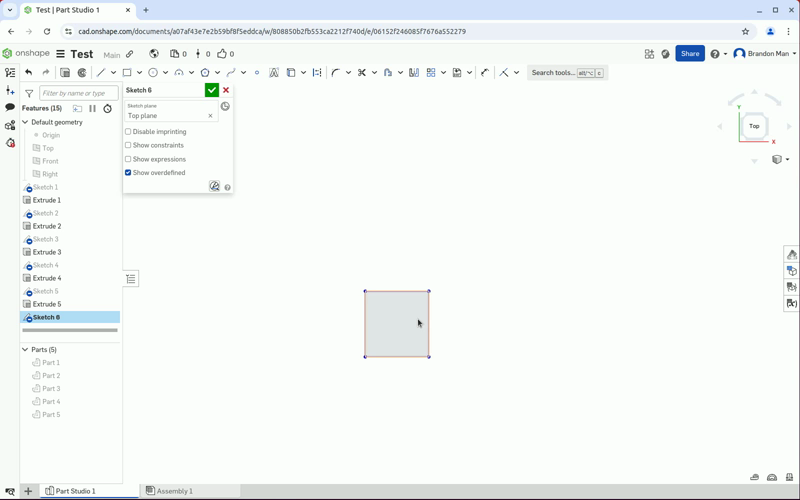
scroll(6)
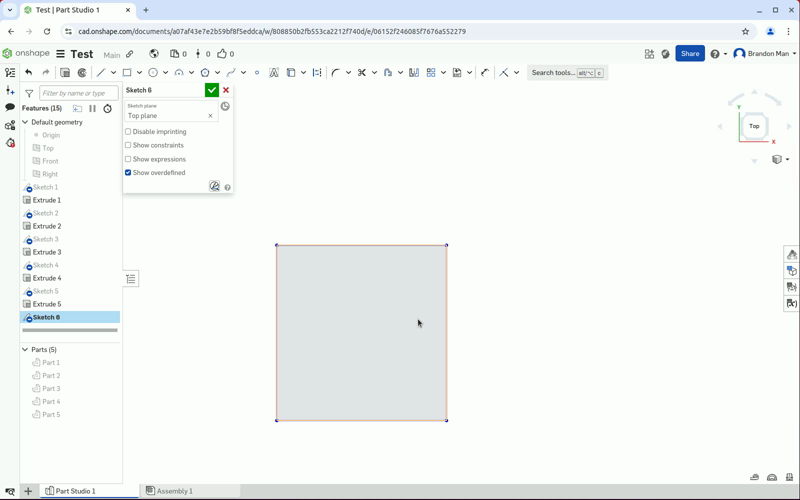
click(418, 318)
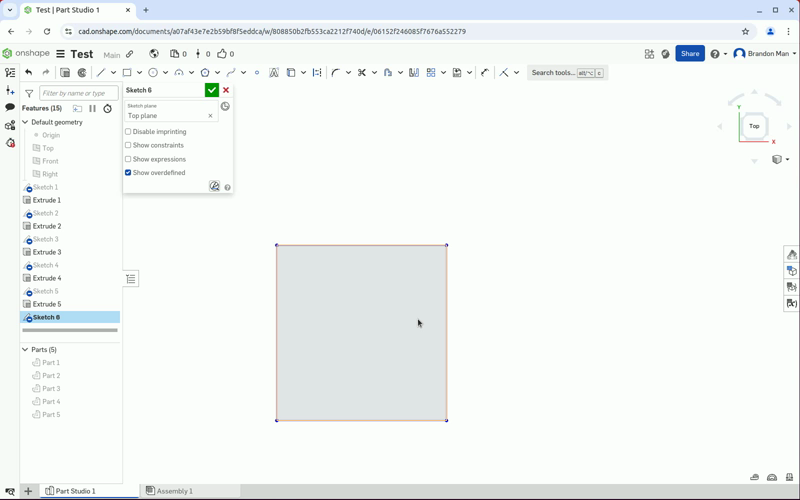
scroll(-6)
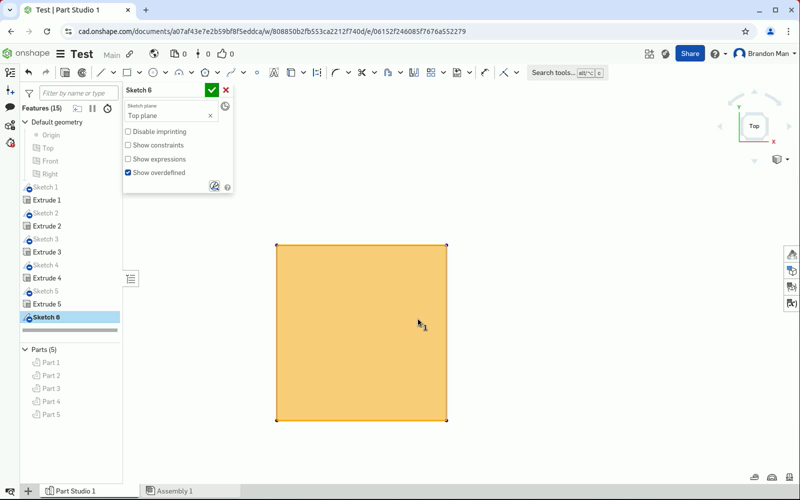
scroll(-6)
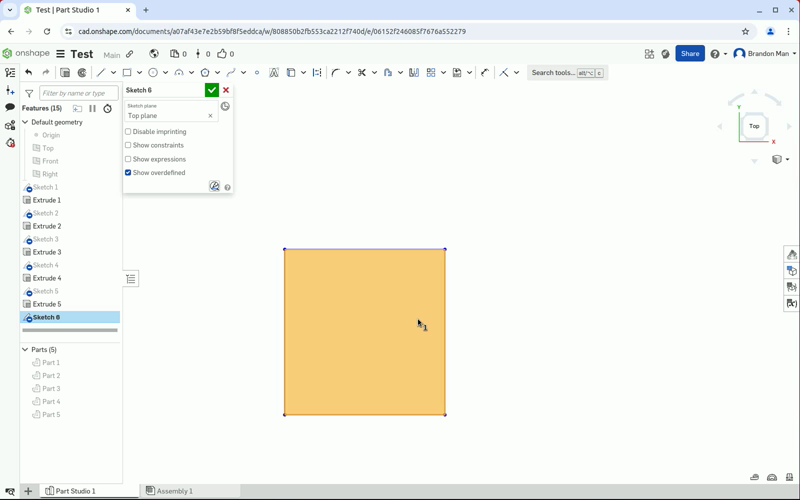
scroll(-6)
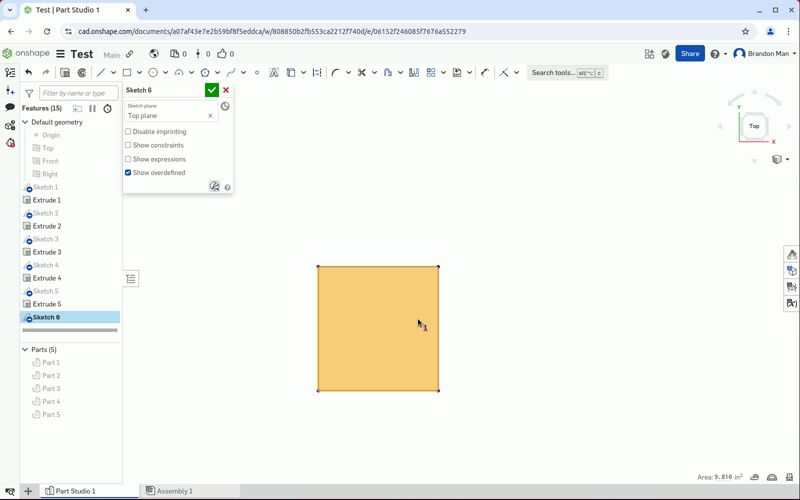
scroll(-6)
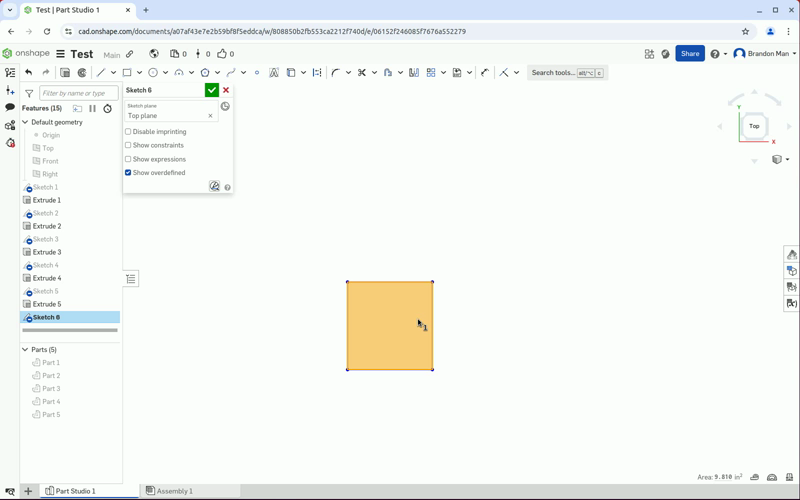
scroll(-6)
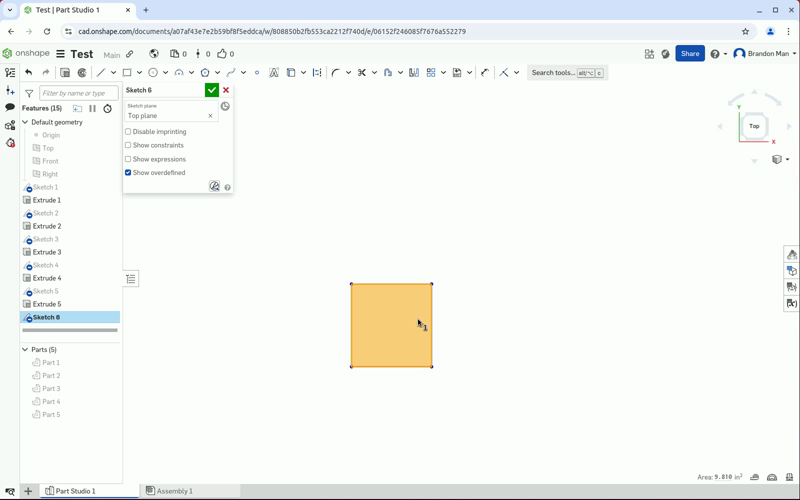
scroll(-6)
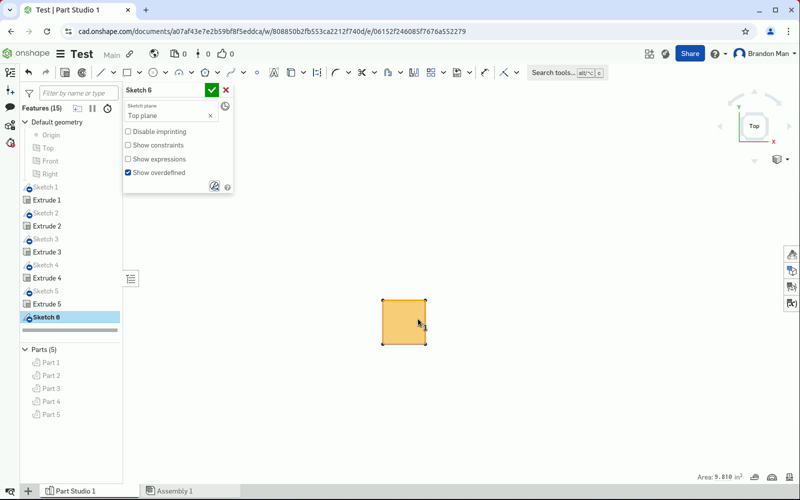
scroll(-6)
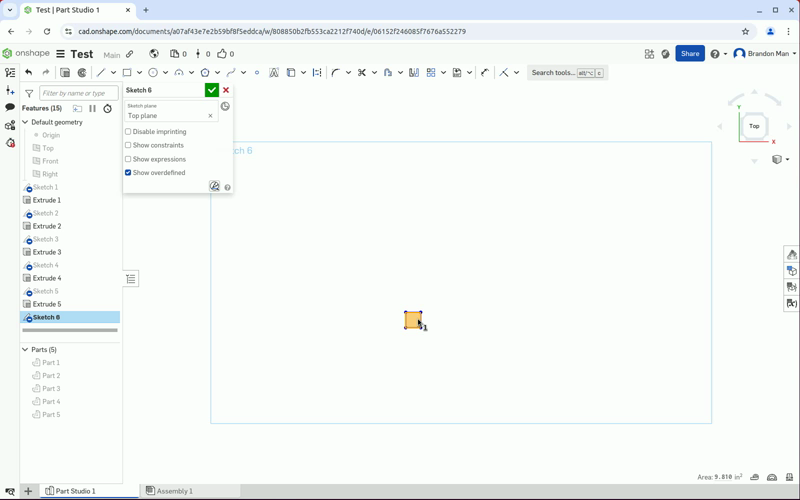
mouse_move(73, 352)
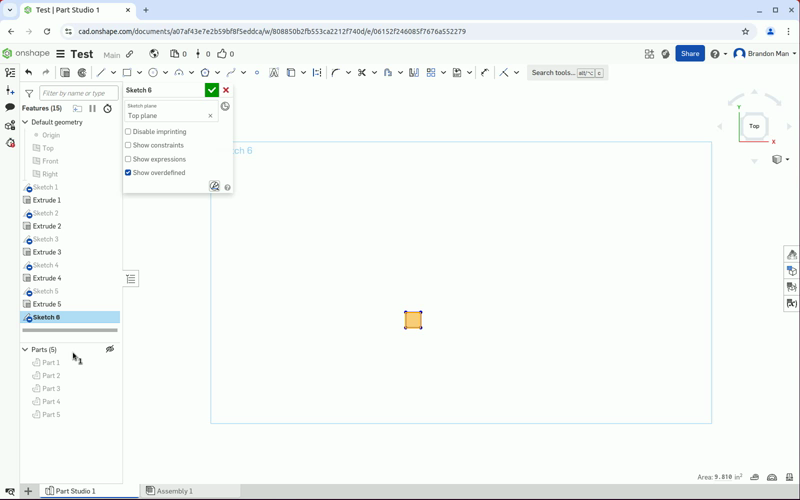
key(shift+y)
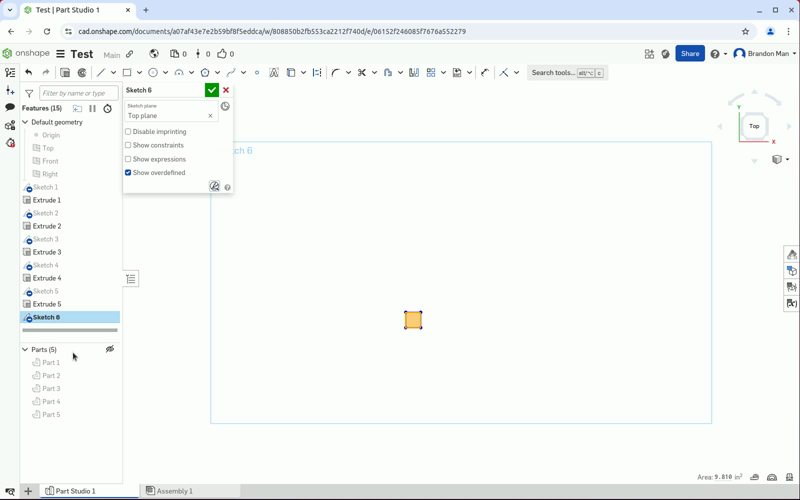
key(shift+e)
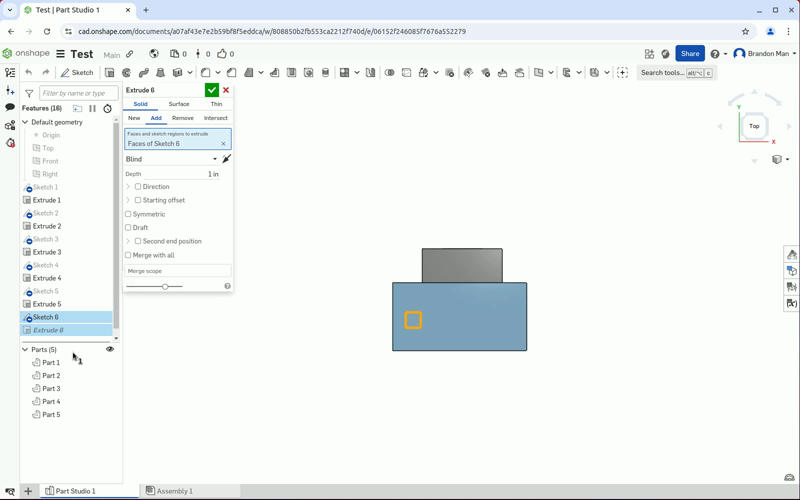
mouse_move(143, 106)
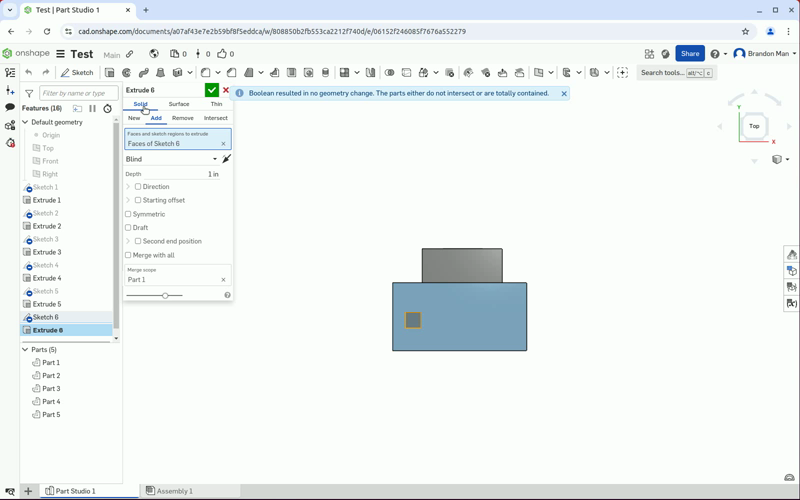
click(143, 106)
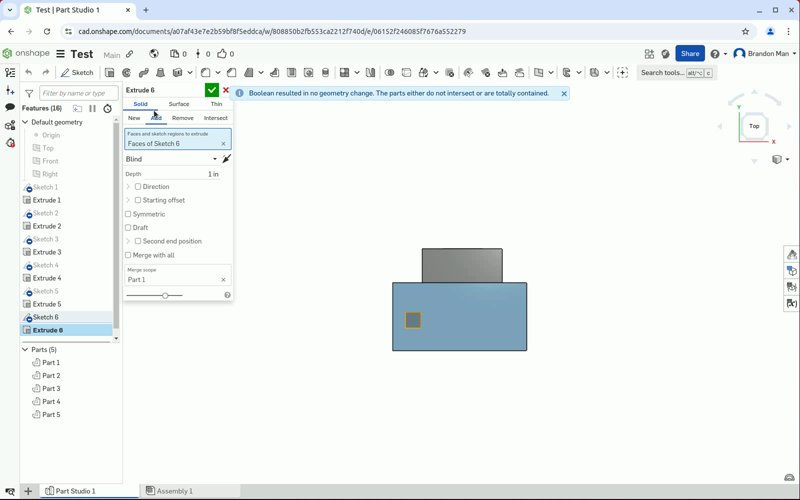
mouse_move(186, 120)
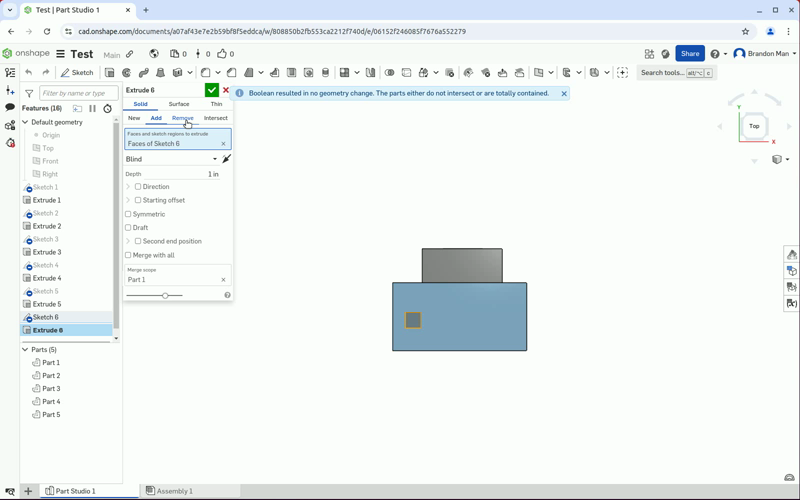
click(186, 120)
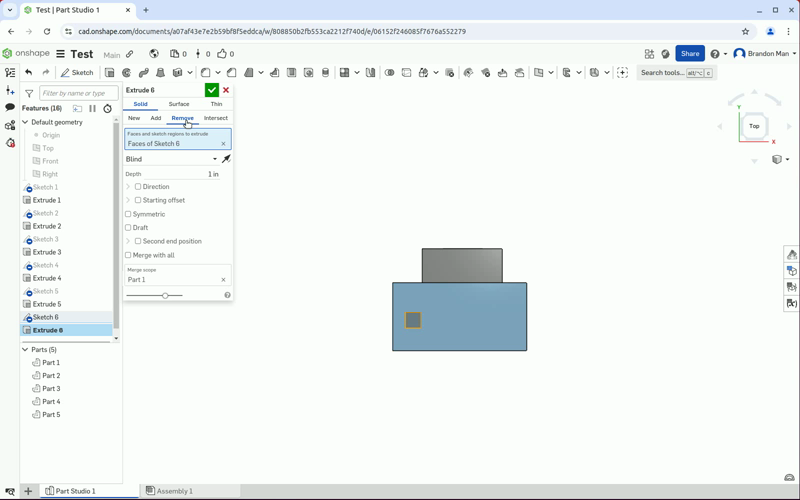
key(tab, 4)
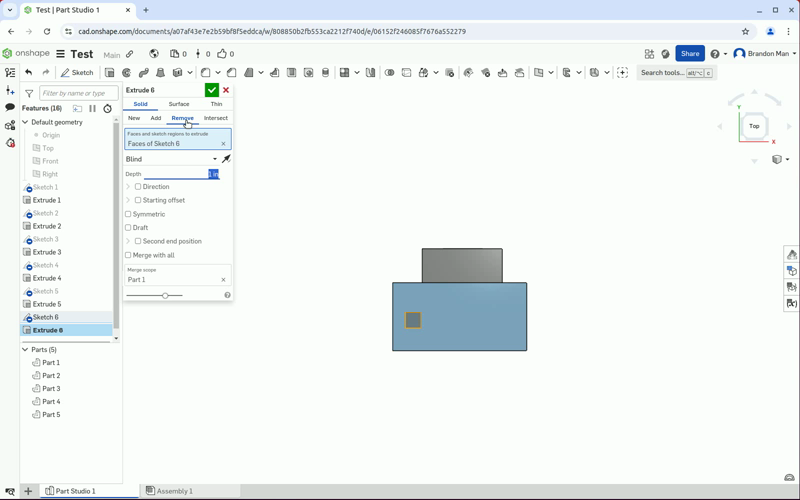
text(-27.682)
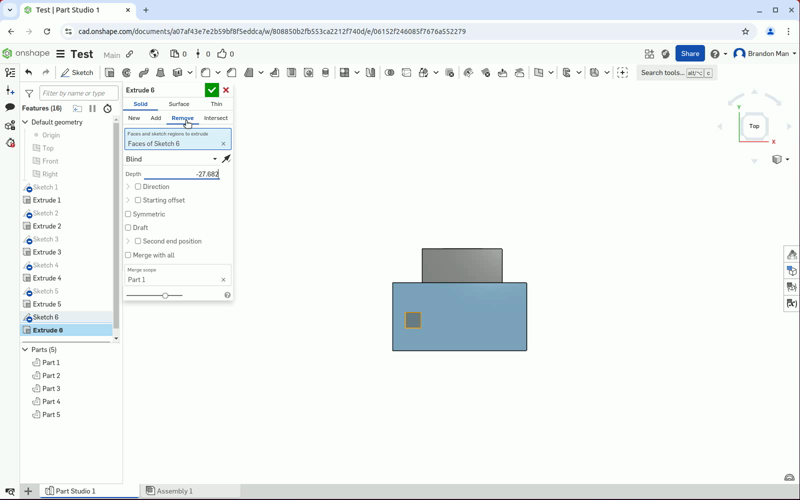
key(tab, 6)
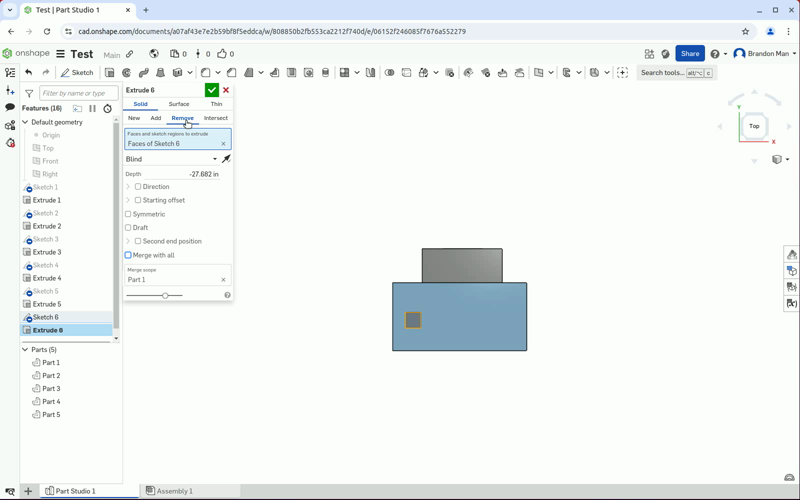
key(space)
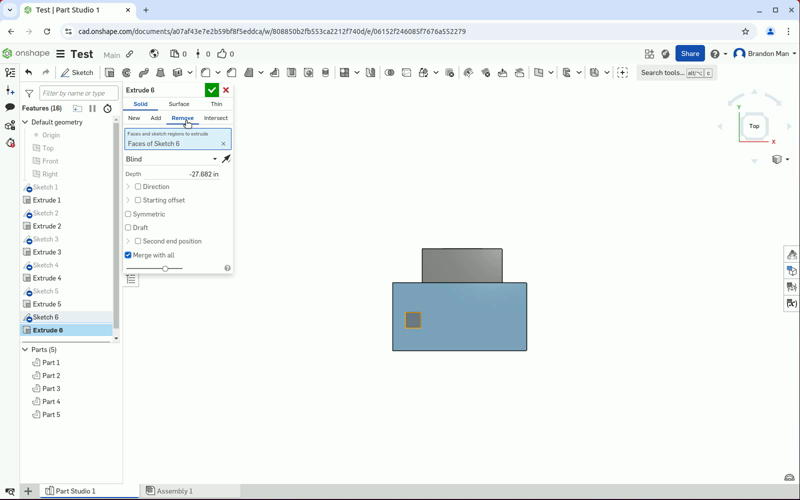
key(enter)
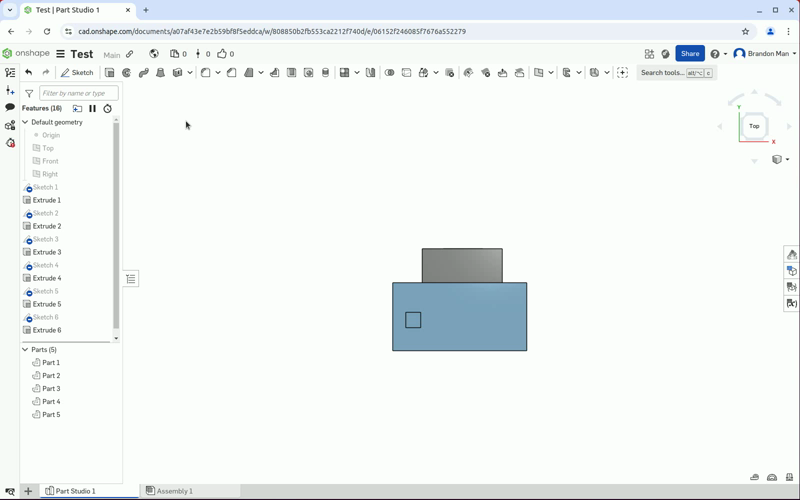
key(shift+h)
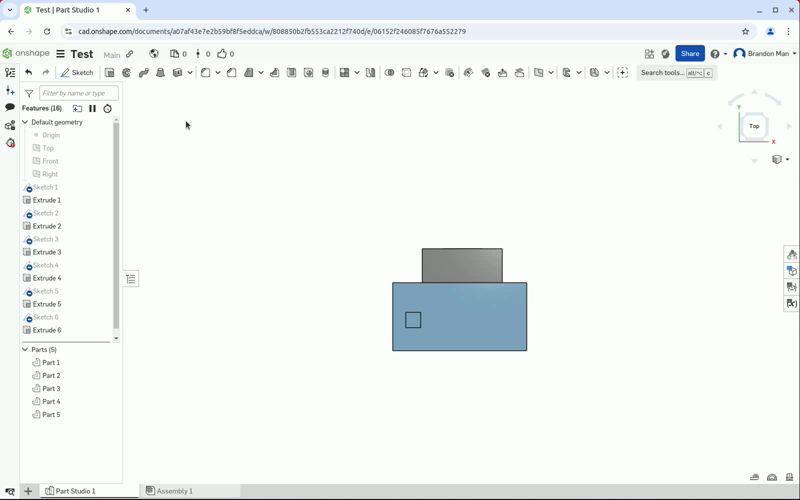
key(shift+h)
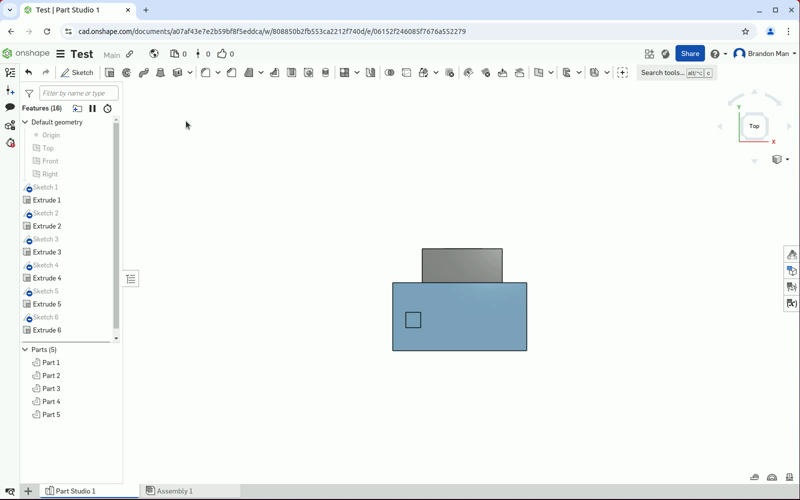
mouse_move(69, 189)
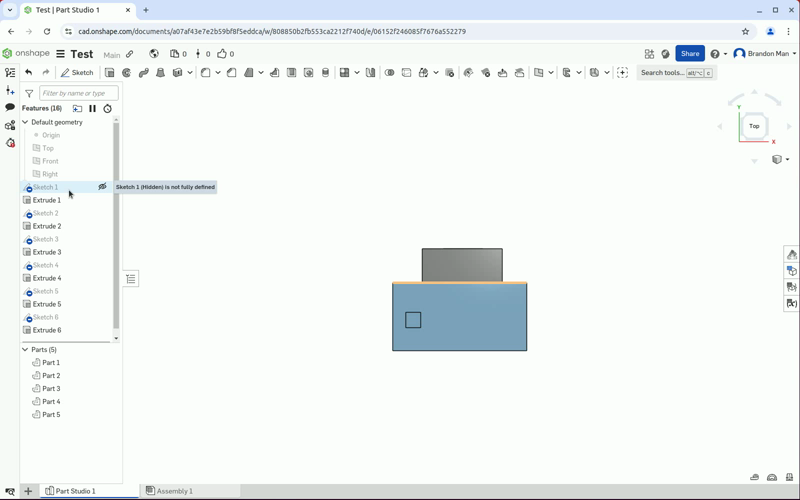
click(69, 189)
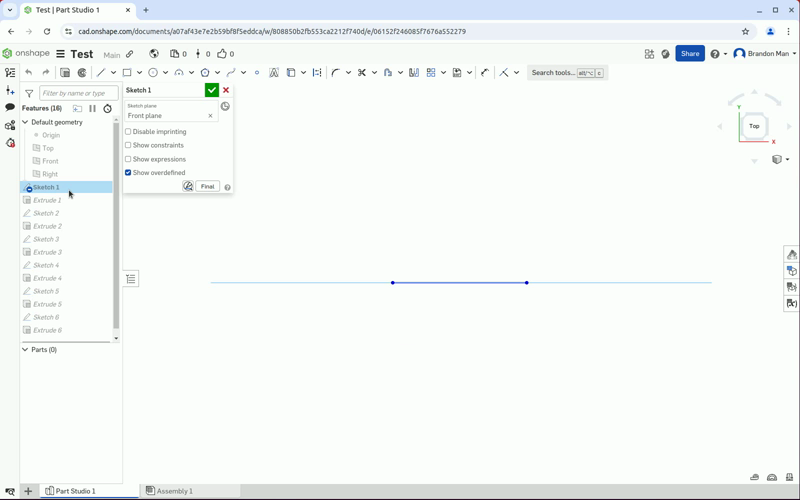
mouse_move(229, 92)
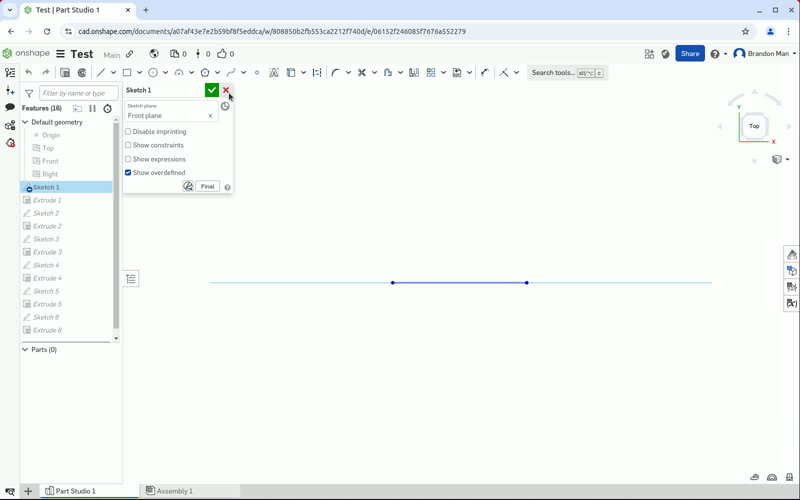
click(229, 92)
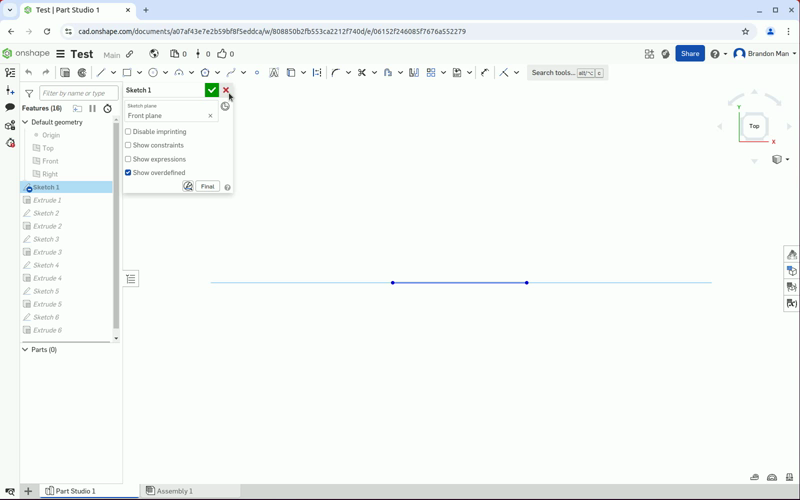
key(shift+s)
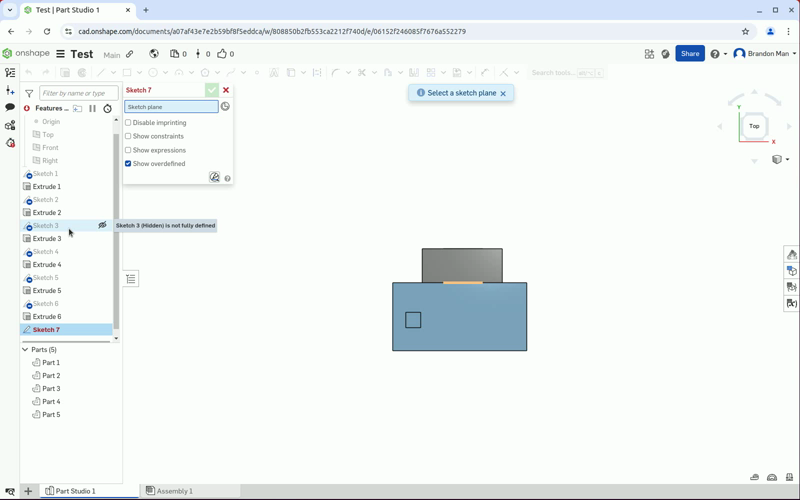
scroll(3)
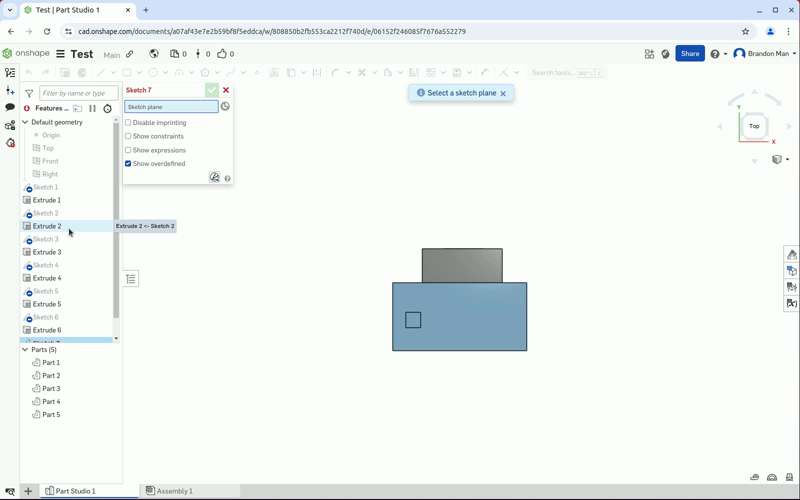
mouse_move(69, 150)
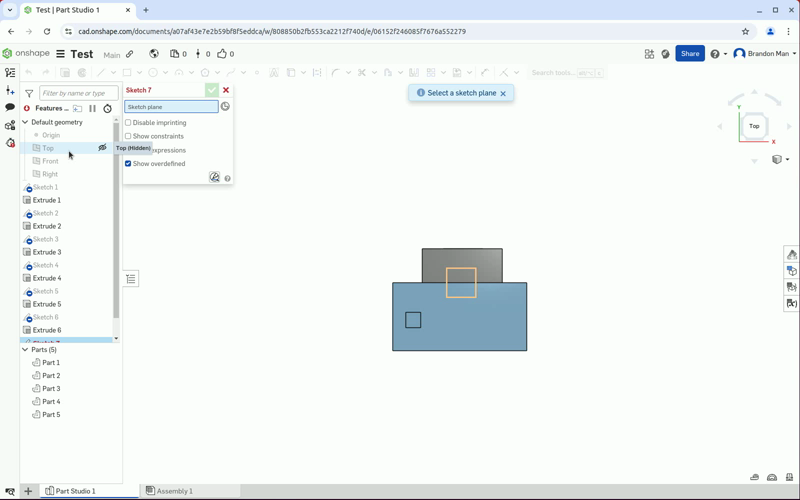
click(69, 150)
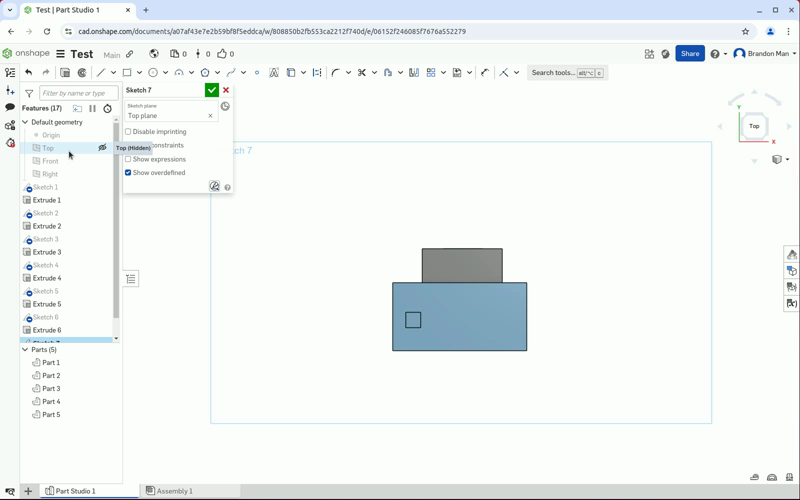
mouse_move(73, 352)
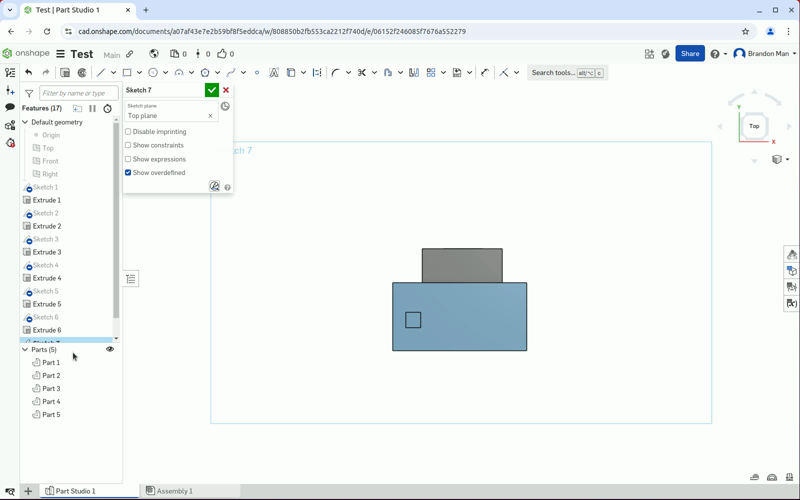
key(y)
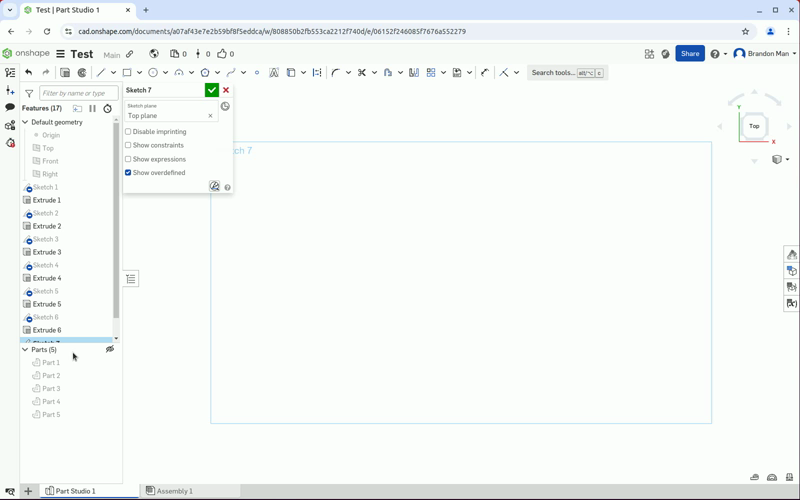
key(l)
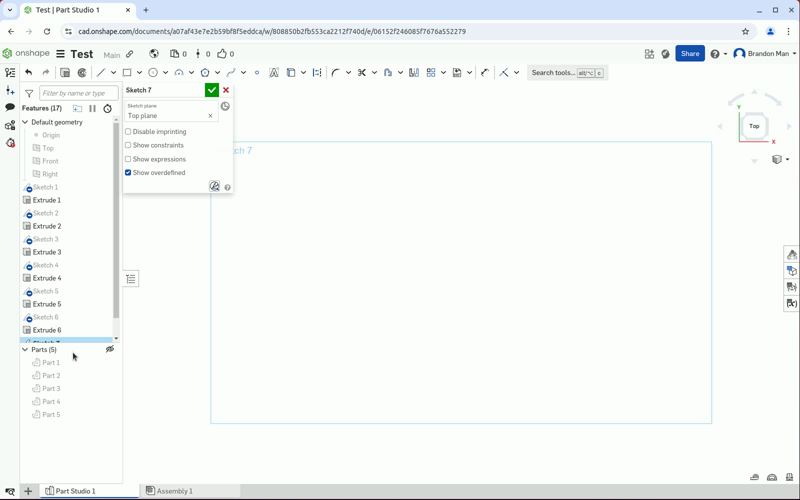
key_down(shift)
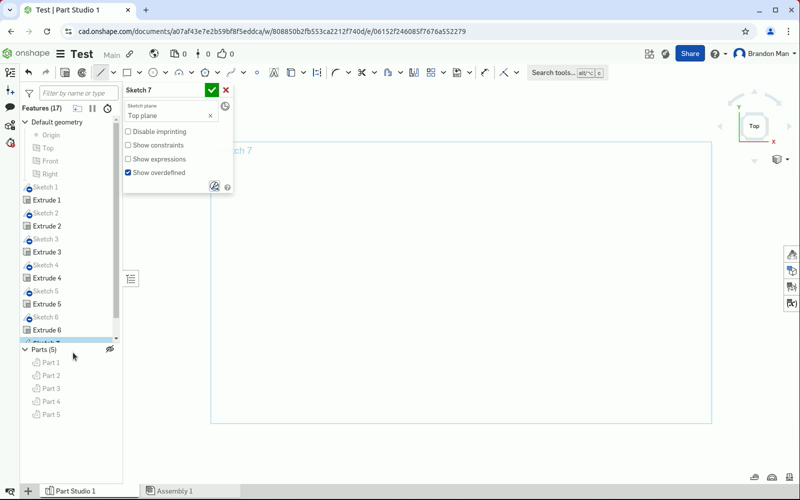
mouse_move(479, 326)
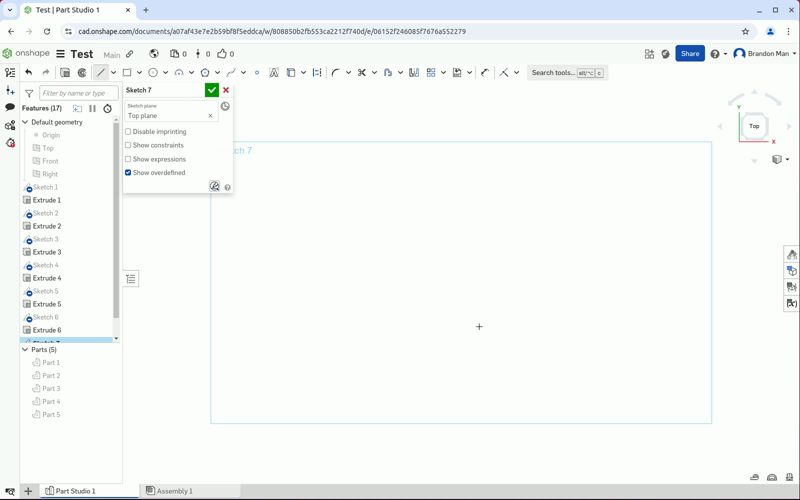
click(479, 326)
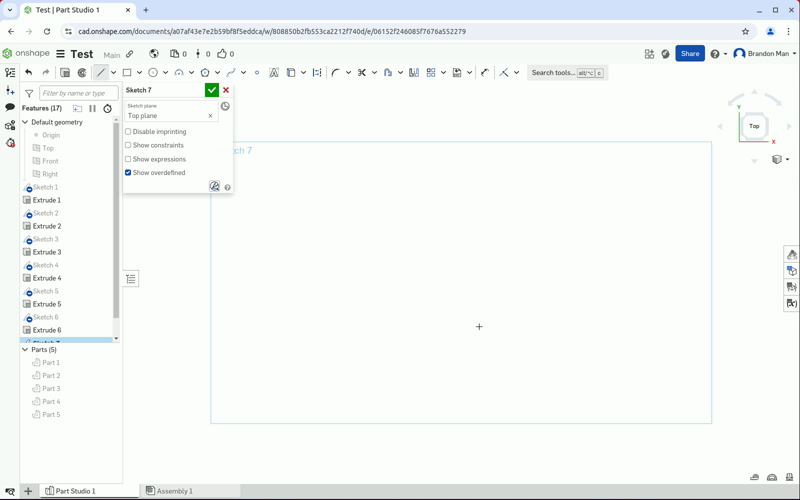
key_up(shift)
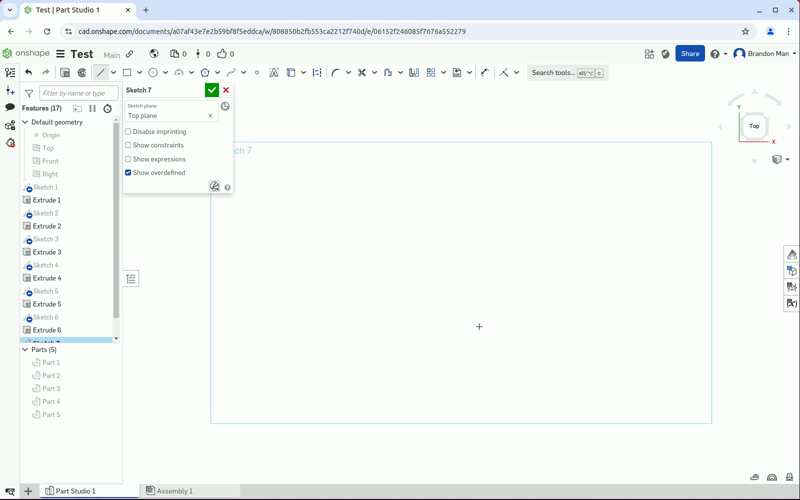
key_down(shift)
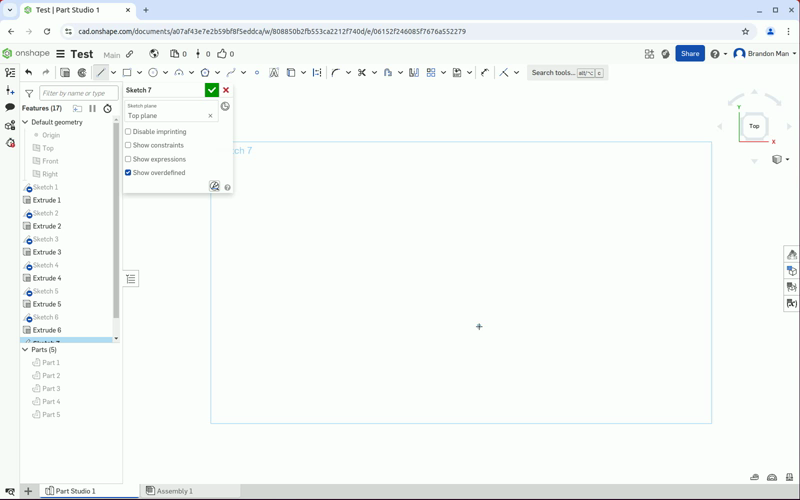
mouse_move(509, 326)
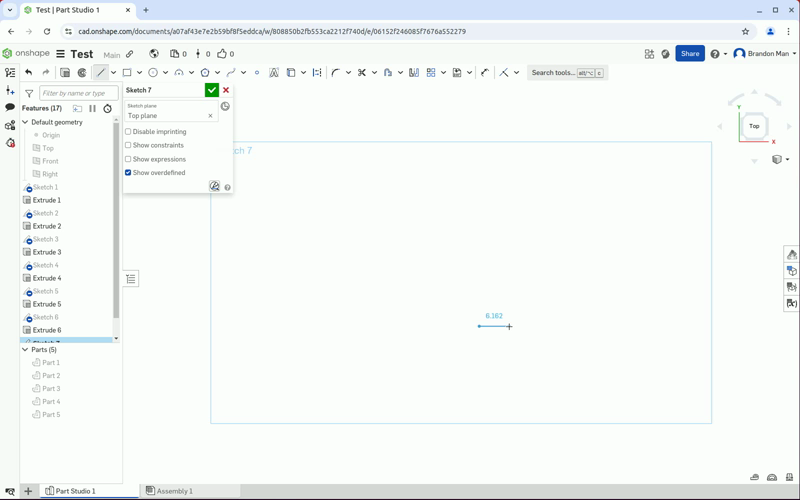
mouse_move(498, 326)
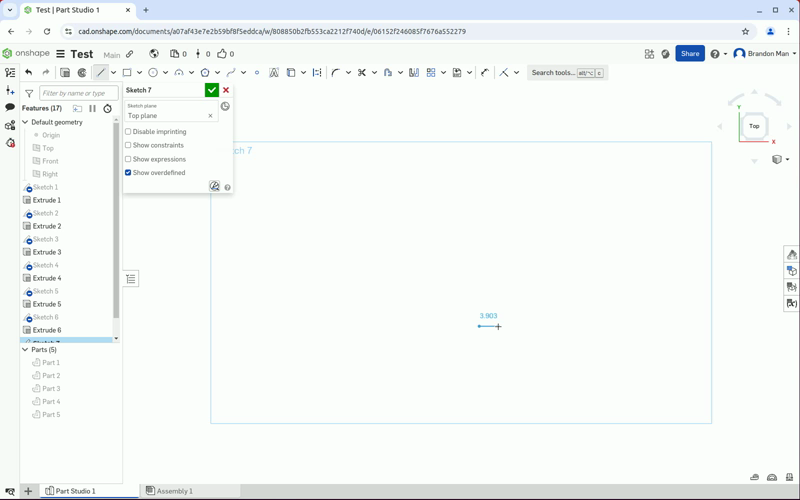
click(498, 326)
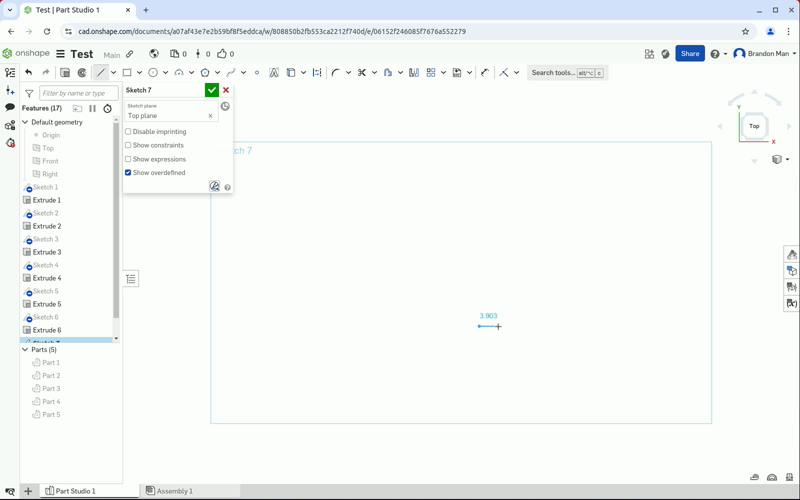
key_up(shift)
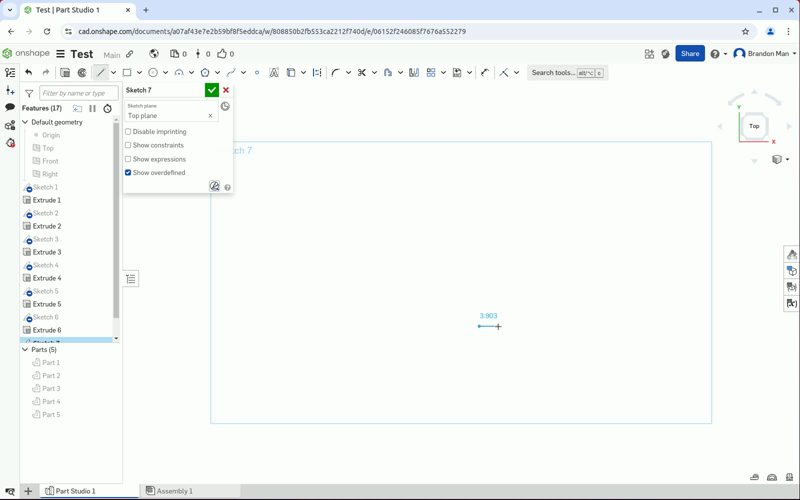
key_down(shift)
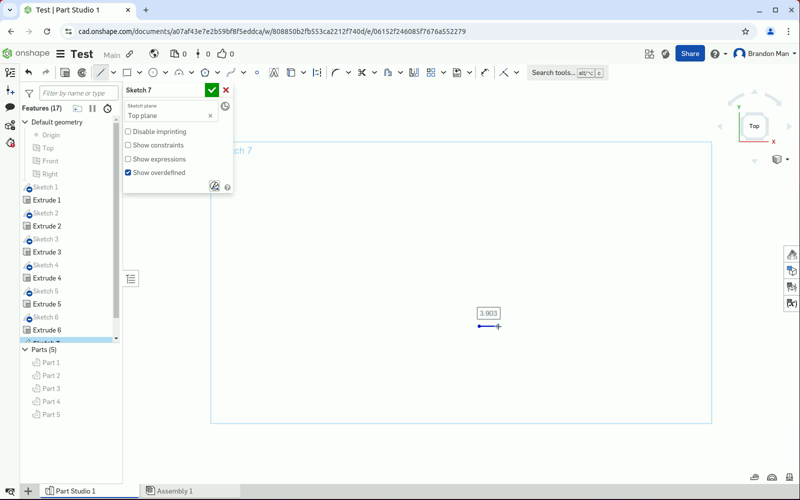
mouse_move(528, 326)
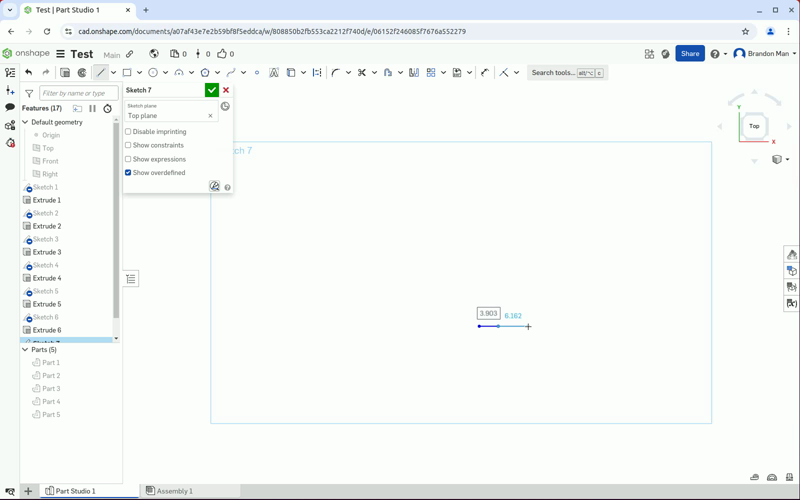
mouse_move(498, 312)
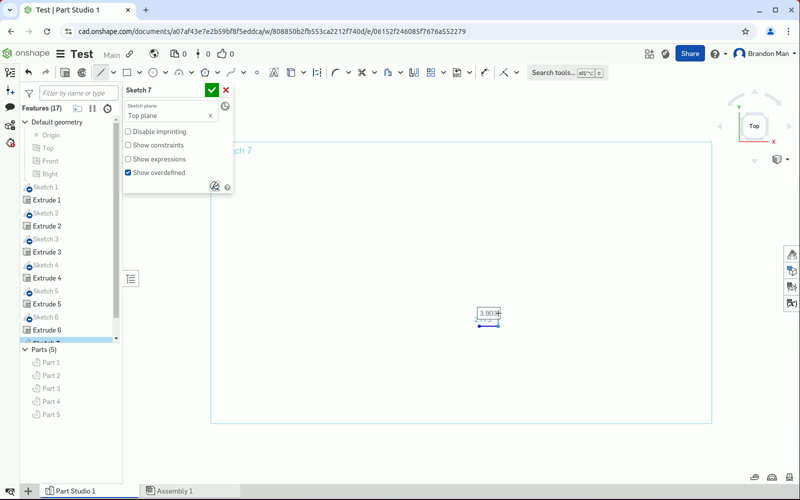
click(498, 312)
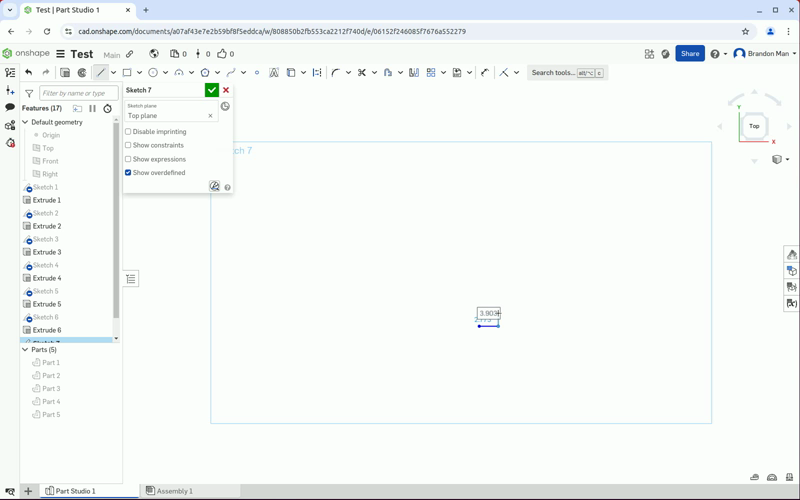
key_up(shift)
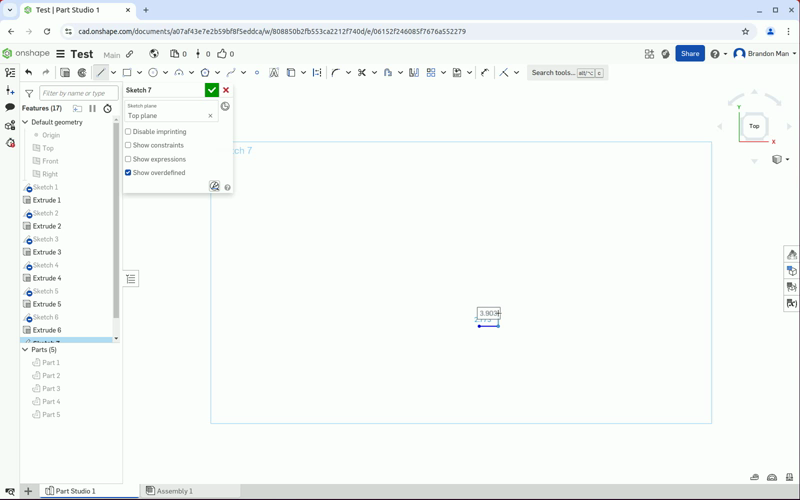
key_down(shift)
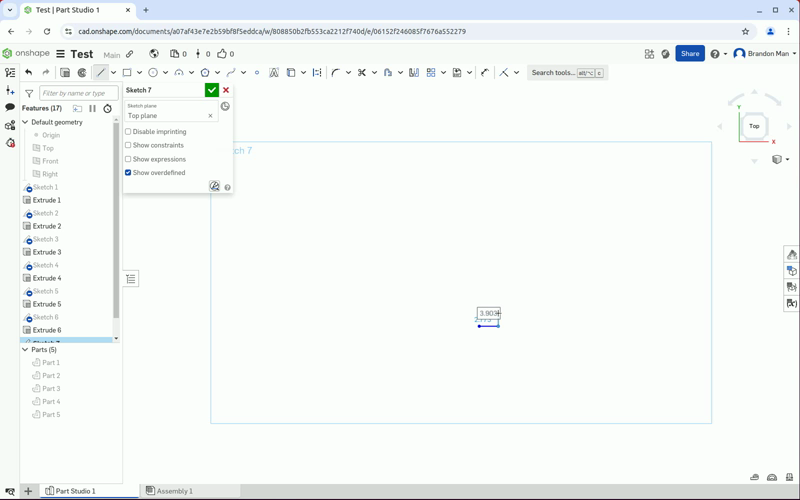
mouse_move(528, 312)
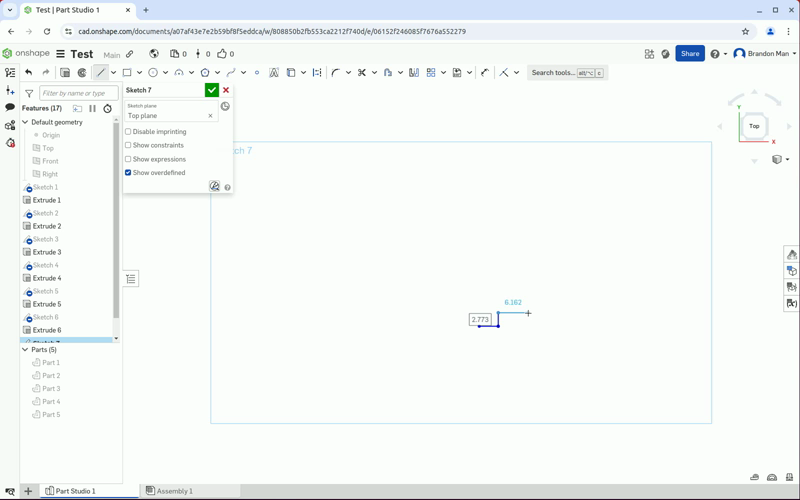
mouse_move(479, 312)
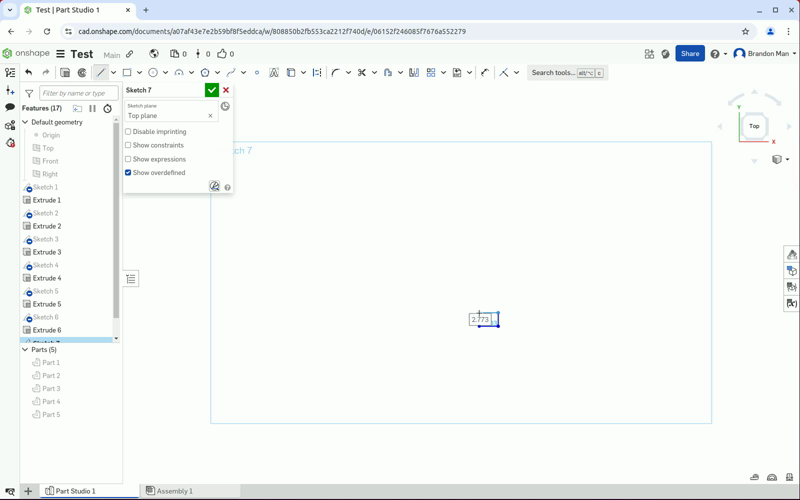
click(479, 312)
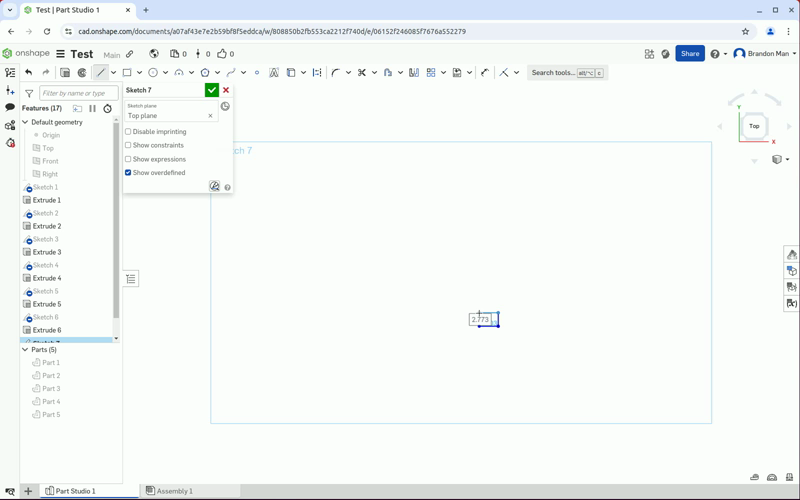
key_up(shift)
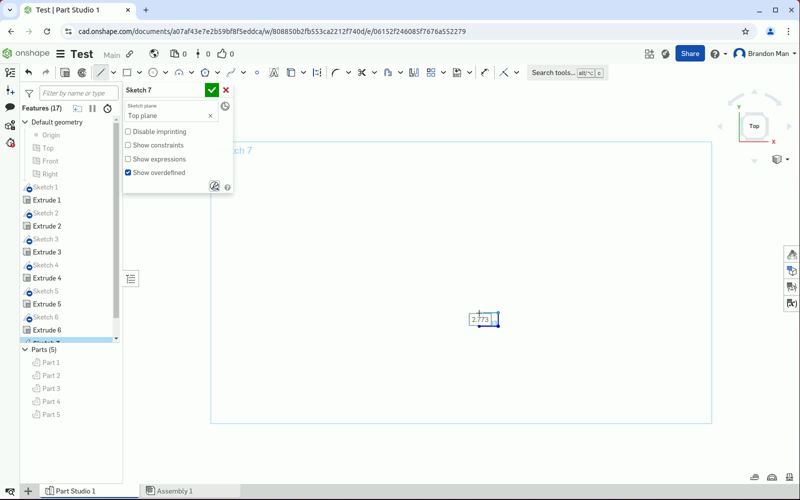
mouse_move(509, 312)
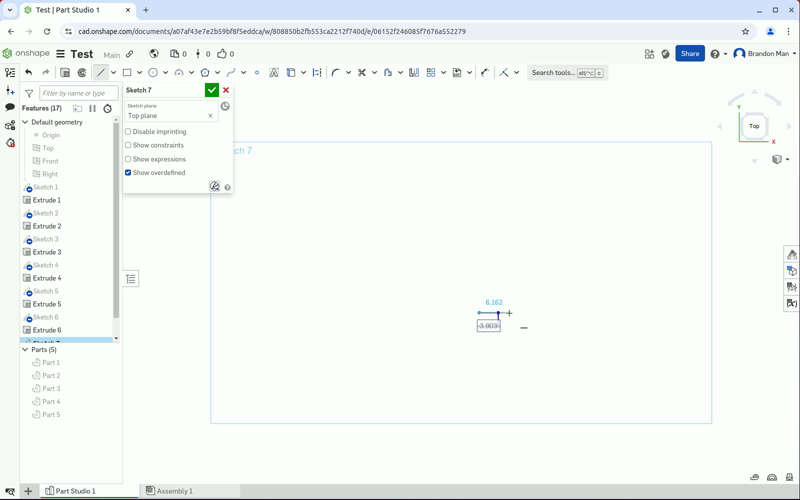
key_down(shift)
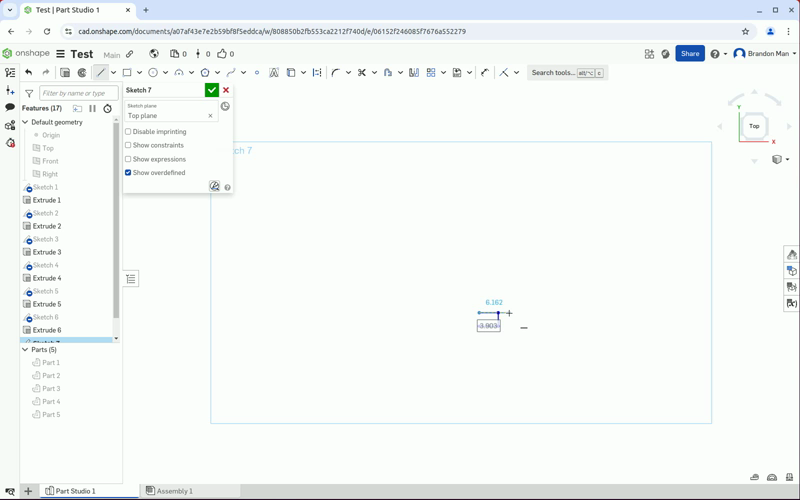
mouse_move(479, 326)
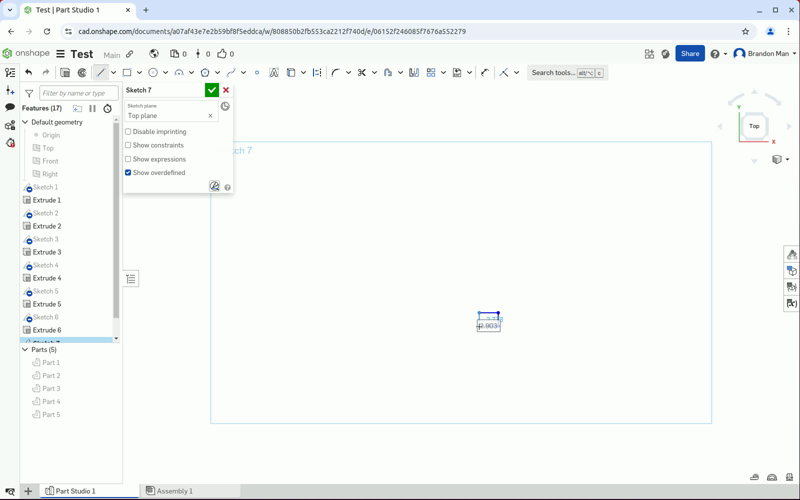
key_up(shift)
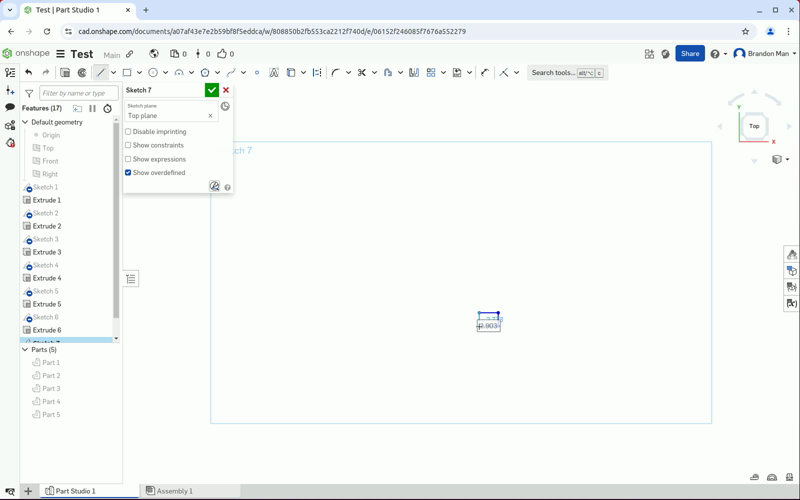
click(479, 326)
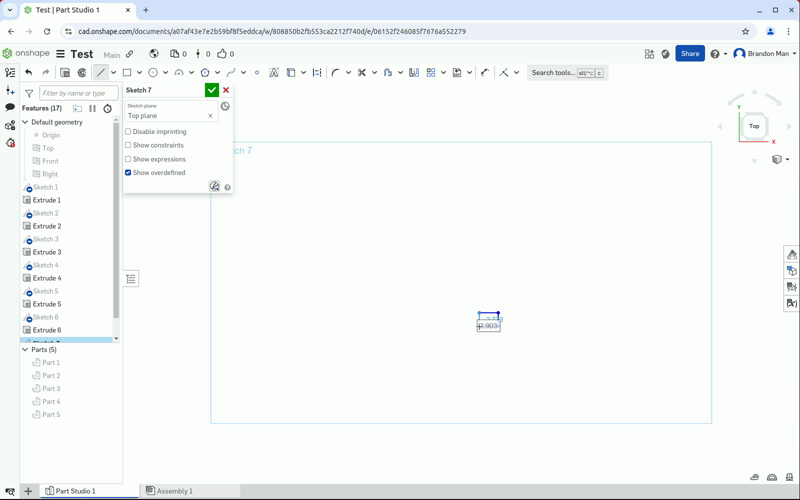
key(esc)
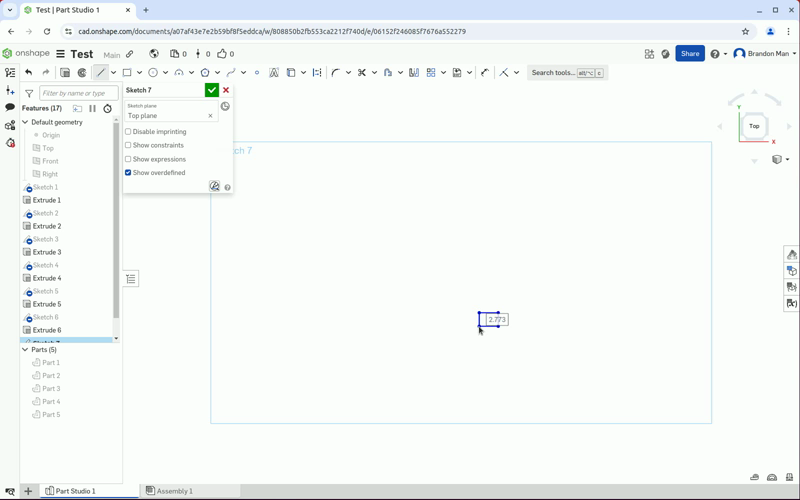
mouse_move(496, 320)
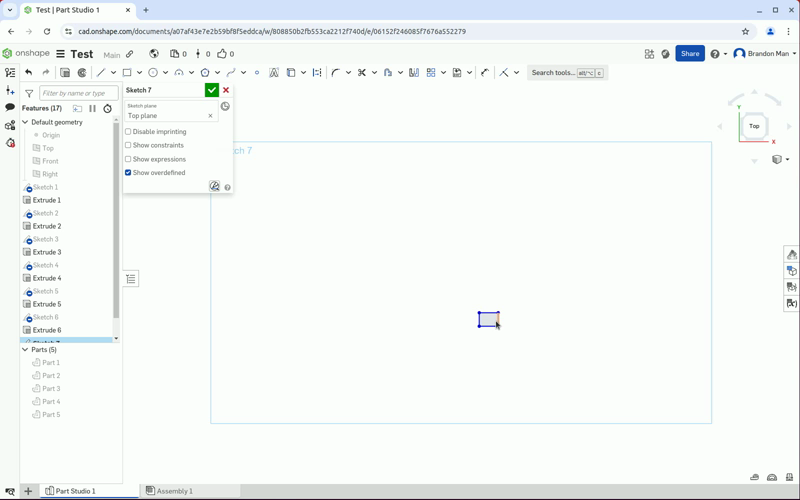
scroll(6)
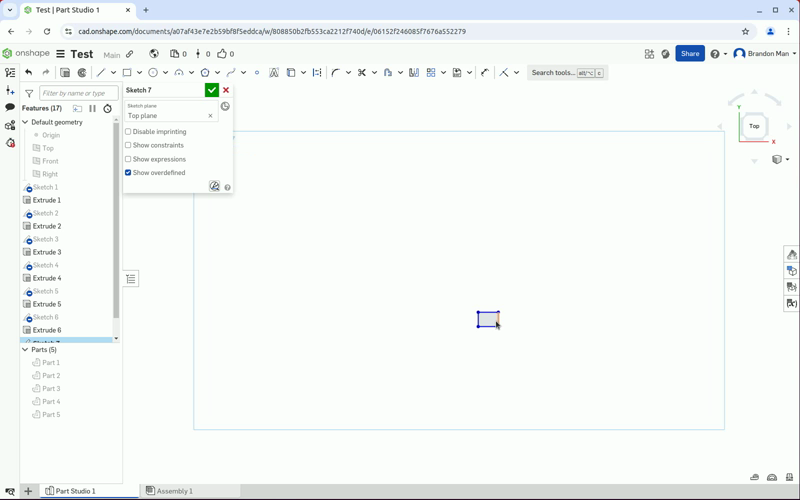
scroll(6)
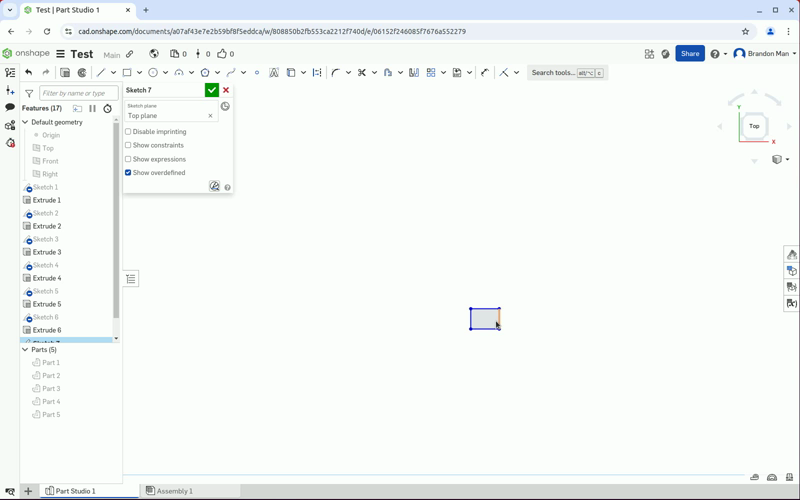
scroll(6)
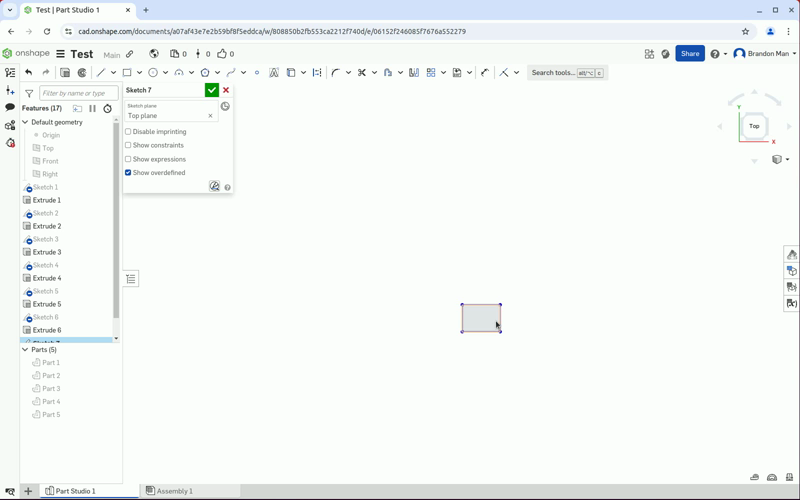
scroll(6)
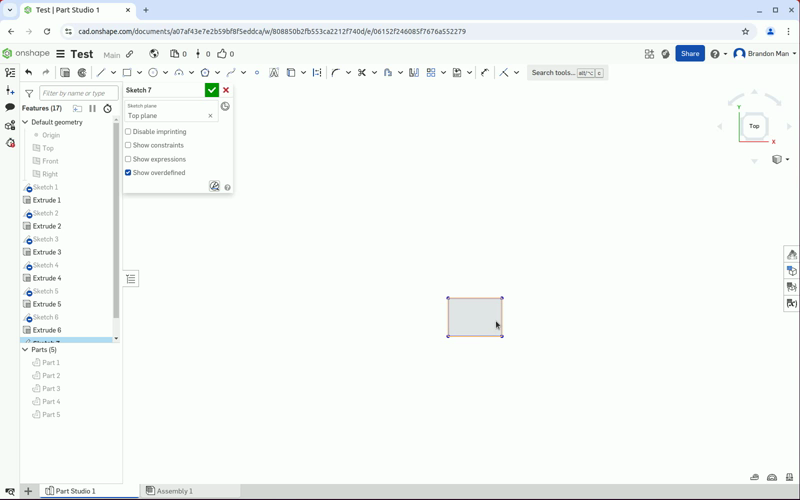
scroll(6)
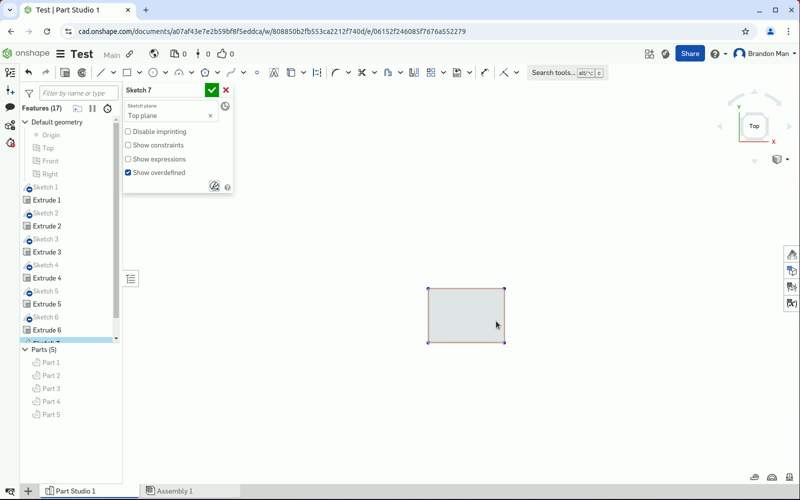
scroll(6)
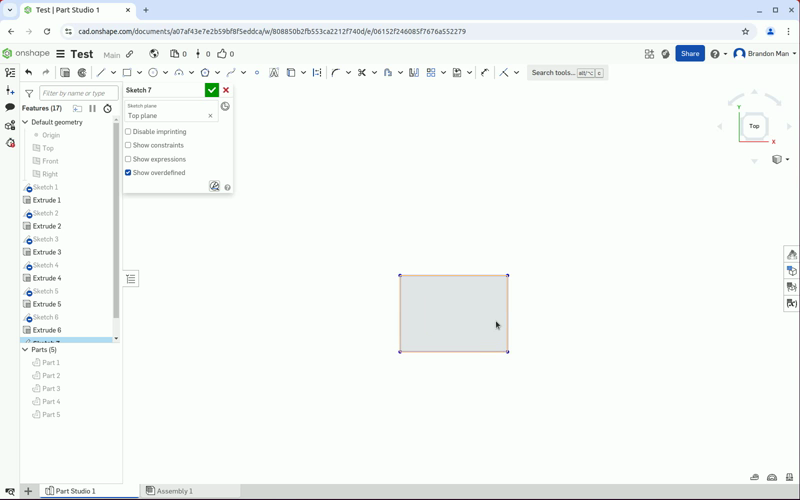
scroll(6)
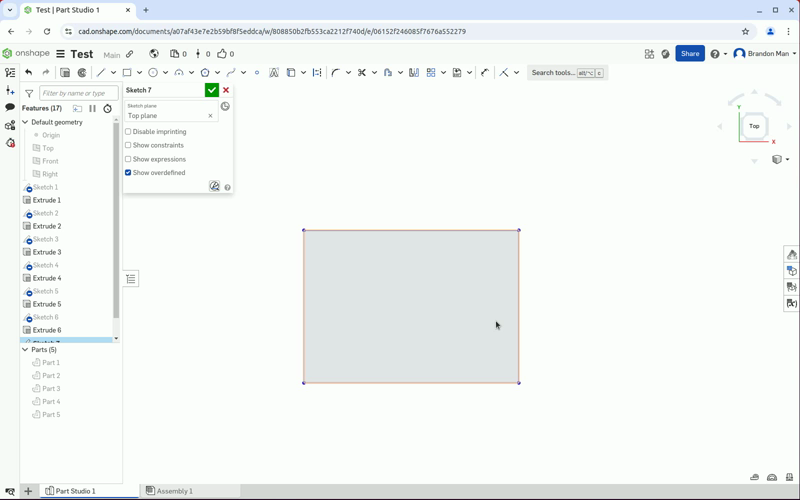
click(496, 320)
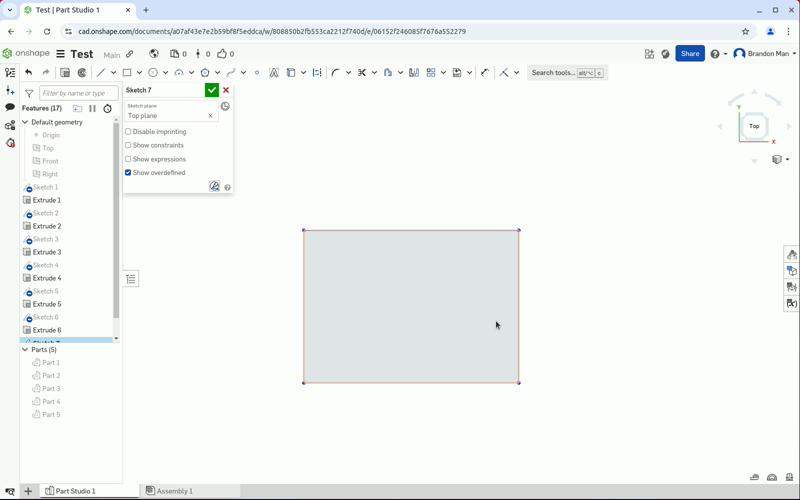
scroll(-6)
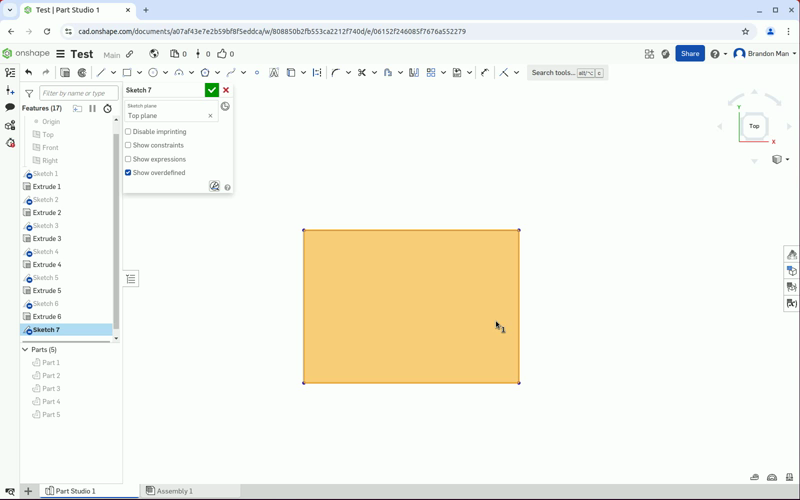
scroll(-6)
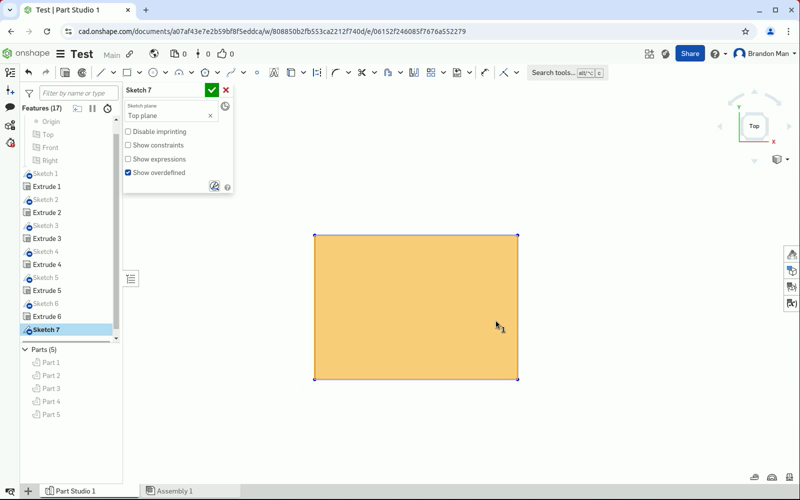
scroll(-6)
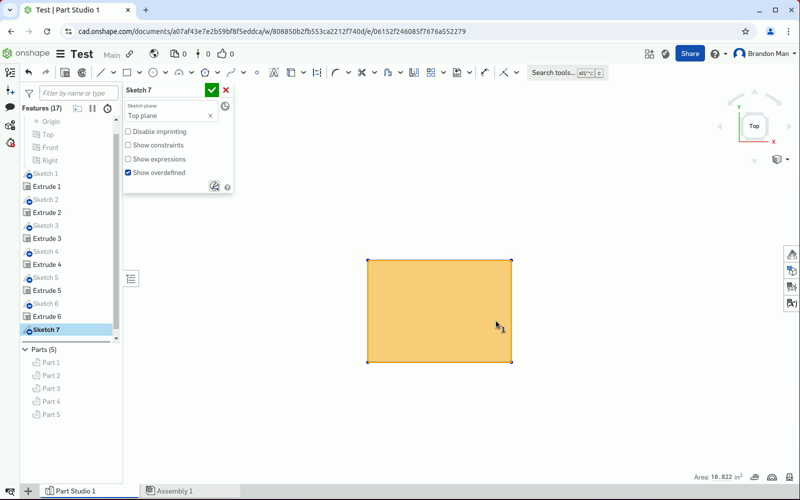
scroll(-6)
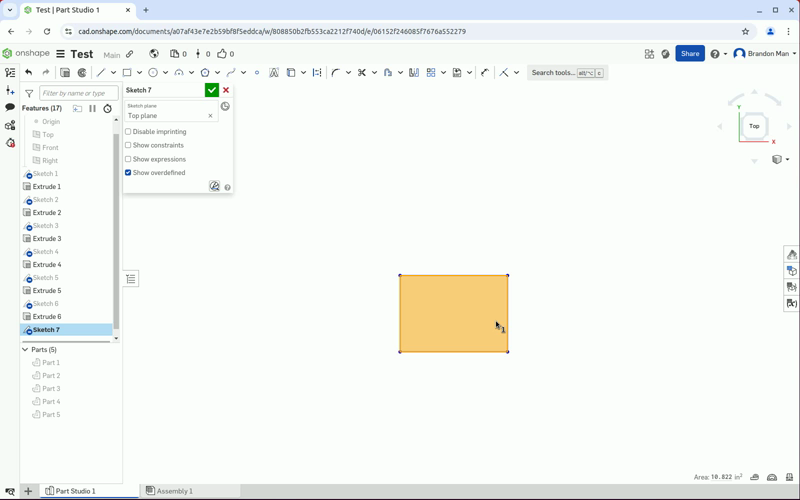
scroll(-6)
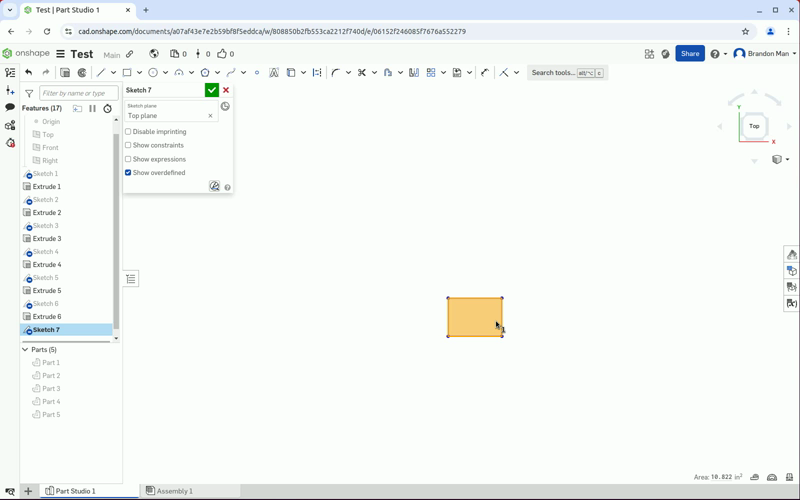
scroll(-6)
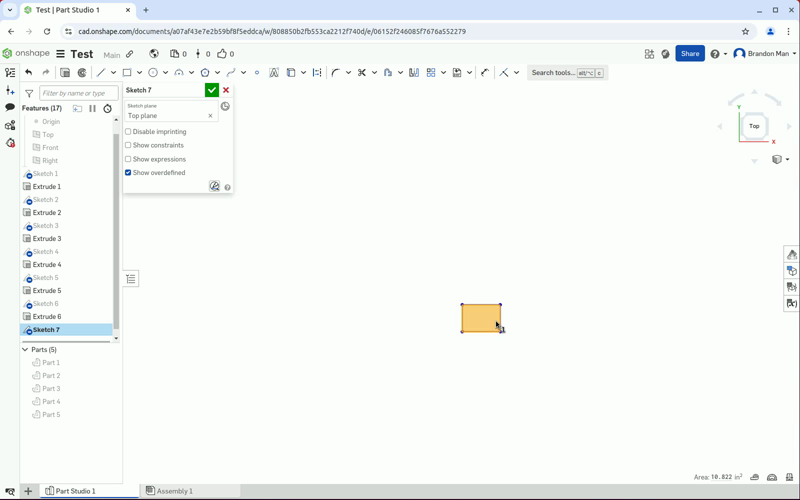
scroll(-6)
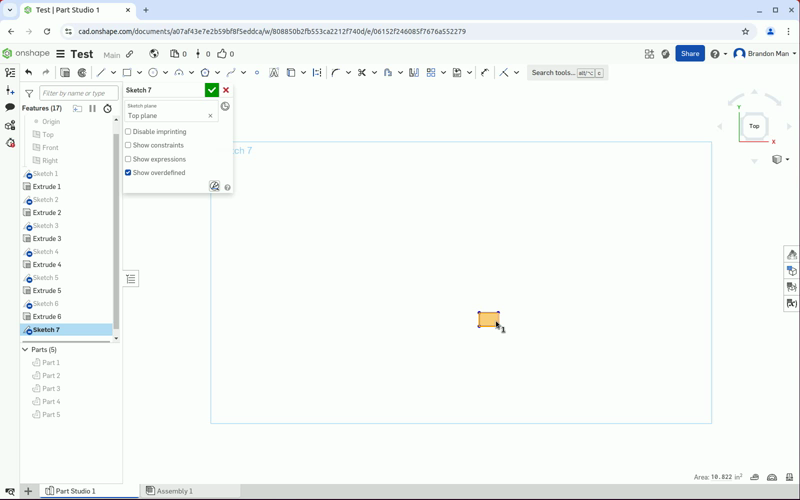
mouse_move(73, 352)
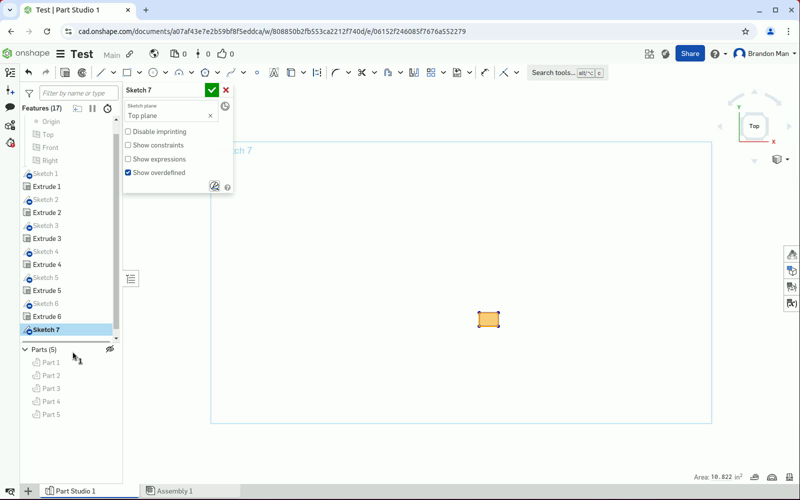
key(shift+y)
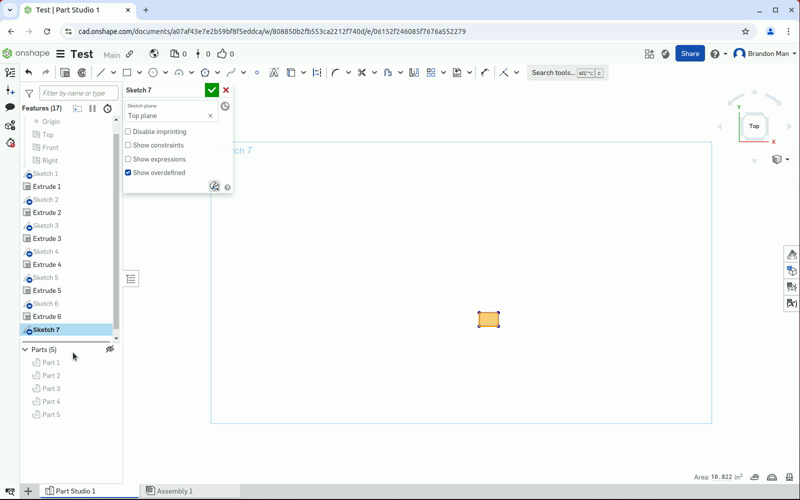
key(shift+e)
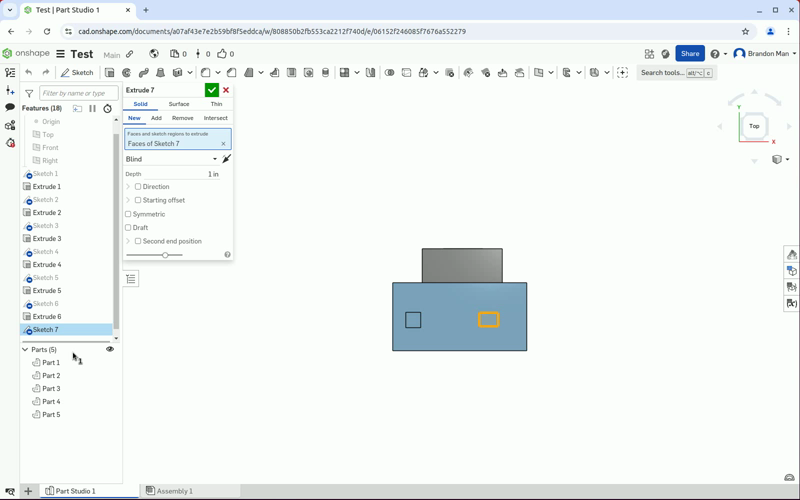
mouse_move(143, 106)
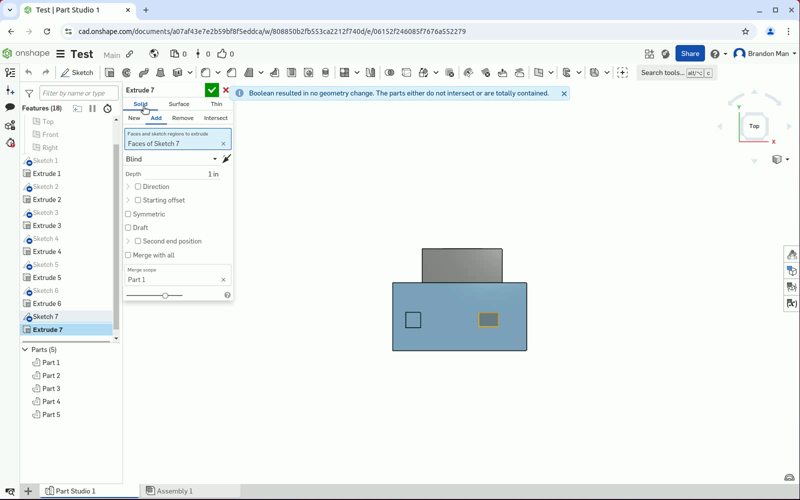
click(143, 106)
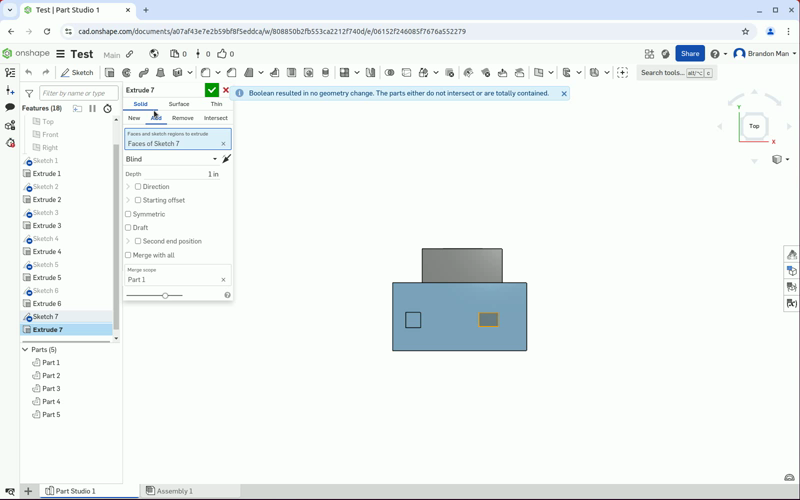
mouse_move(186, 120)
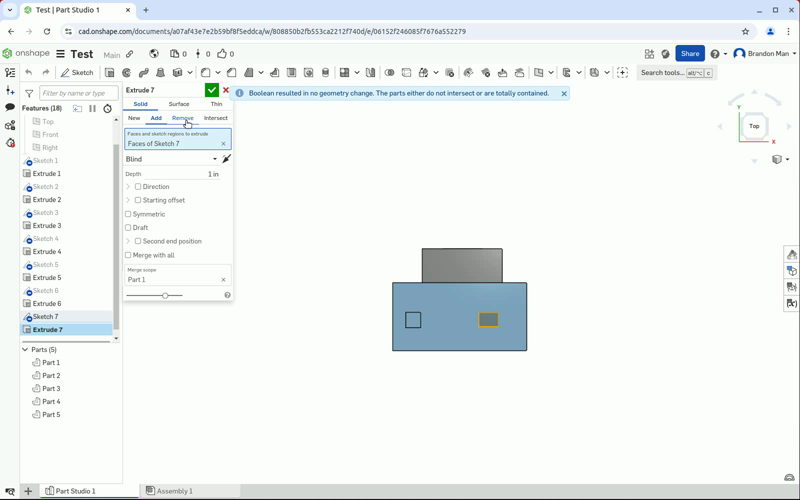
click(186, 120)
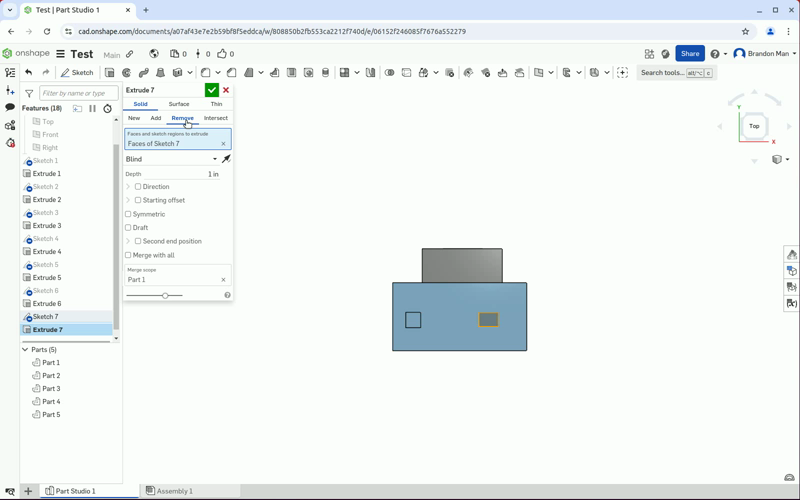
key(tab, 4)
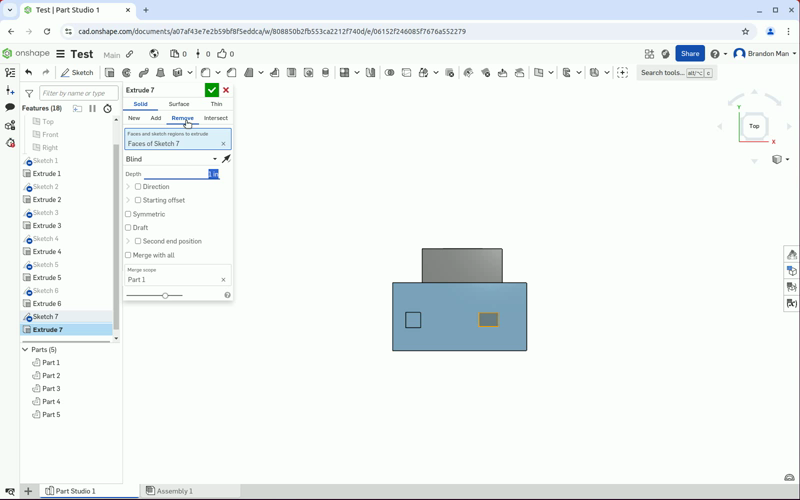
text(-27.682)
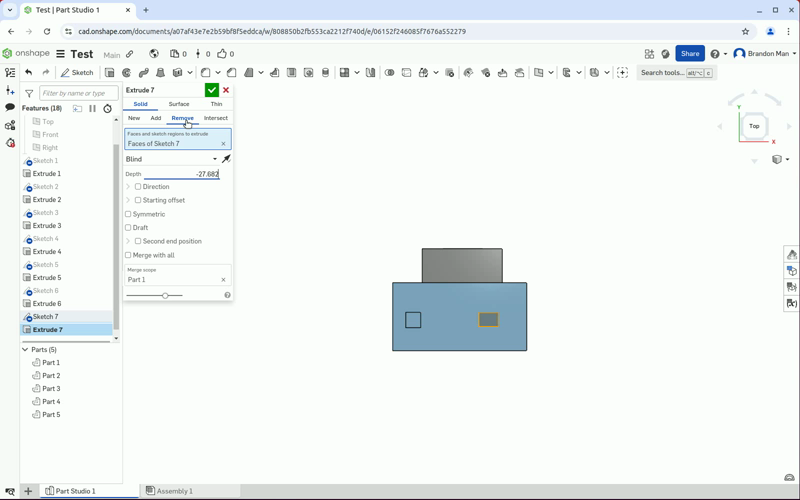
key(tab, 6)
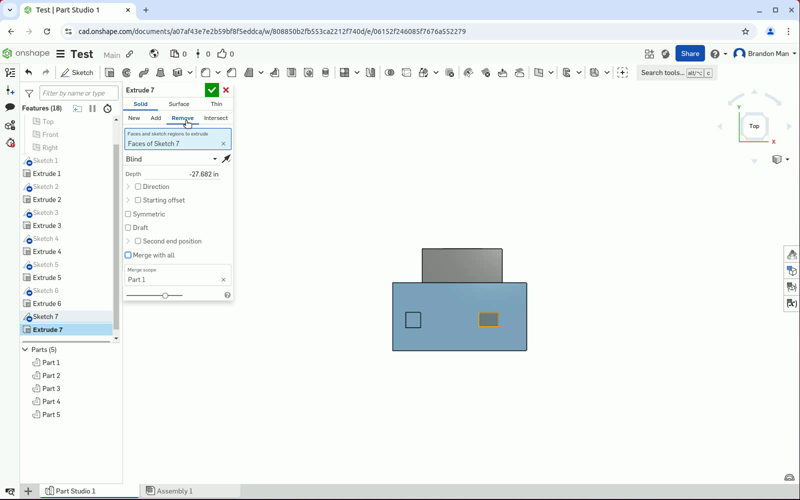
key(space)
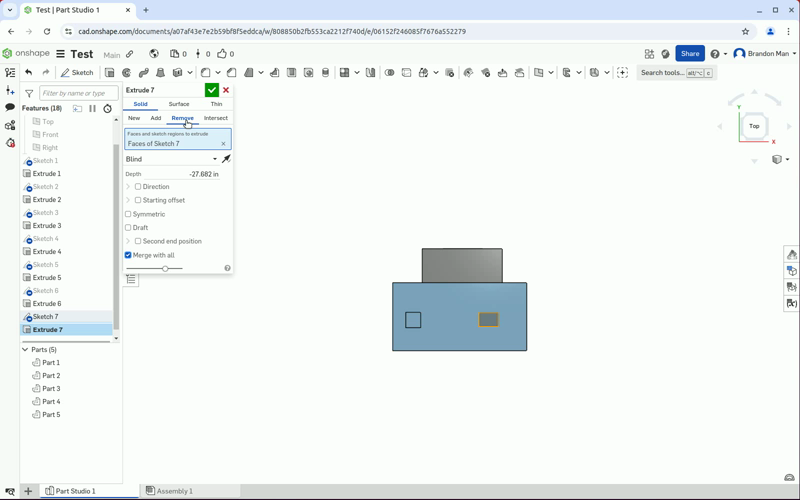
key(enter)
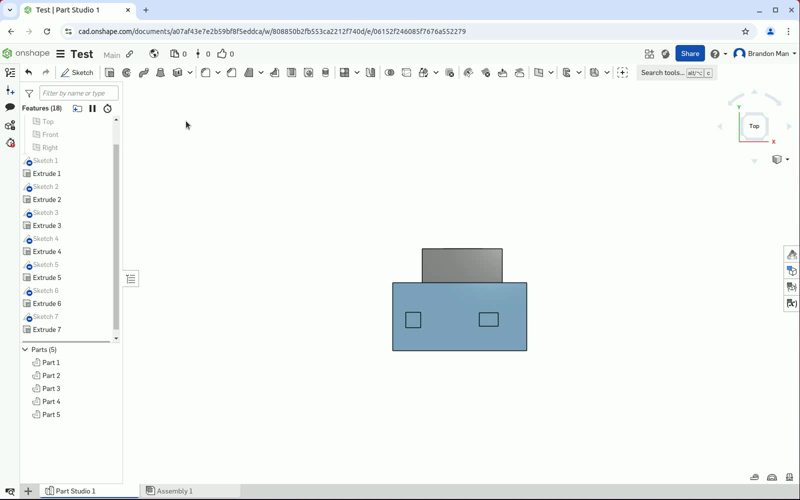
key(shift+h)
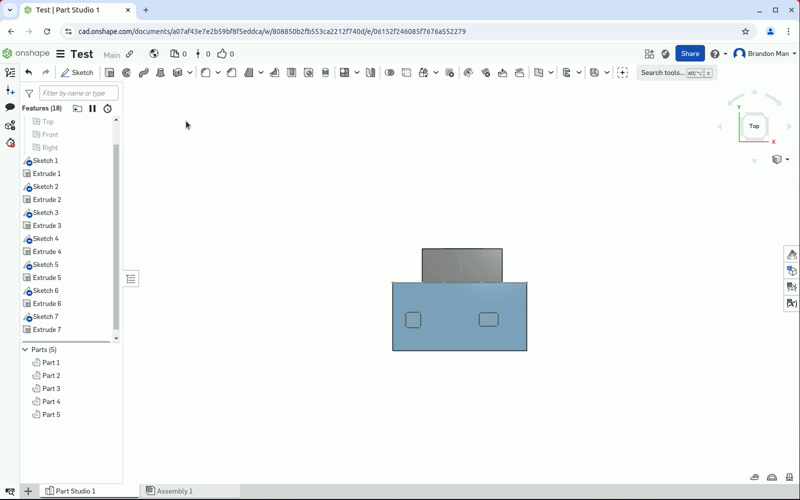
key(shift+h)
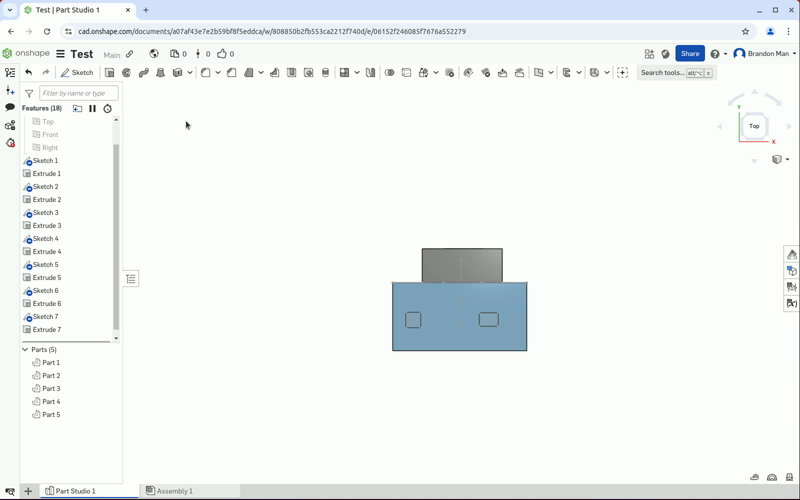
key(shift+7)
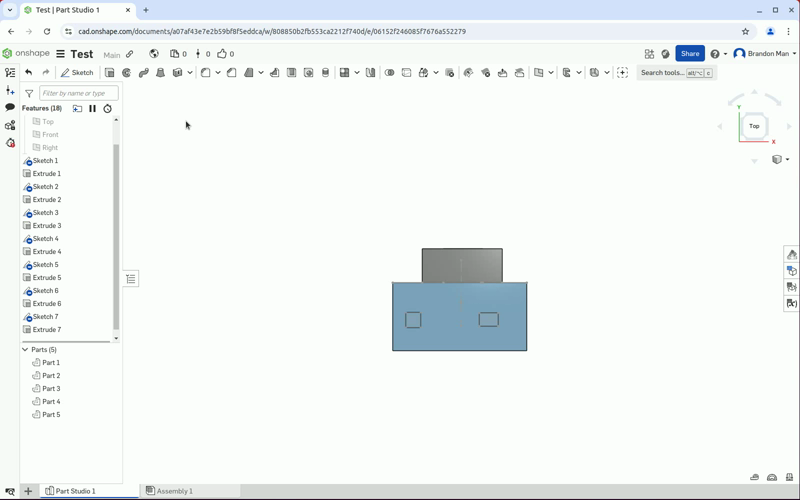
key(up, 3)
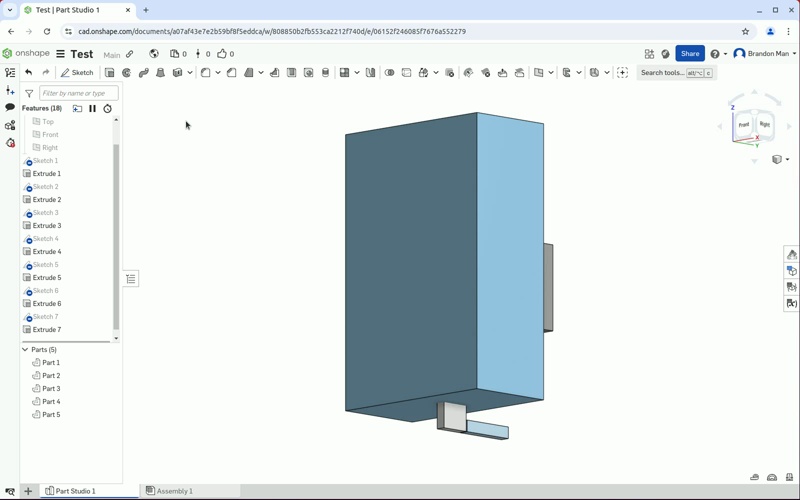
key(left, 3)
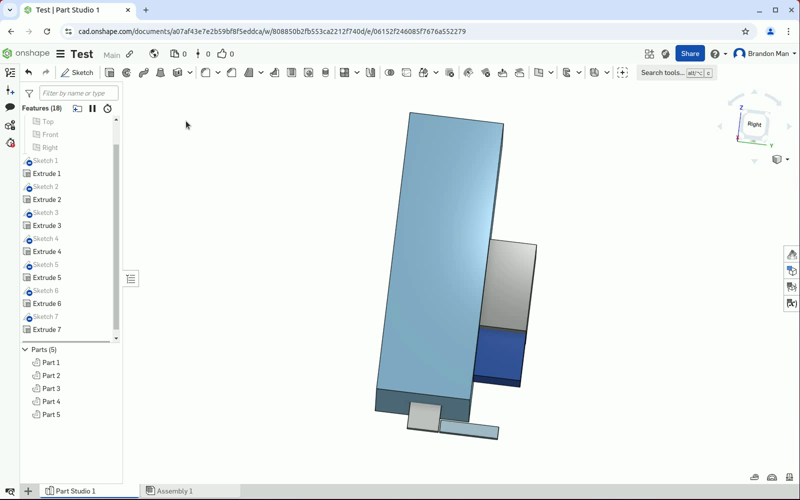
key(right, 3)
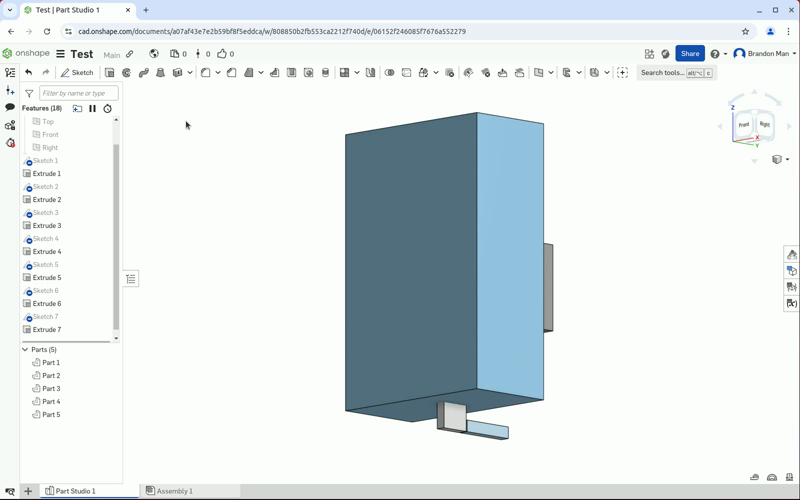
key(down, 3)
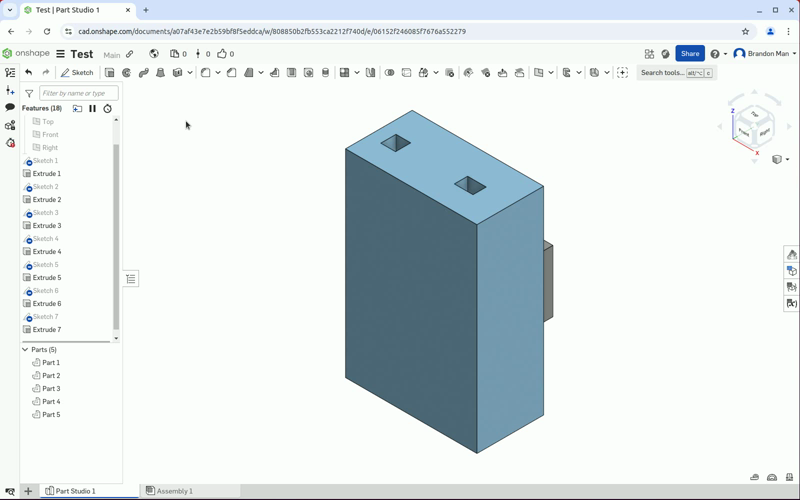
mouse_move(69, 163)
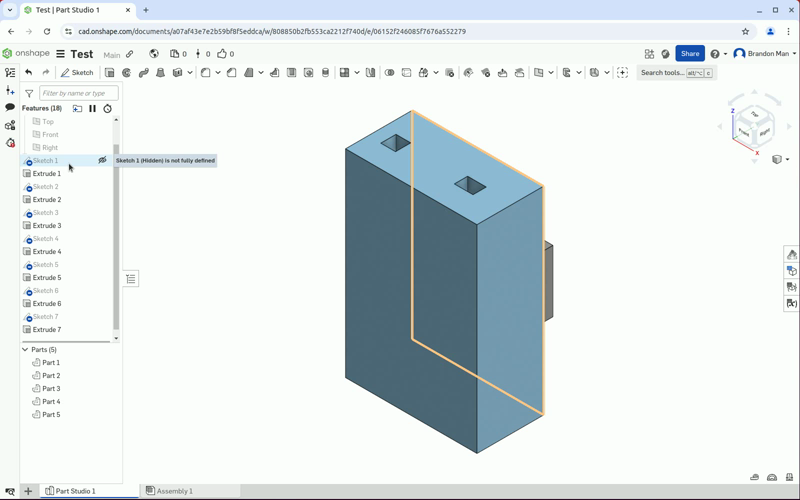
click(69, 163)